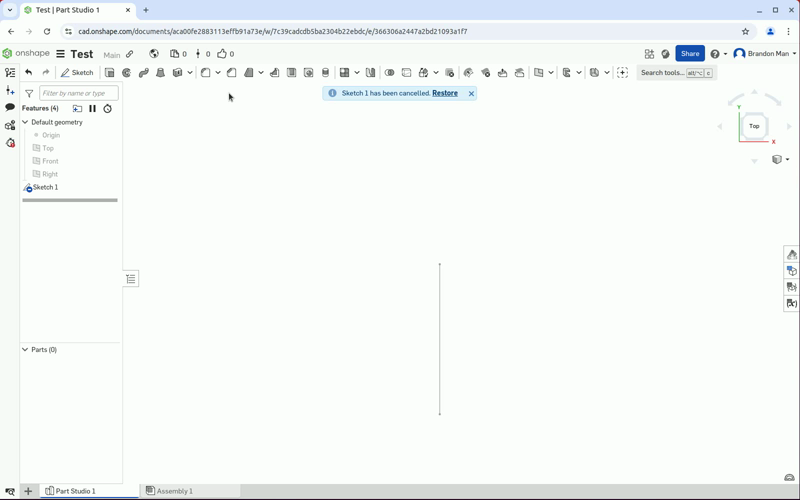
key(shift+h)
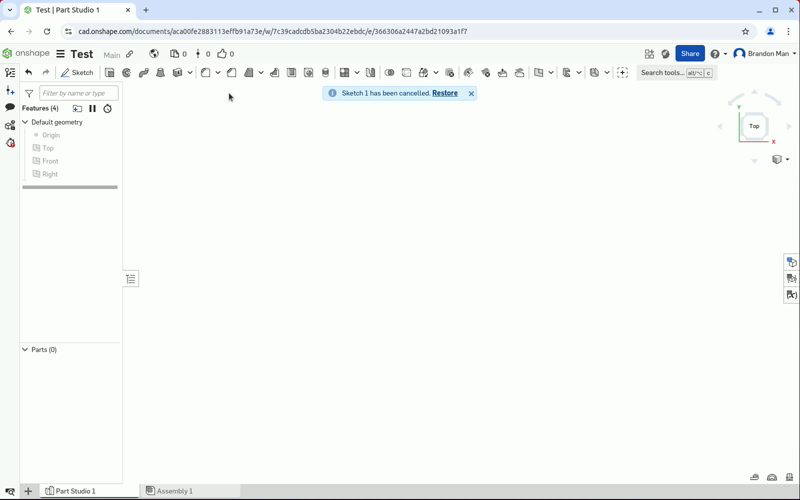
mouse_move(73, 352)
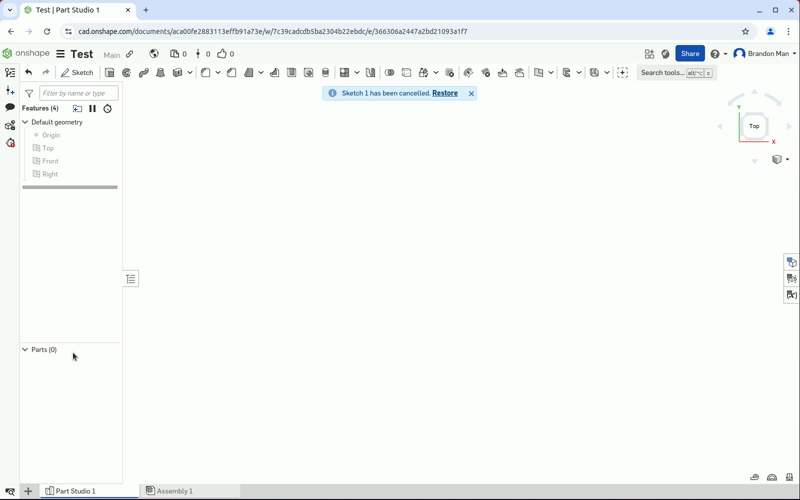
key(y)
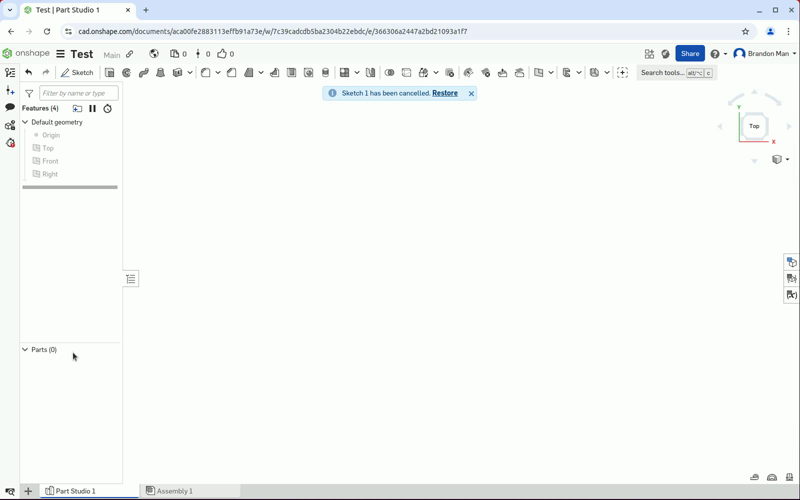
key(shift+p)
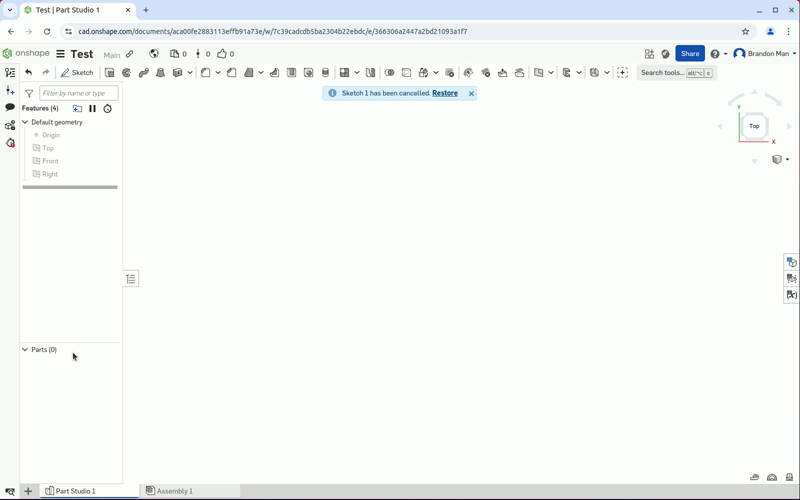
key(space)
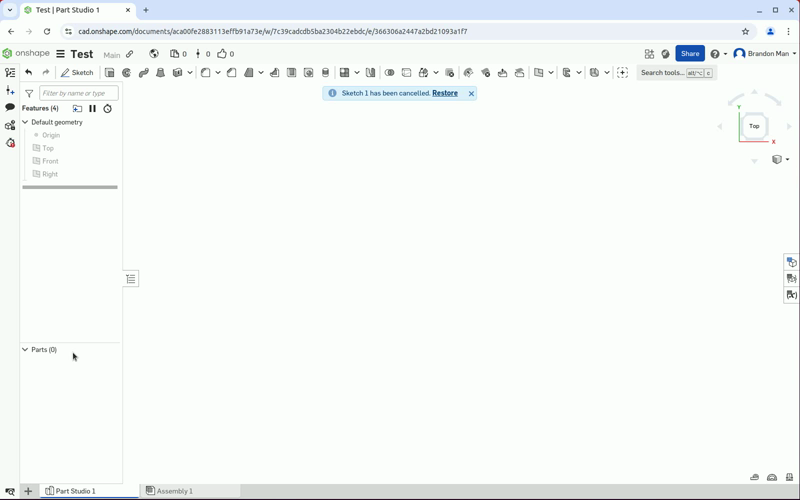
key_down(shift)
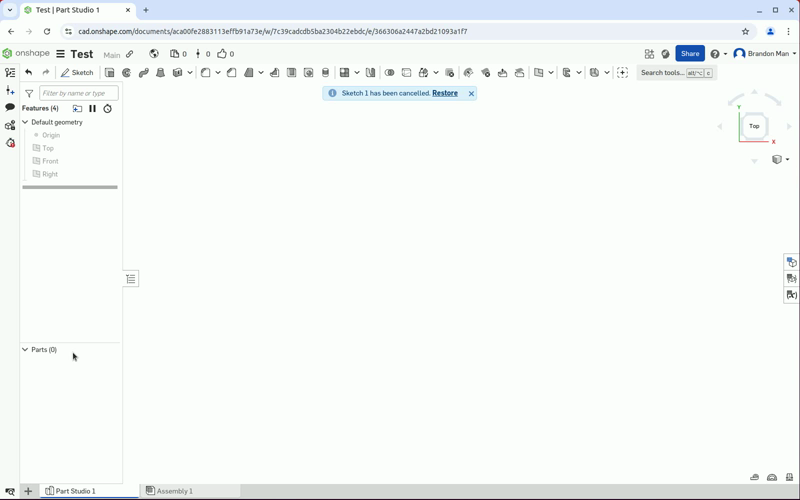
key(up)
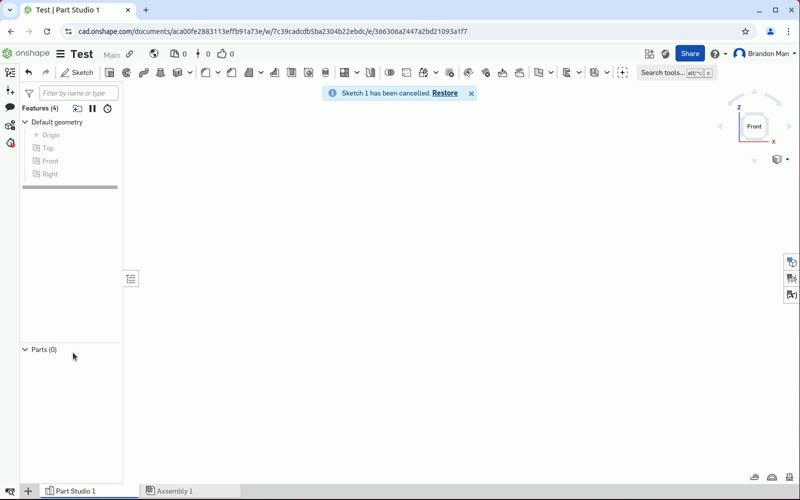
key_up(shift)
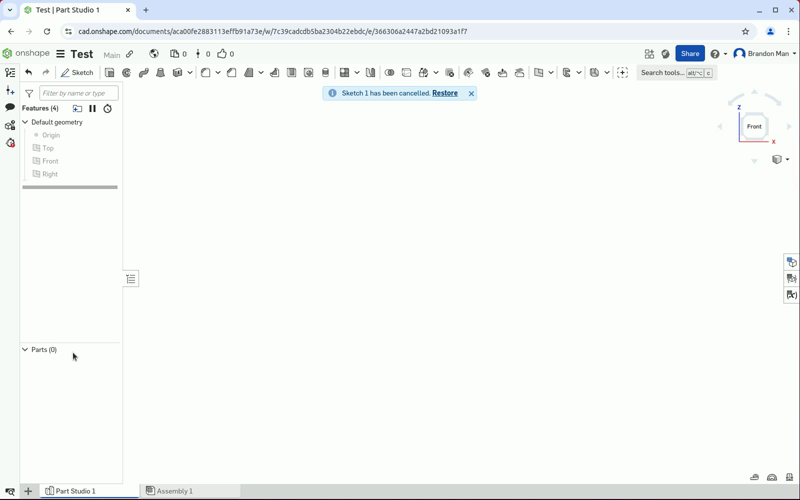
mouse_move(73, 352)
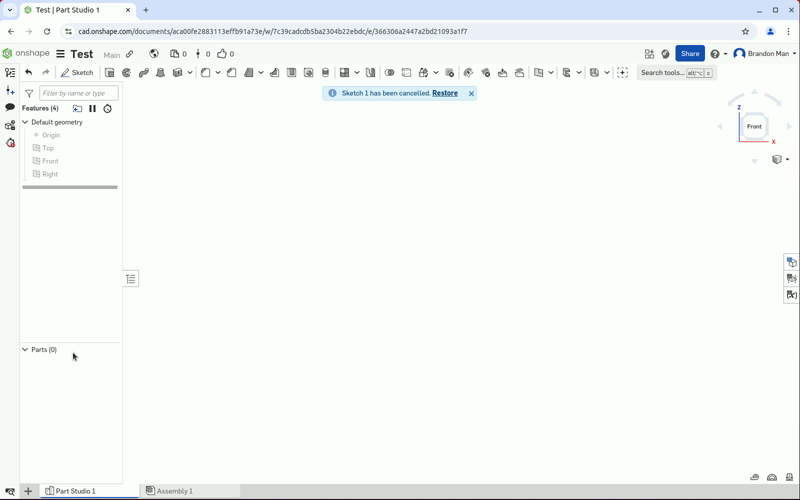
key(shift+y)
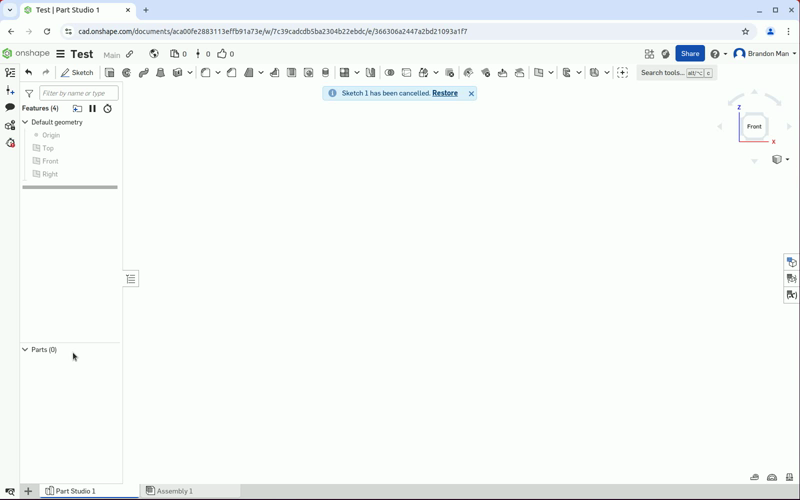
key(shift+s)
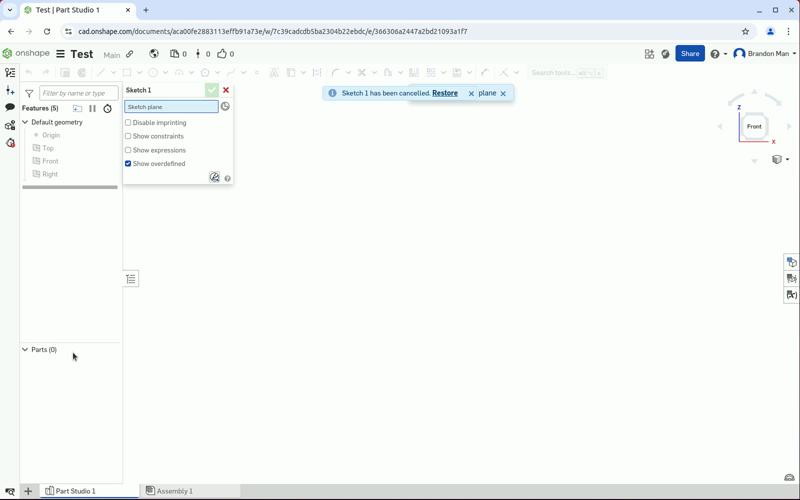
mouse_move(73, 163)
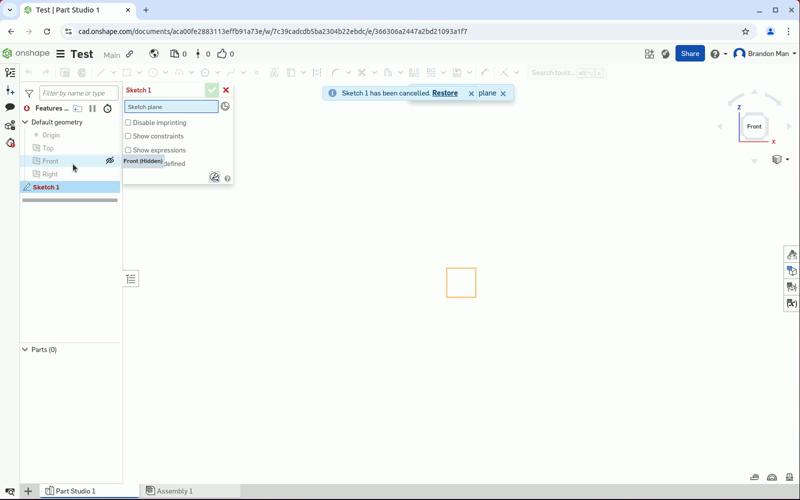
click(73, 163)
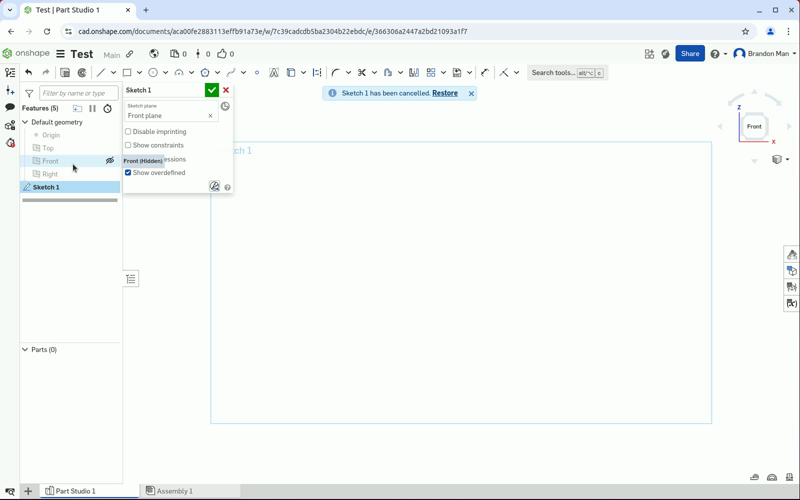
mouse_move(73, 352)
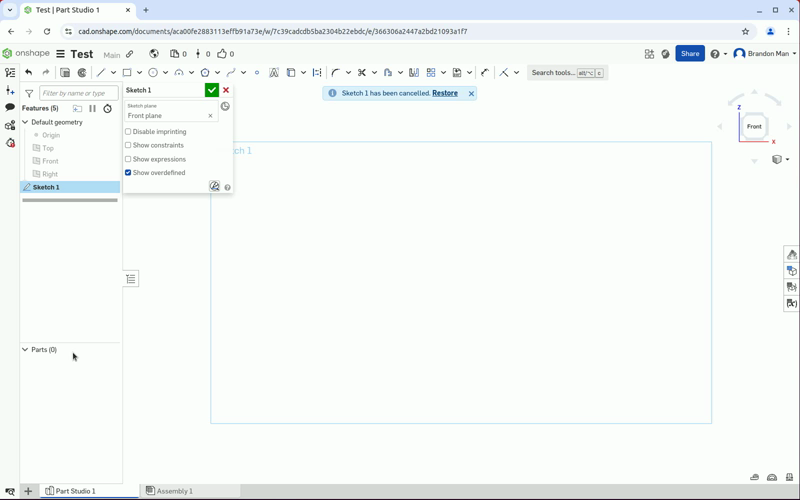
key(y)
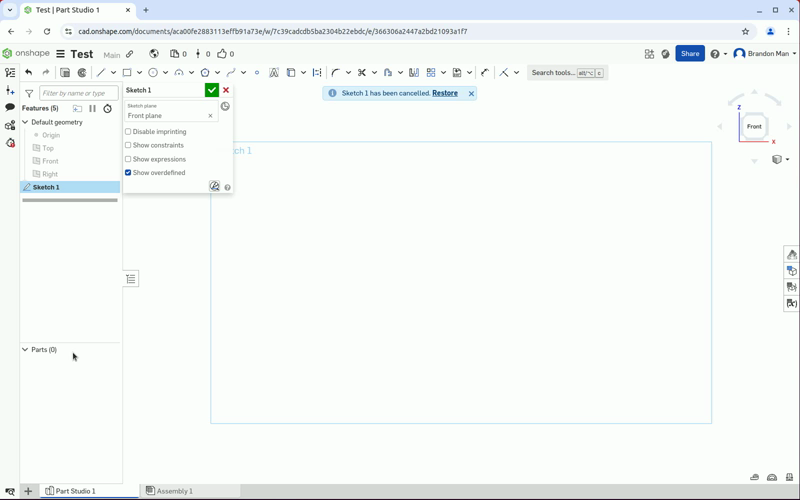
key(l)
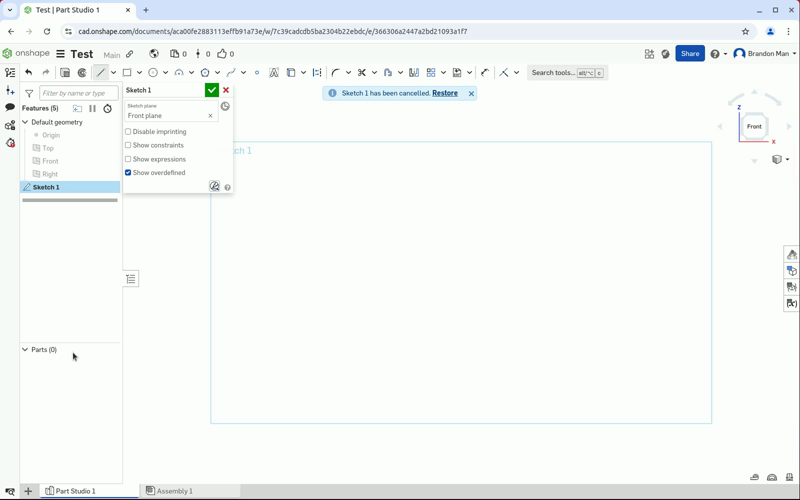
key_down(shift)
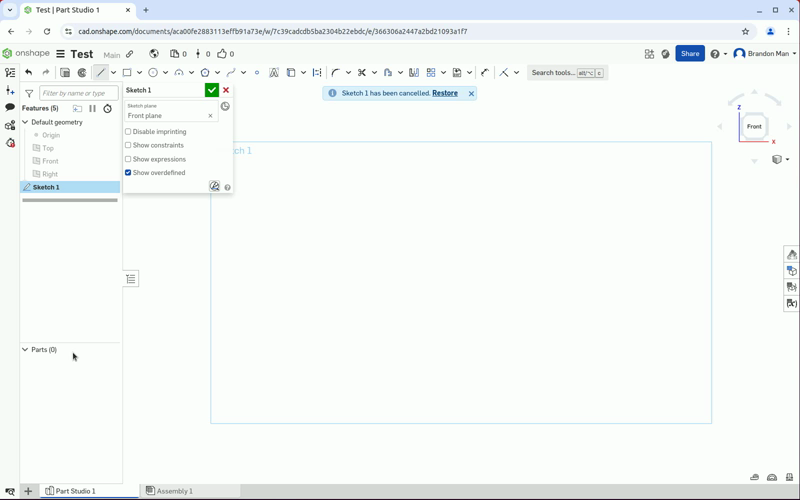
mouse_move(424, 319)
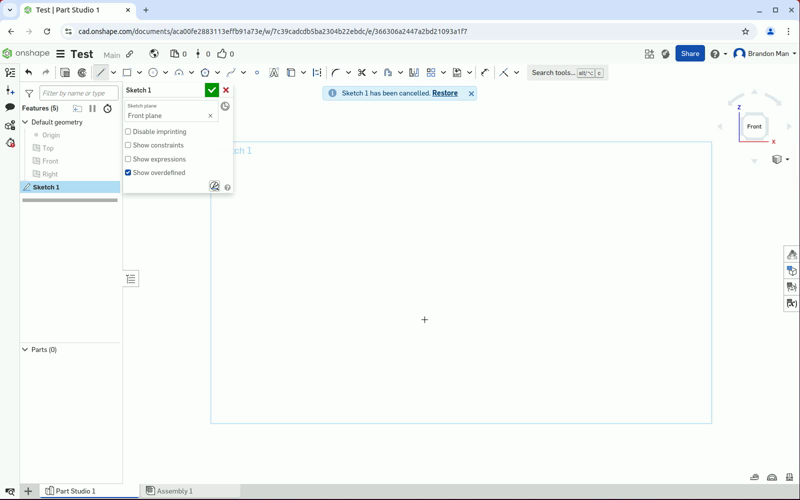
click(424, 319)
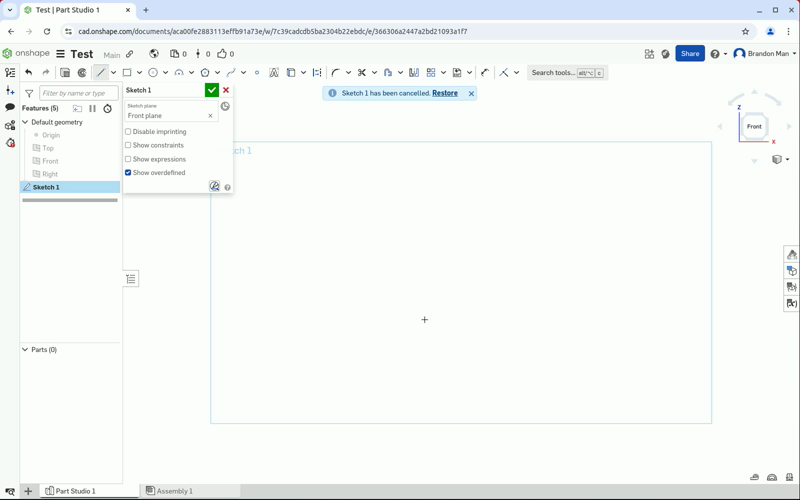
key_up(shift)
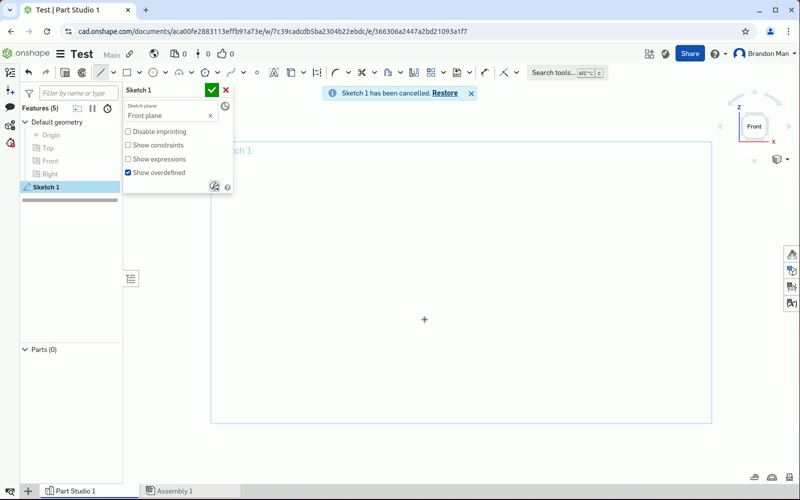
key_down(shift)
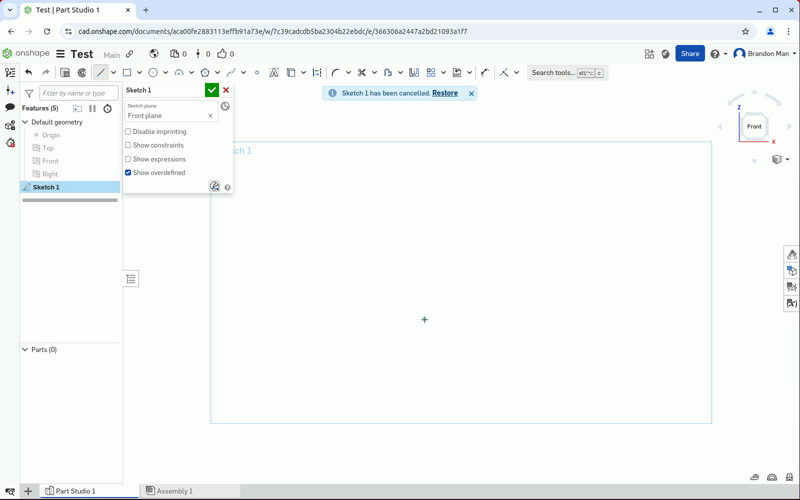
mouse_move(498, 319)
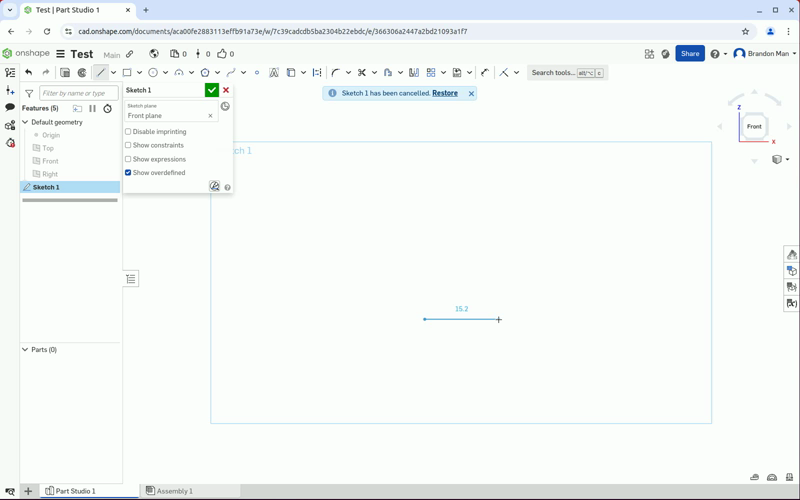
click(498, 319)
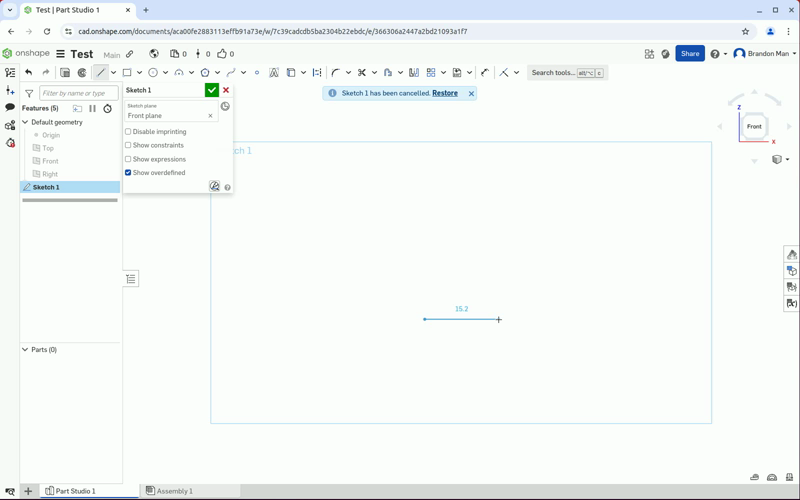
key_up(shift)
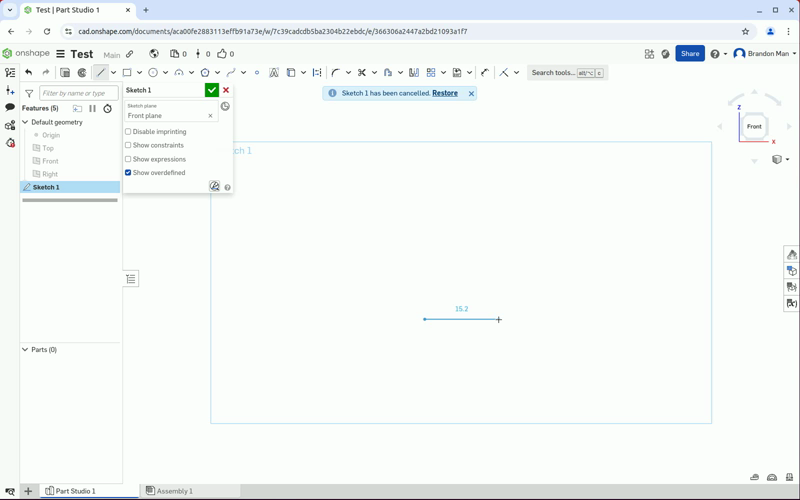
key_down(shift)
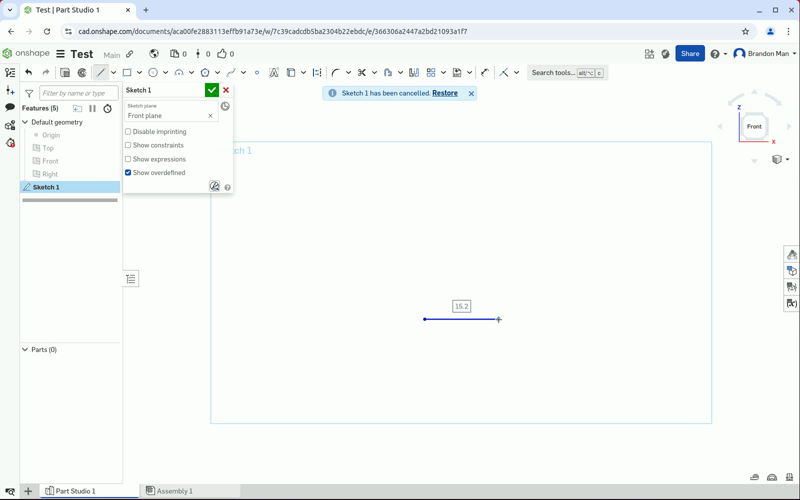
mouse_move(498, 245)
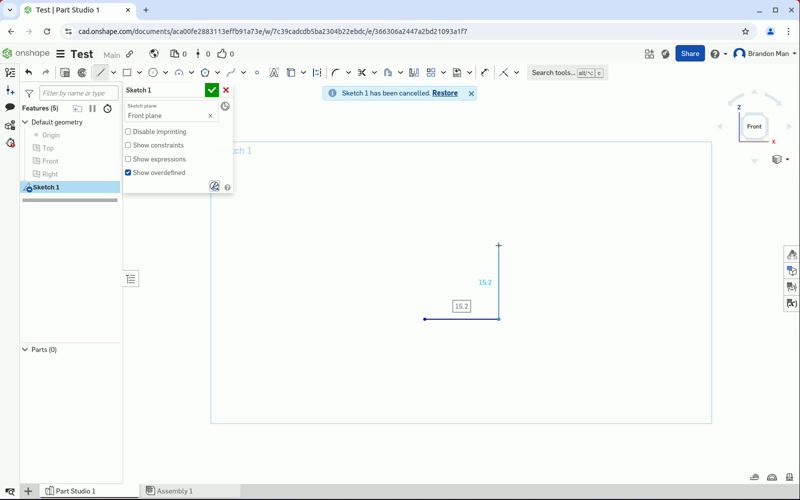
click(498, 245)
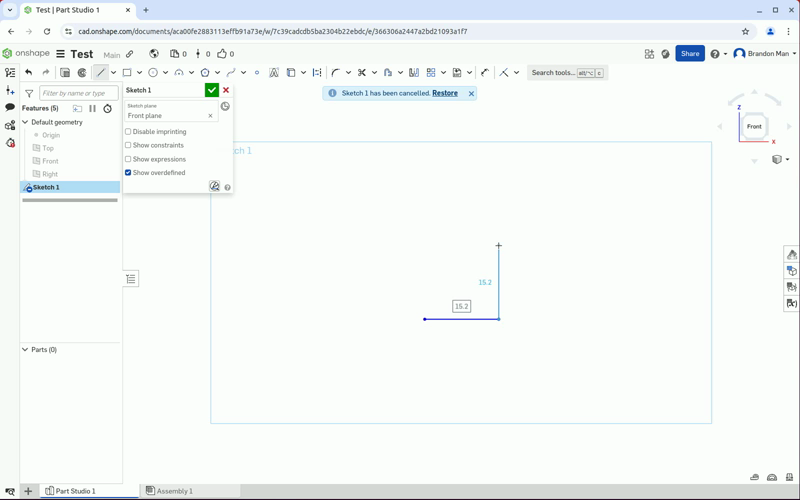
key_up(shift)
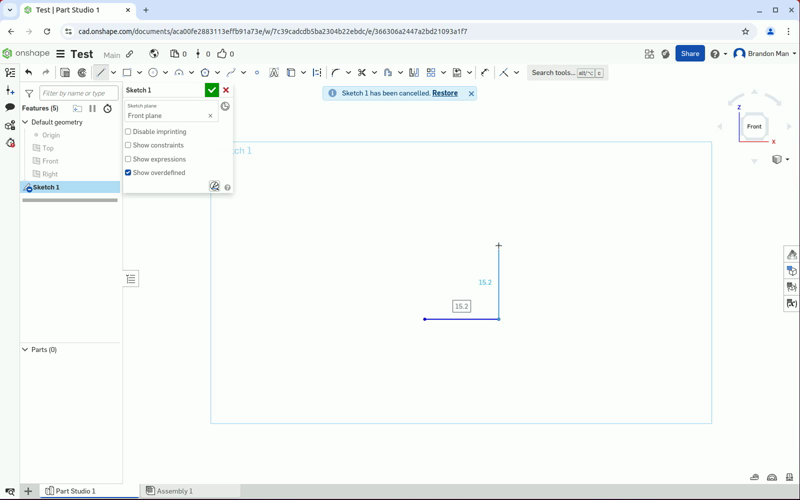
key_down(shift)
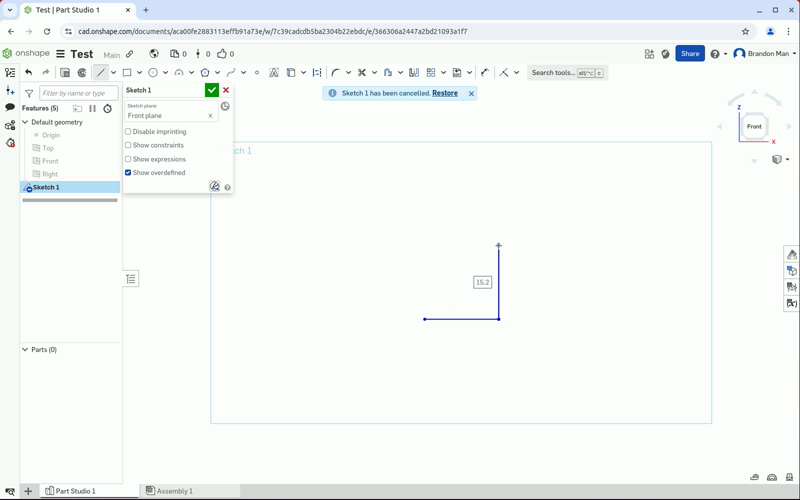
mouse_move(424, 245)
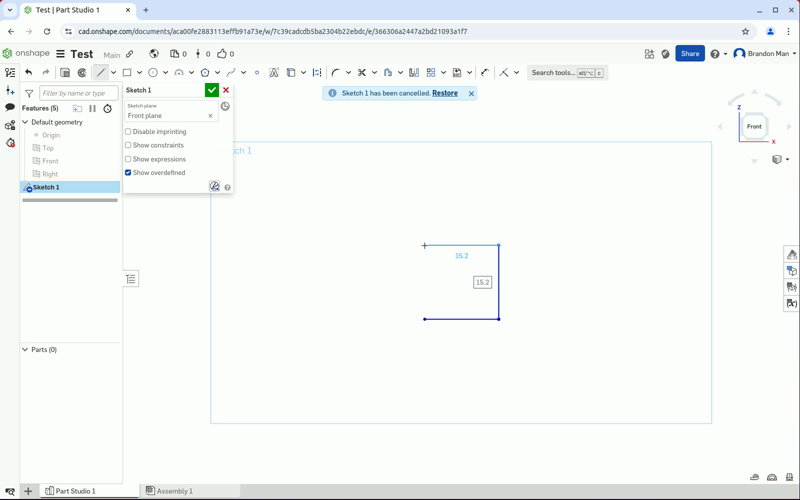
click(424, 245)
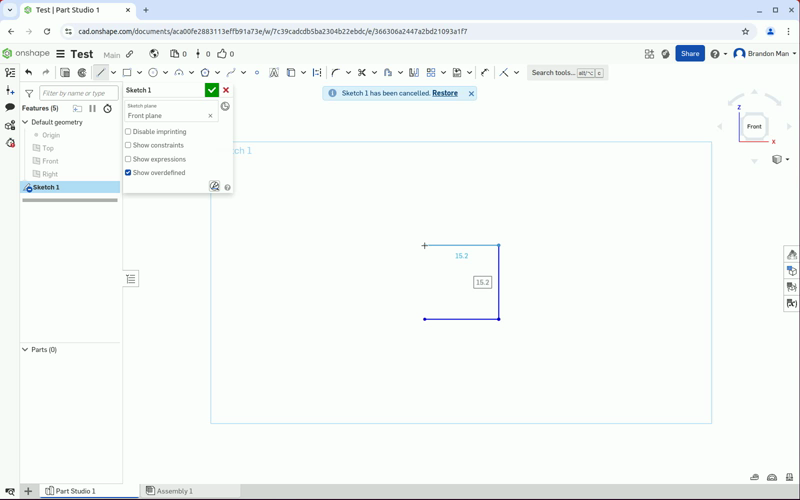
key_up(shift)
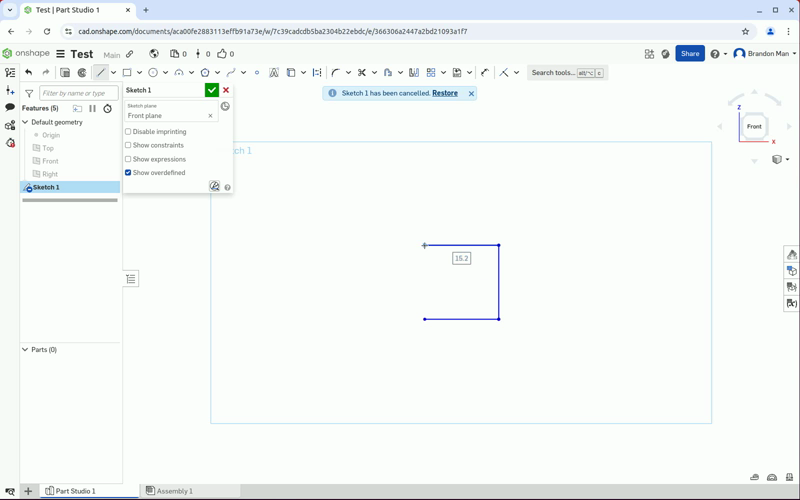
key_down(shift)
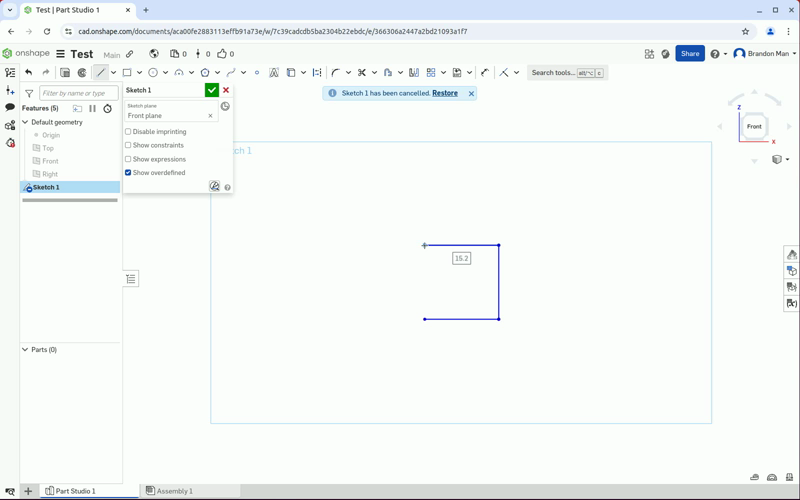
mouse_move(424, 319)
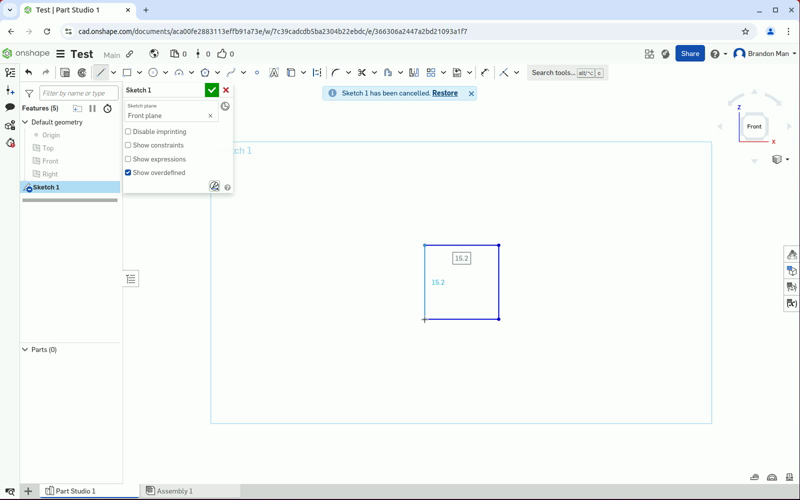
key_up(shift)
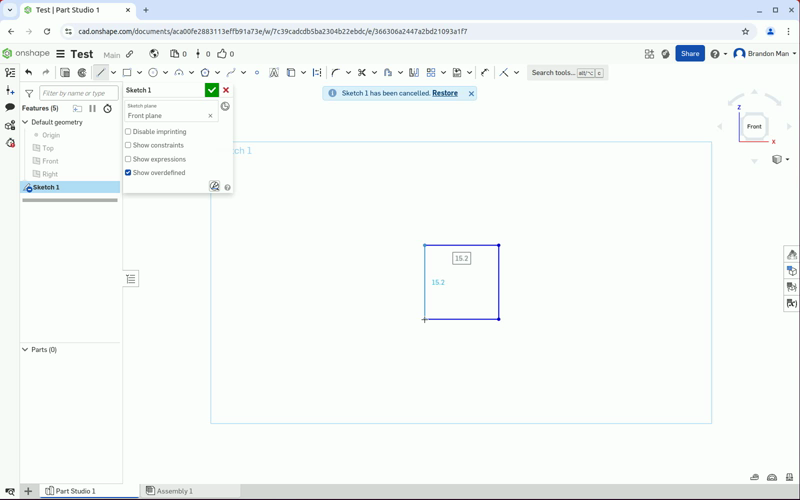
click(424, 319)
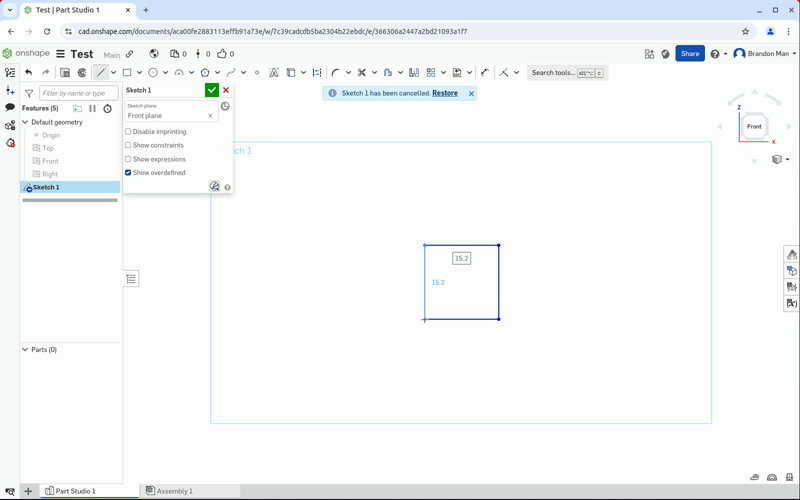
key(esc)
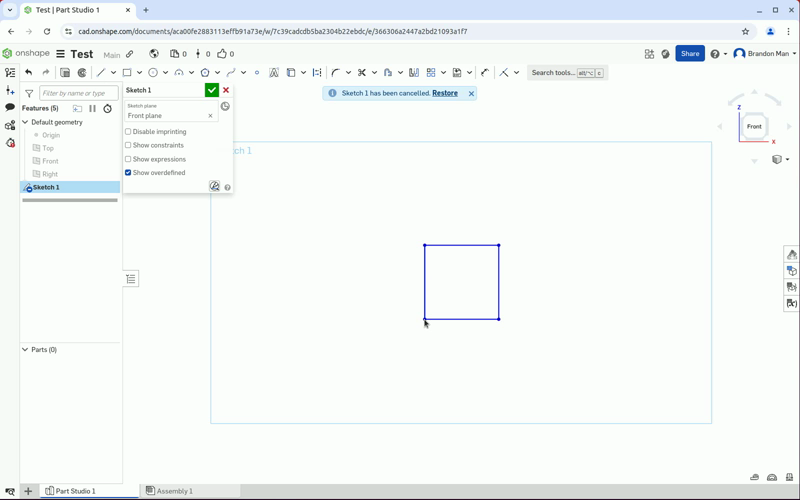
mouse_move(489, 257)
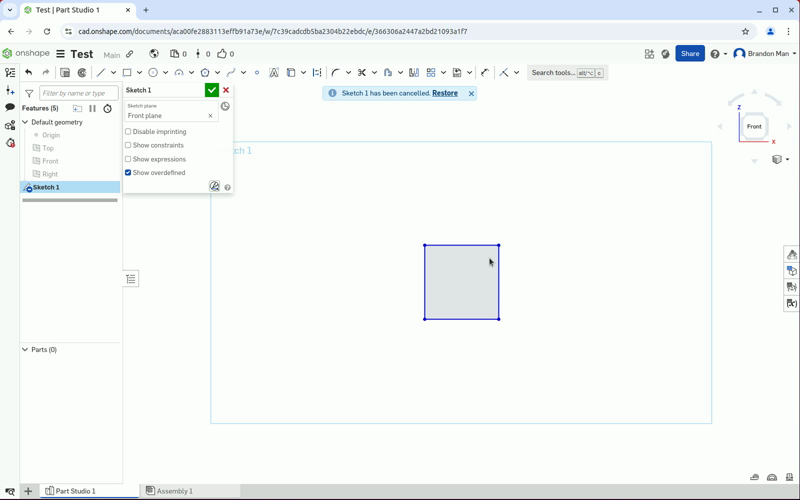
click(489, 257)
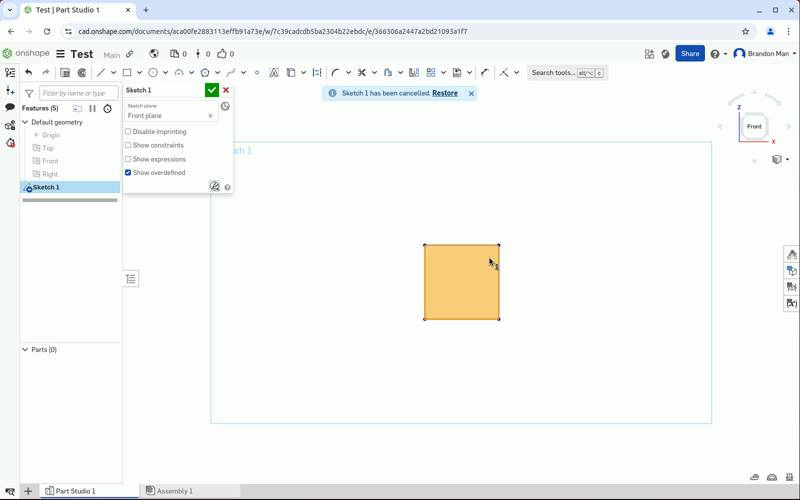
mouse_move(73, 352)
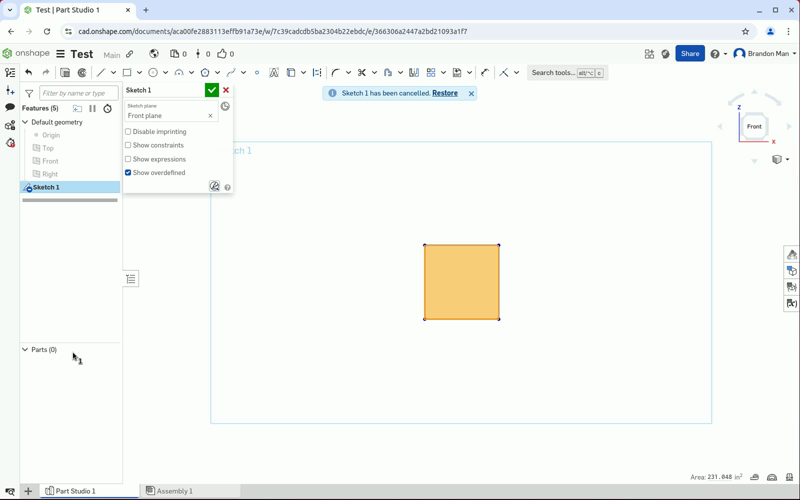
key(shift+y)
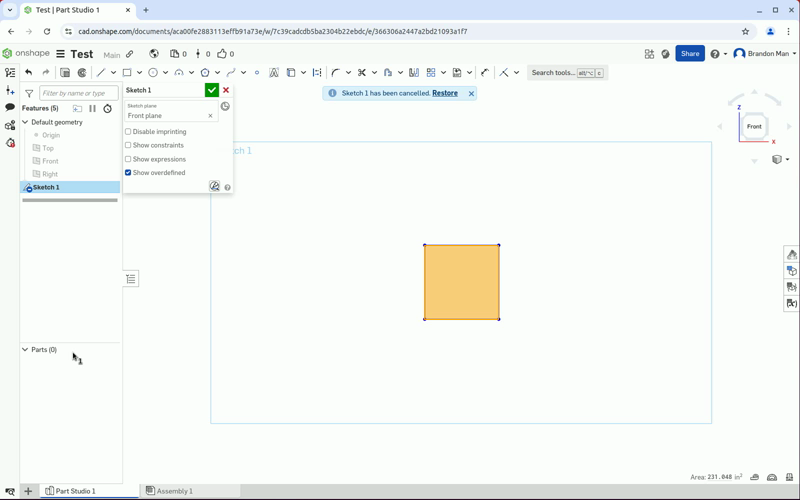
key(shift+e)
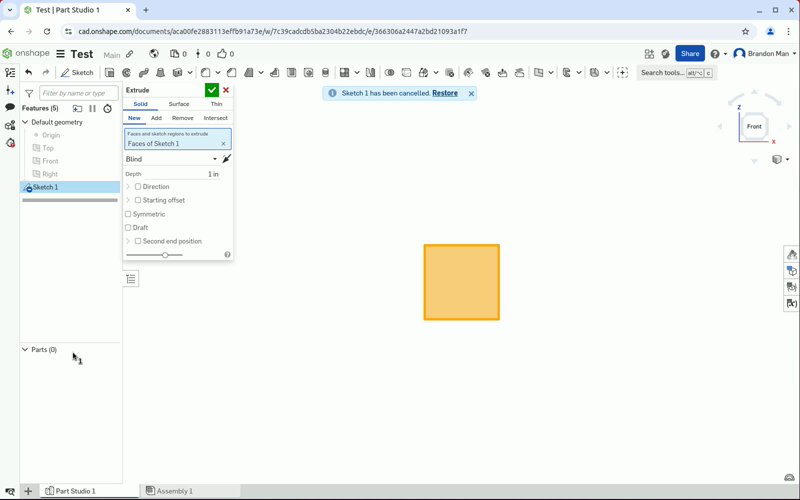
mouse_move(143, 106)
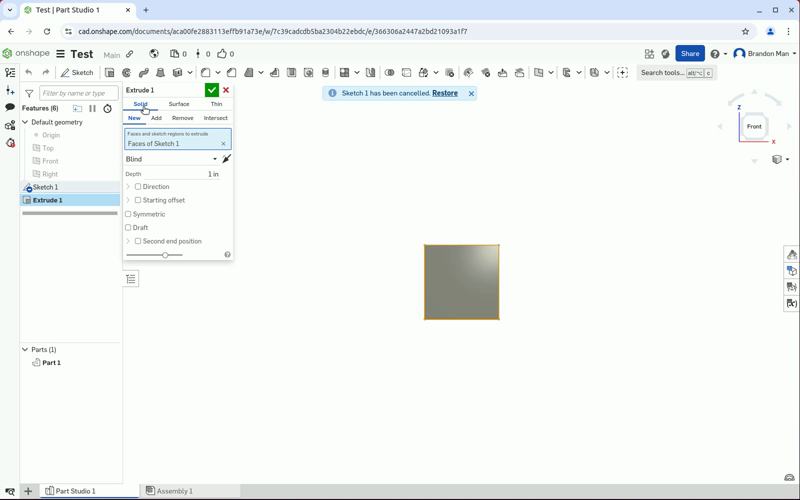
click(143, 106)
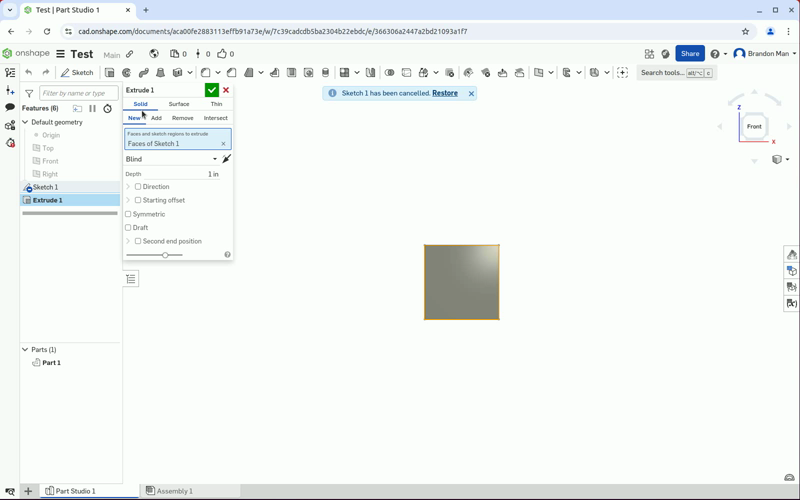
mouse_move(137, 120)
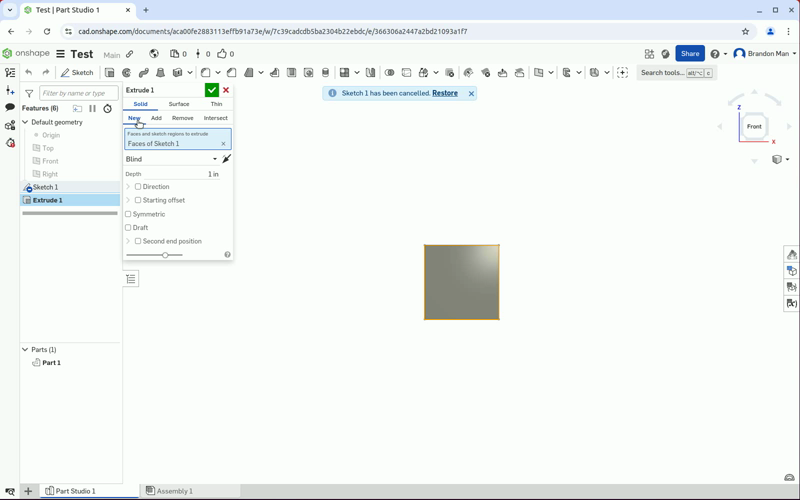
click(137, 120)
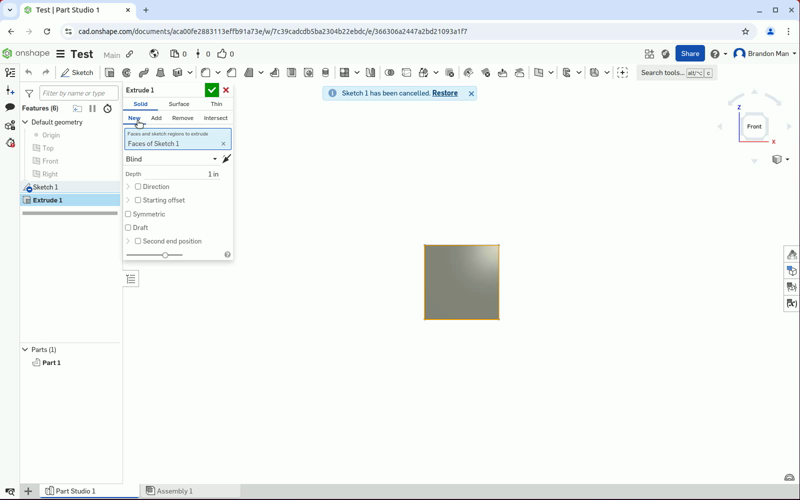
key(tab, 4)
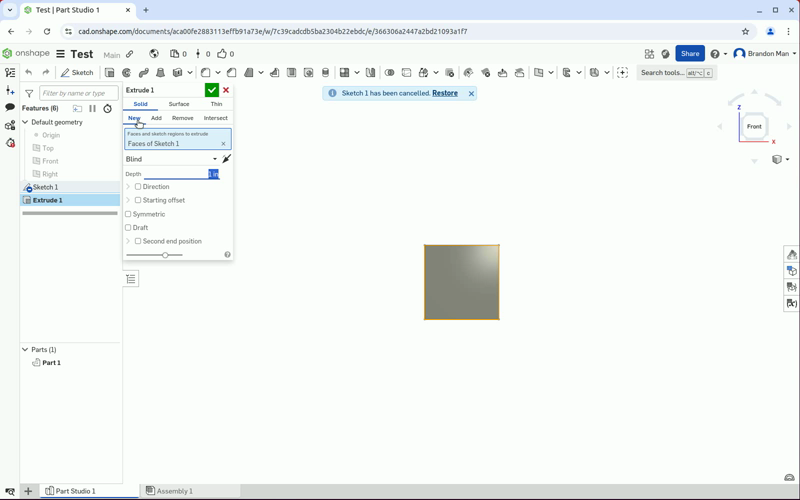
text(14.924)
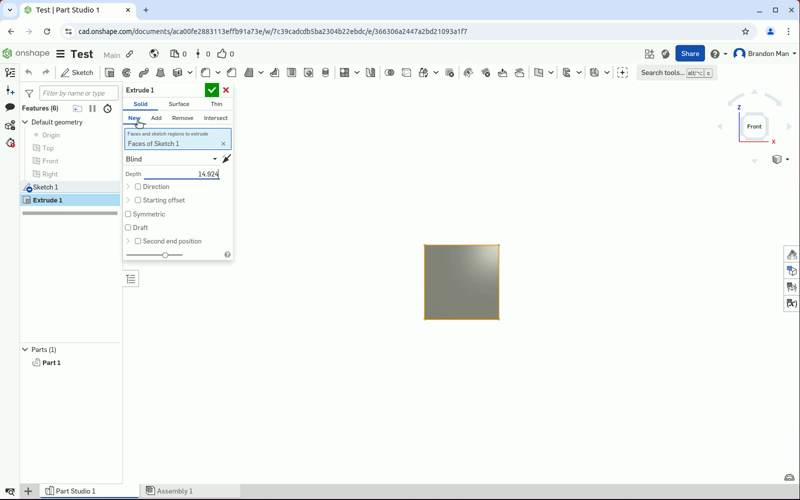
key(tab, 3)
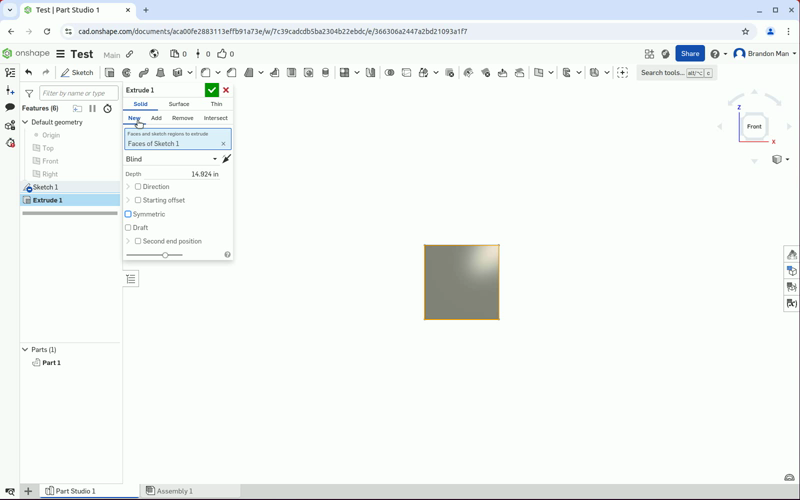
key(space)
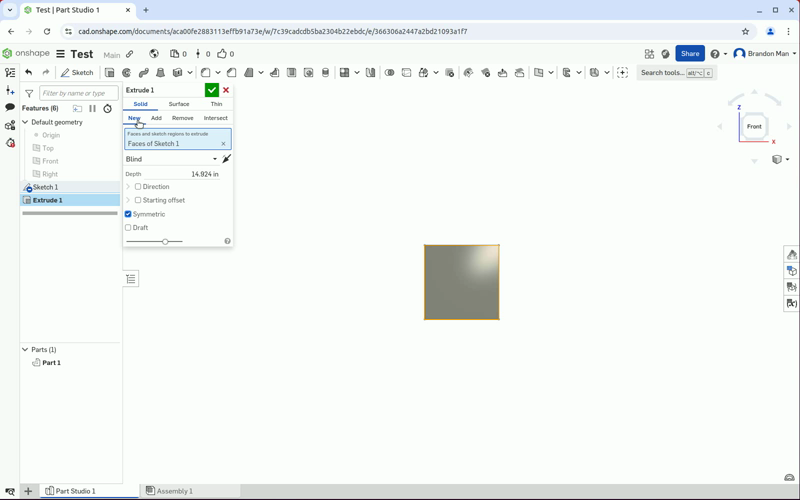
key(enter)
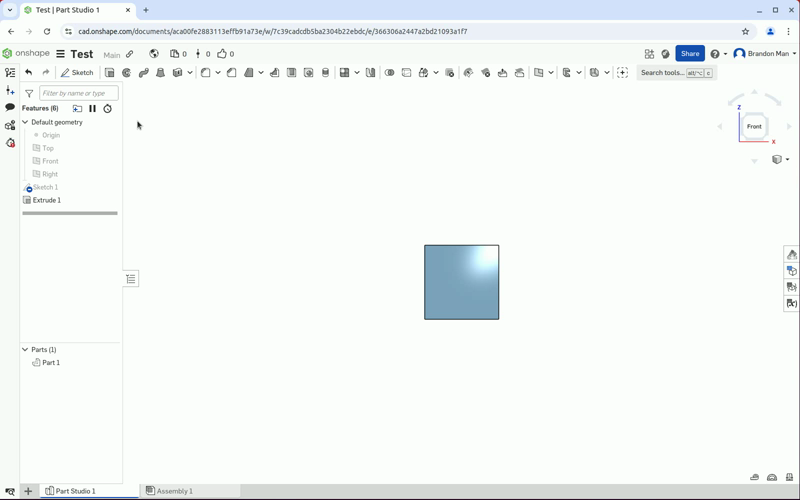
key(shift+h)
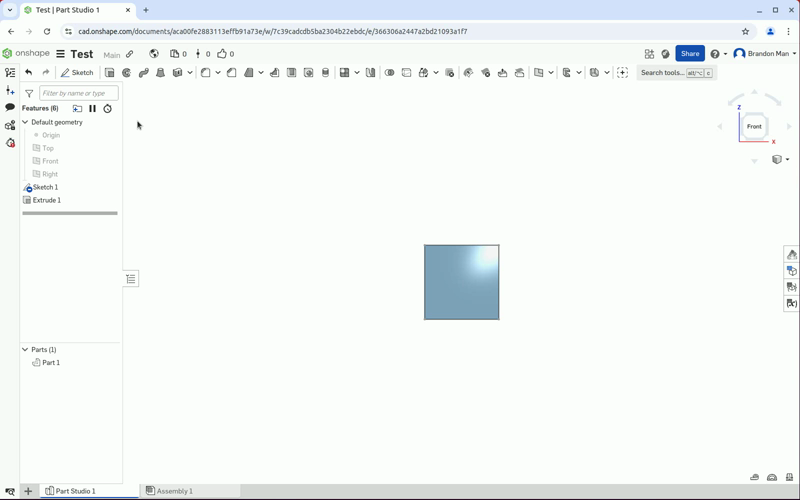
key(shift+h)
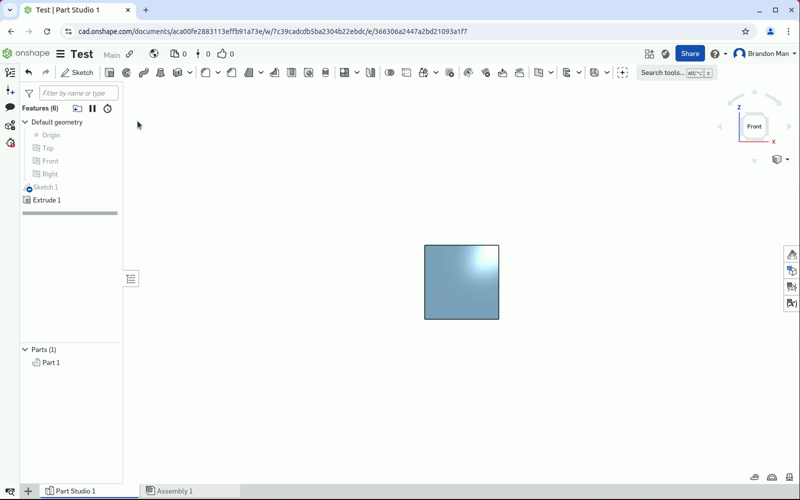
mouse_move(73, 189)
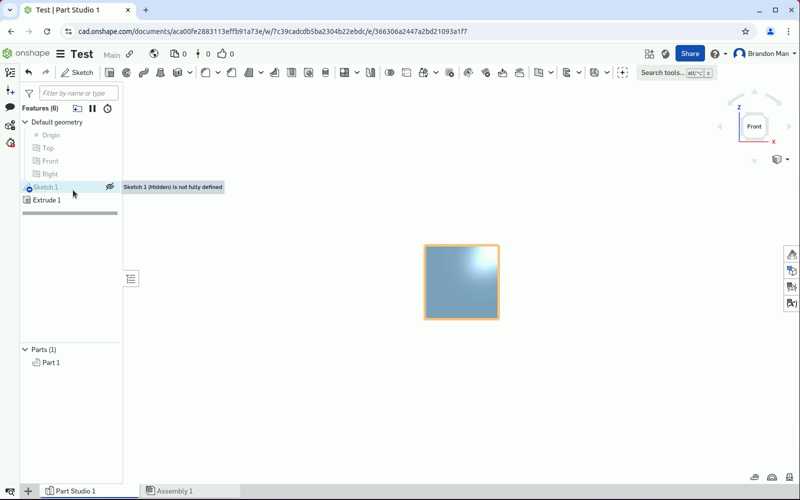
click(73, 189)
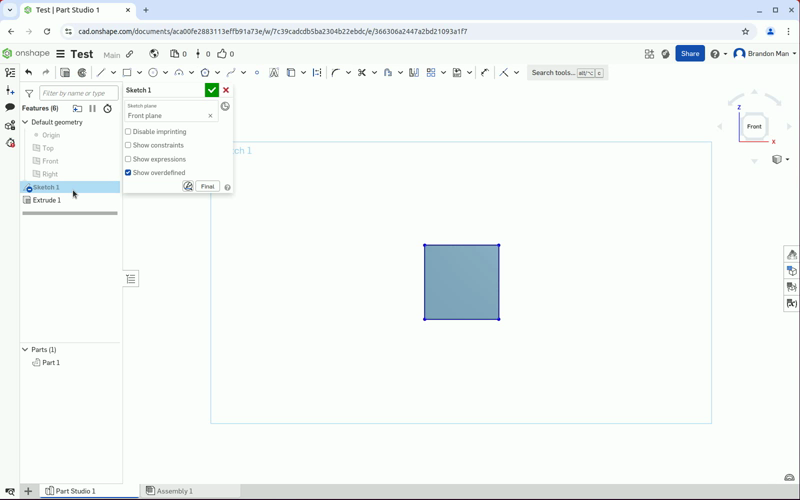
mouse_move(229, 92)
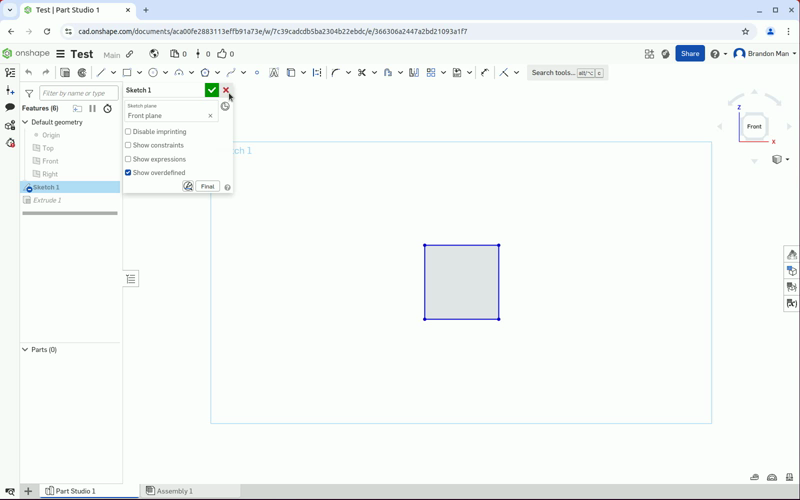
click(229, 92)
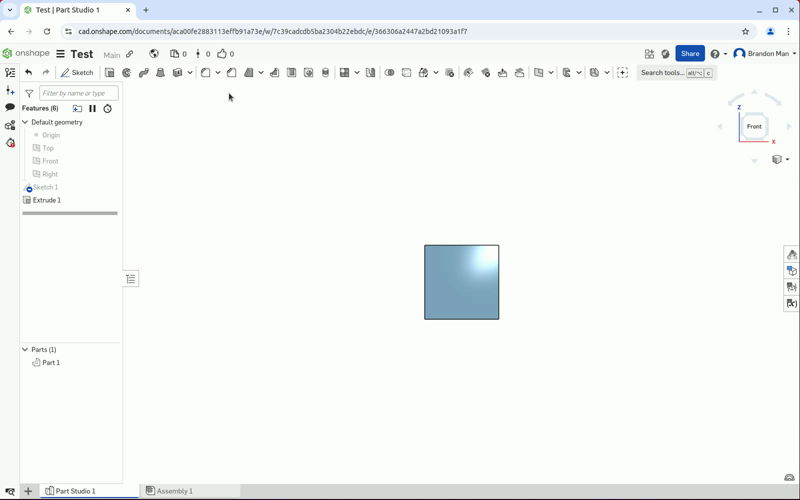
mouse_move(541, 75)
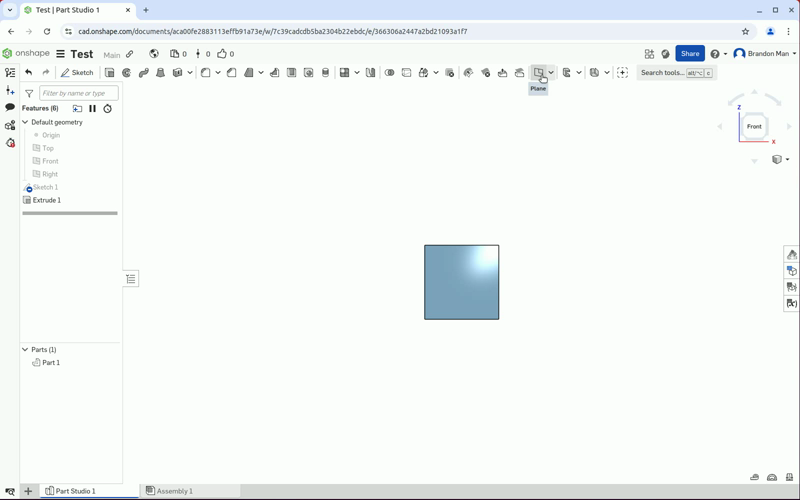
click(541, 75)
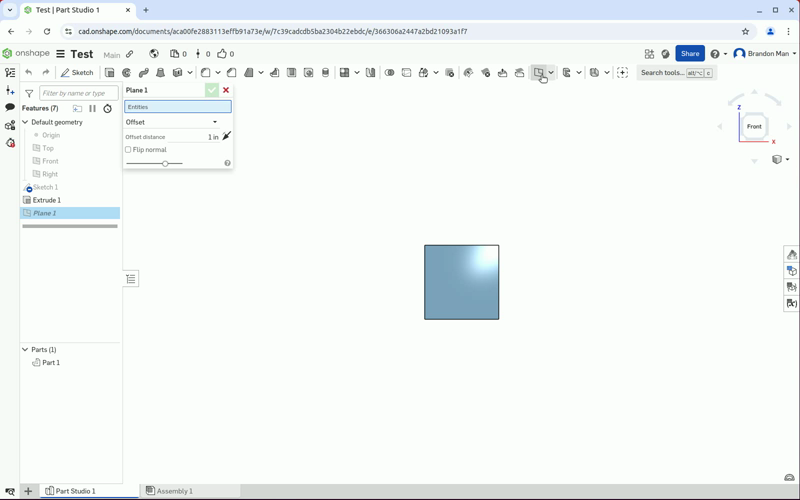
mouse_move(73, 163)
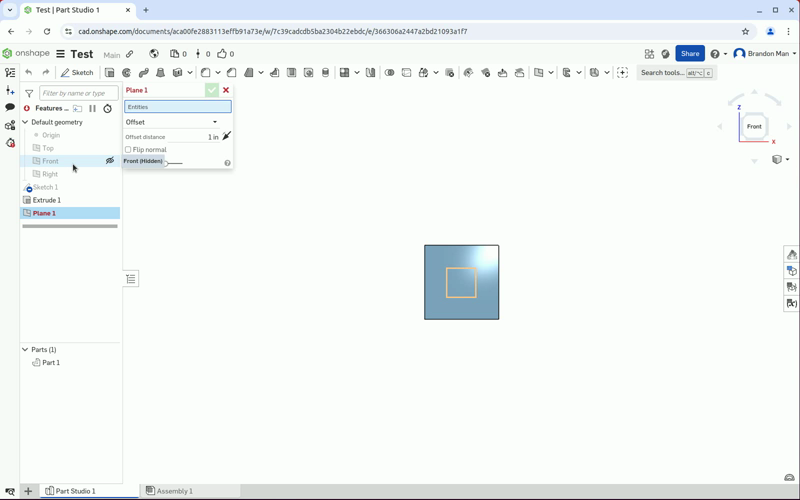
click(73, 163)
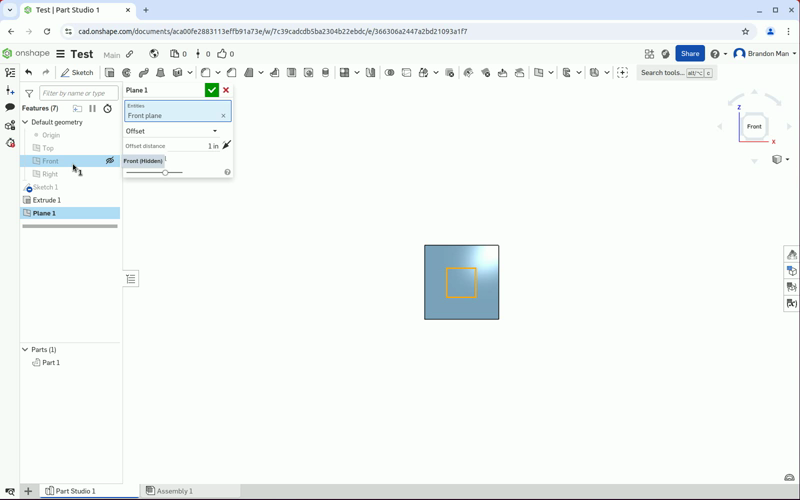
key(tab, 2)
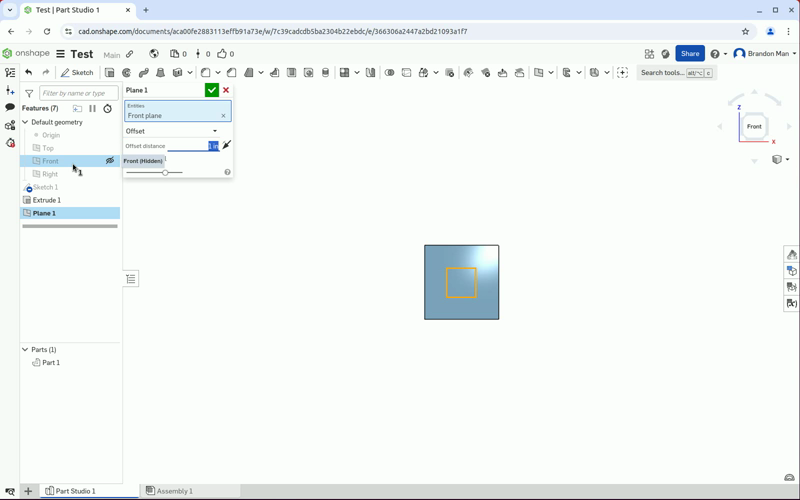
text(7.456)
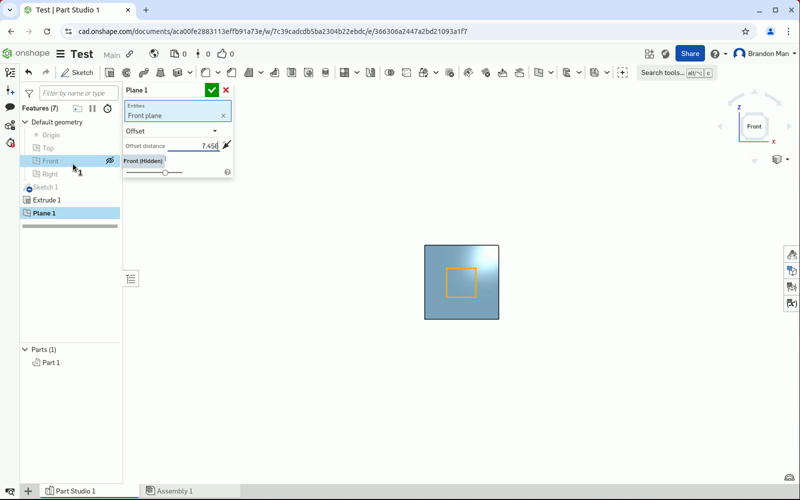
key(enter, 2)
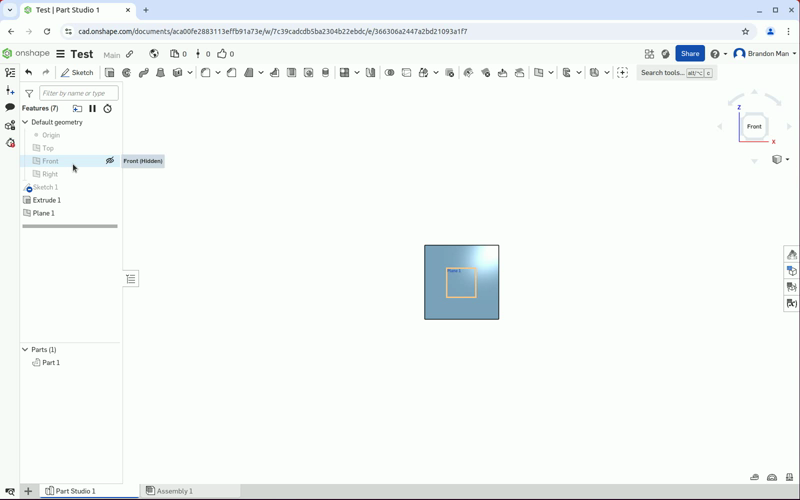
key(shift+s)
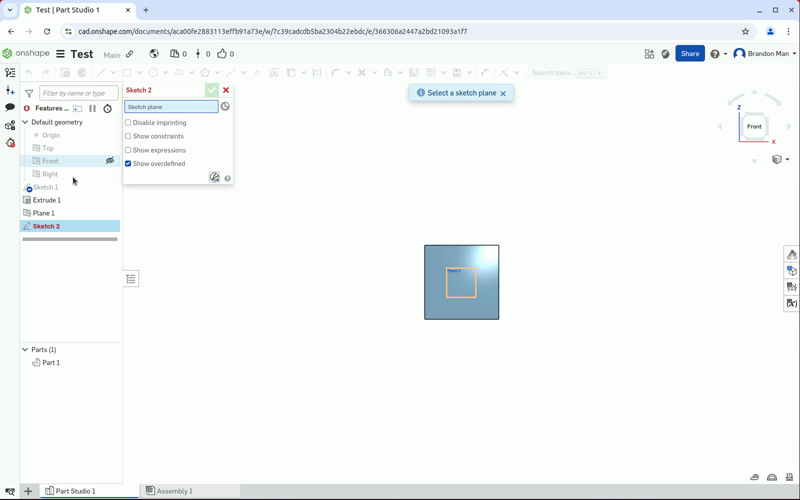
mouse_move(73, 215)
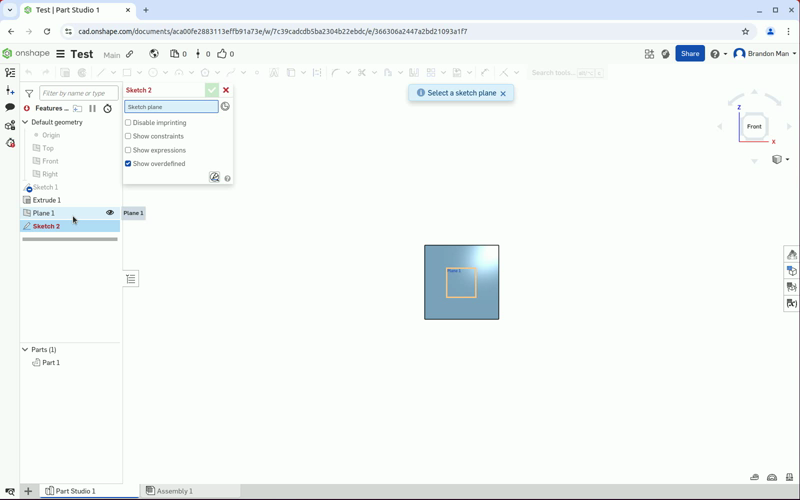
click(73, 215)
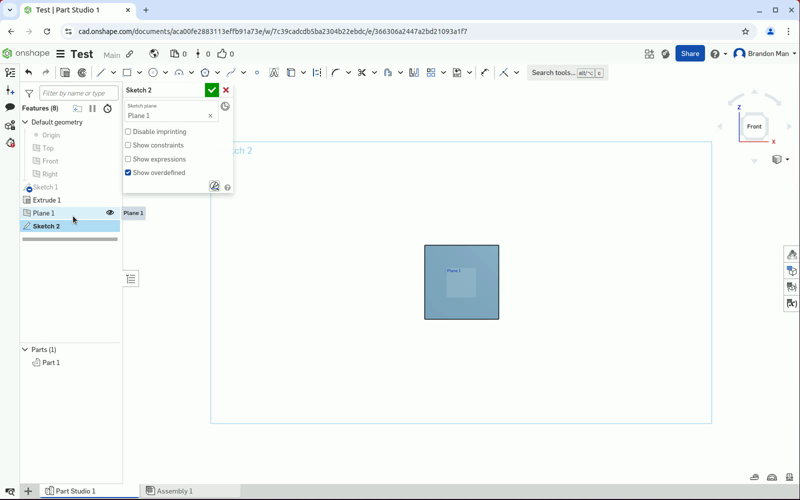
mouse_move(73, 352)
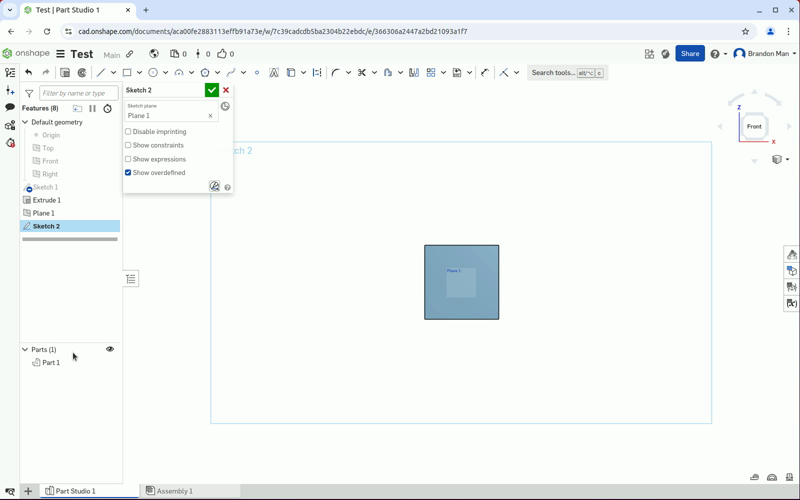
key(y)
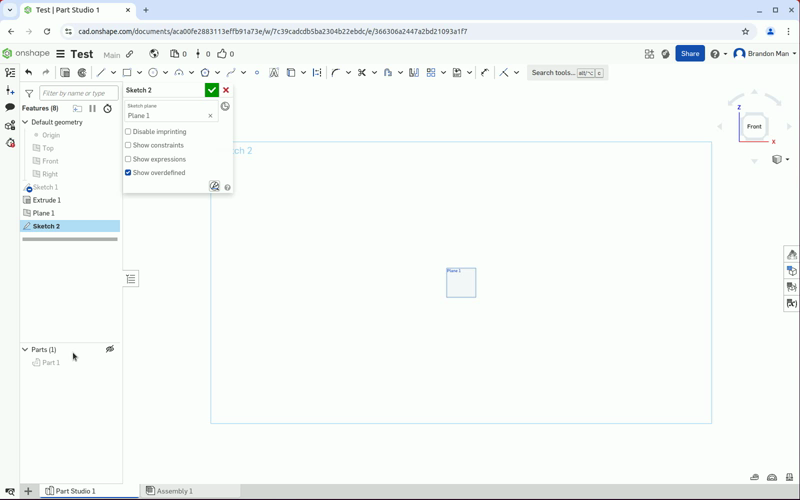
key(l)
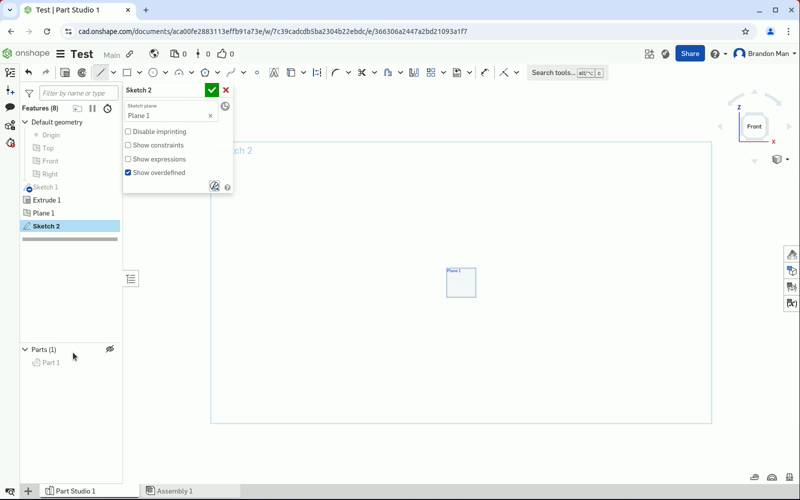
key_down(shift)
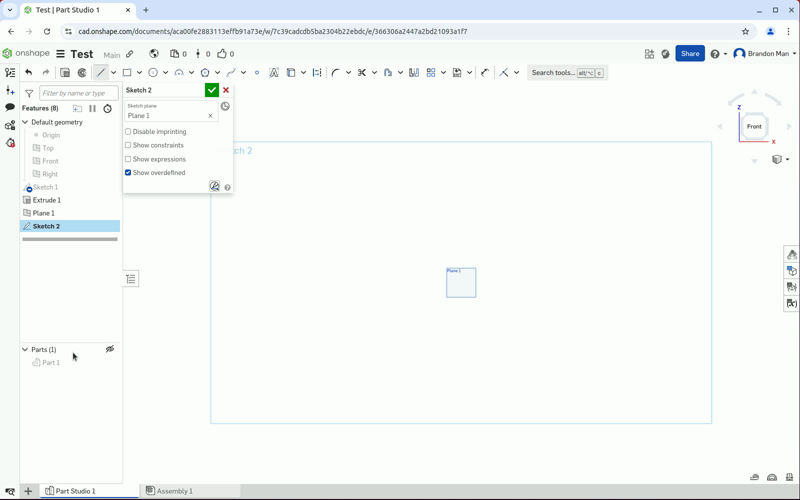
mouse_move(430, 274)
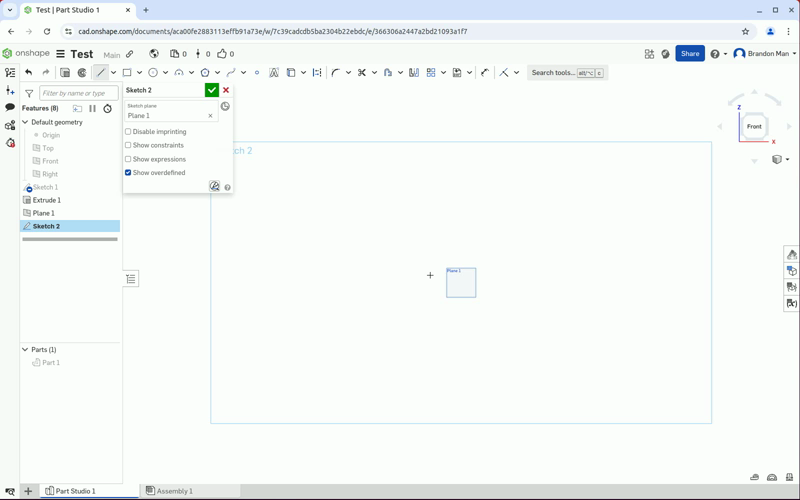
click(430, 274)
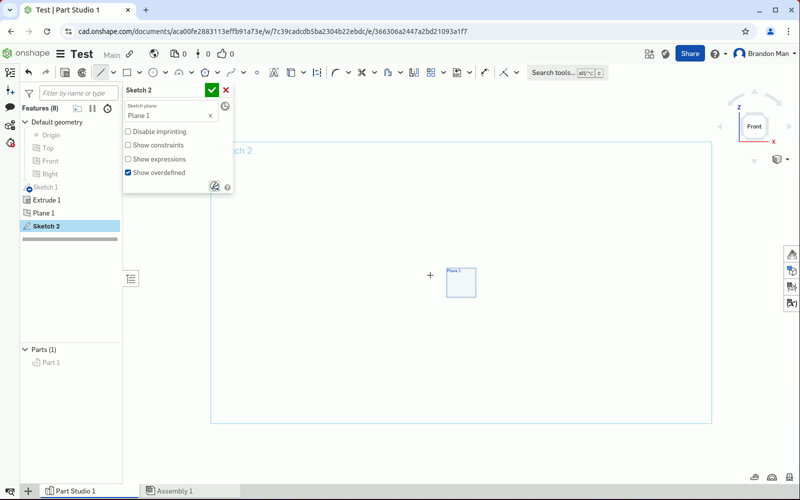
key_up(shift)
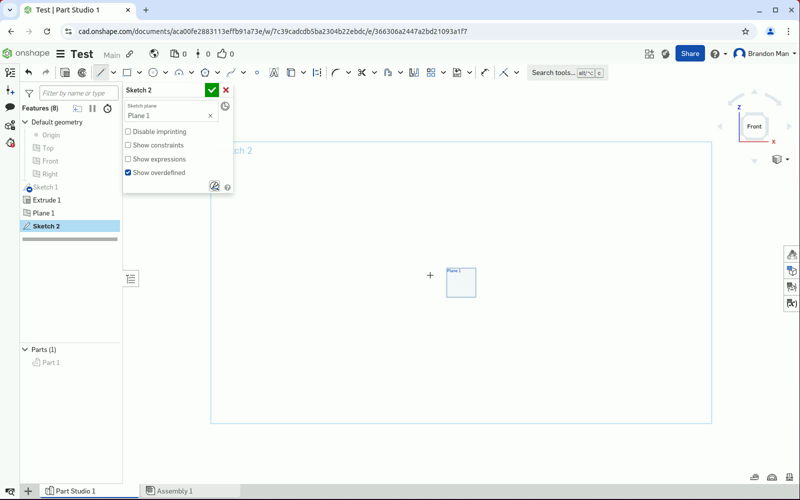
key_down(shift)
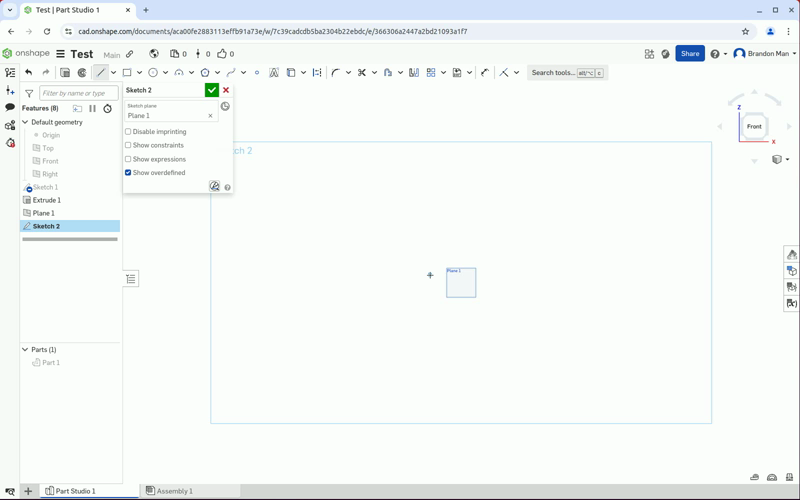
mouse_move(460, 274)
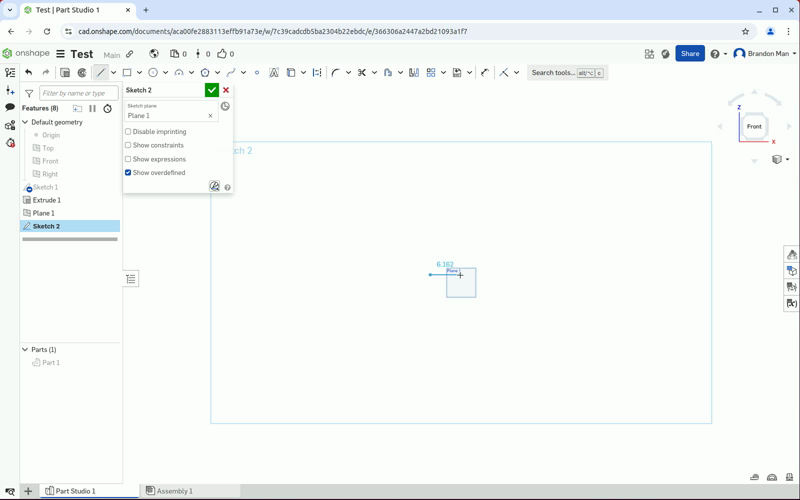
mouse_move(453, 274)
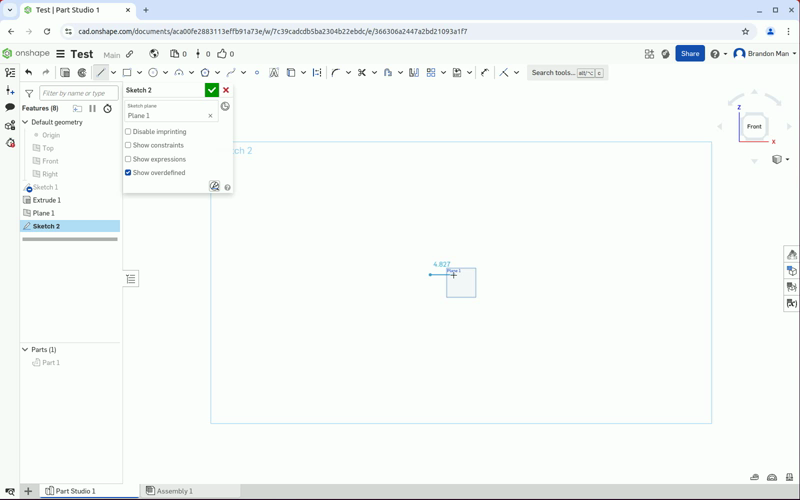
click(453, 274)
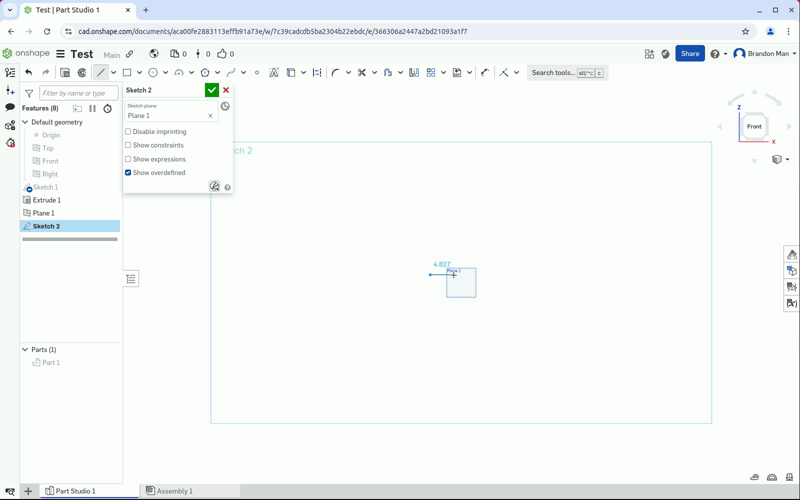
key_up(shift)
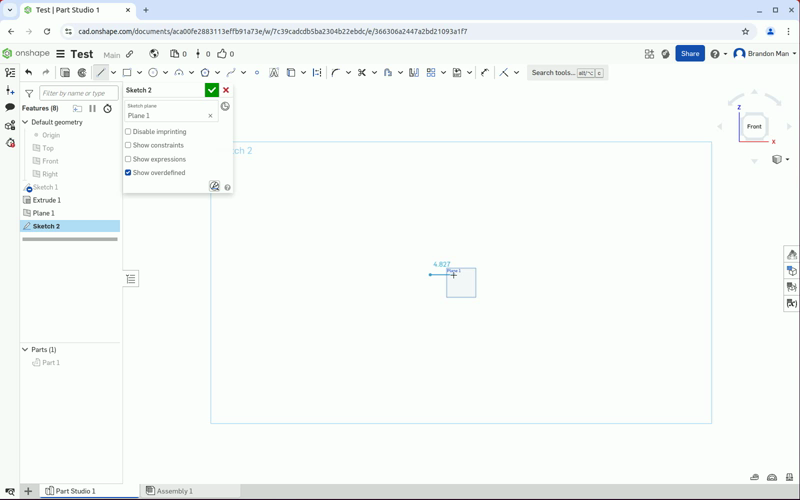
key_down(shift)
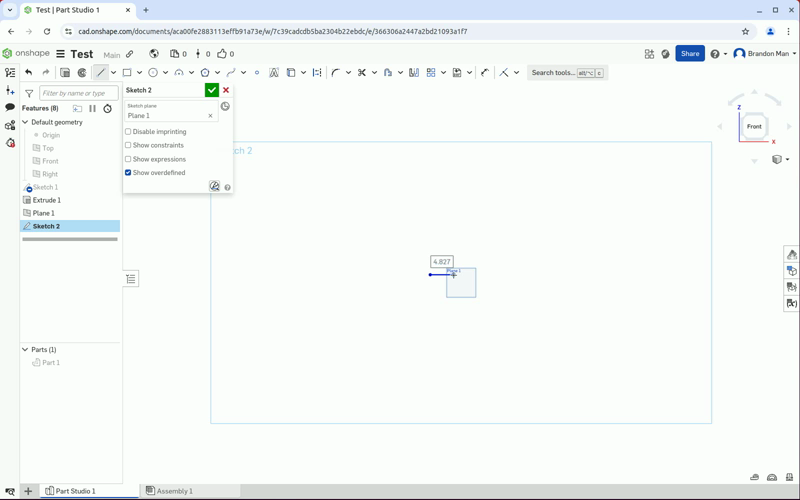
mouse_move(483, 274)
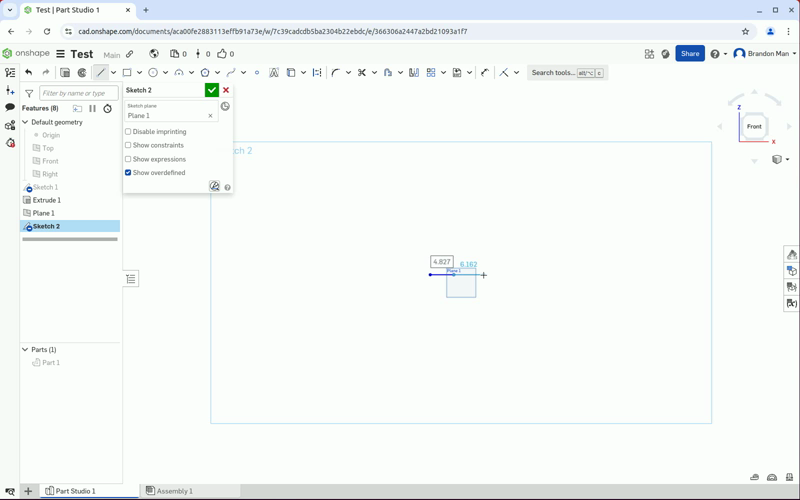
mouse_move(453, 251)
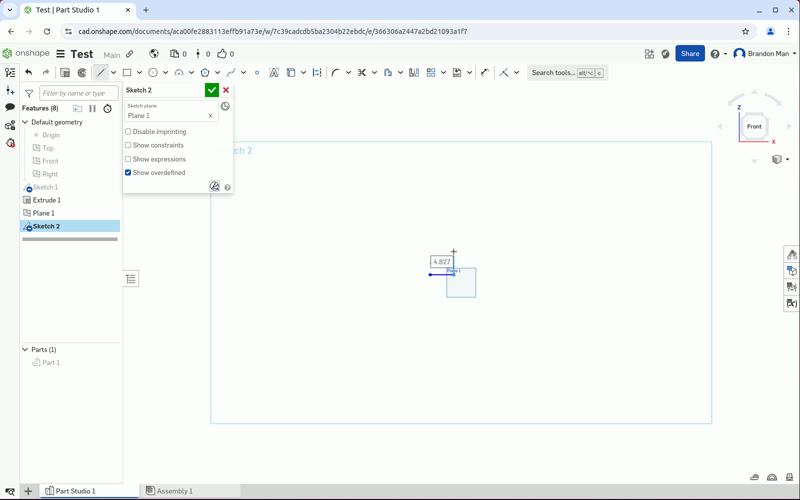
click(453, 251)
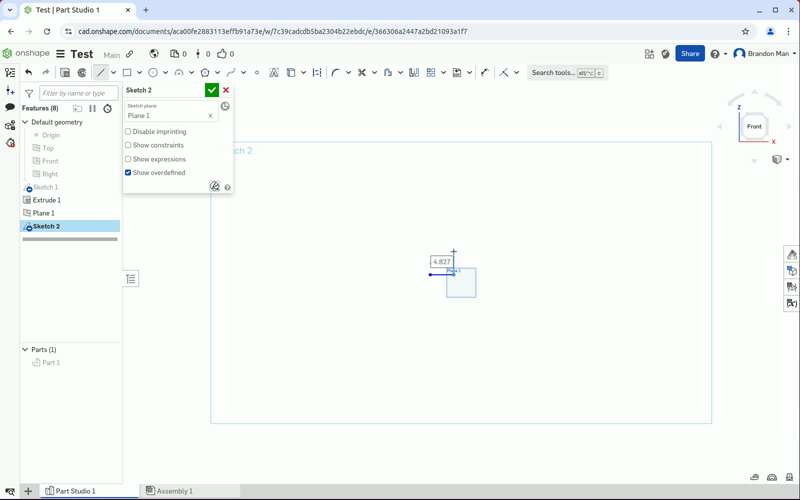
key_up(shift)
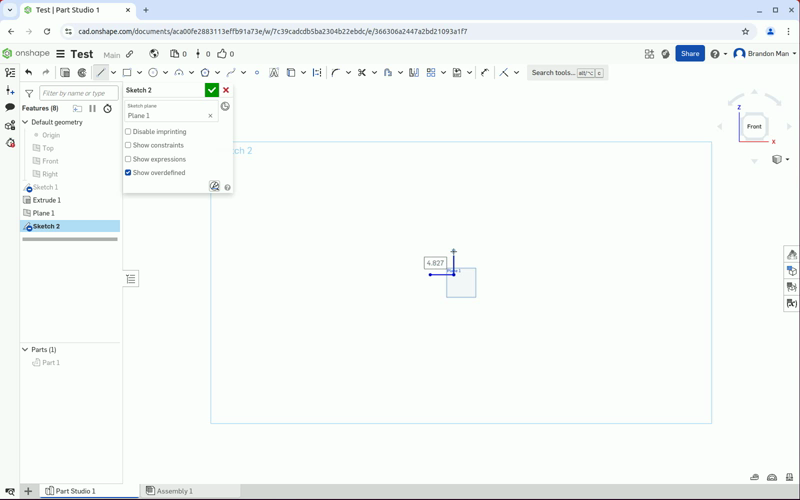
key_down(shift)
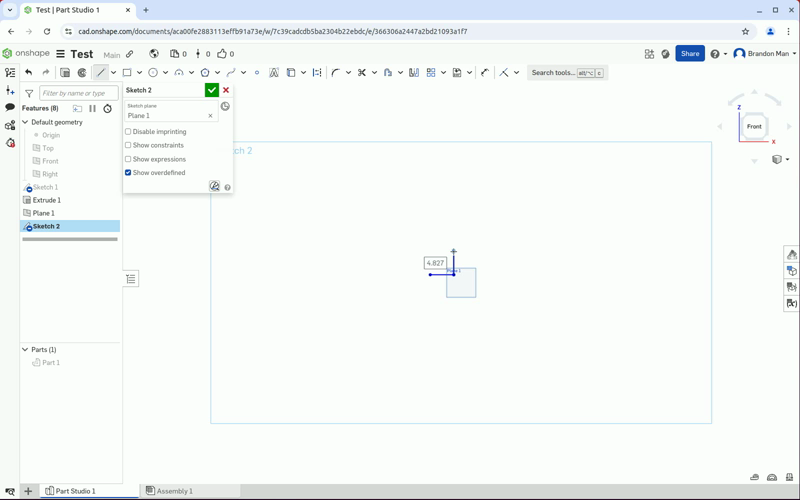
mouse_move(483, 251)
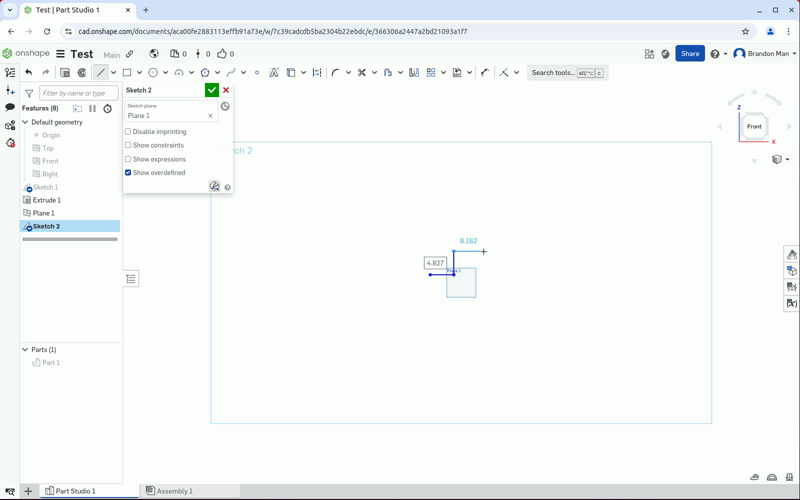
mouse_move(430, 251)
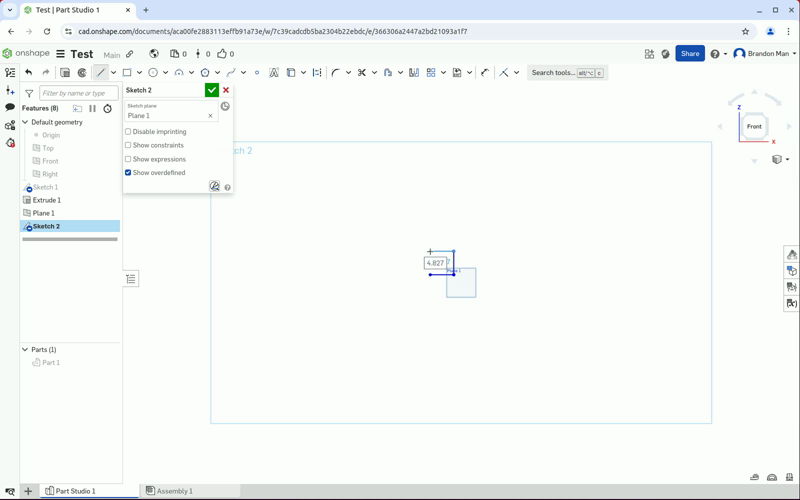
click(430, 251)
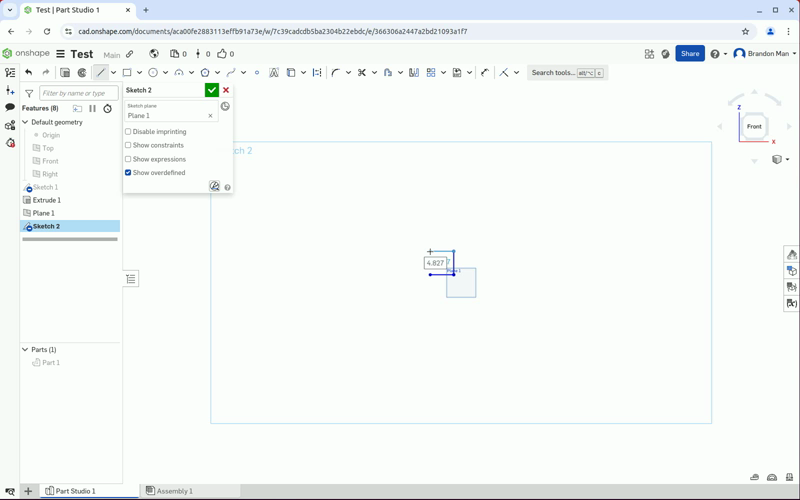
key_up(shift)
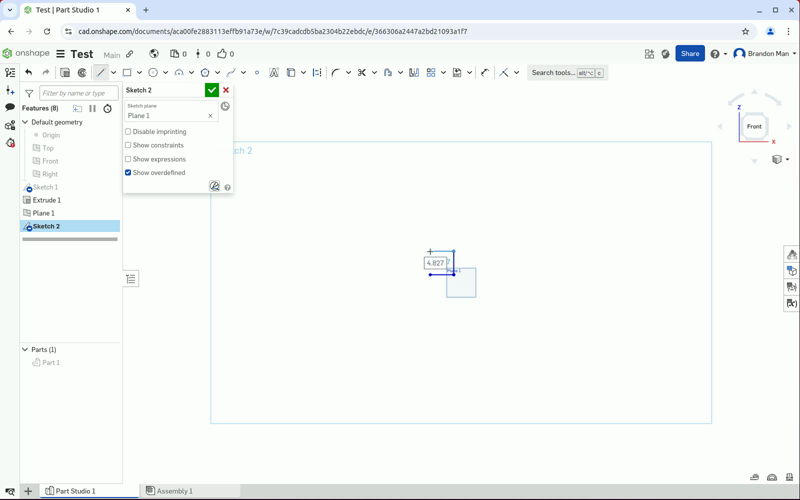
mouse_move(460, 251)
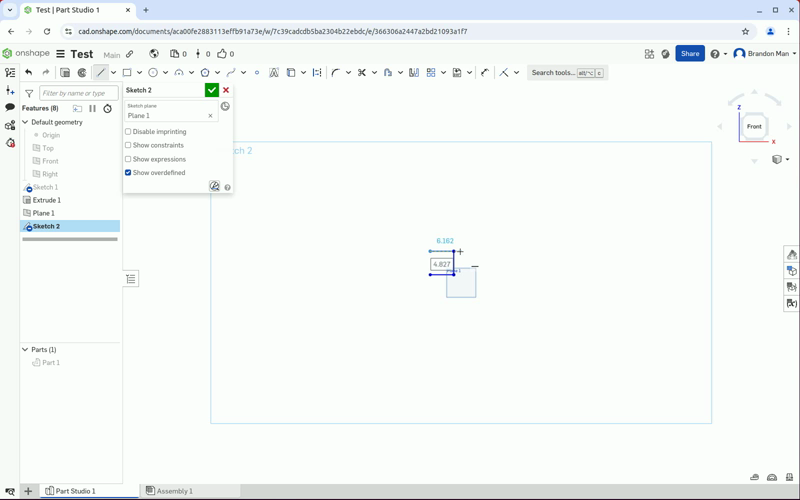
key_down(shift)
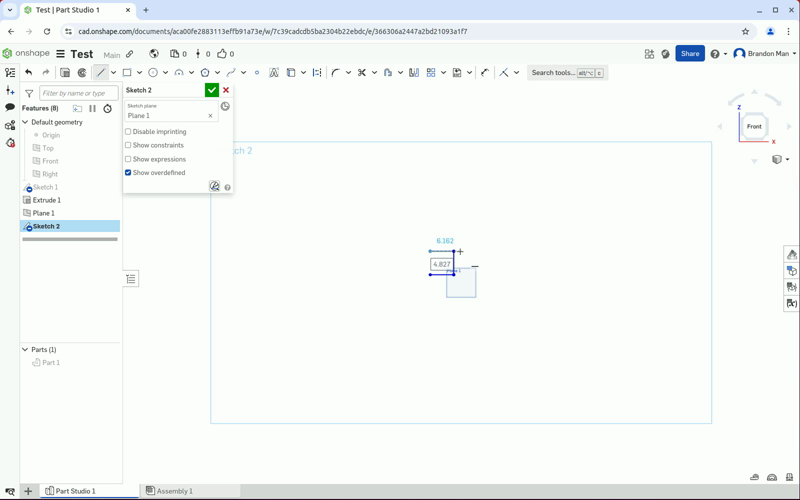
mouse_move(430, 274)
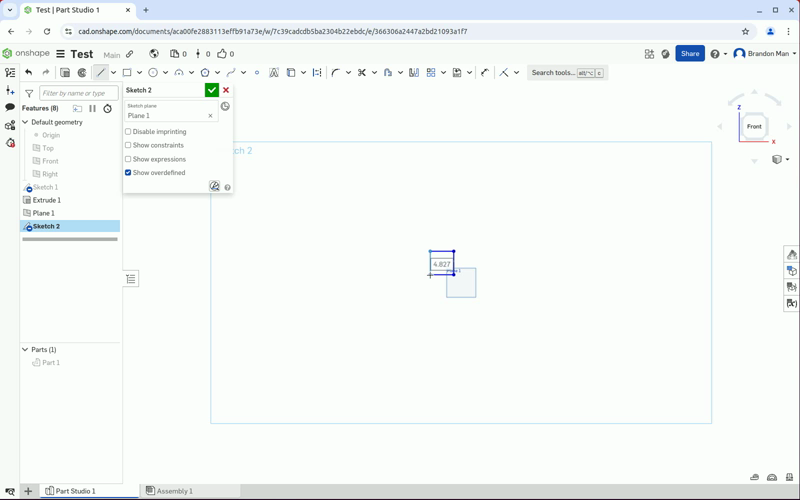
key_up(shift)
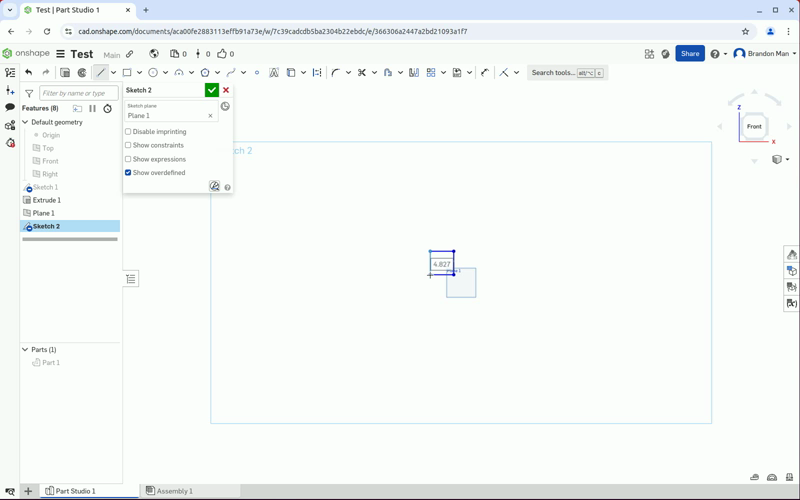
click(430, 274)
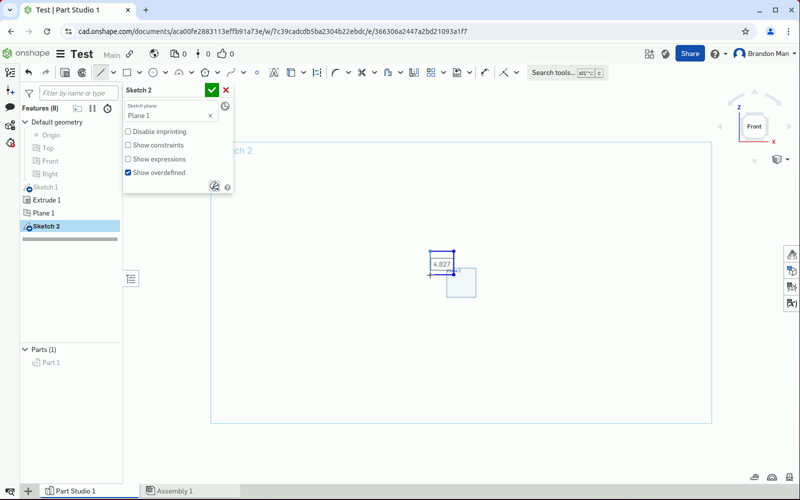
key(esc)
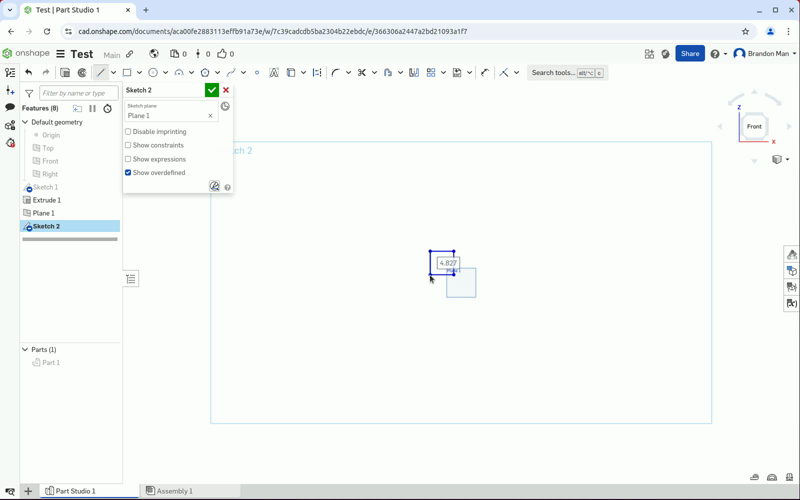
mouse_move(439, 260)
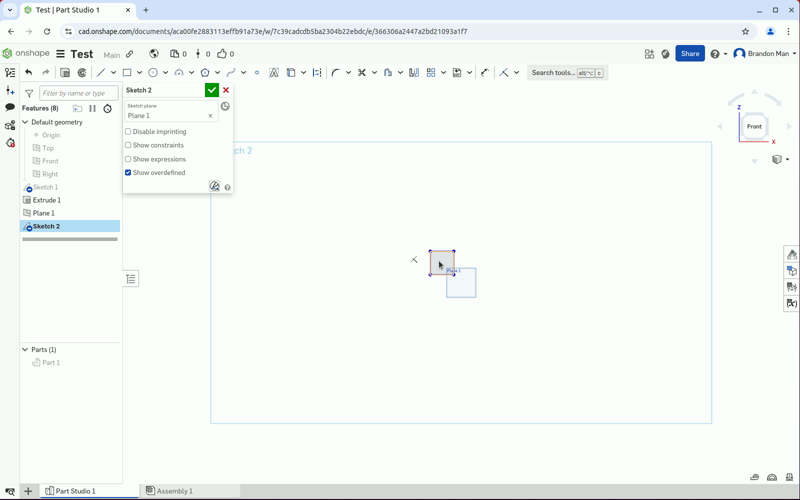
scroll(6)
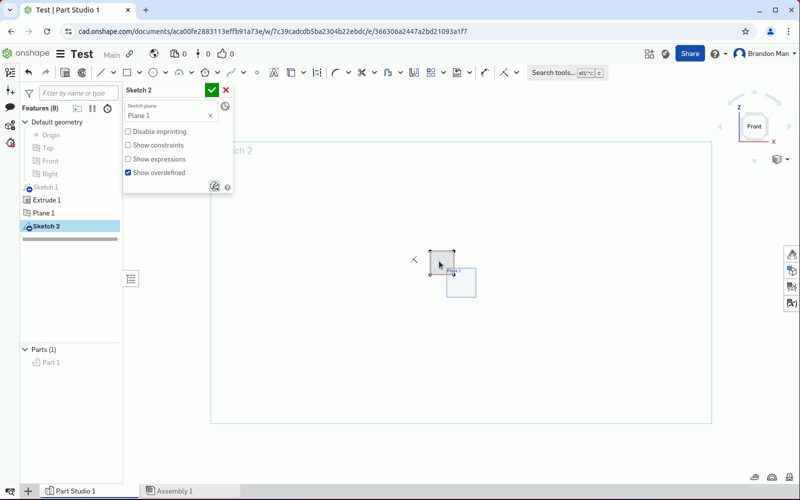
scroll(6)
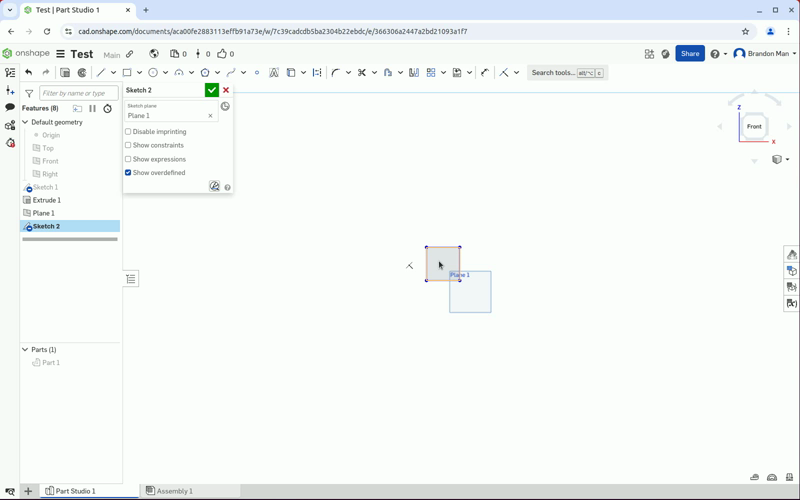
scroll(6)
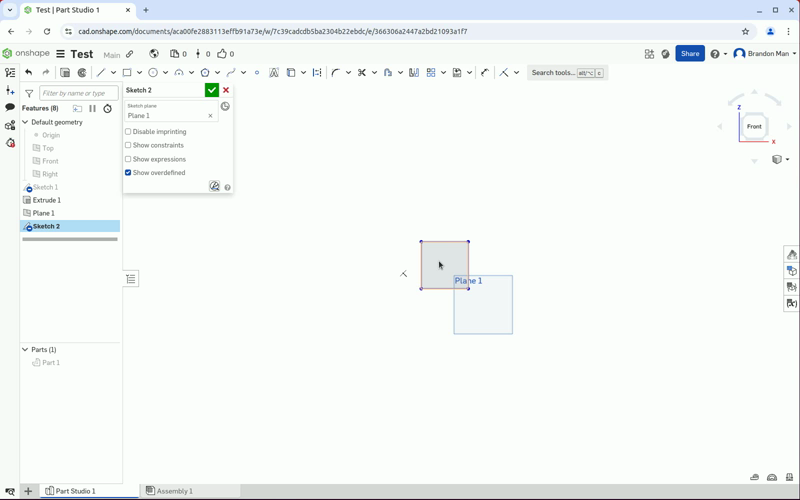
scroll(6)
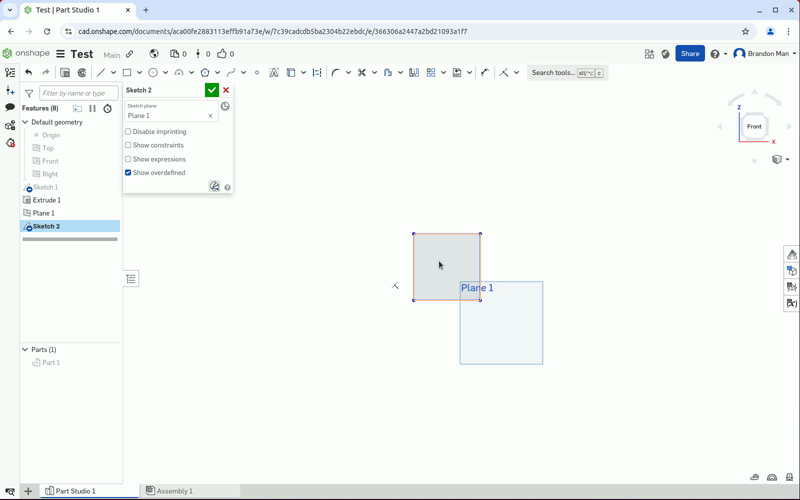
scroll(6)
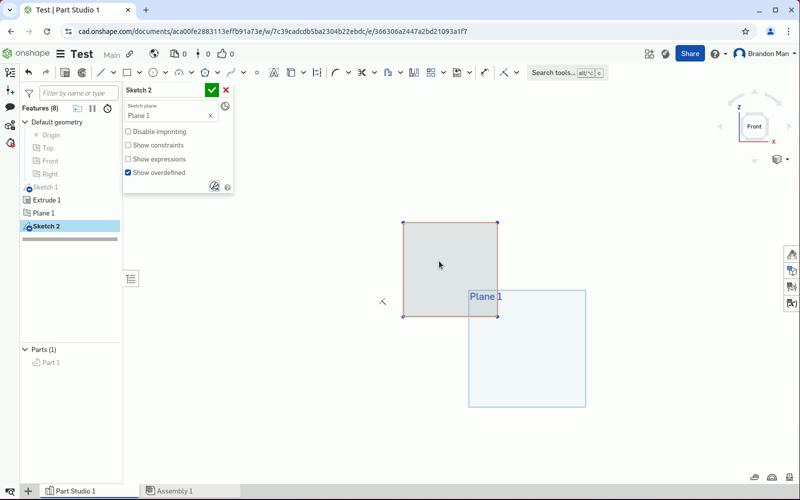
scroll(6)
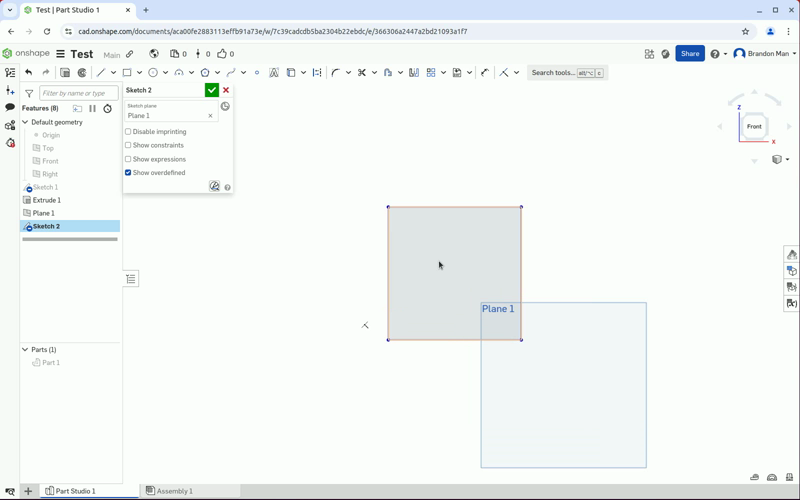
scroll(6)
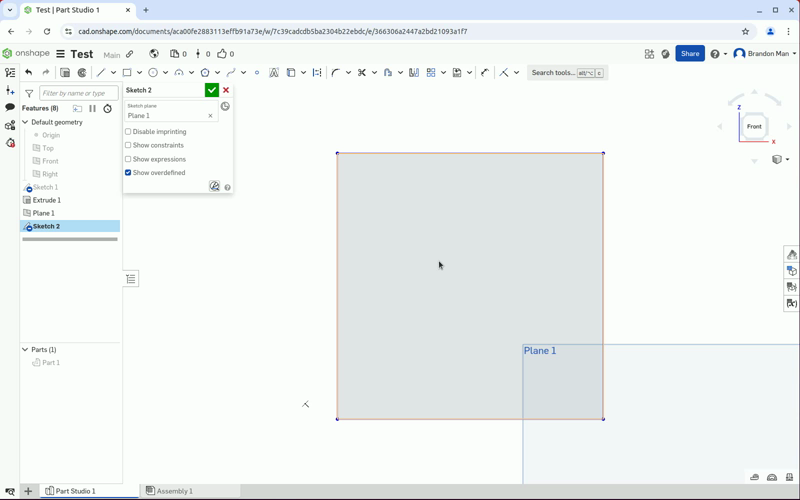
click(439, 260)
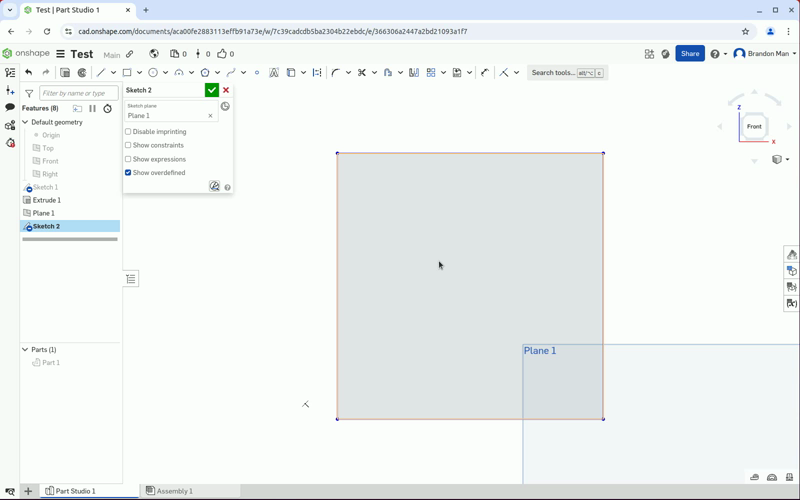
scroll(-6)
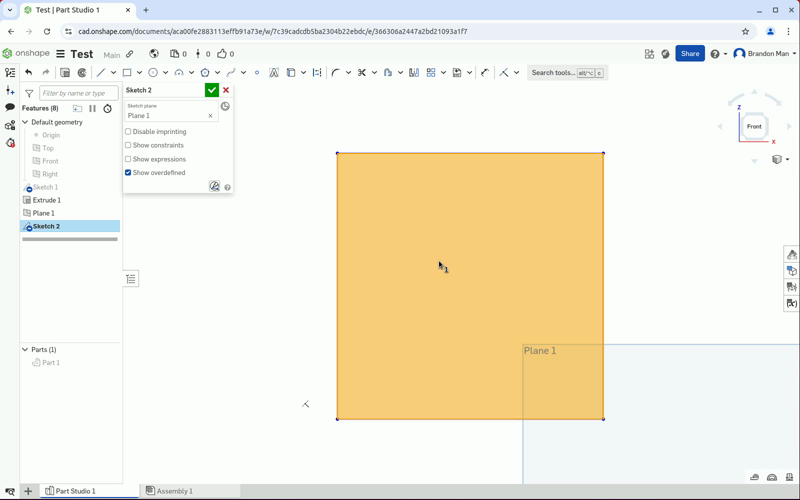
scroll(-6)
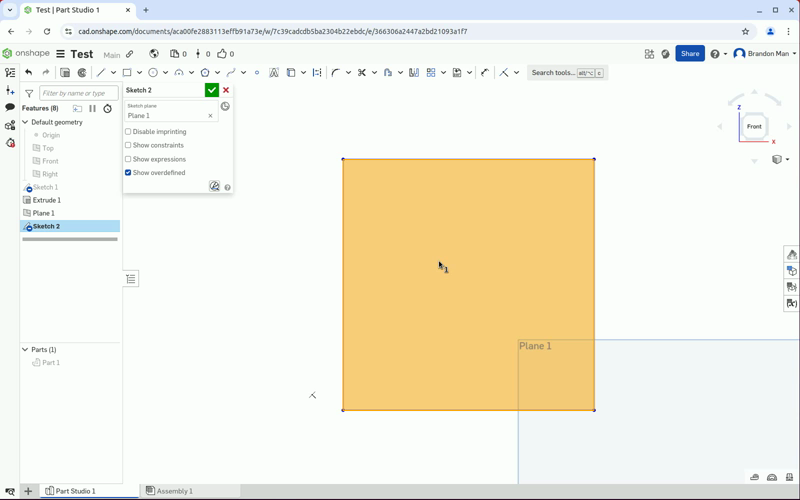
scroll(-6)
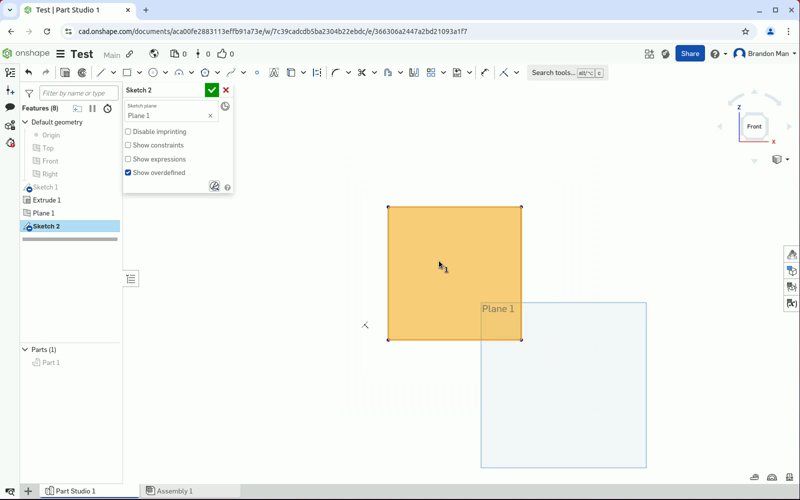
scroll(-6)
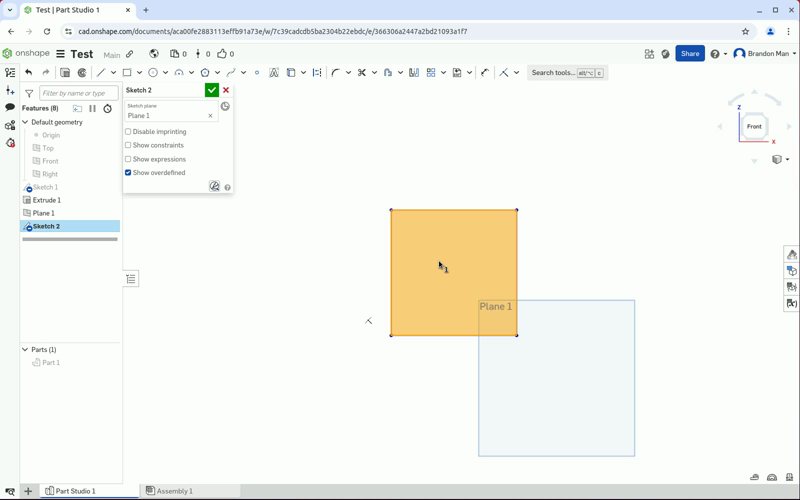
scroll(-6)
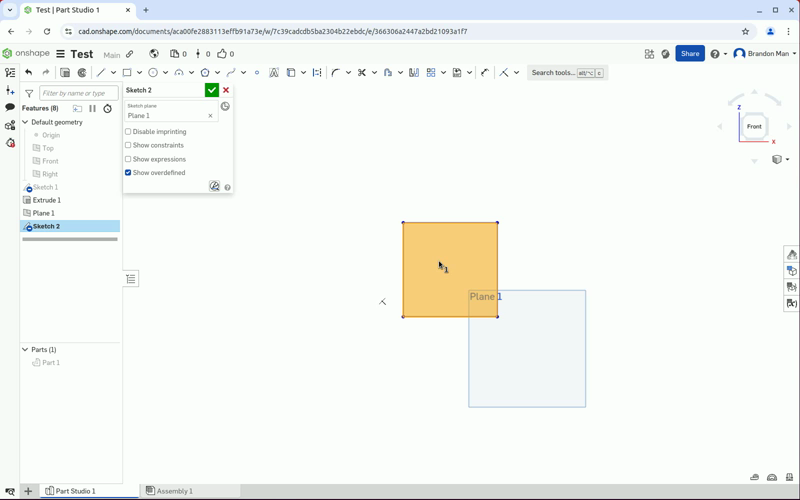
scroll(-6)
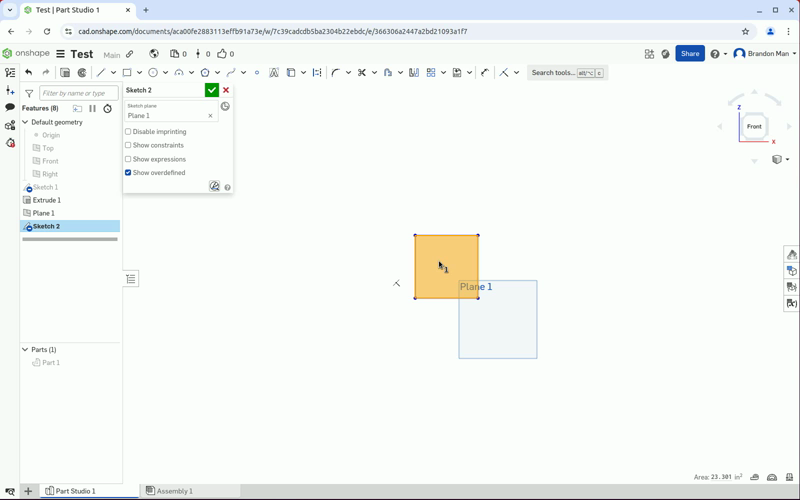
scroll(-6)
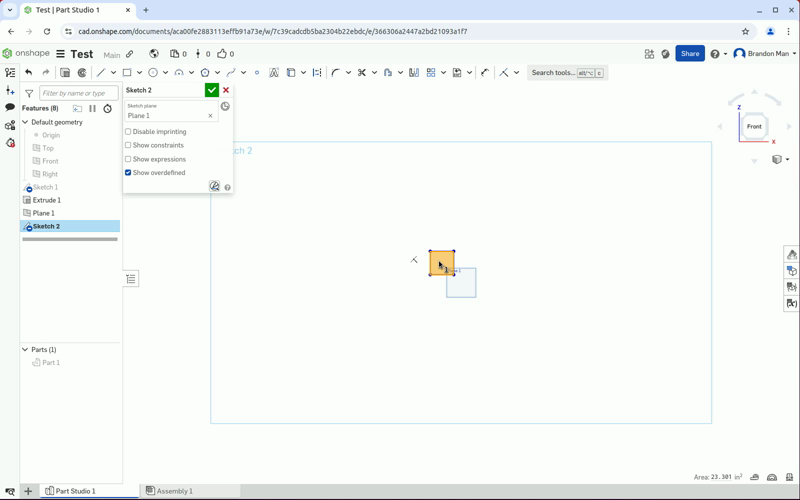
mouse_move(73, 352)
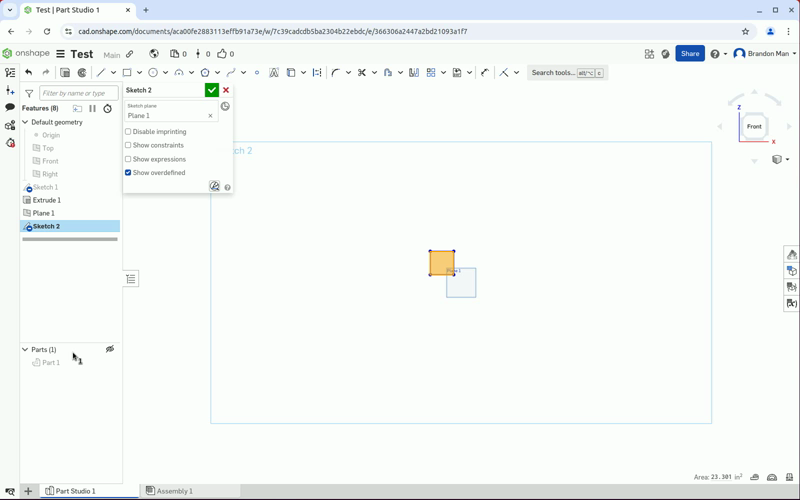
key(shift+y)
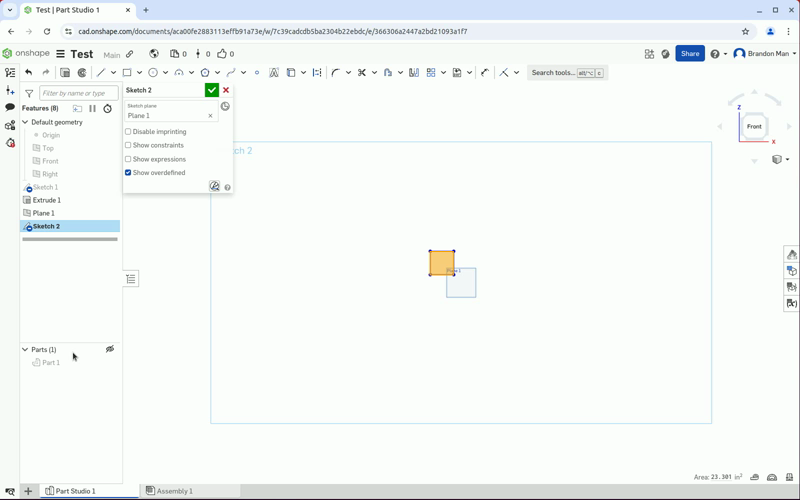
key(shift+e)
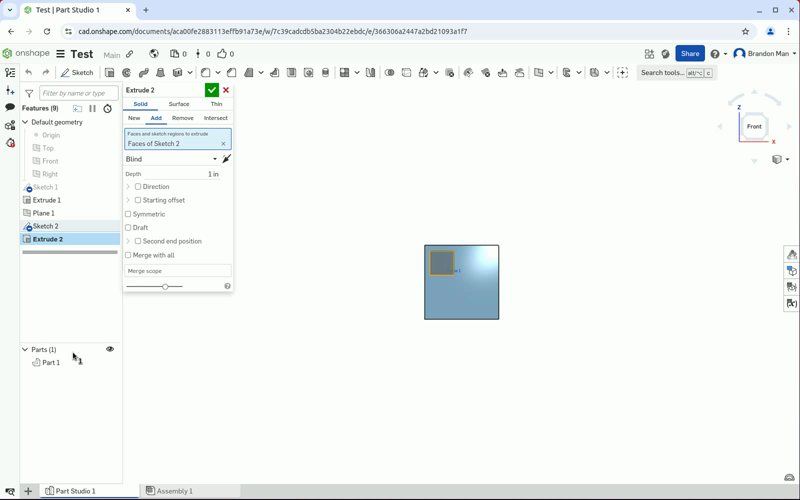
mouse_move(143, 106)
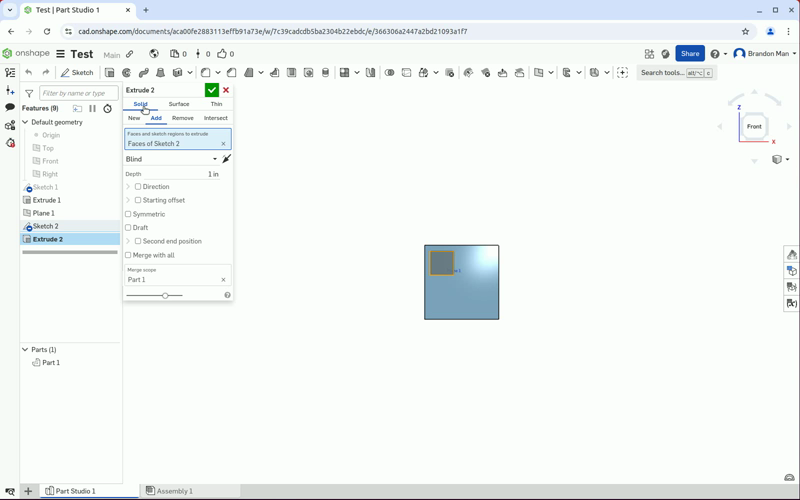
click(143, 106)
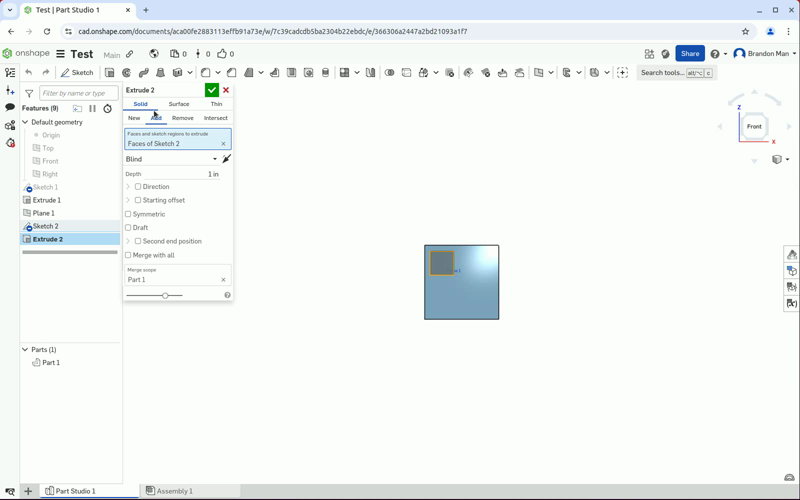
mouse_move(186, 120)
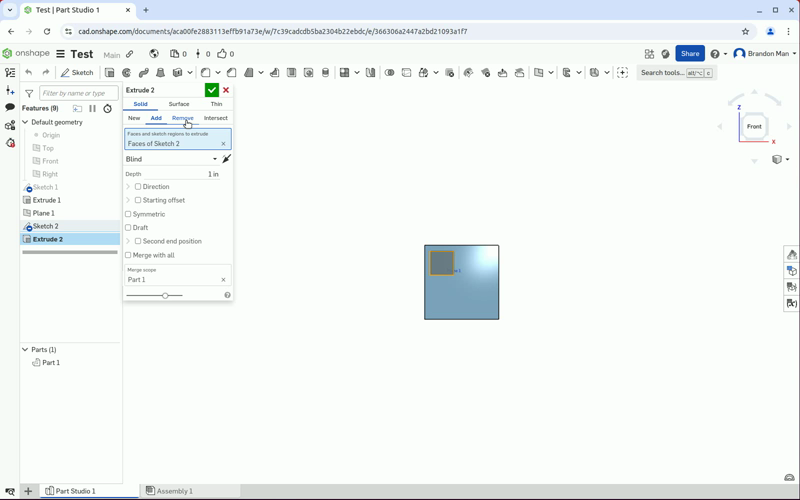
click(186, 120)
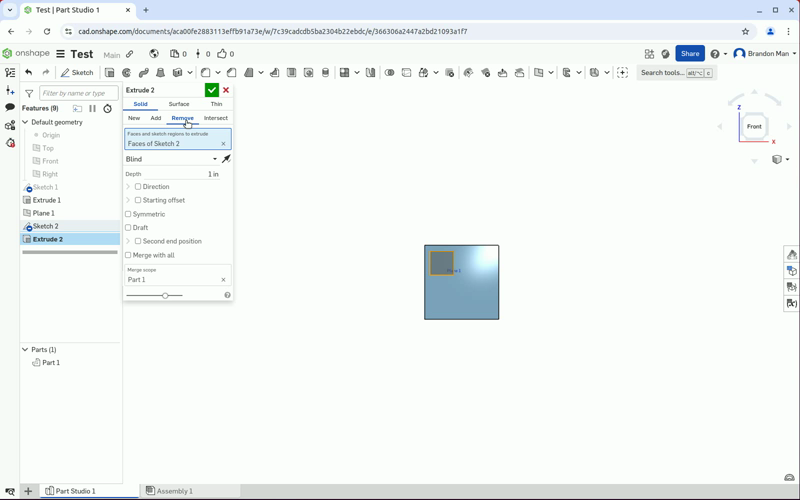
key(tab, 4)
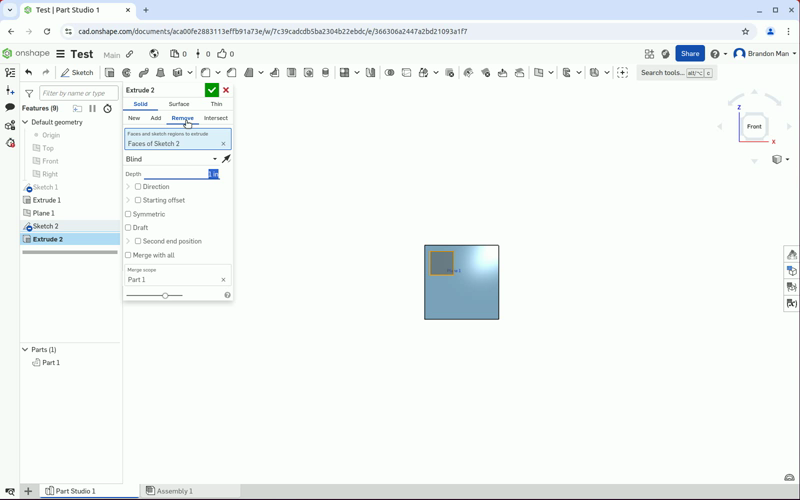
text(4.332)
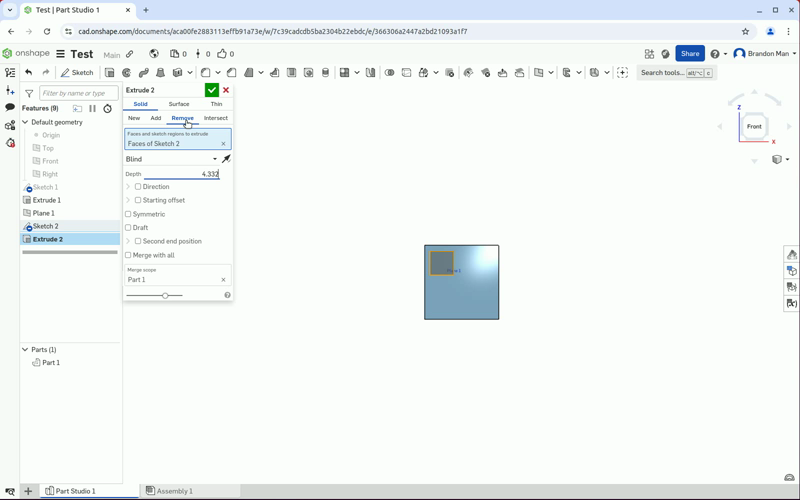
key(tab, 3)
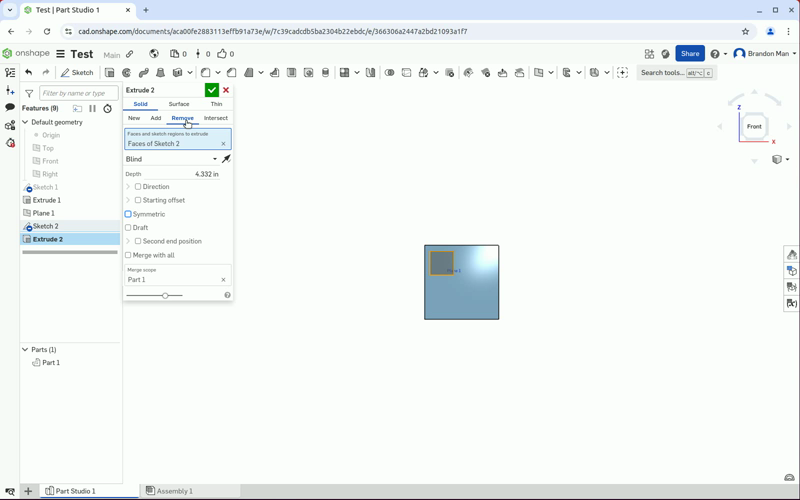
key(space)
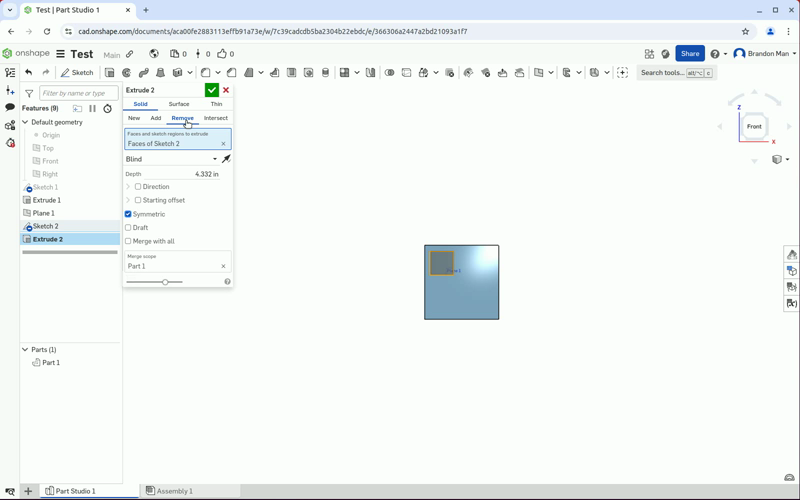
key(tab, 2)
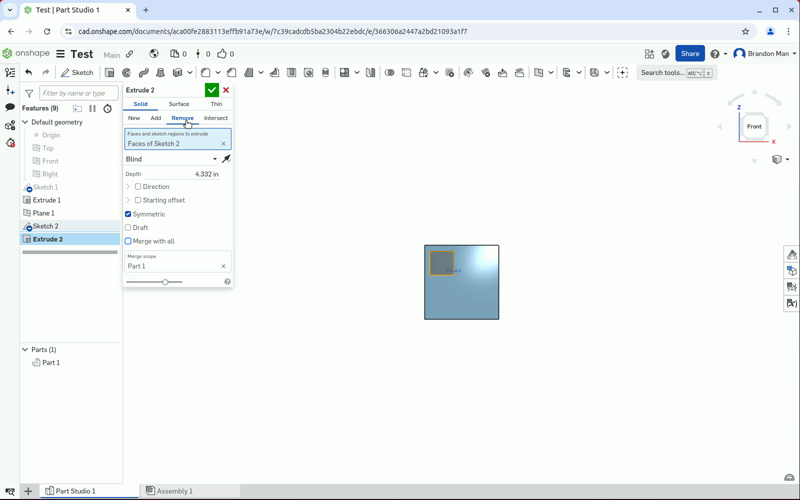
key(space)
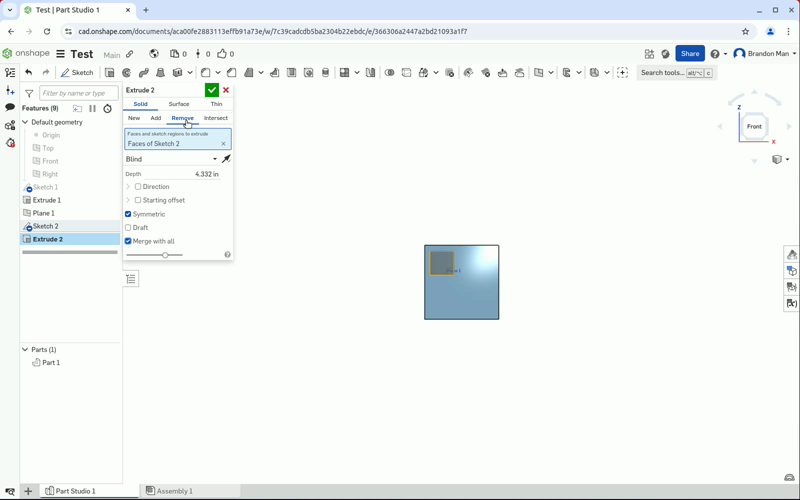
key(enter)
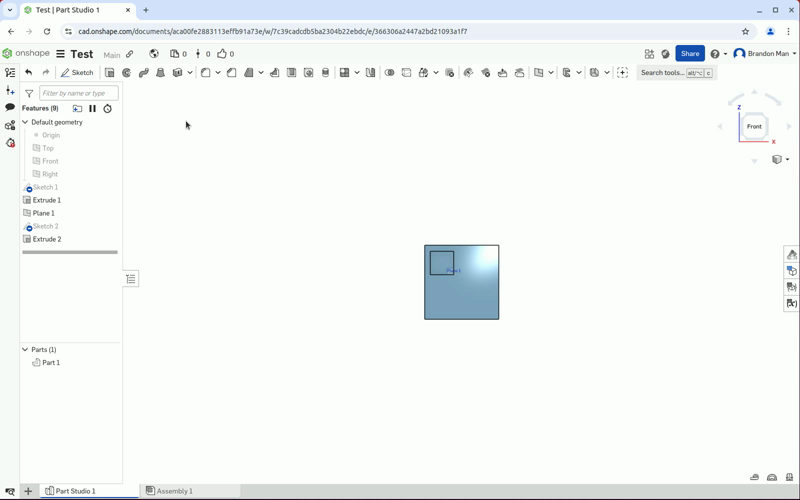
key(shift+h)
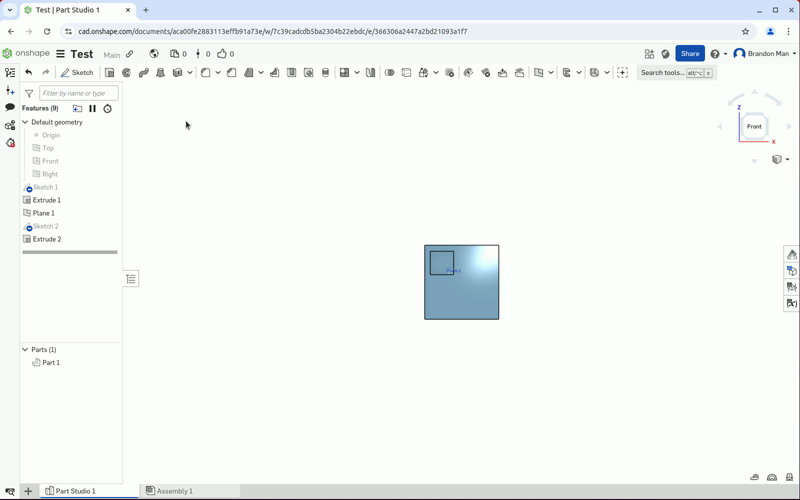
key(shift+h)
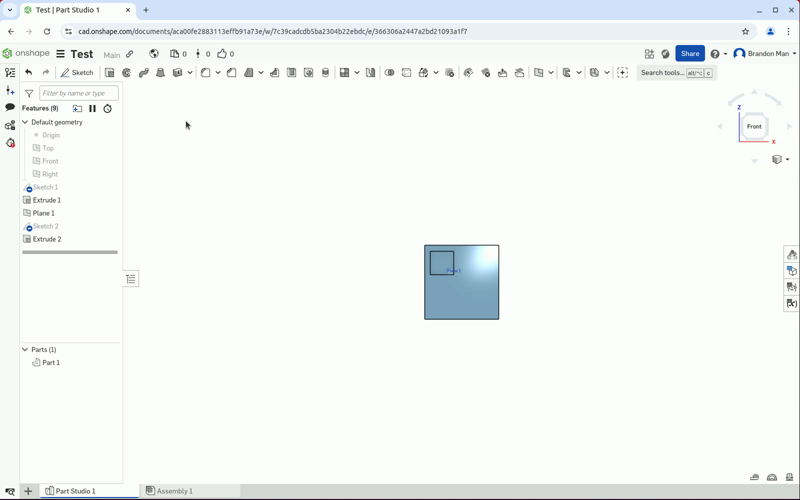
mouse_move(73, 189)
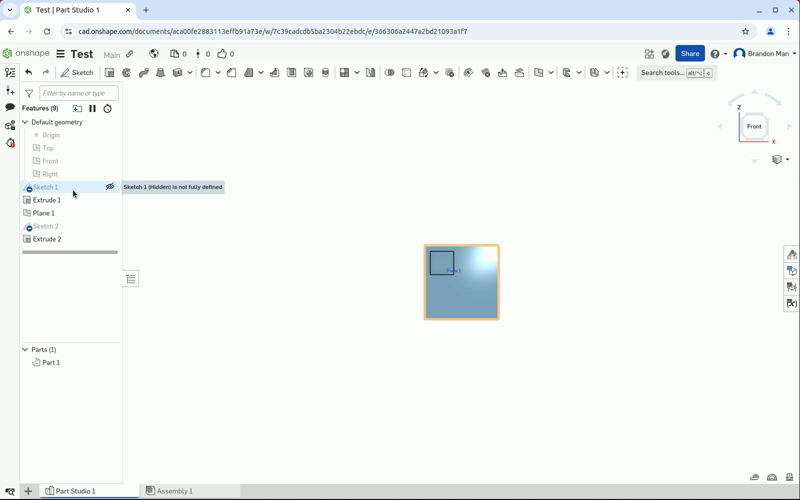
click(73, 189)
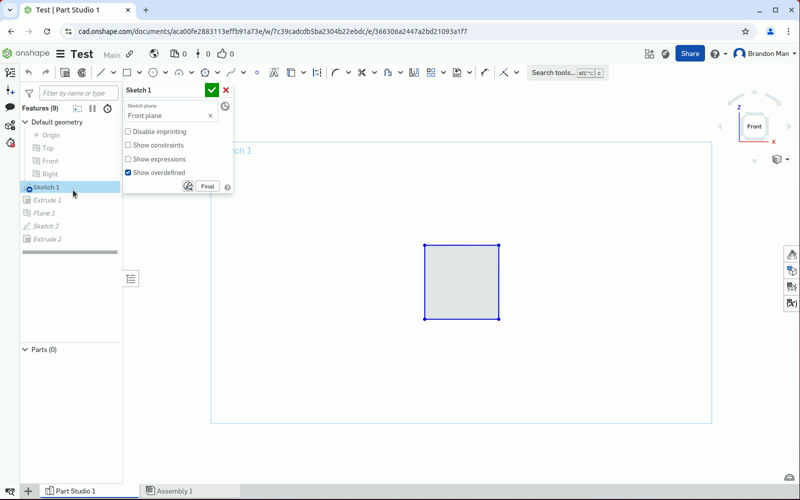
mouse_move(229, 92)
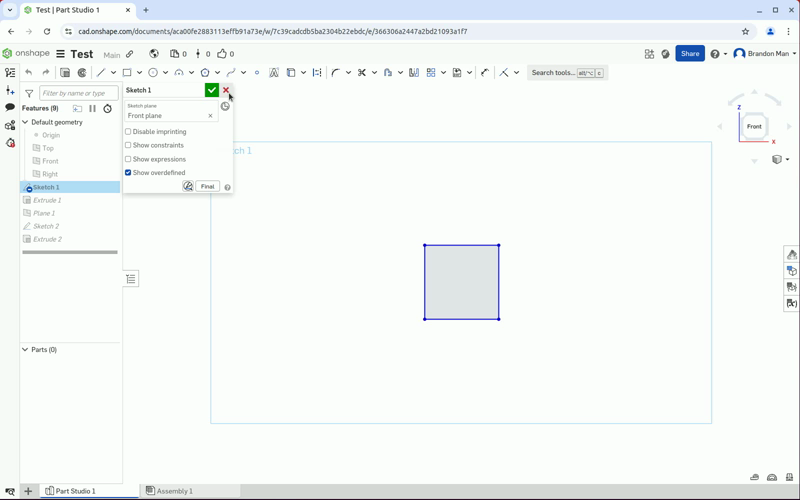
click(229, 92)
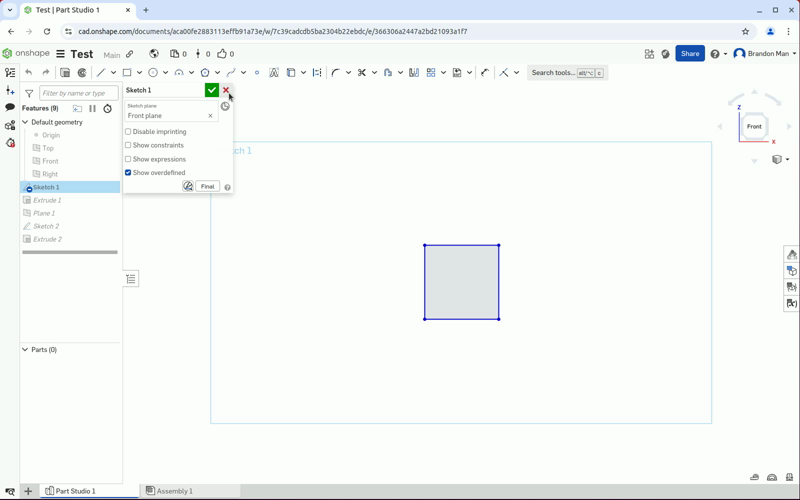
key(shift+s)
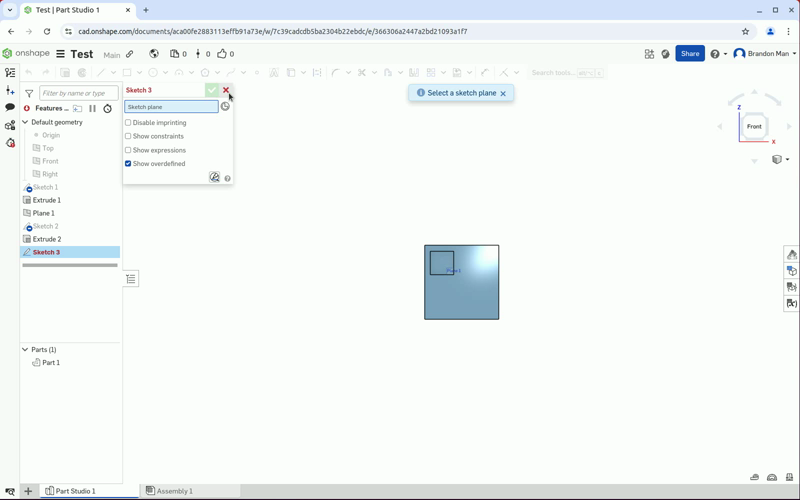
mouse_move(73, 215)
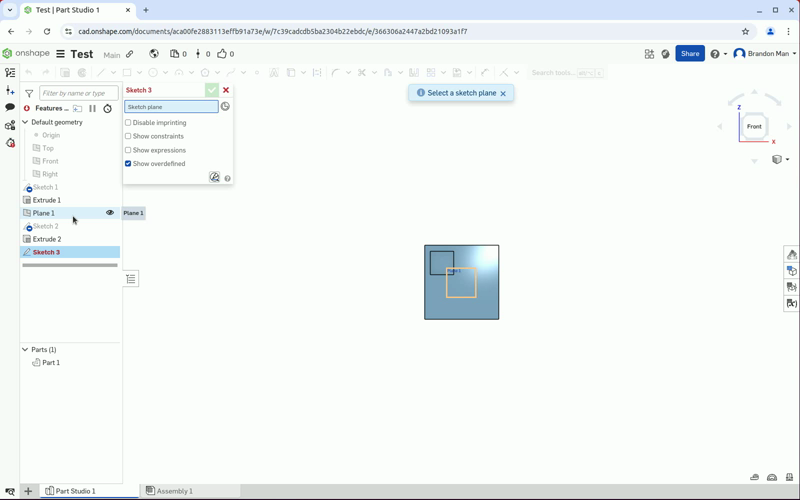
click(73, 215)
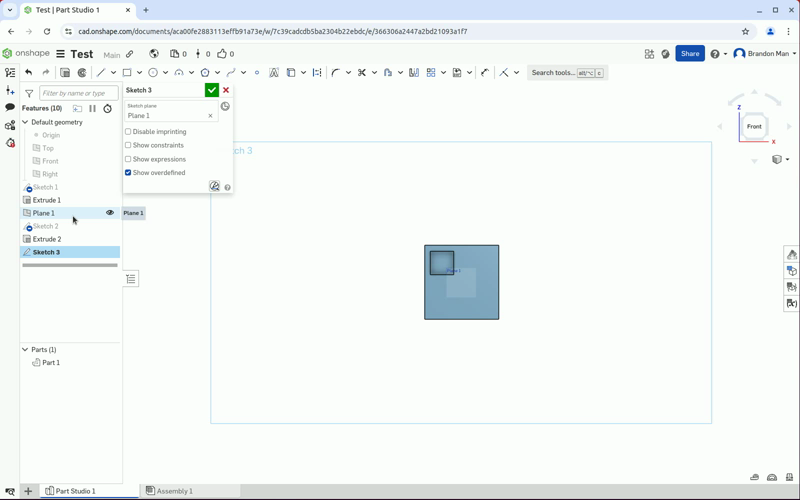
mouse_move(73, 352)
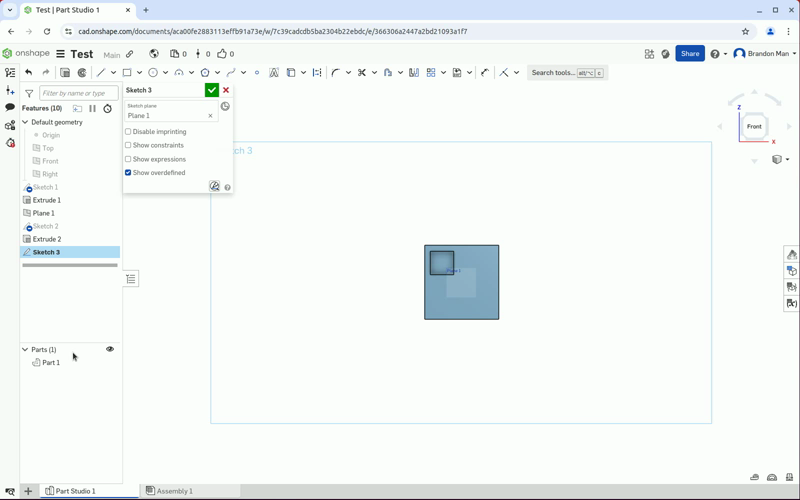
key(y)
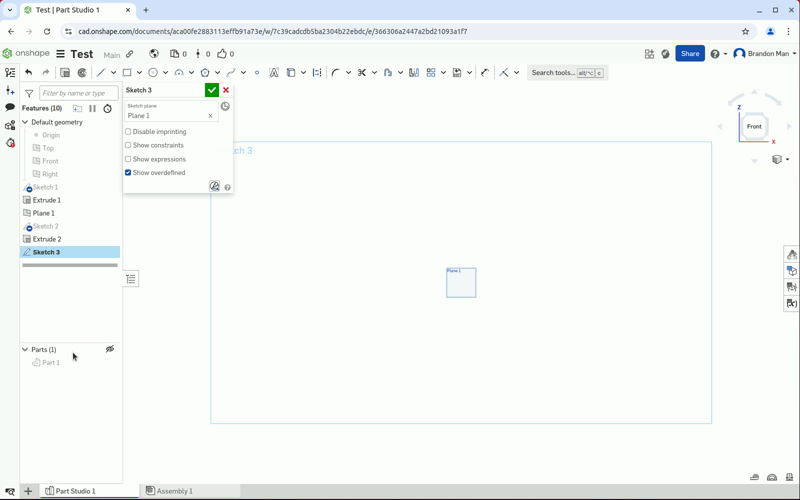
key(l)
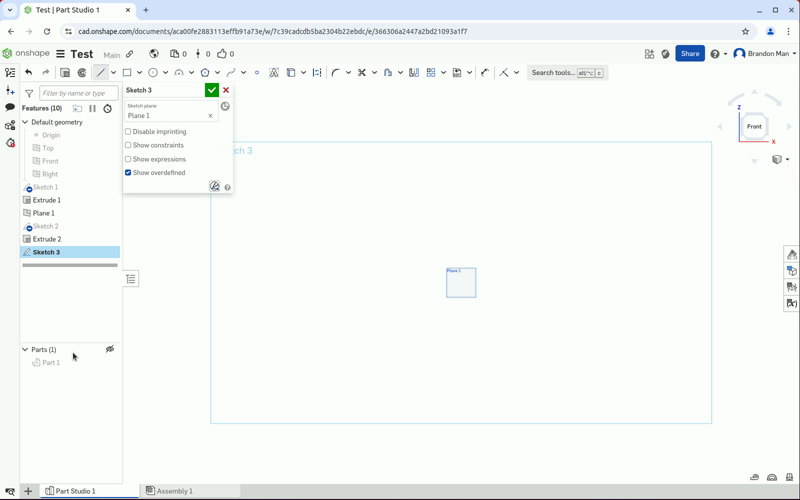
key_down(shift)
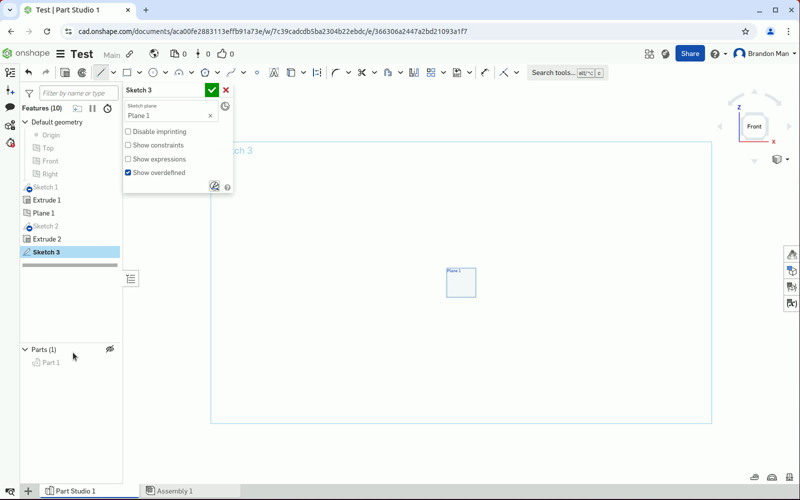
mouse_move(466, 260)
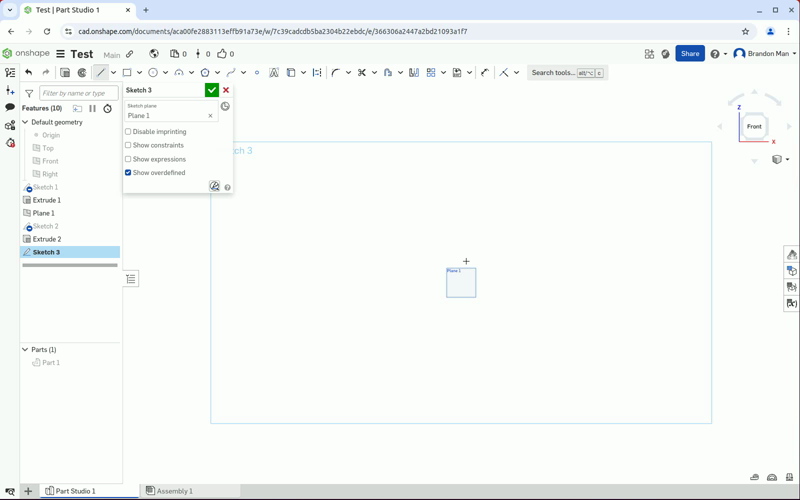
click(466, 260)
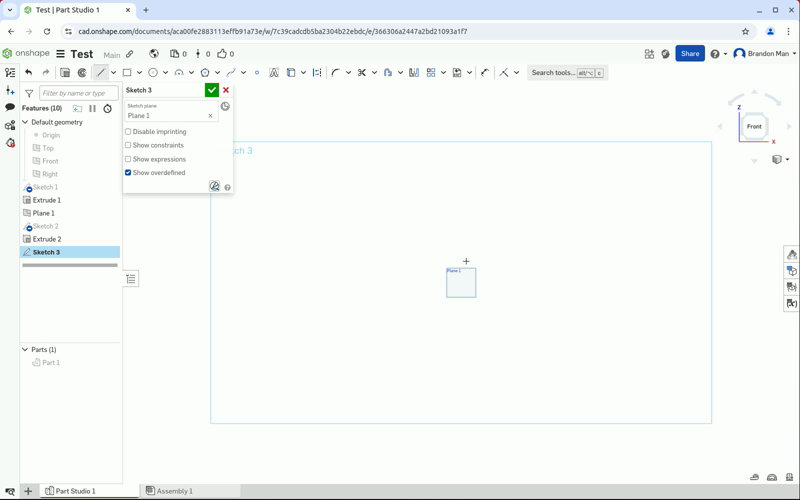
key_up(shift)
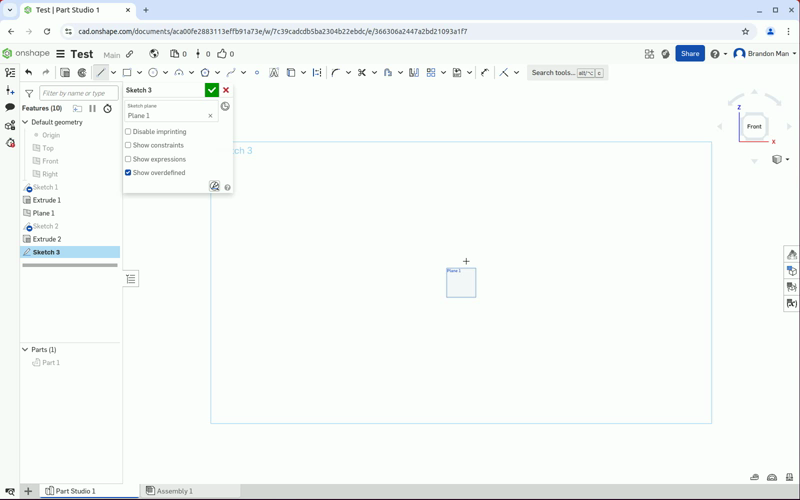
key_down(shift)
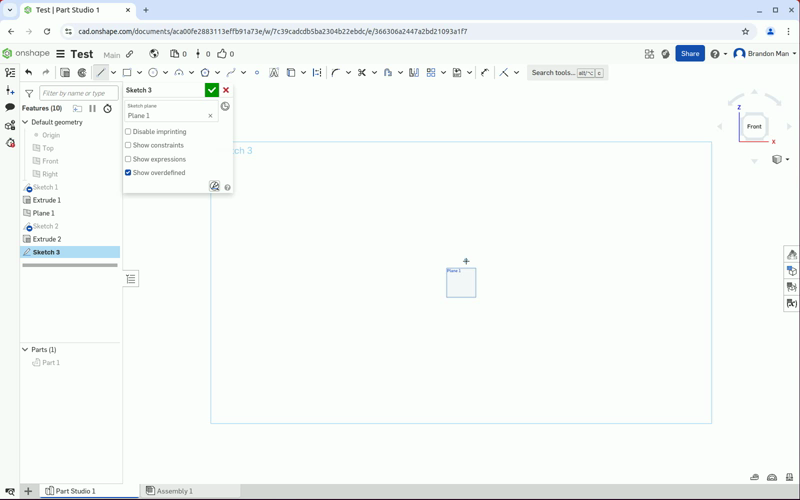
mouse_move(496, 260)
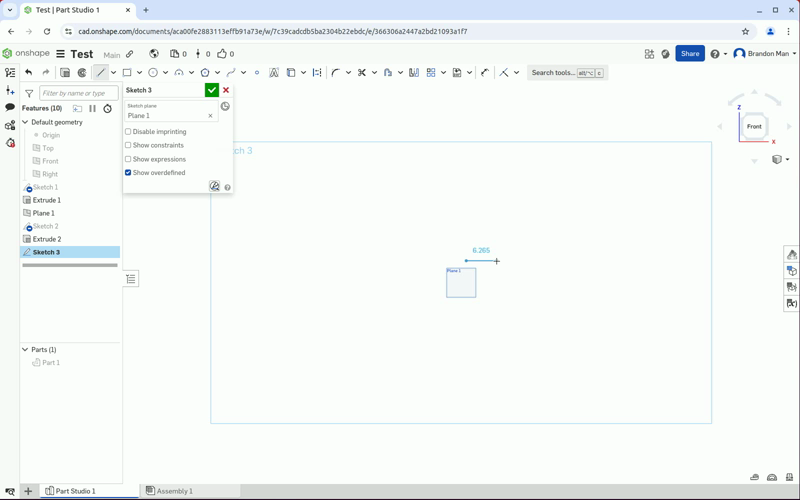
mouse_move(471, 276)
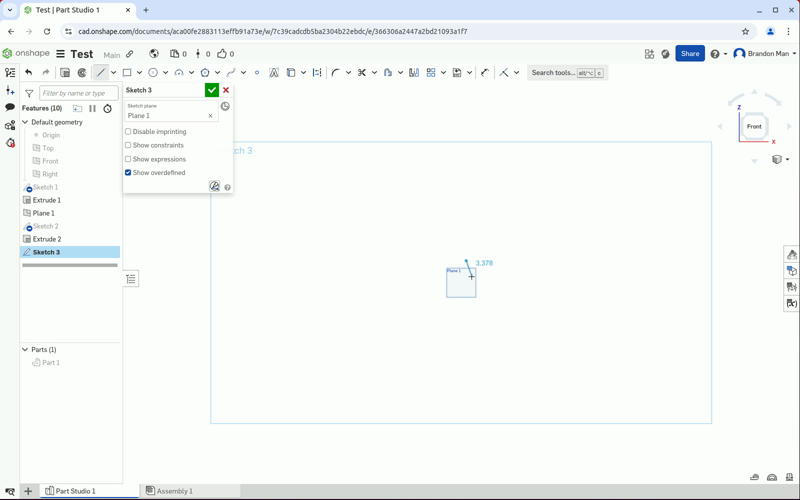
click(471, 276)
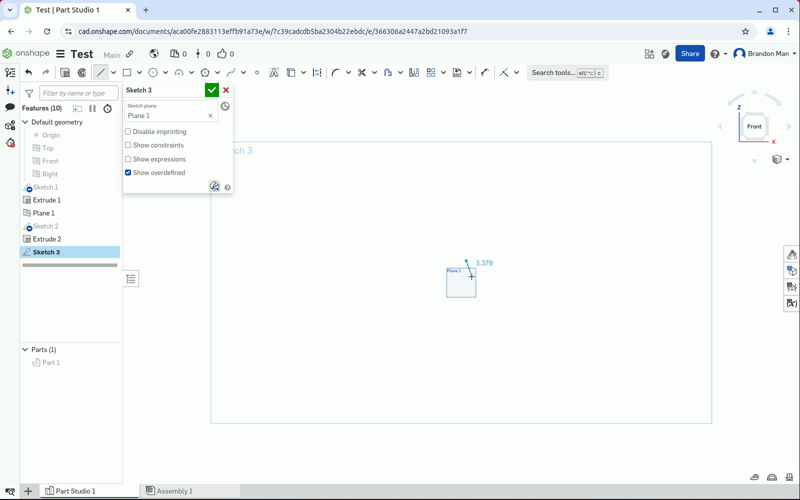
key_up(shift)
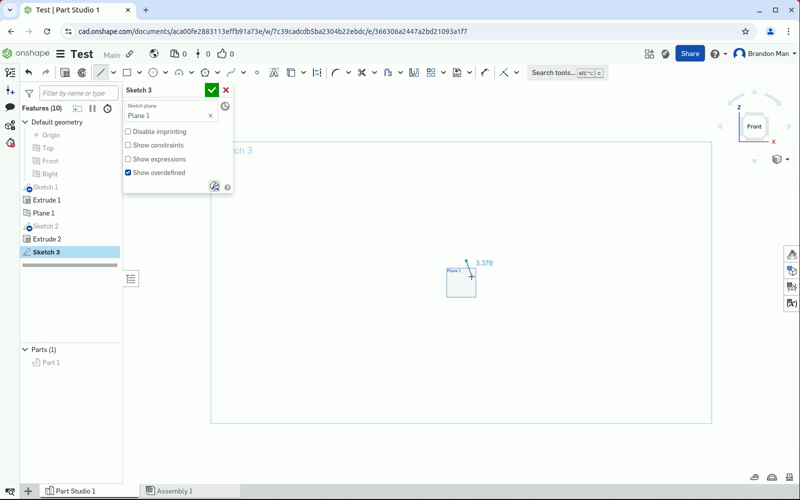
key_down(shift)
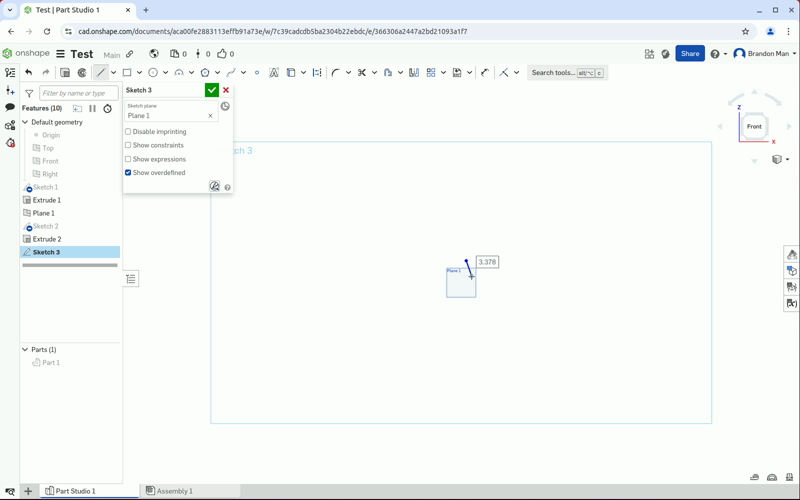
mouse_move(501, 276)
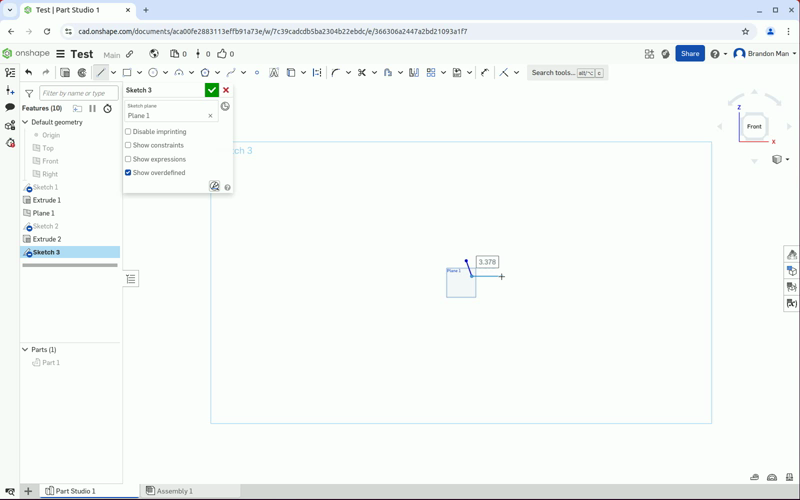
mouse_move(488, 276)
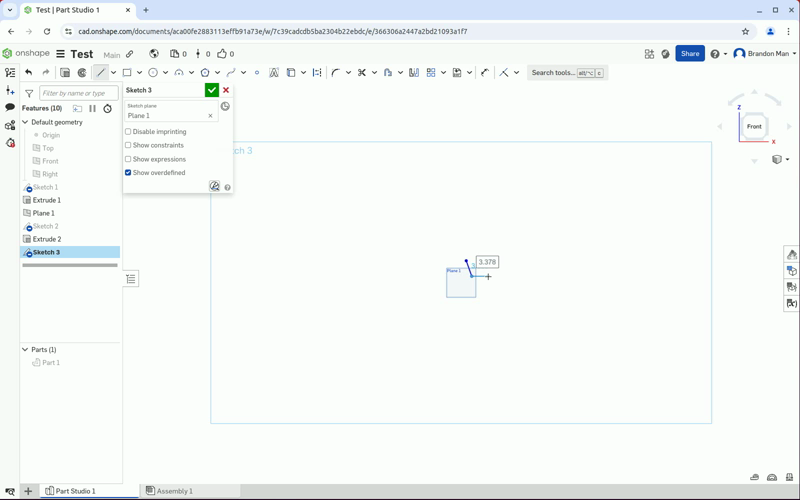
click(488, 276)
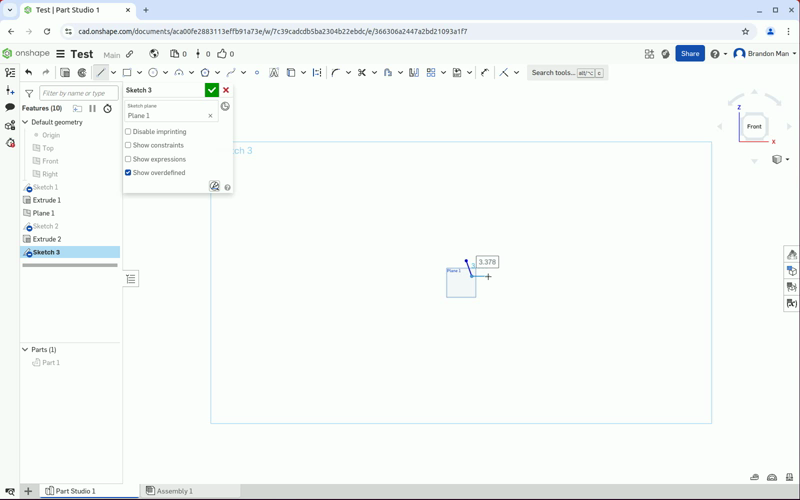
key_up(shift)
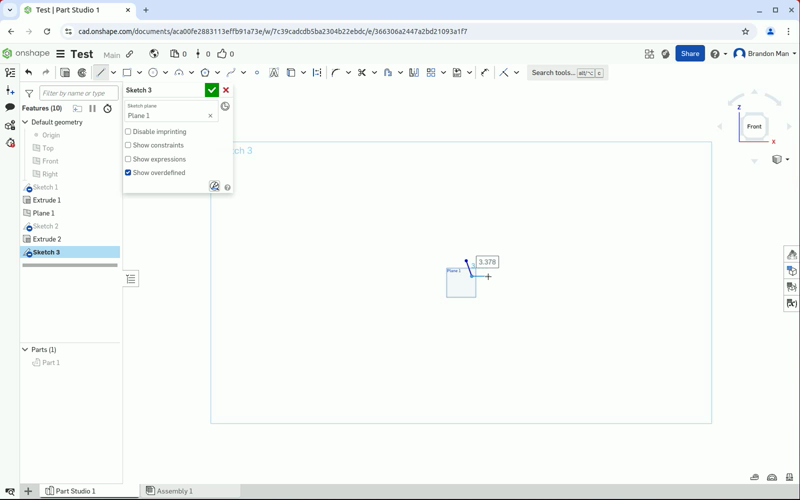
key_down(shift)
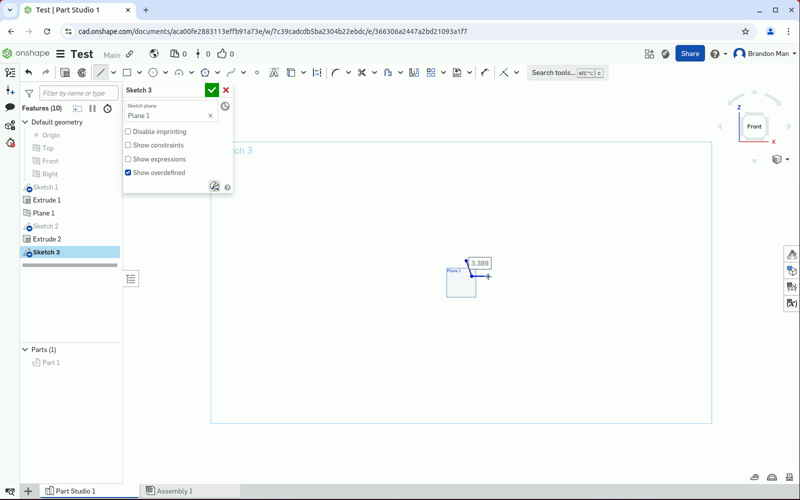
mouse_move(518, 276)
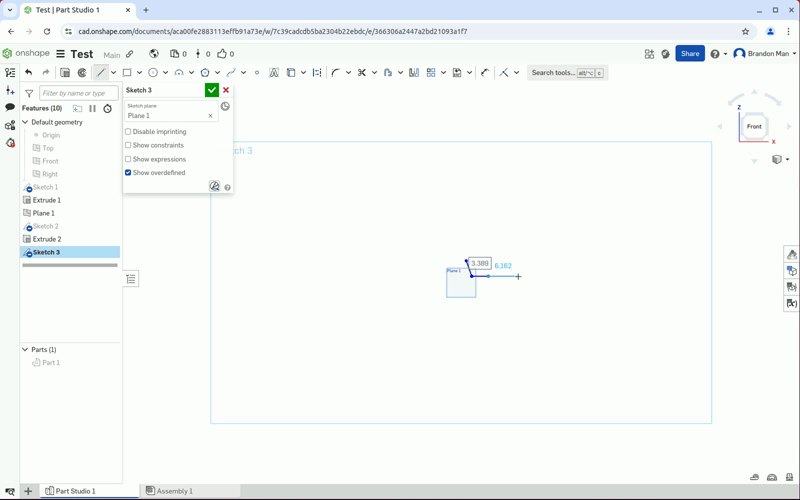
mouse_move(493, 260)
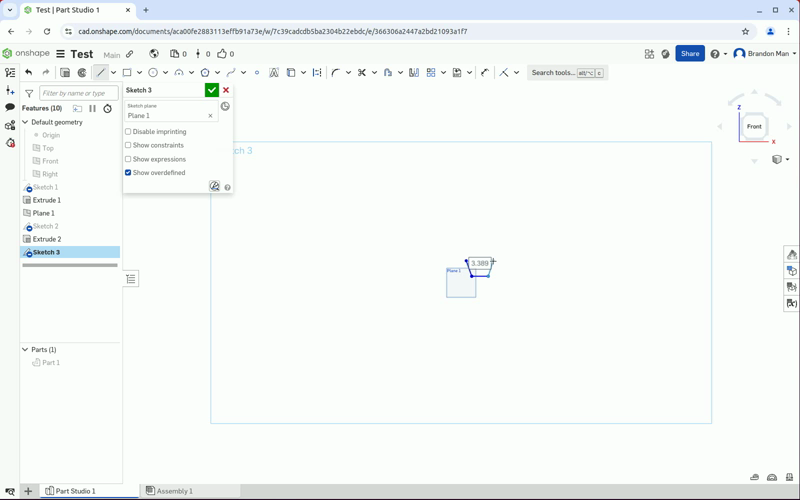
click(493, 260)
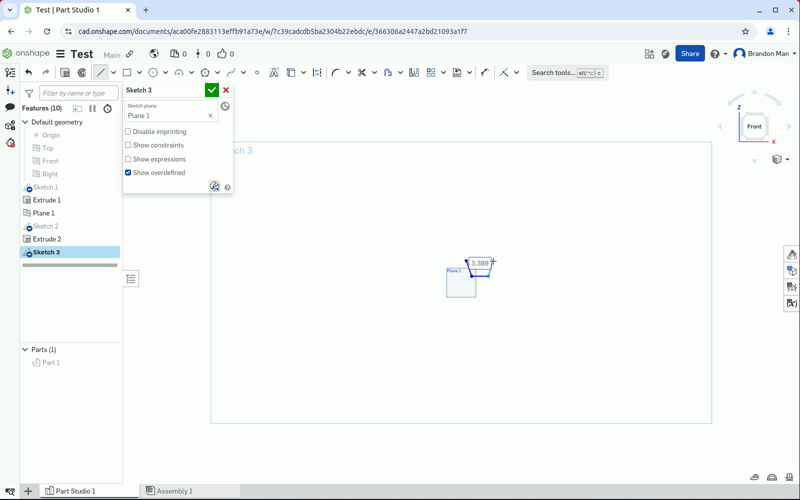
key_up(shift)
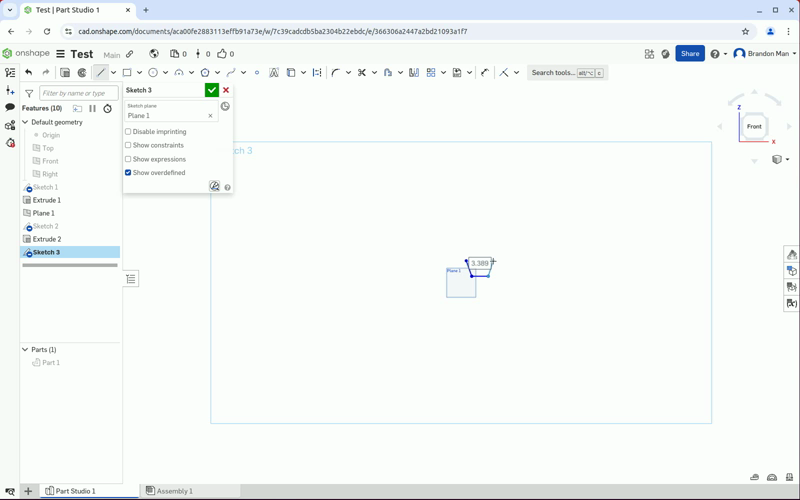
key_down(shift)
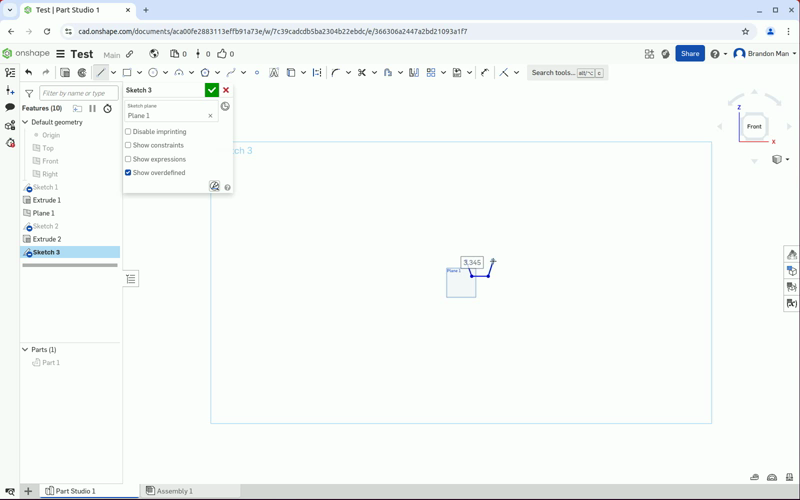
mouse_move(523, 260)
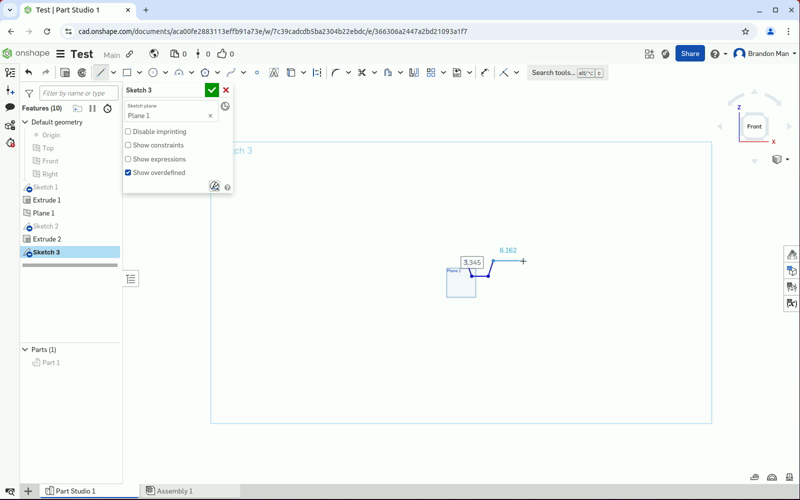
mouse_move(480, 250)
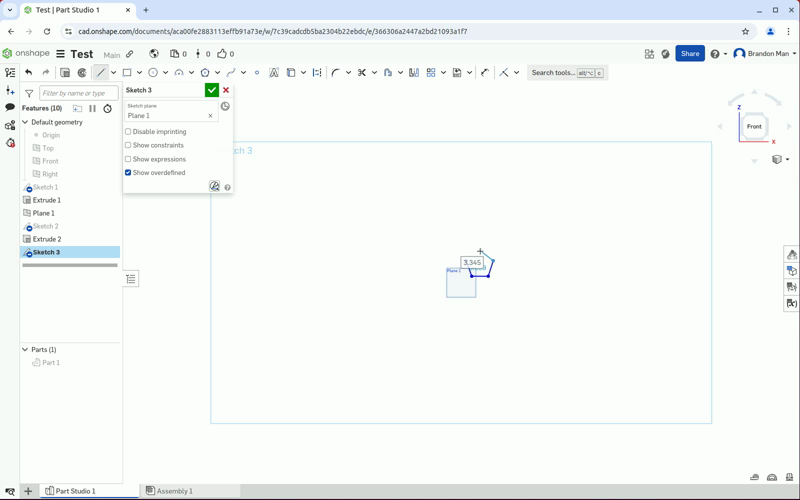
click(480, 250)
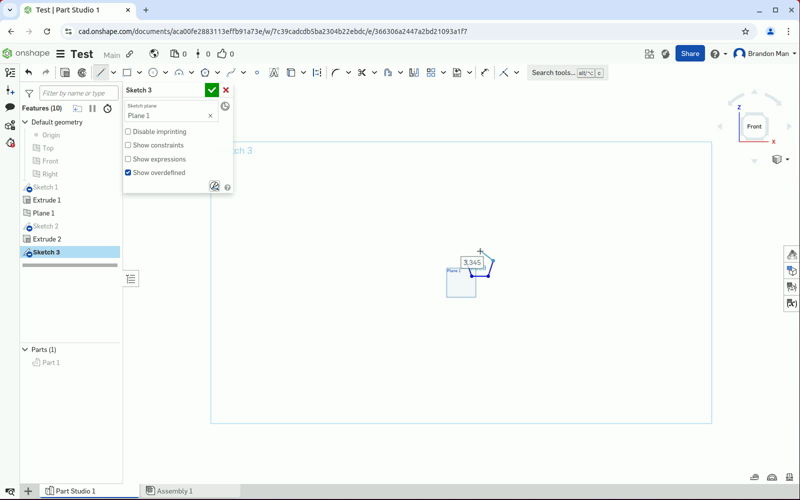
key_up(shift)
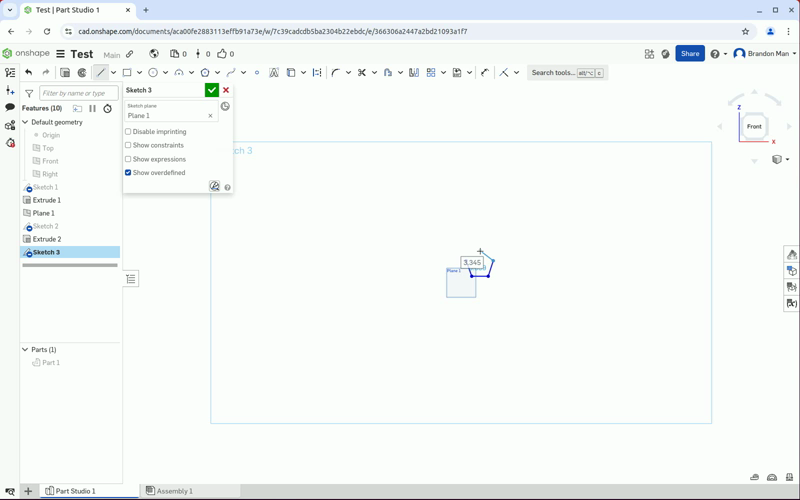
mouse_move(510, 250)
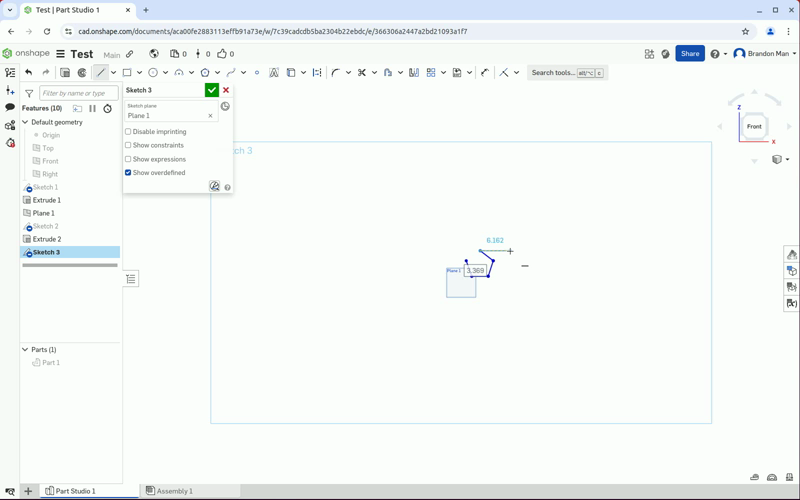
key_down(shift)
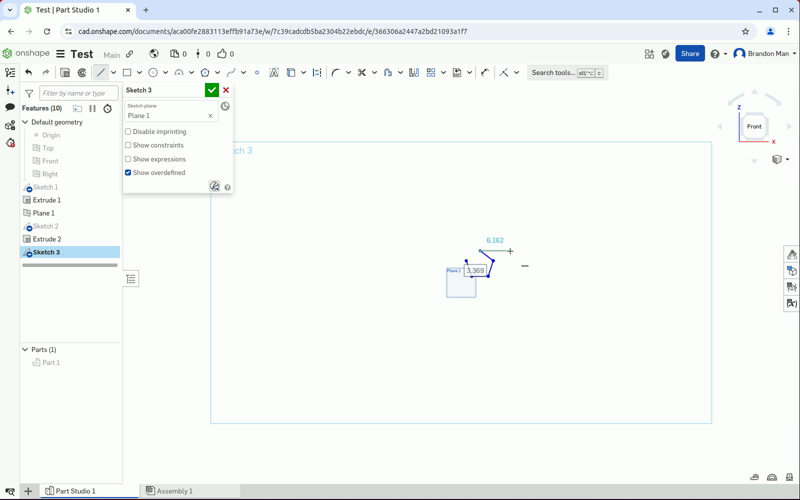
mouse_move(466, 260)
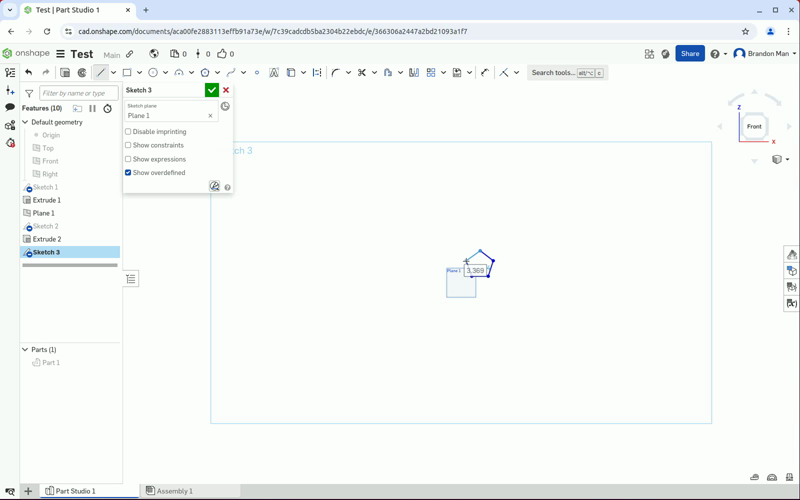
key_up(shift)
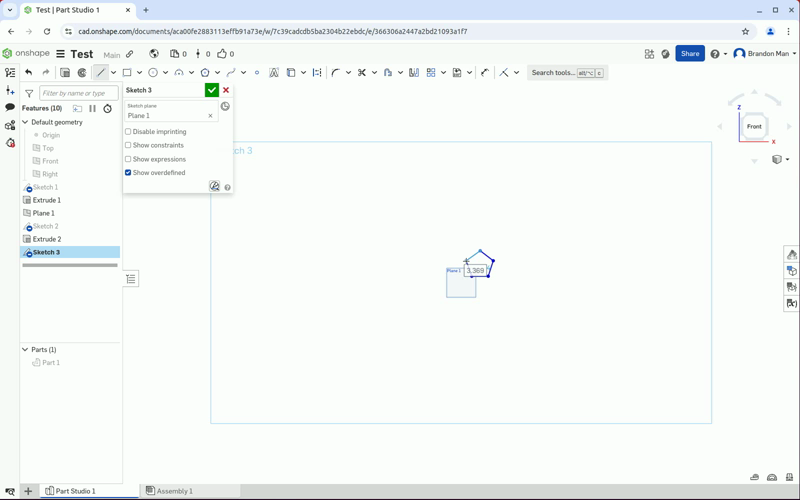
click(466, 260)
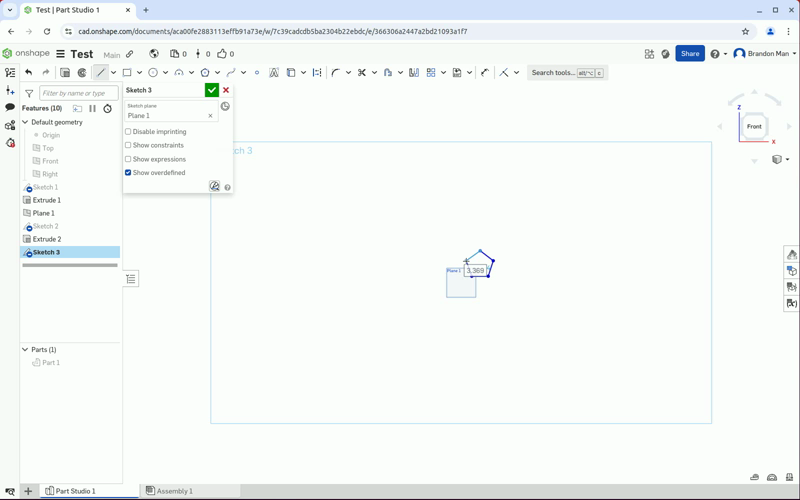
key(esc)
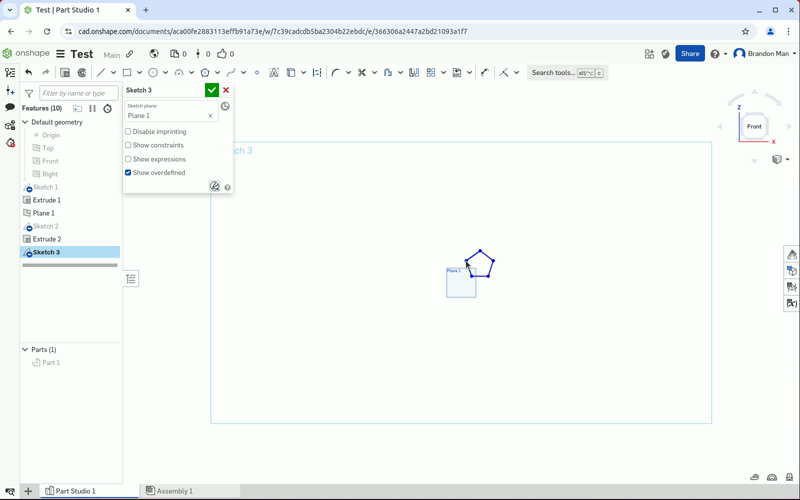
mouse_move(479, 271)
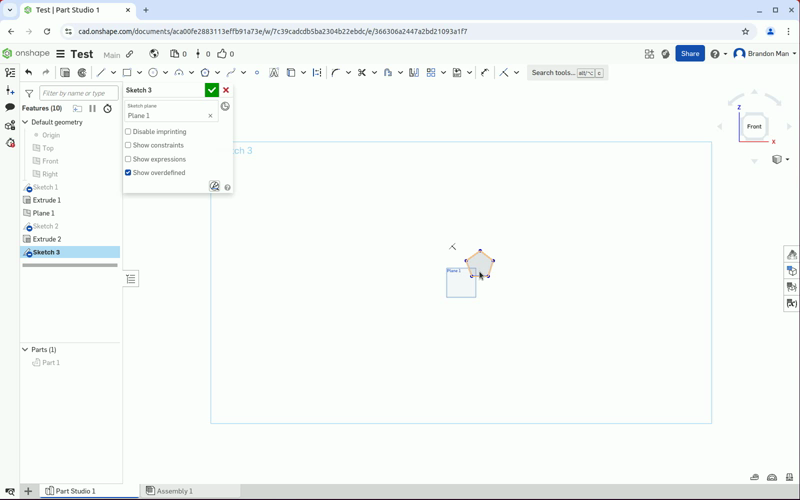
scroll(6)
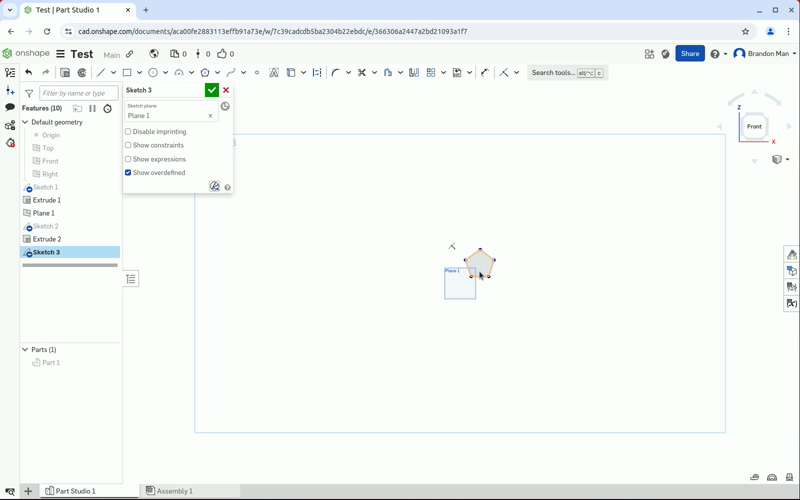
scroll(6)
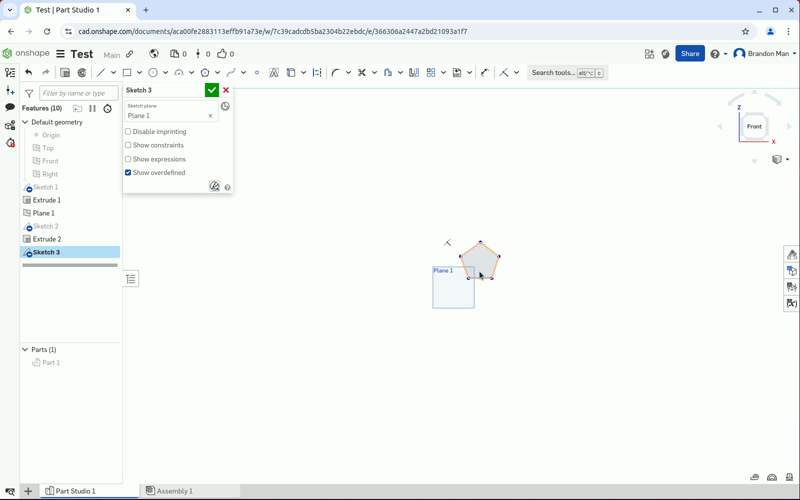
scroll(6)
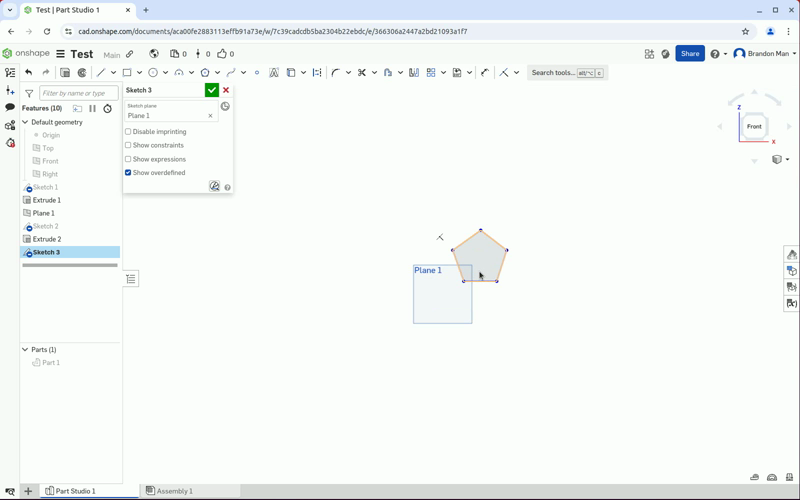
scroll(6)
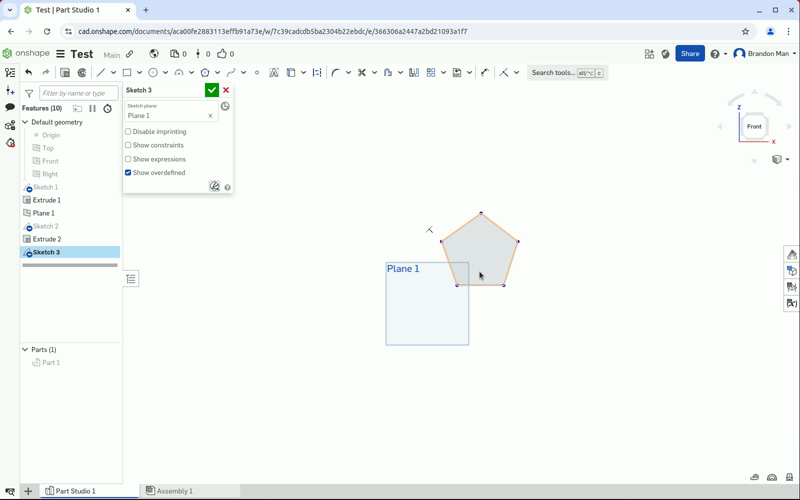
scroll(6)
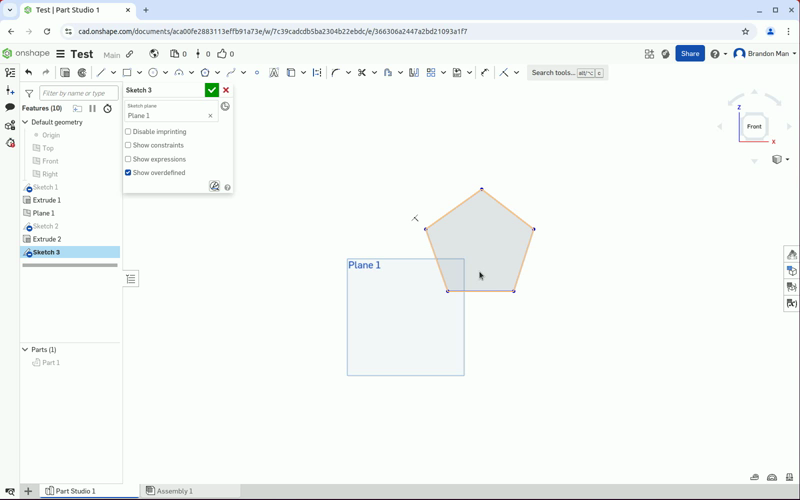
scroll(6)
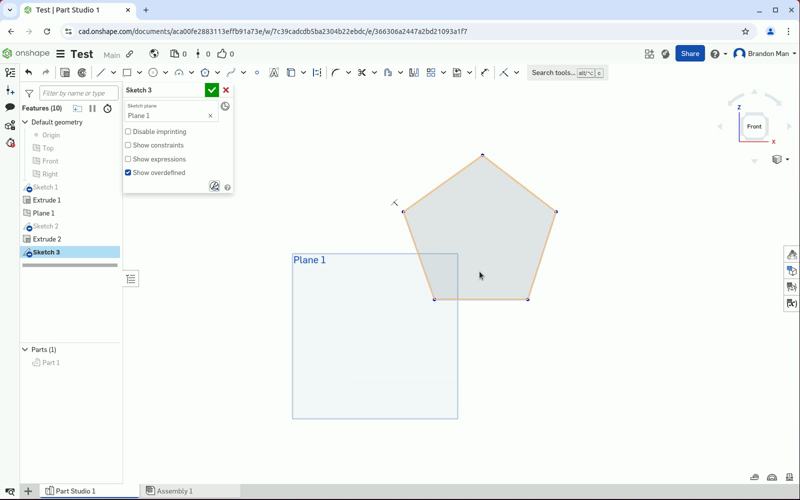
scroll(6)
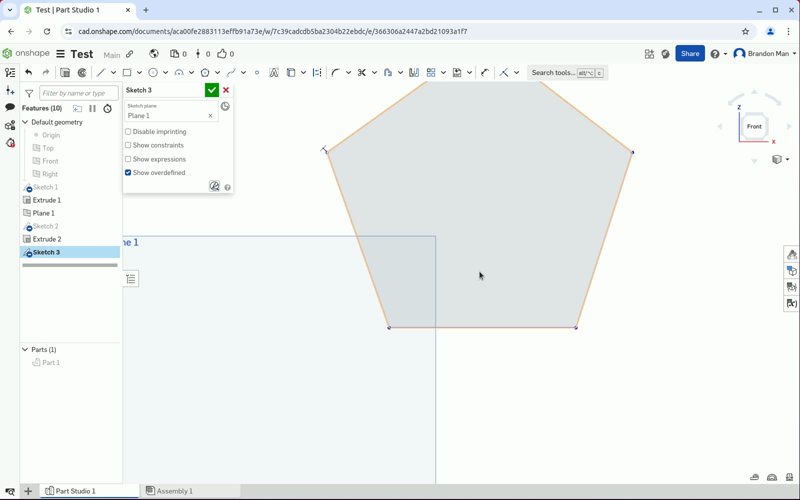
click(479, 271)
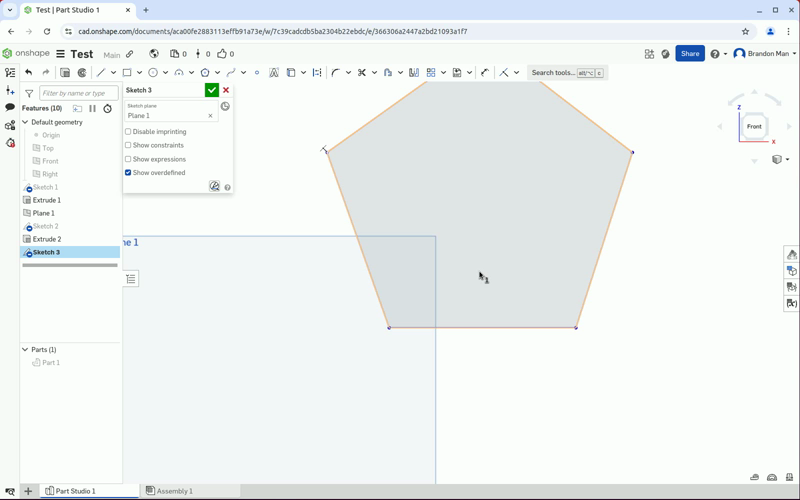
scroll(-6)
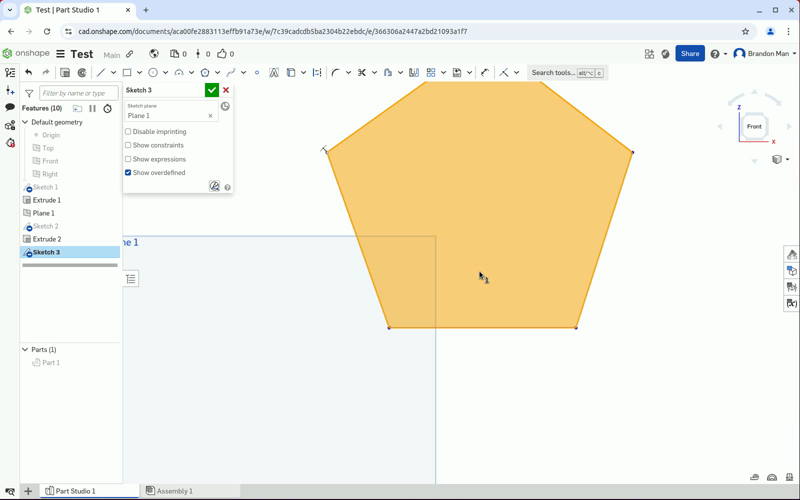
scroll(-6)
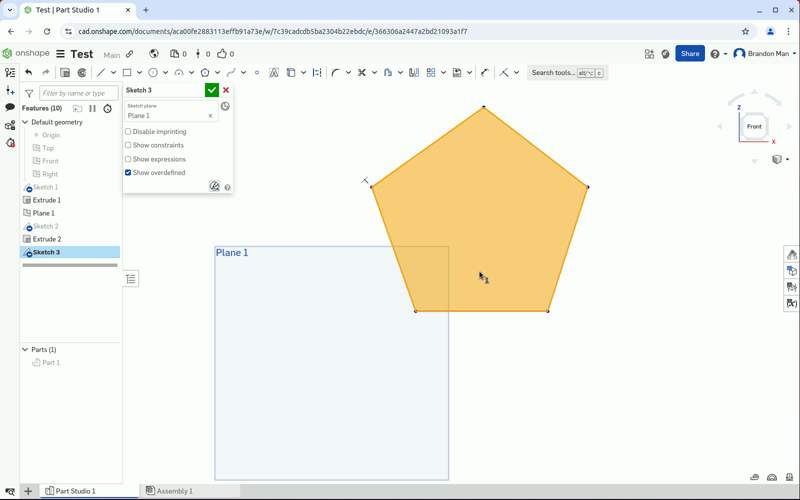
scroll(-6)
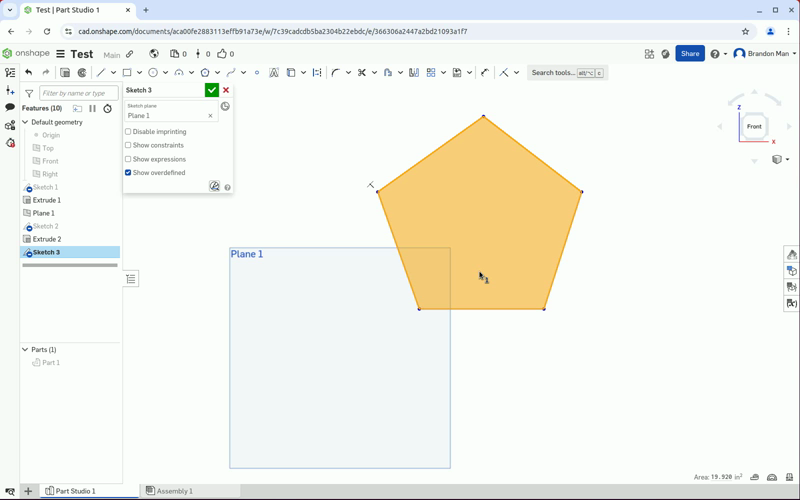
scroll(-6)
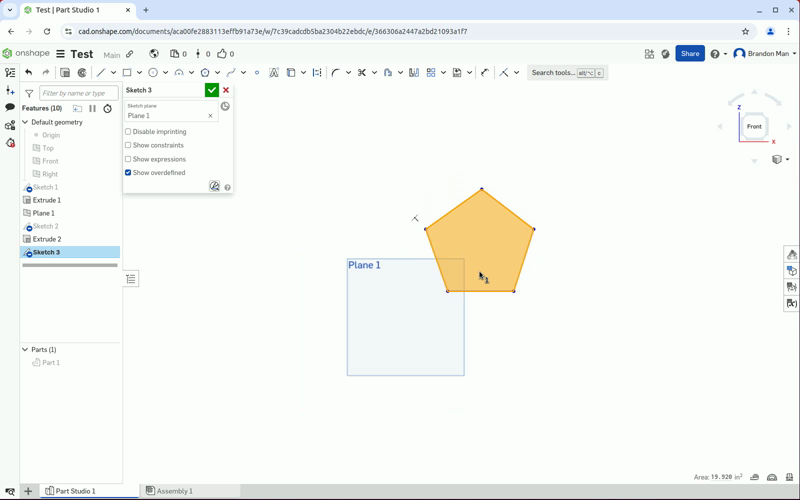
scroll(-6)
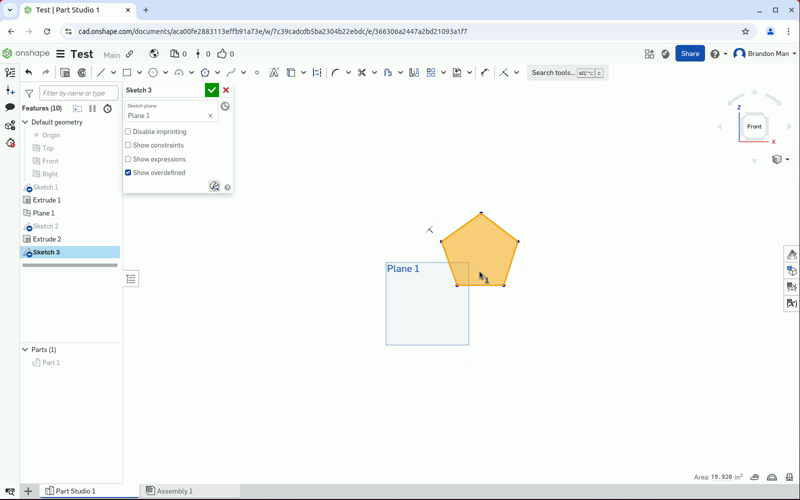
scroll(-6)
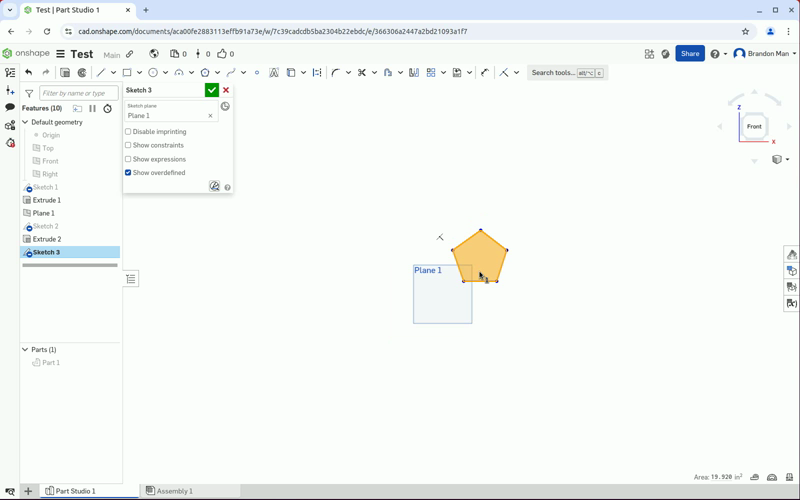
scroll(-6)
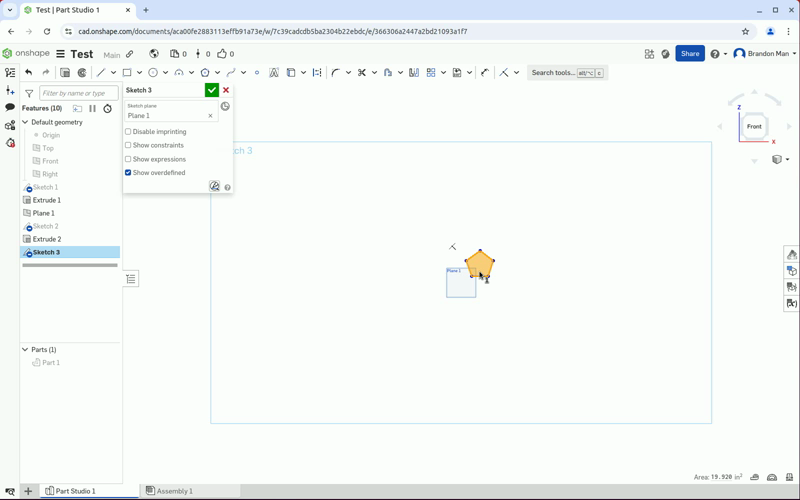
mouse_move(73, 352)
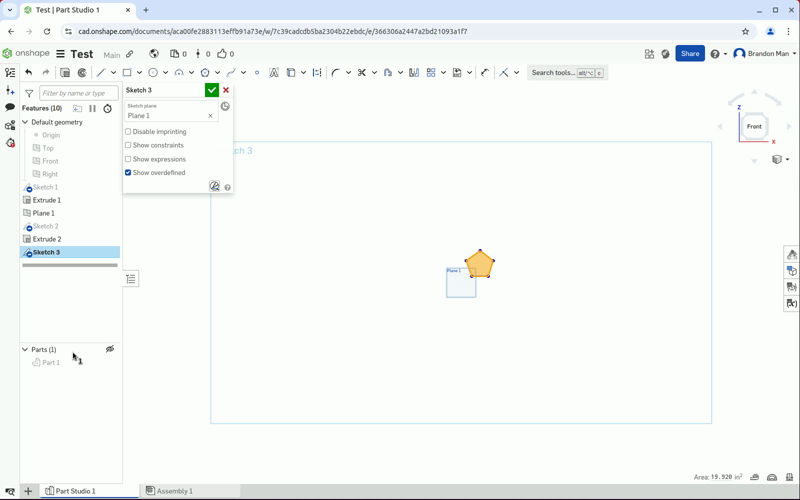
key(shift+y)
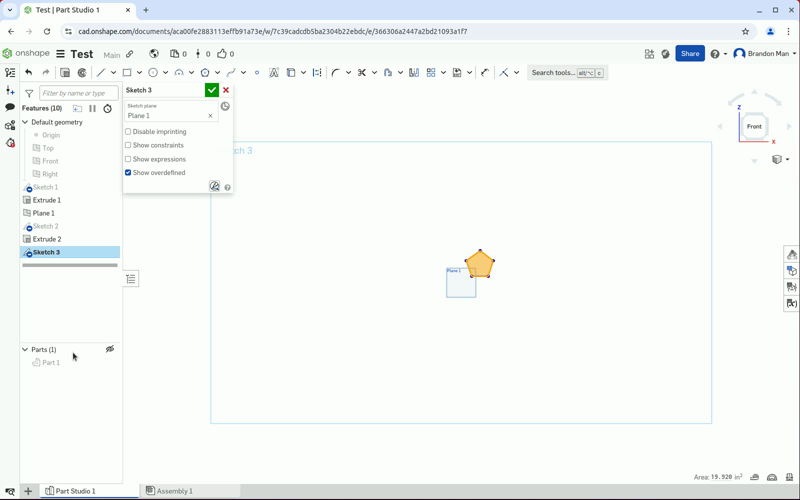
key(shift+e)
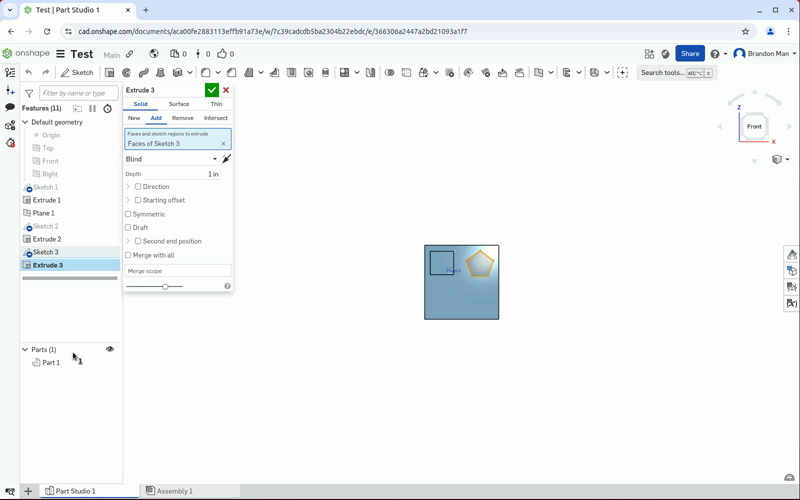
mouse_move(143, 106)
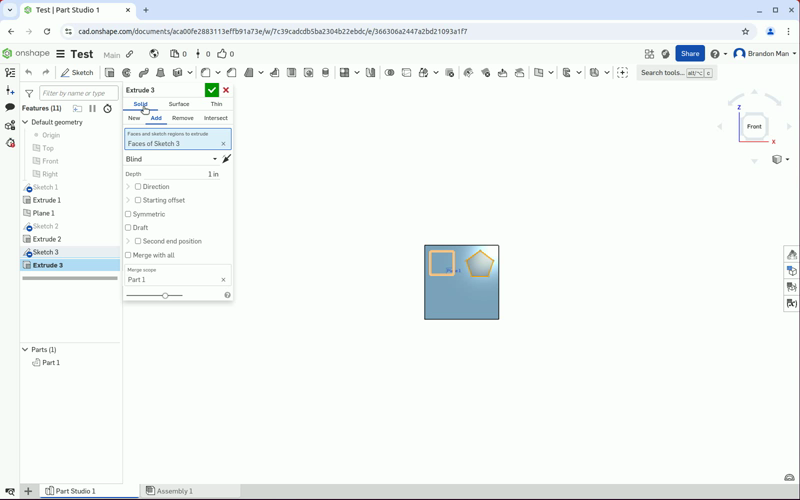
click(143, 106)
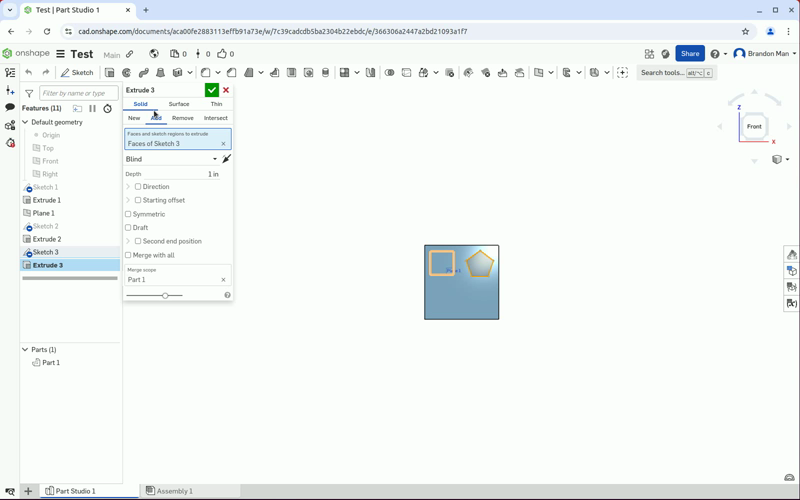
mouse_move(186, 120)
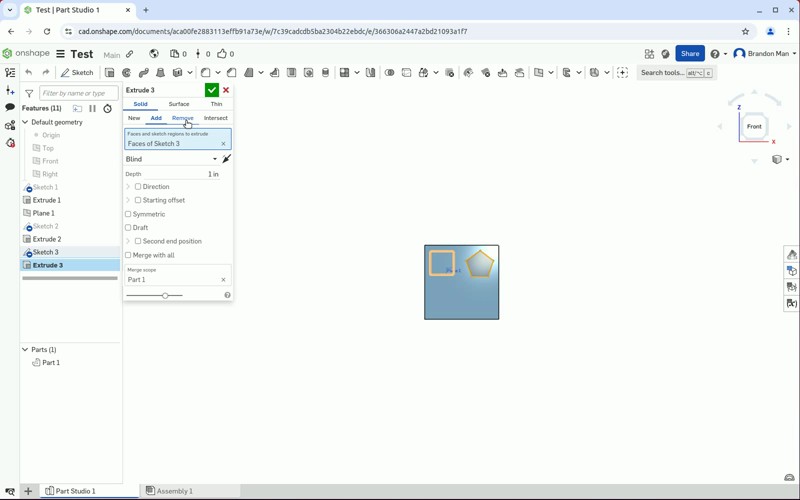
click(186, 120)
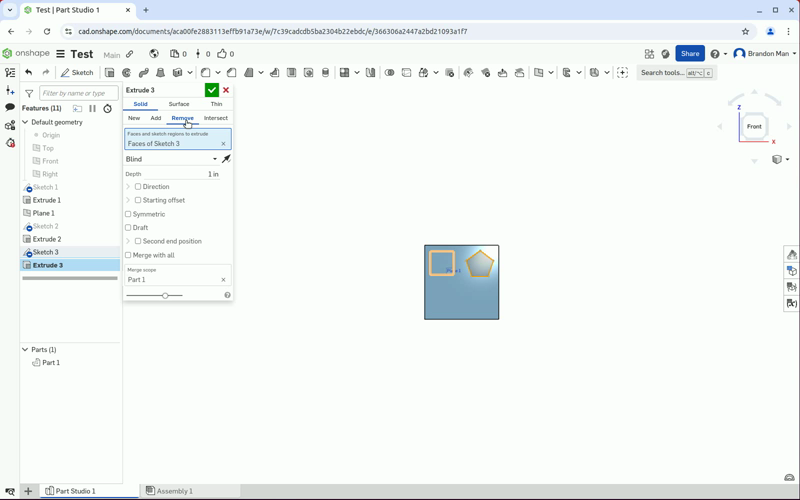
key(tab, 4)
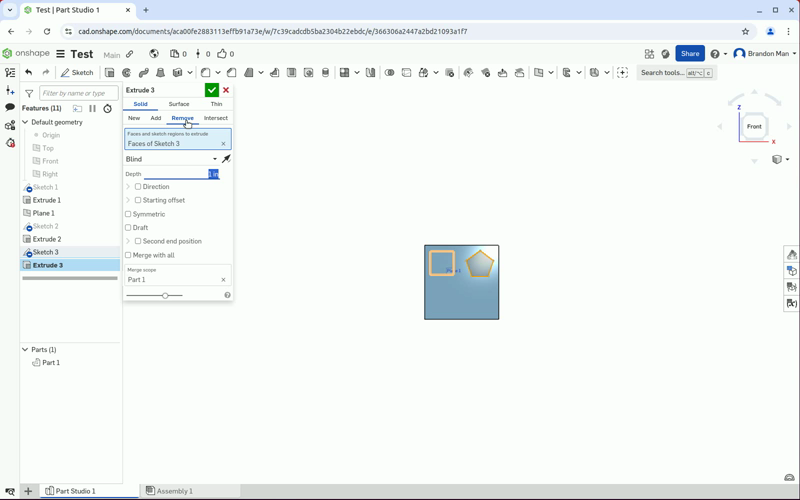
text(4.332)
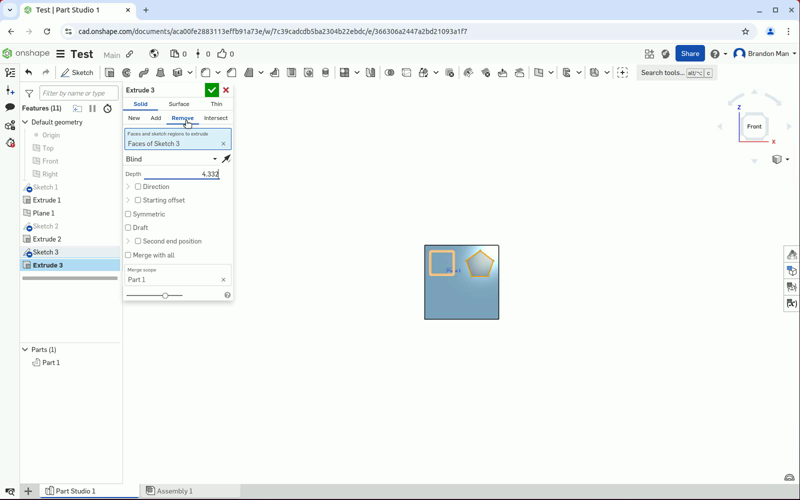
key(tab, 3)
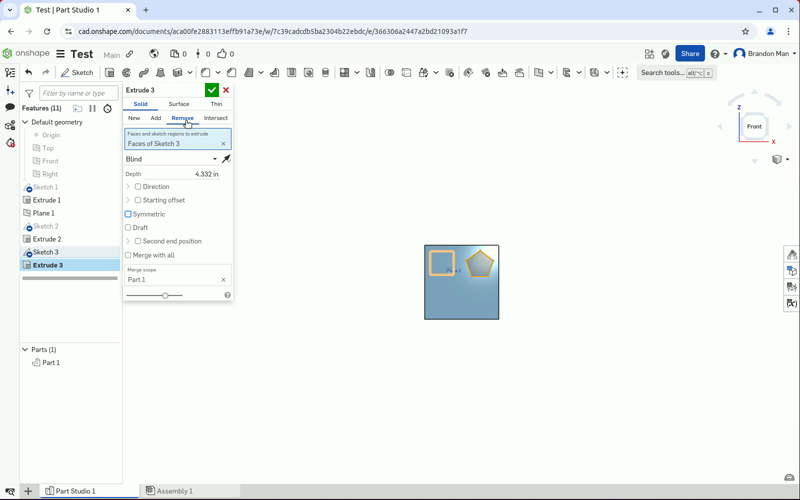
key(space)
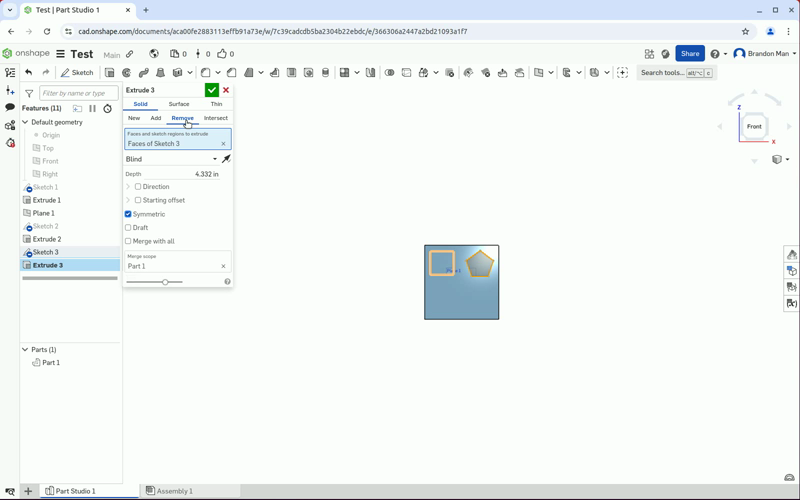
key(tab, 2)
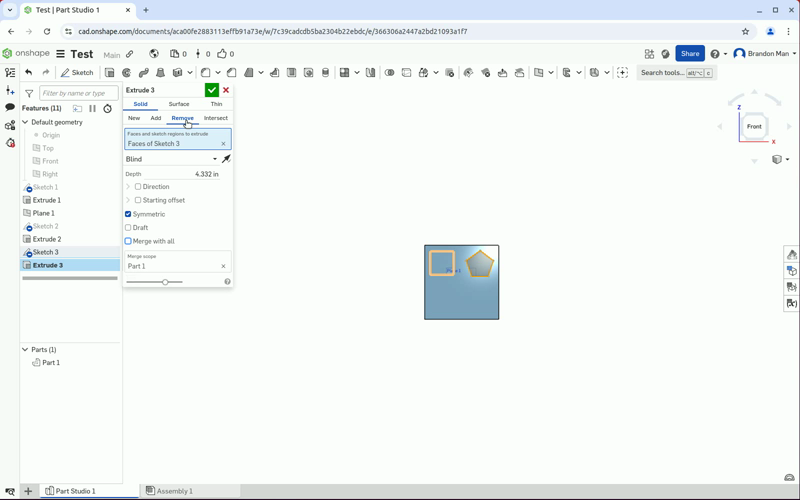
key(space)
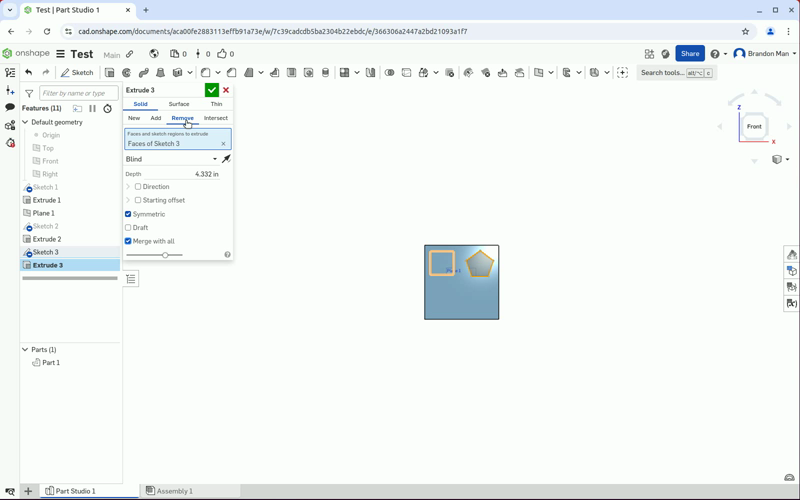
key(enter)
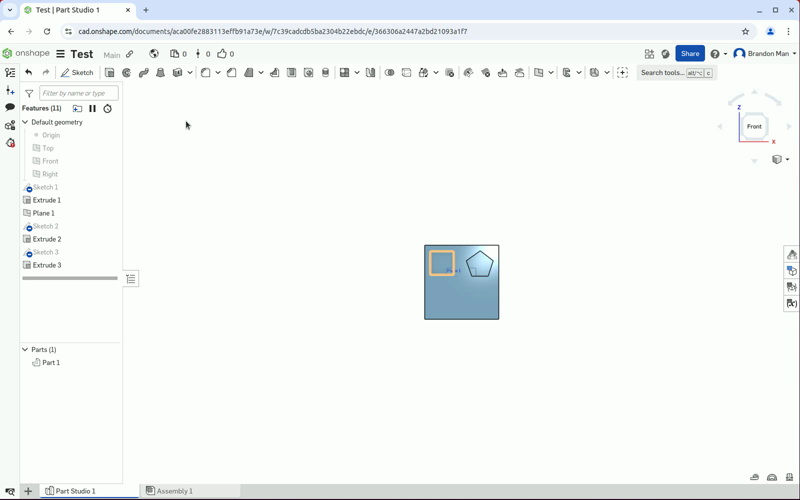
key(shift+h)
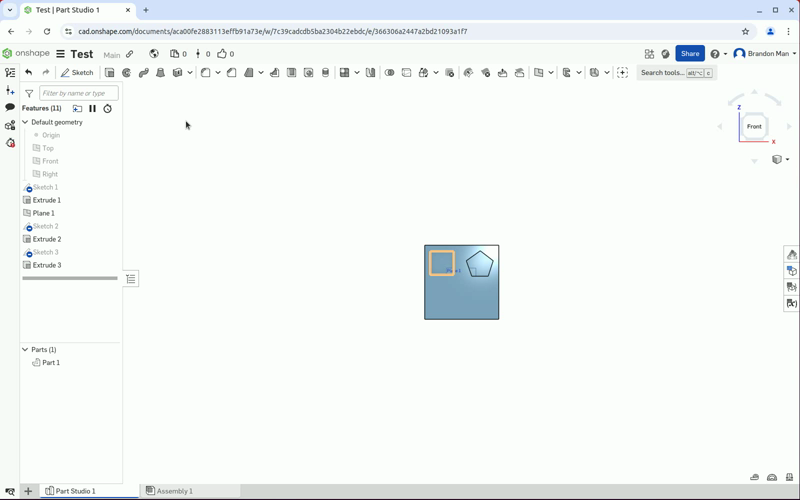
key(shift+h)
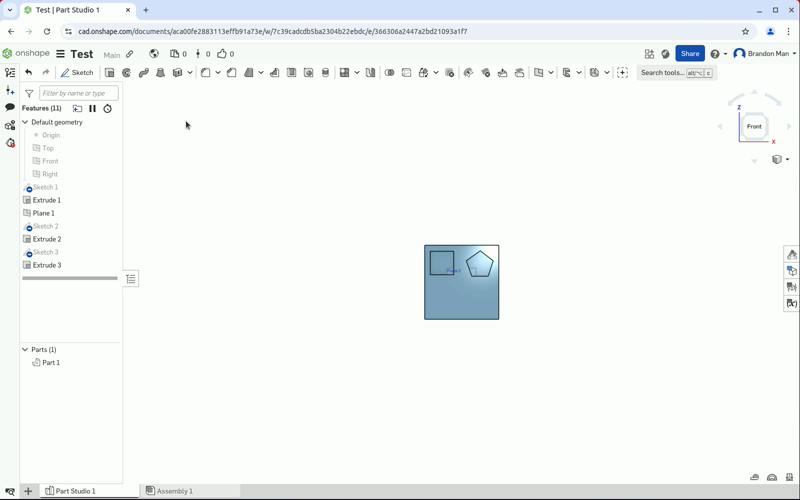
mouse_move(73, 189)
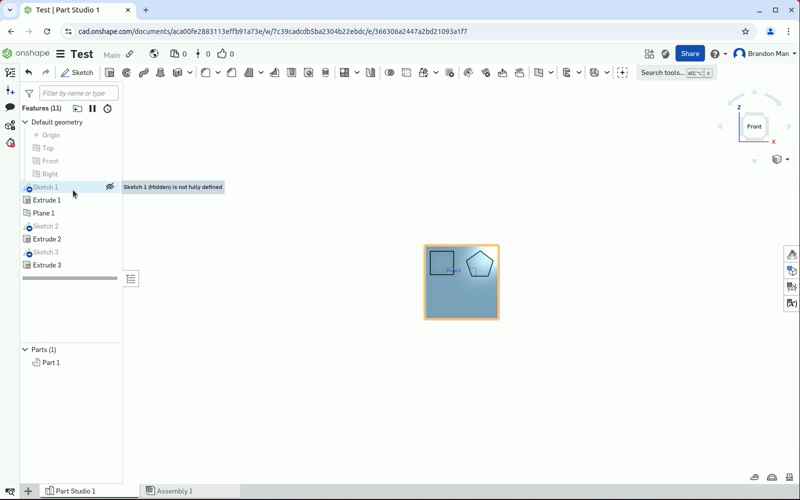
click(73, 189)
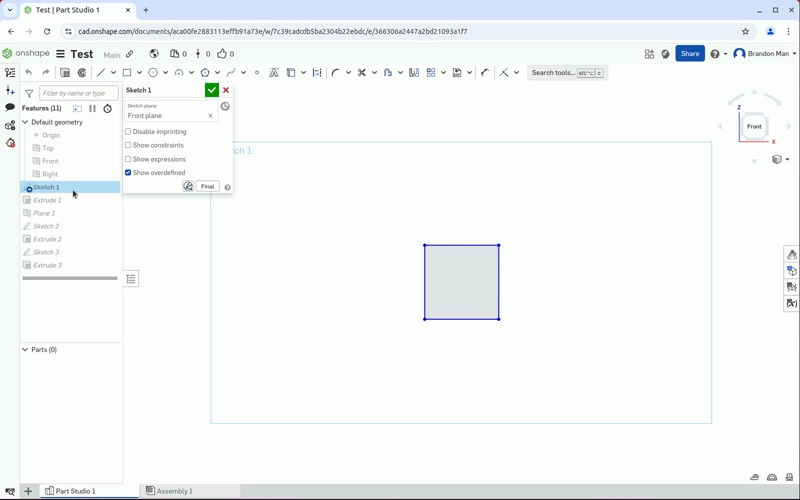
mouse_move(229, 92)
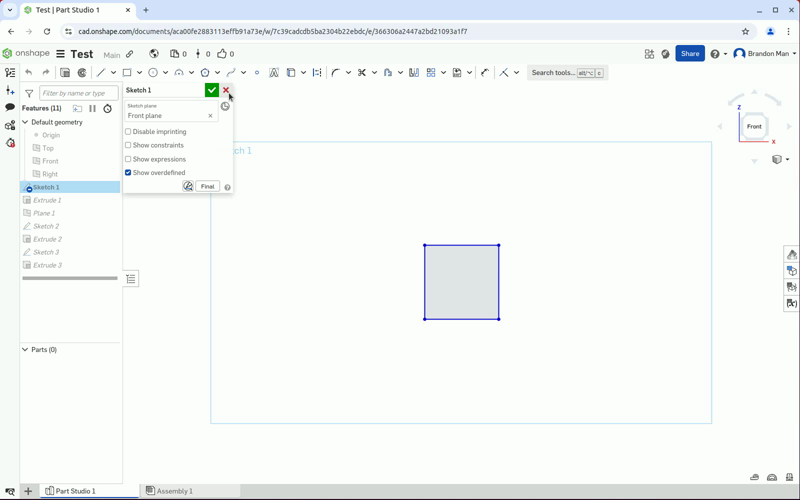
click(229, 92)
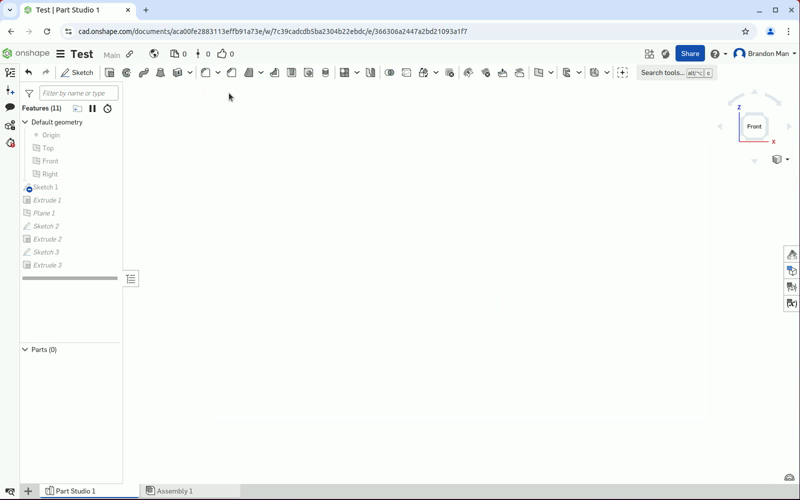
key(shift+s)
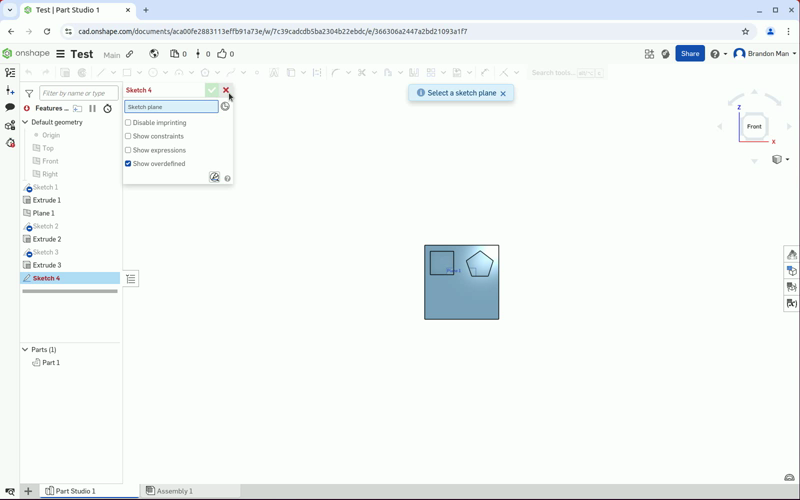
mouse_move(73, 215)
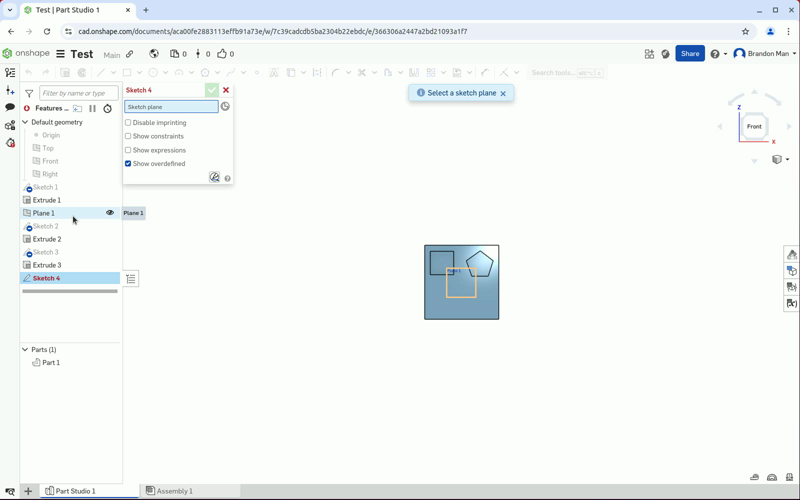
click(73, 215)
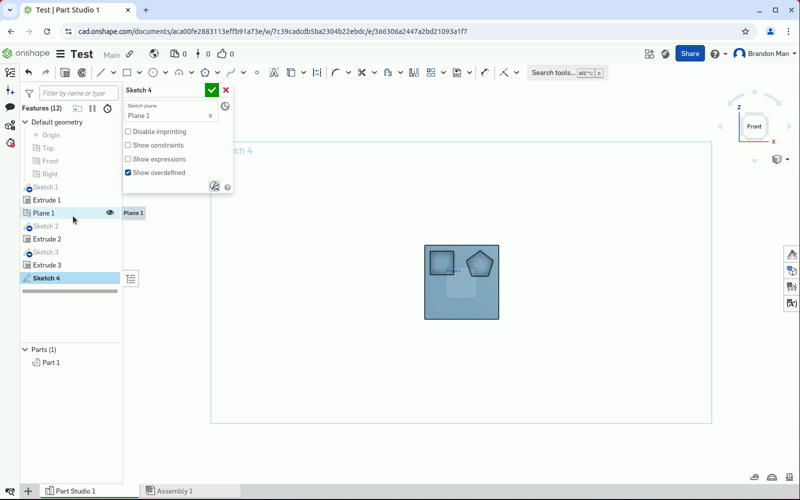
mouse_move(73, 352)
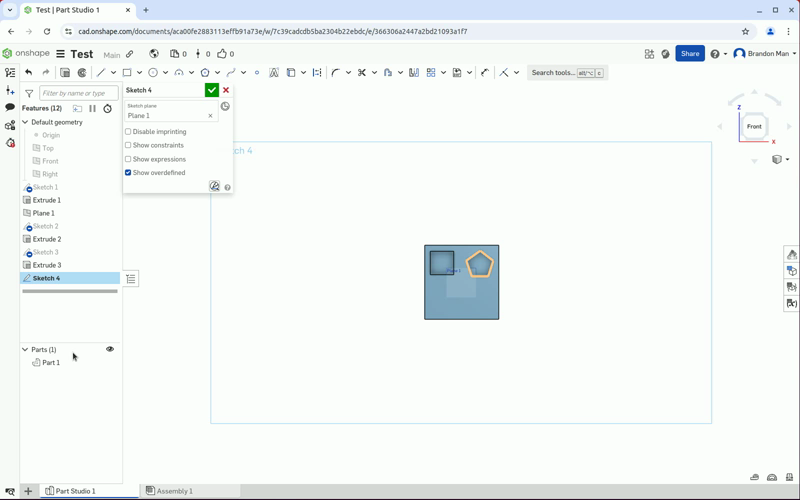
key(y)
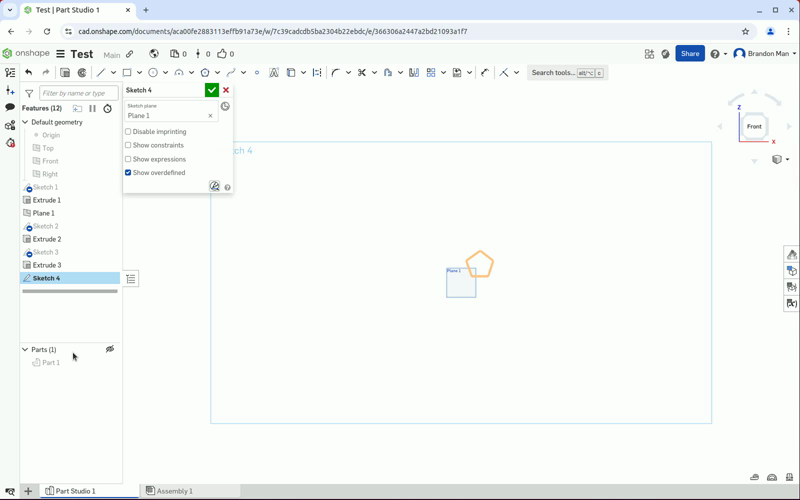
key(l)
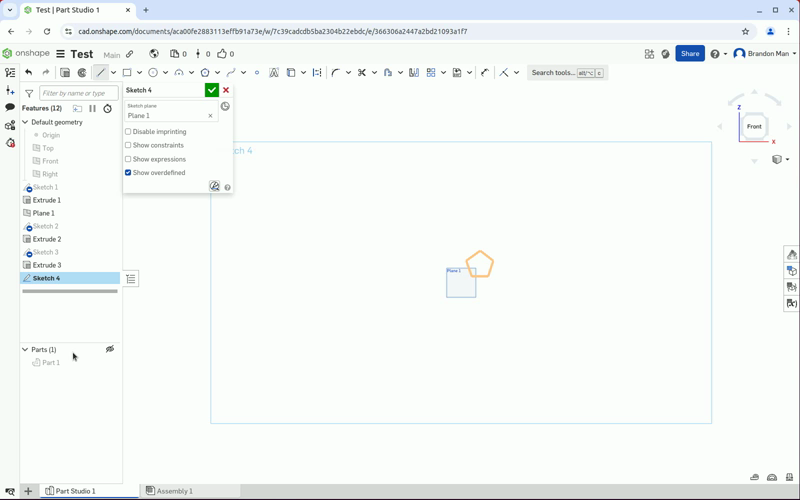
key_down(shift)
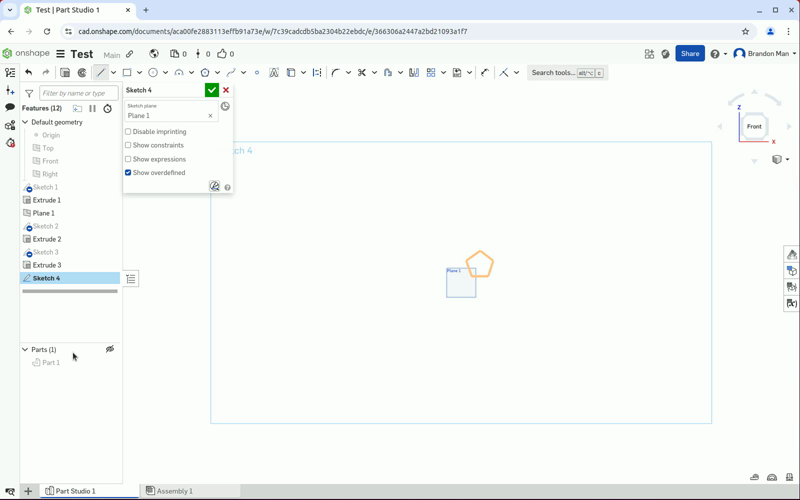
mouse_move(426, 313)
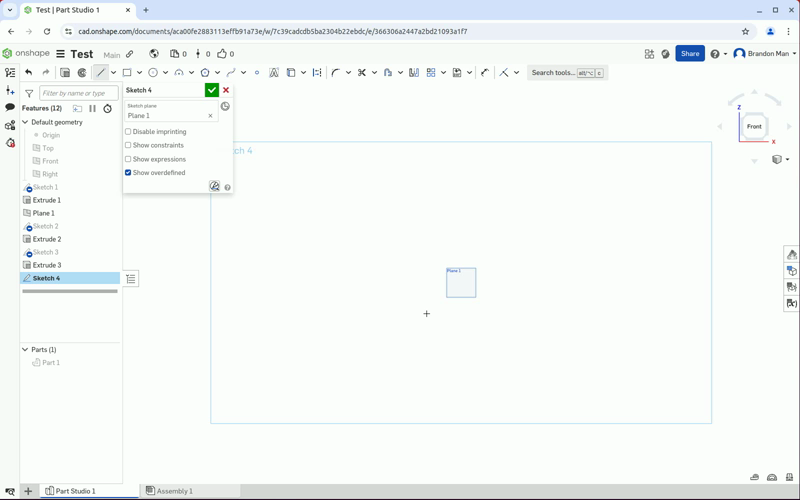
click(426, 313)
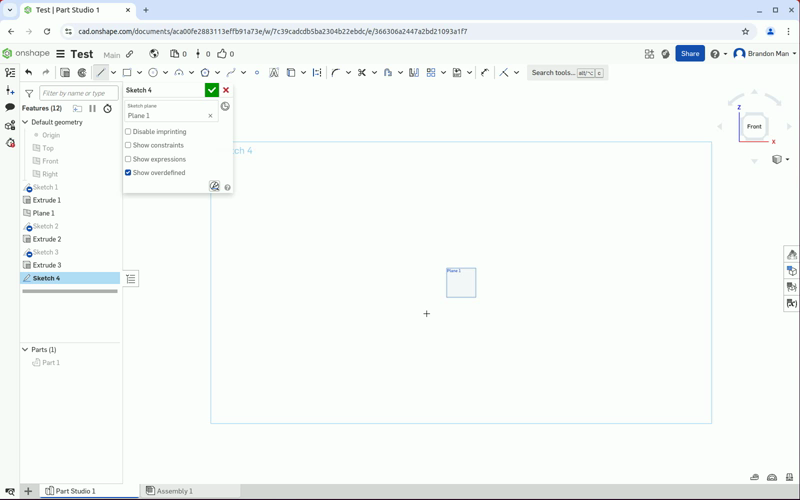
key_up(shift)
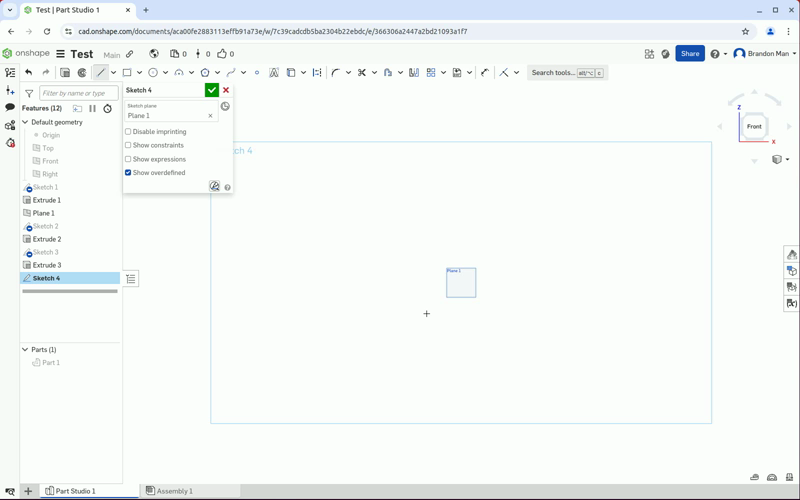
key_down(shift)
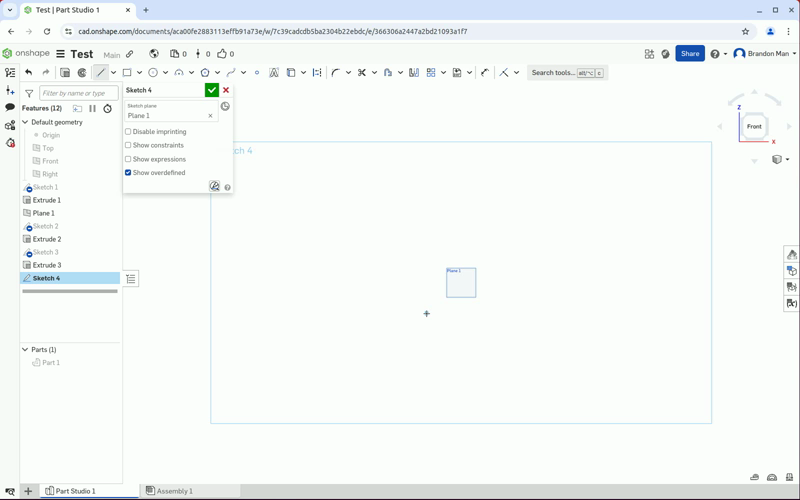
mouse_move(456, 313)
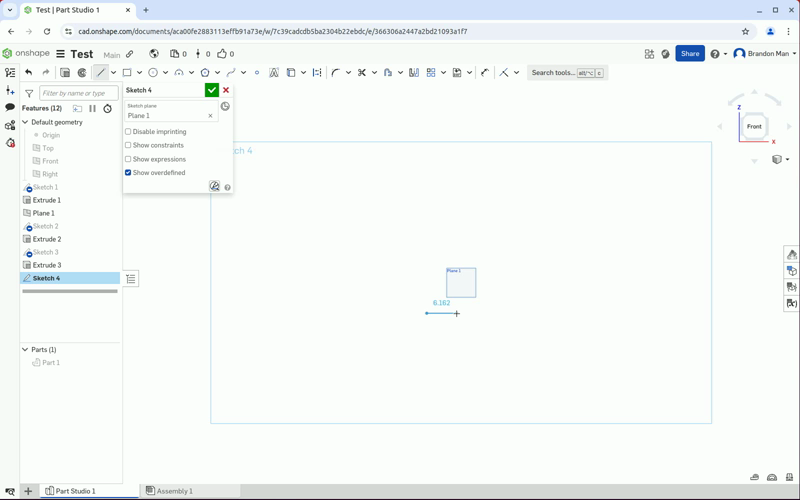
mouse_move(456, 313)
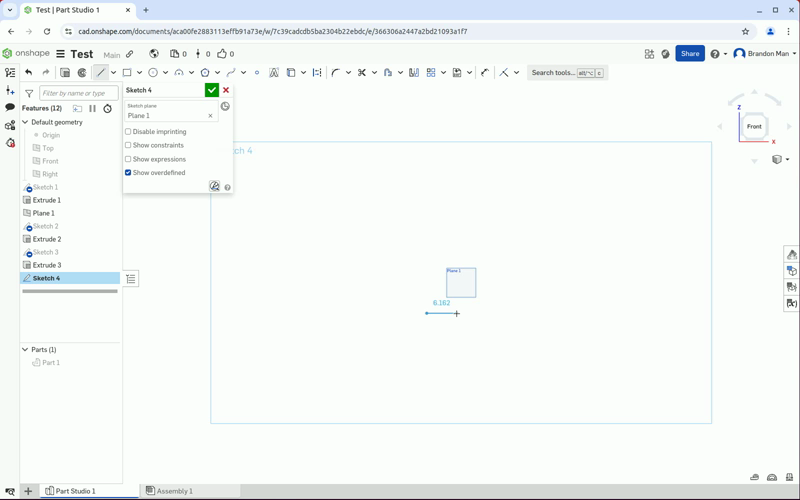
click(456, 313)
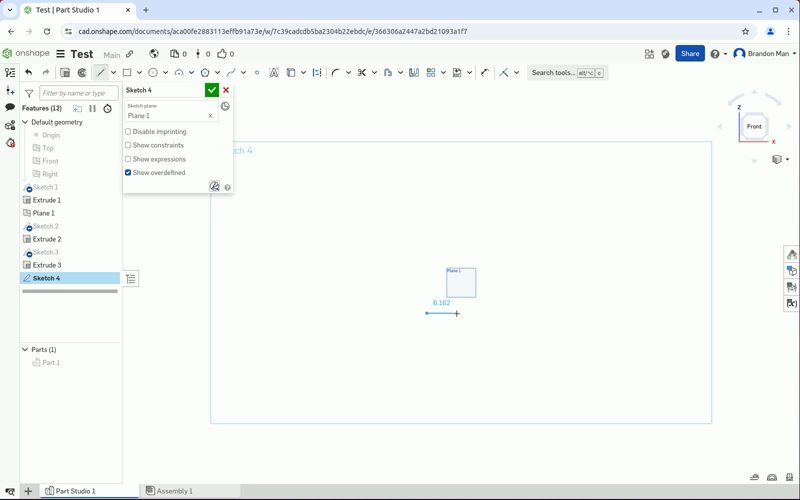
key_up(shift)
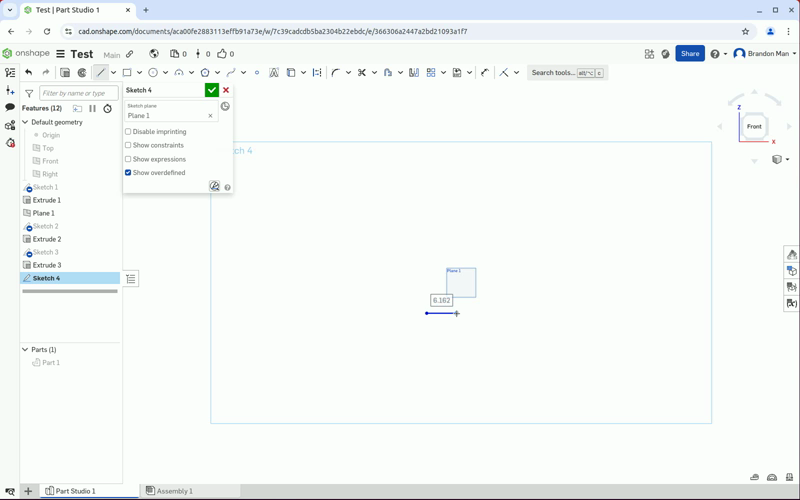
key_down(shift)
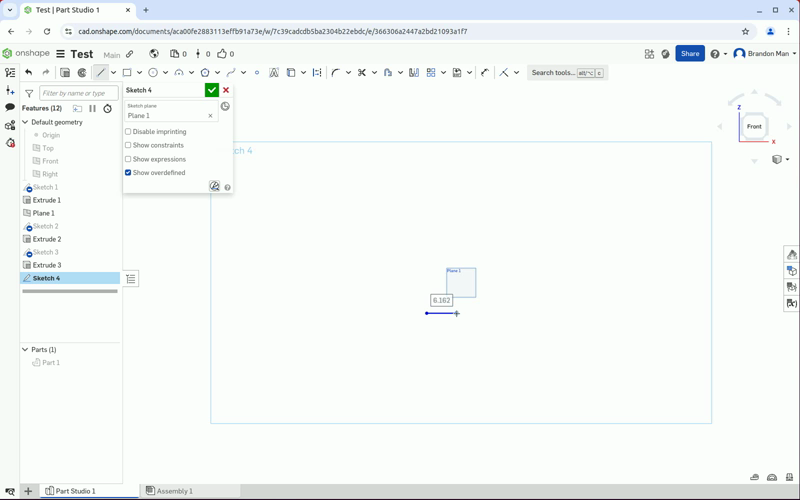
mouse_move(486, 313)
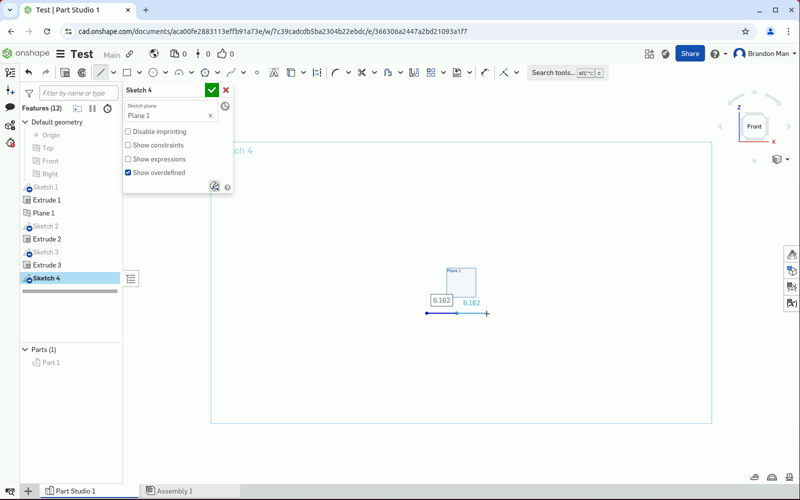
mouse_move(441, 287)
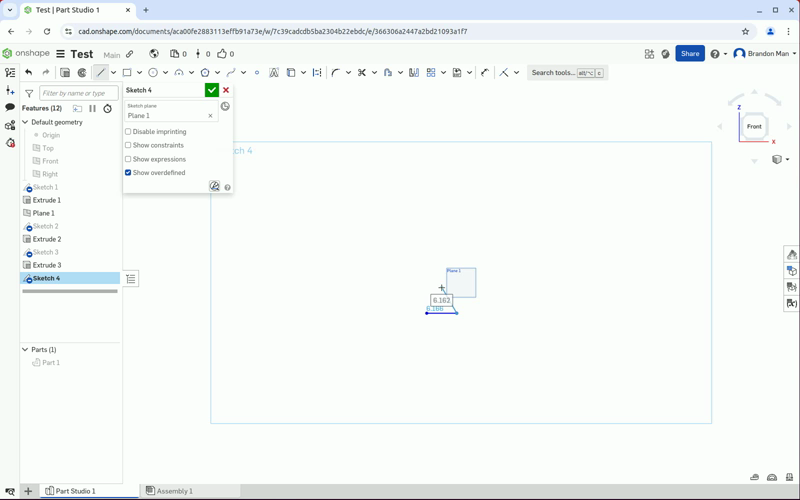
click(441, 287)
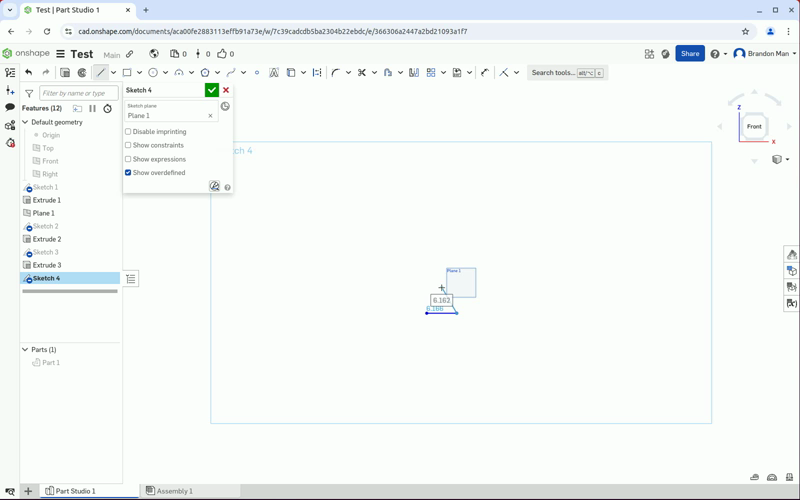
key_up(shift)
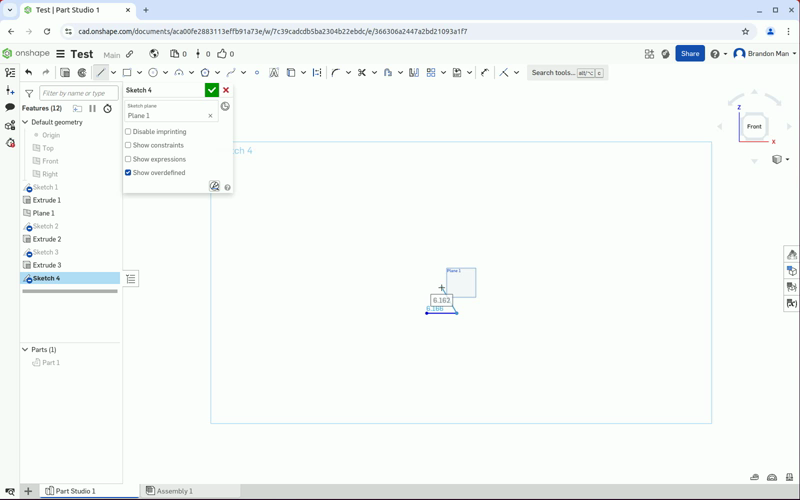
mouse_move(471, 287)
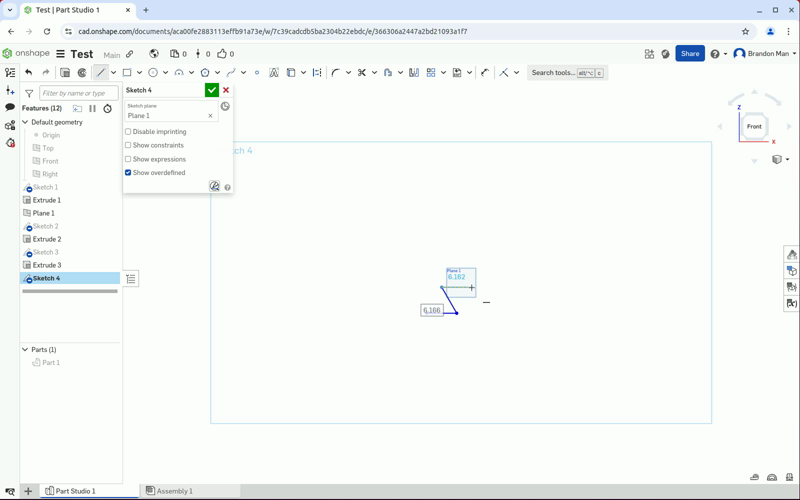
key_down(shift)
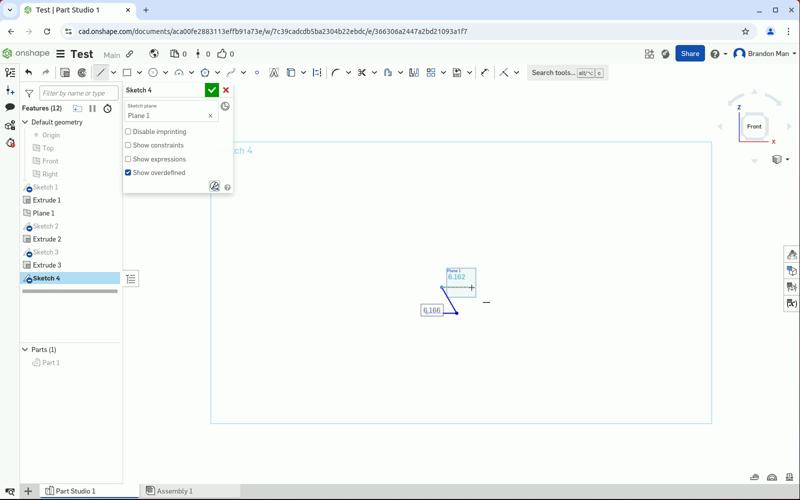
mouse_move(426, 313)
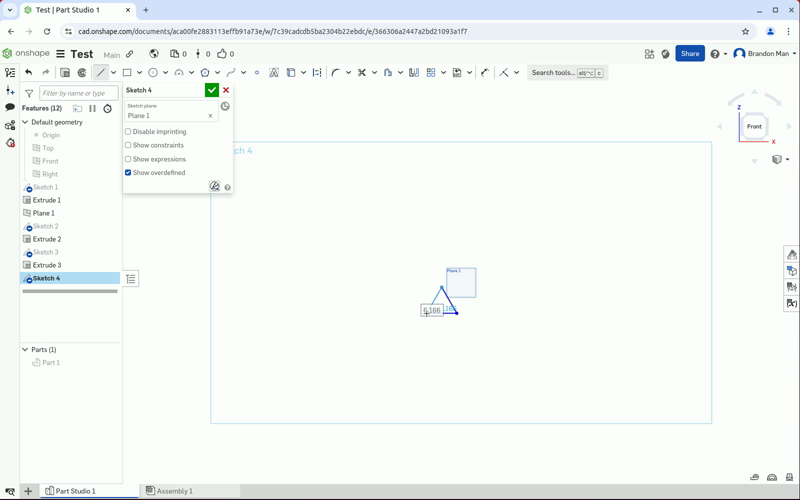
key_up(shift)
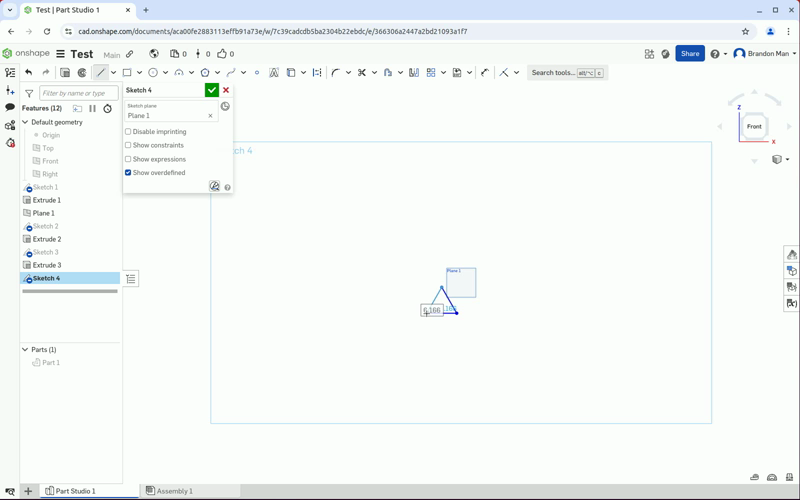
click(426, 313)
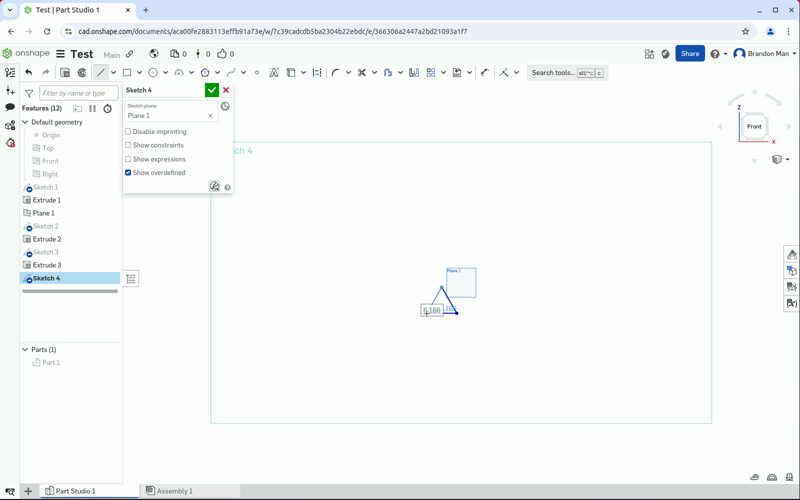
key(esc)
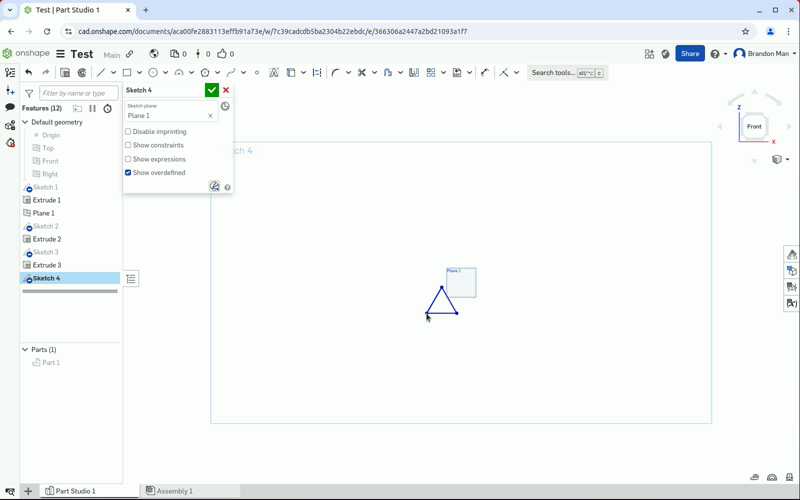
mouse_move(437, 302)
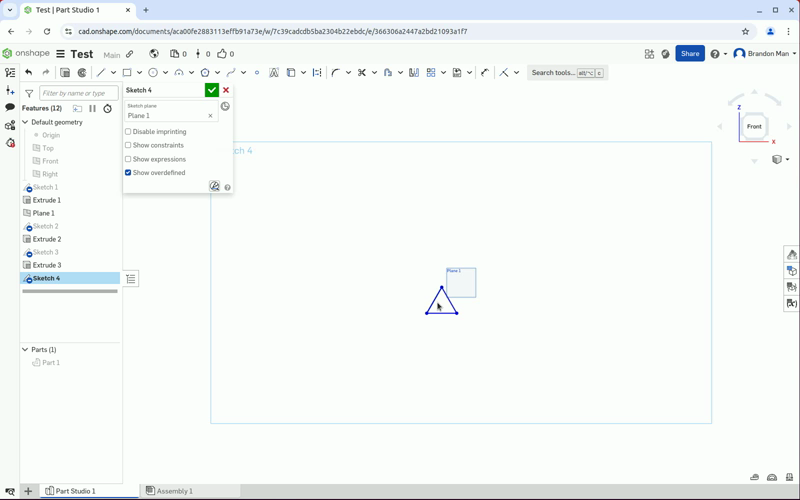
scroll(6)
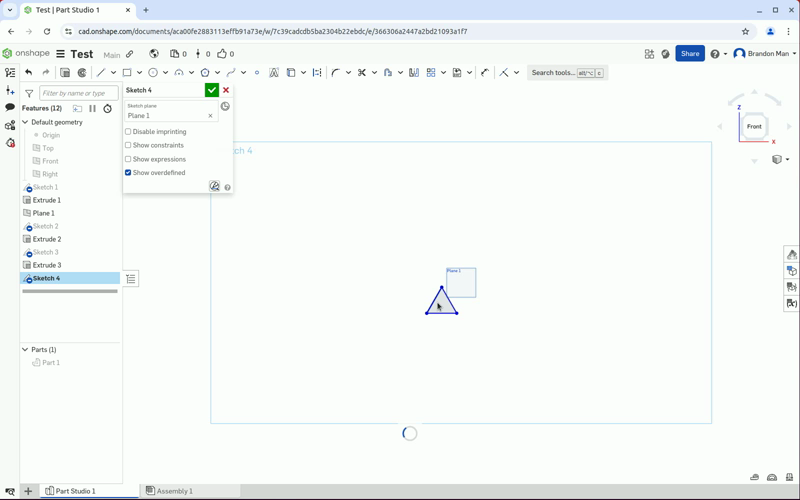
scroll(6)
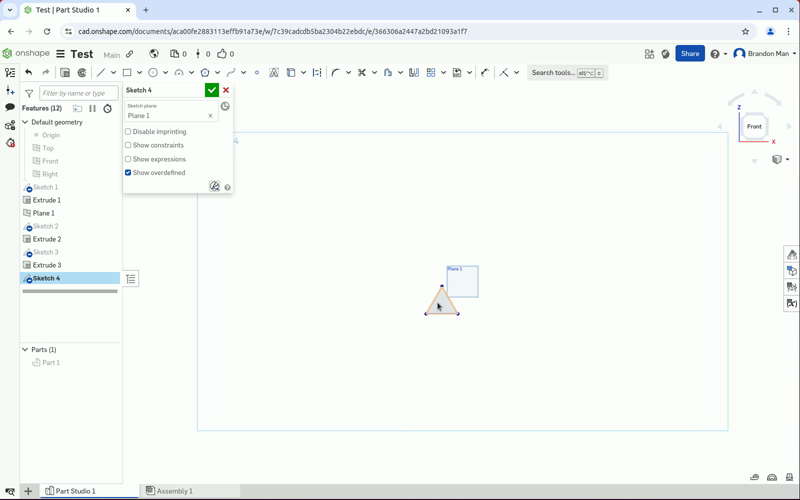
scroll(6)
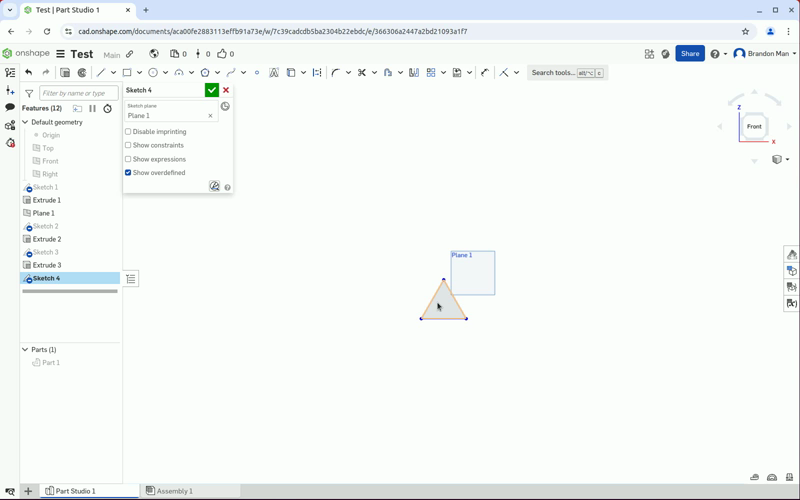
scroll(6)
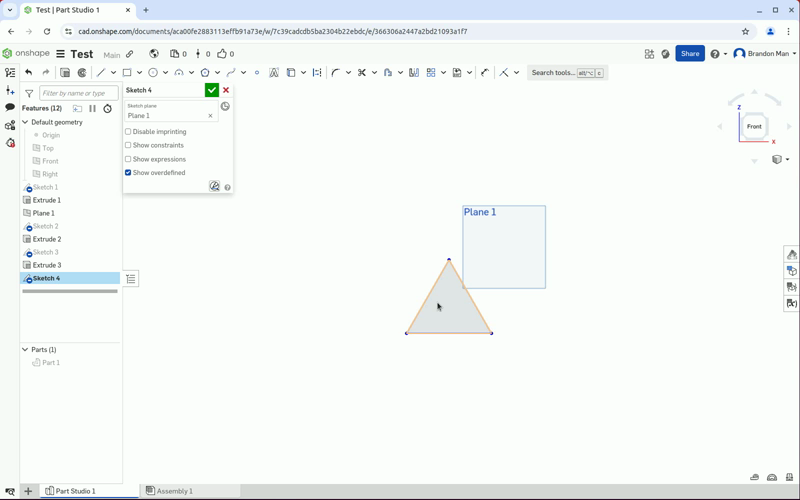
scroll(6)
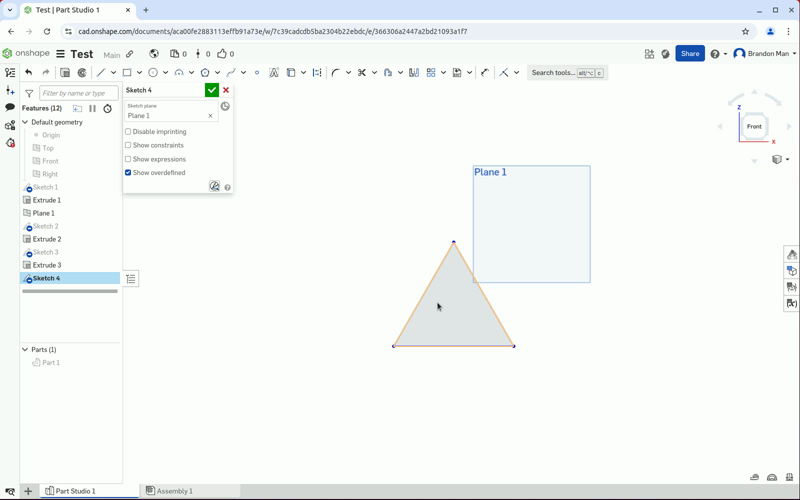
scroll(6)
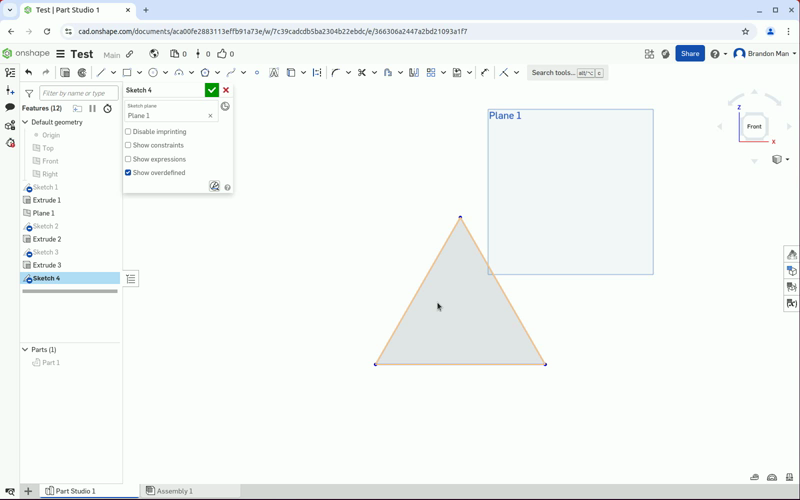
scroll(6)
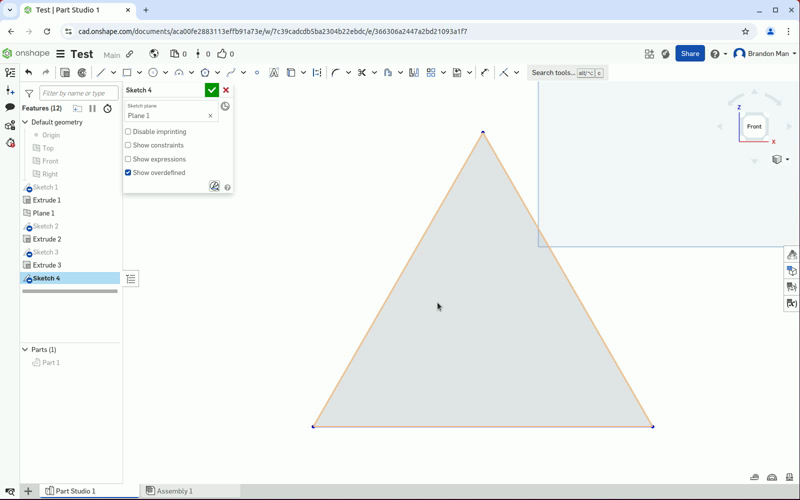
click(437, 302)
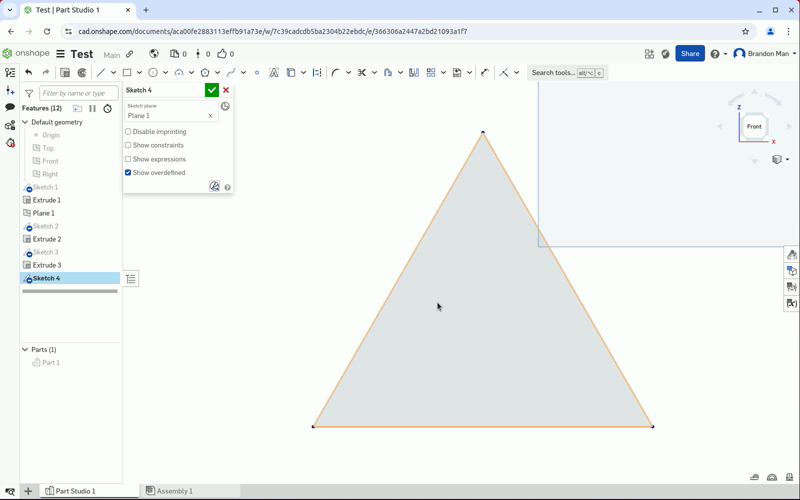
scroll(-6)
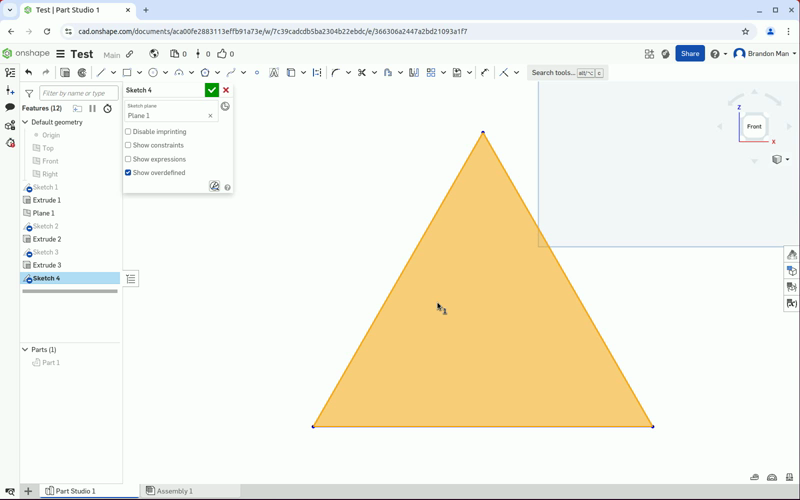
scroll(-6)
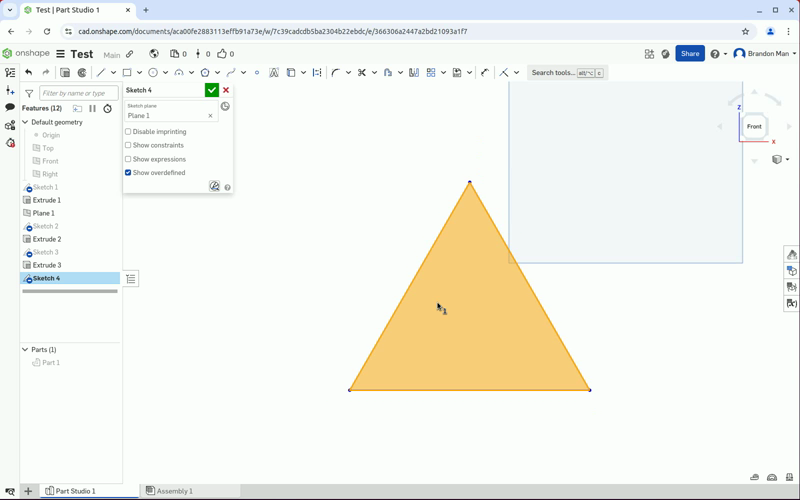
scroll(-6)
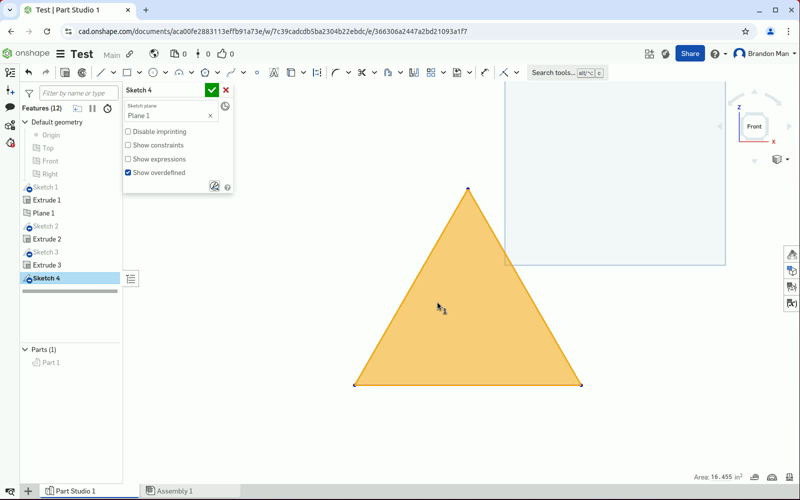
scroll(-6)
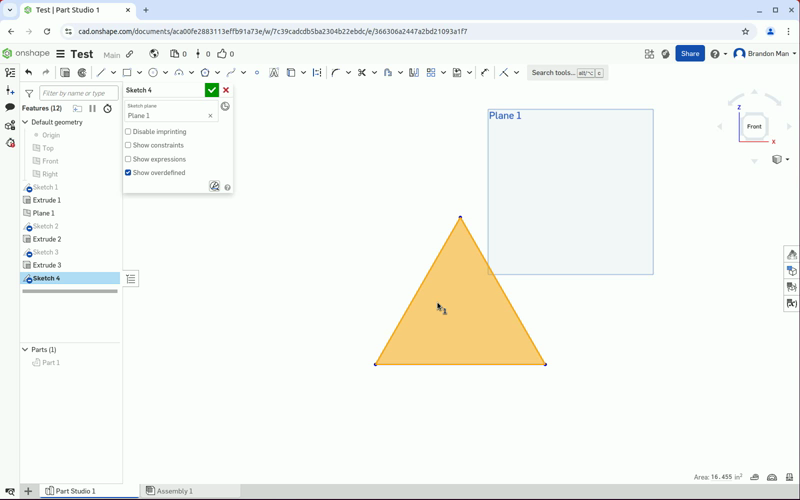
scroll(-6)
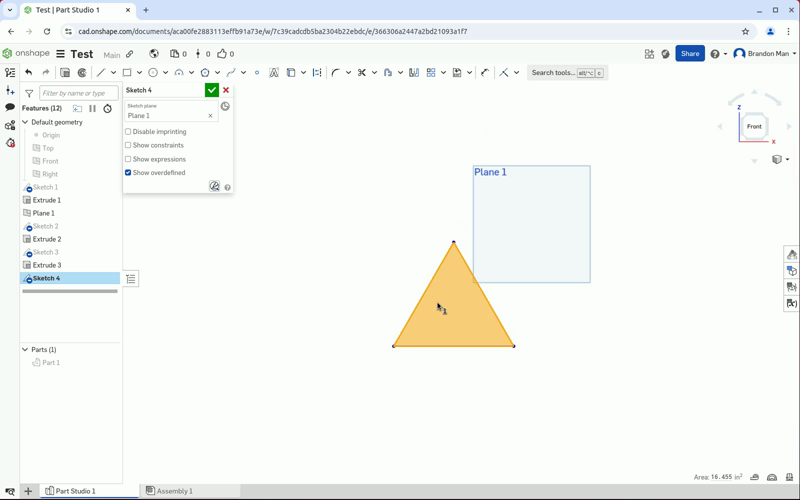
scroll(-6)
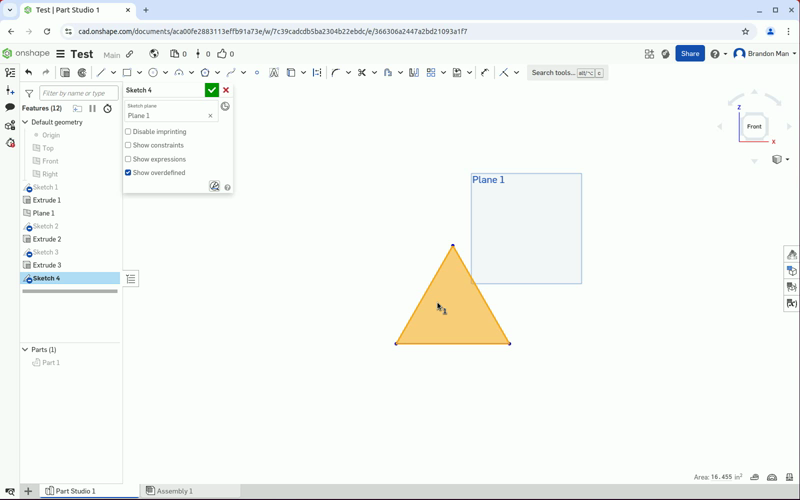
scroll(-6)
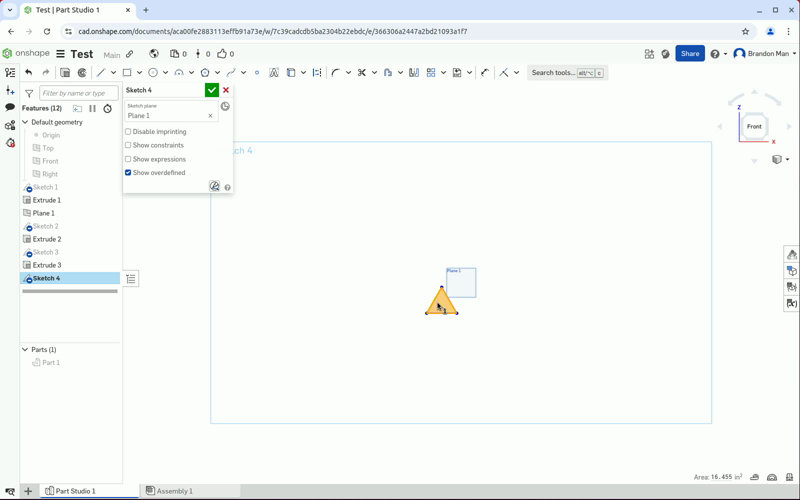
mouse_move(73, 352)
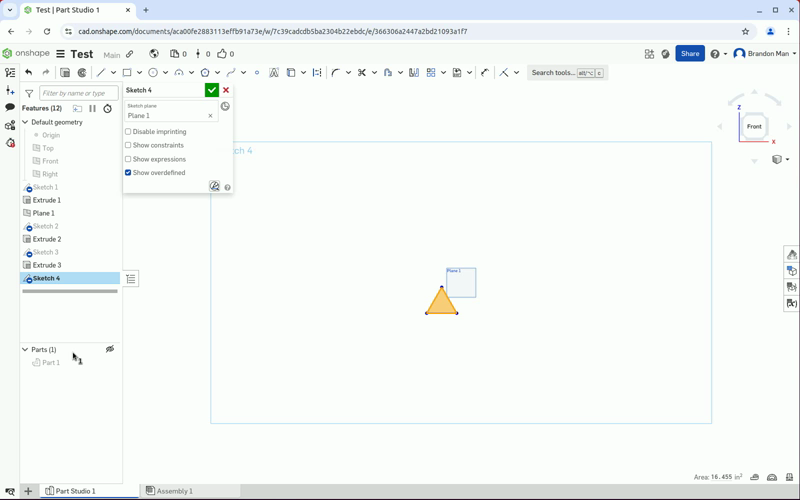
key(shift+y)
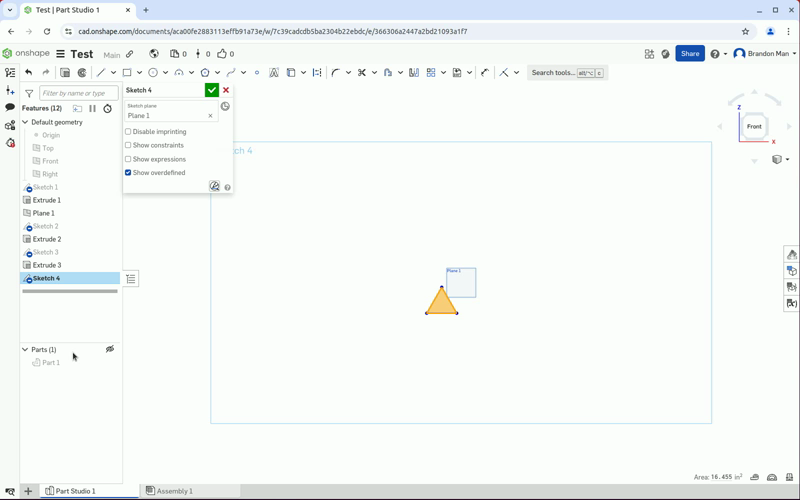
key(shift+e)
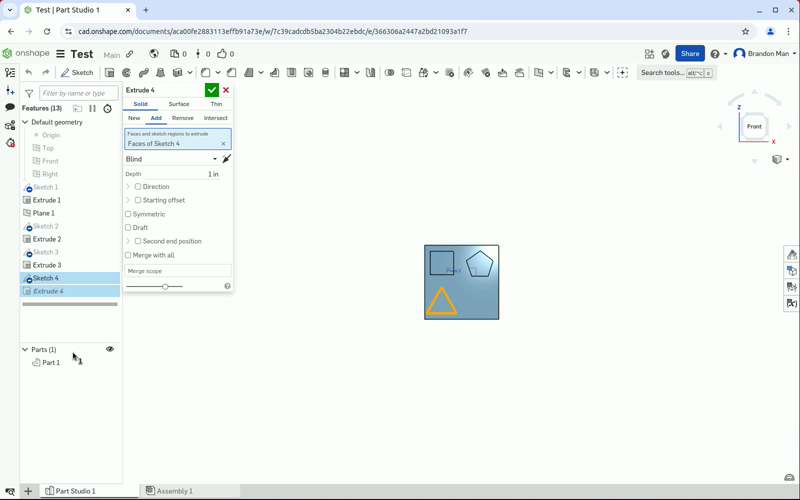
mouse_move(143, 106)
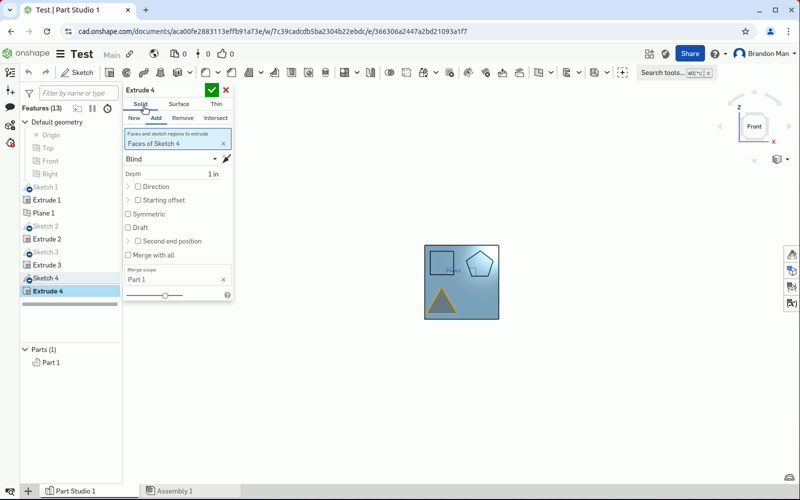
click(143, 106)
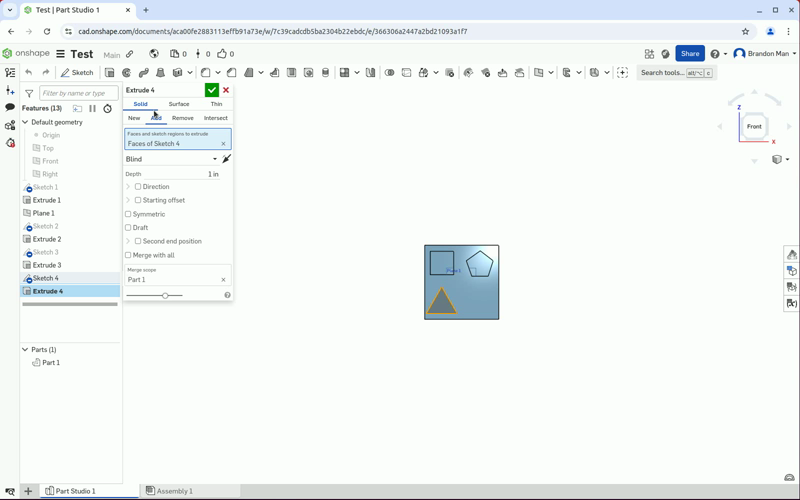
mouse_move(186, 120)
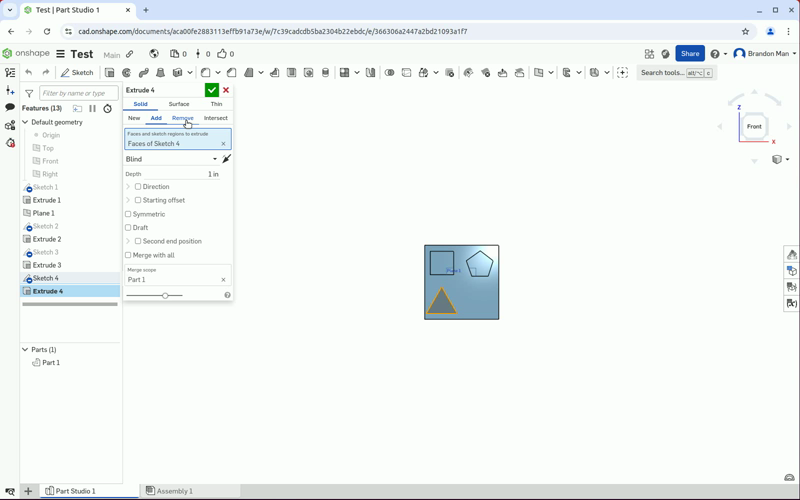
click(186, 120)
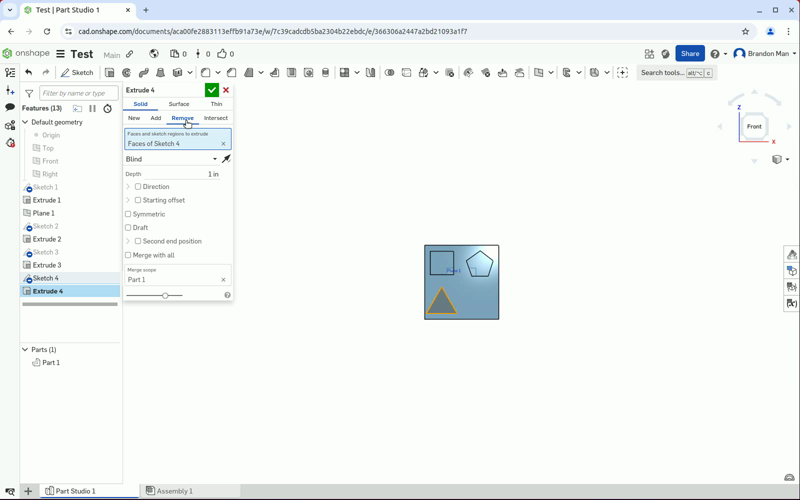
key(tab, 4)
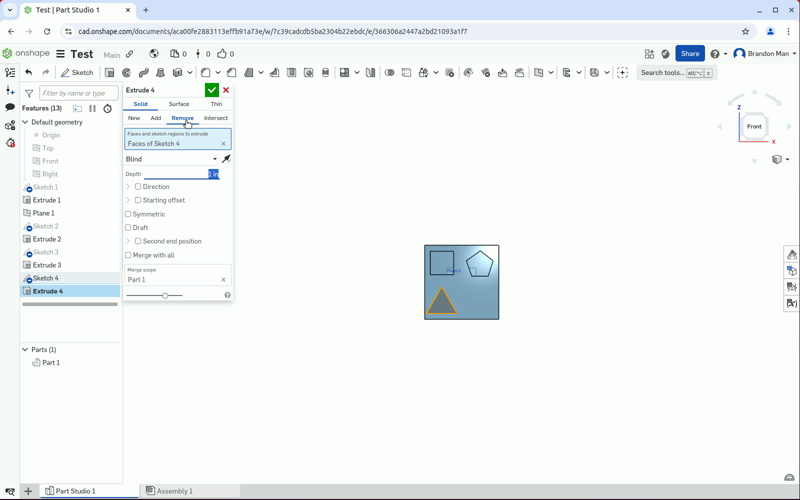
text(4.332)
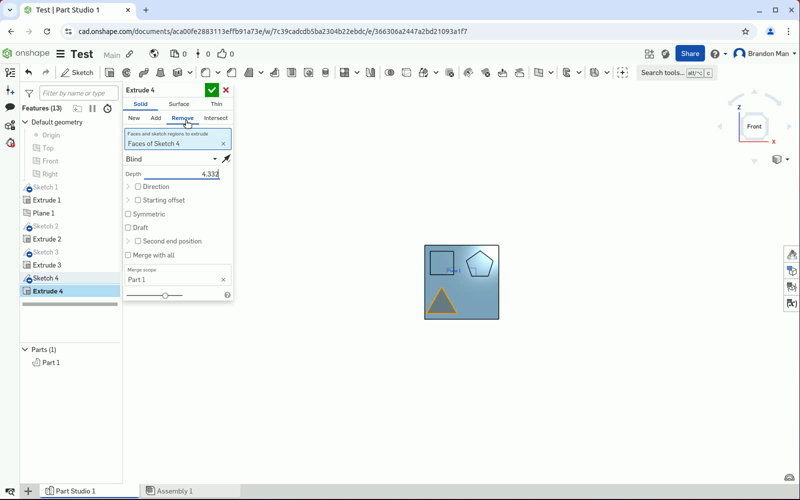
key(tab, 3)
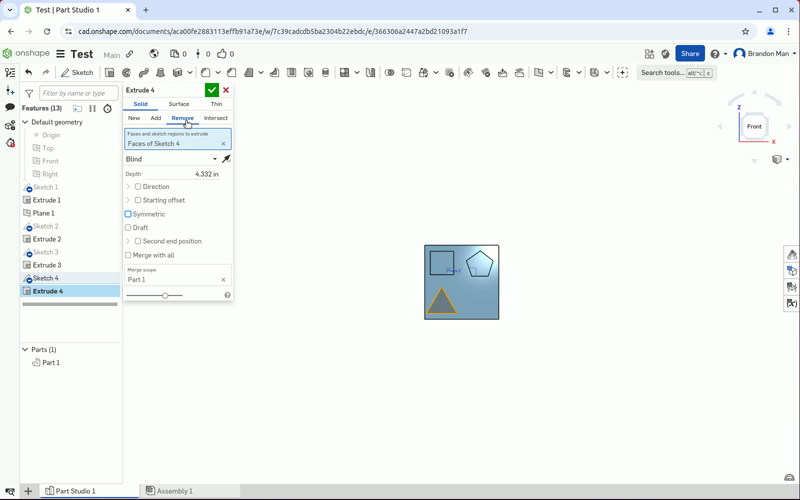
key(space)
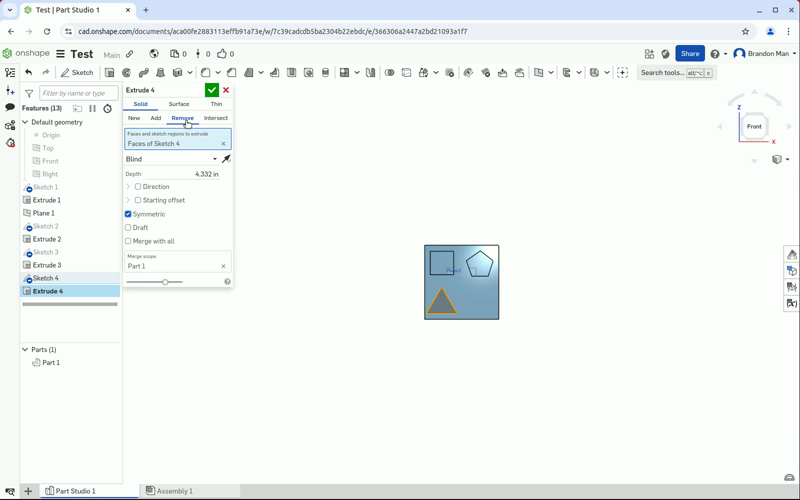
key(tab, 2)
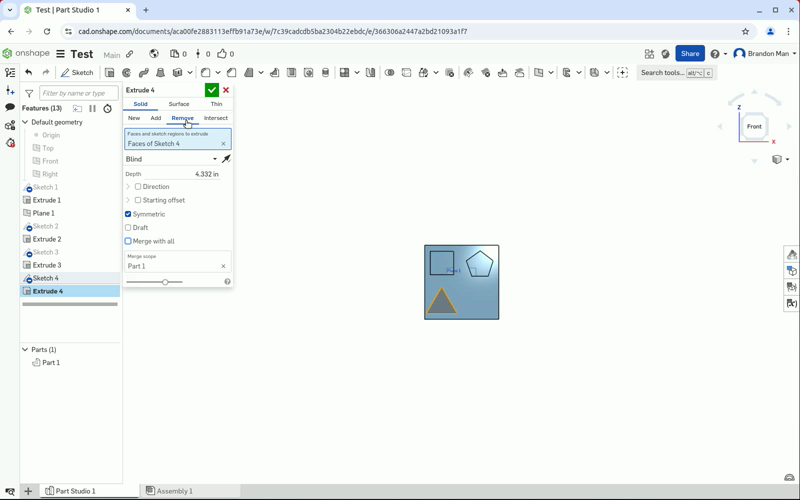
key(space)
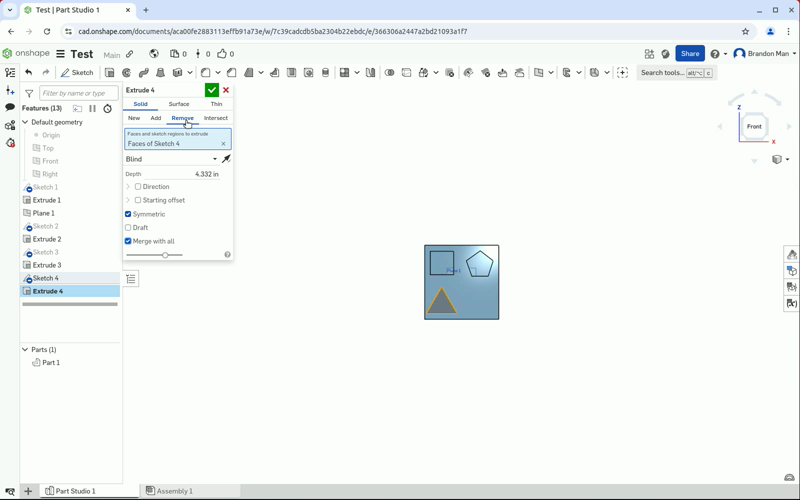
key(enter)
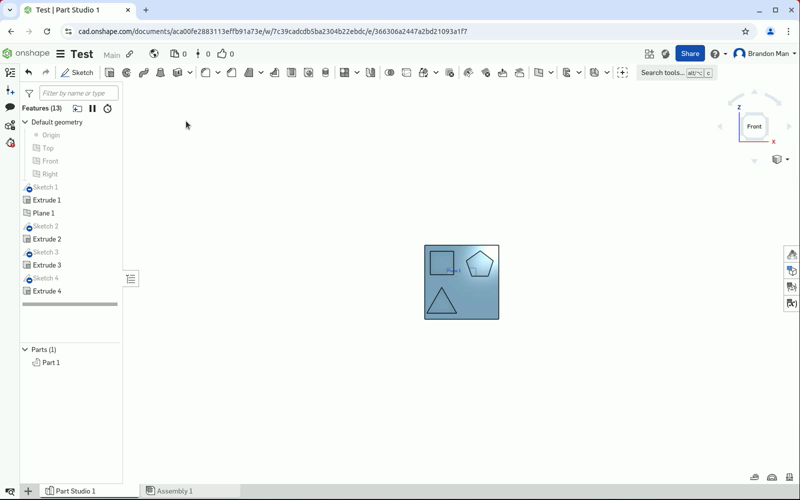
key(shift+h)
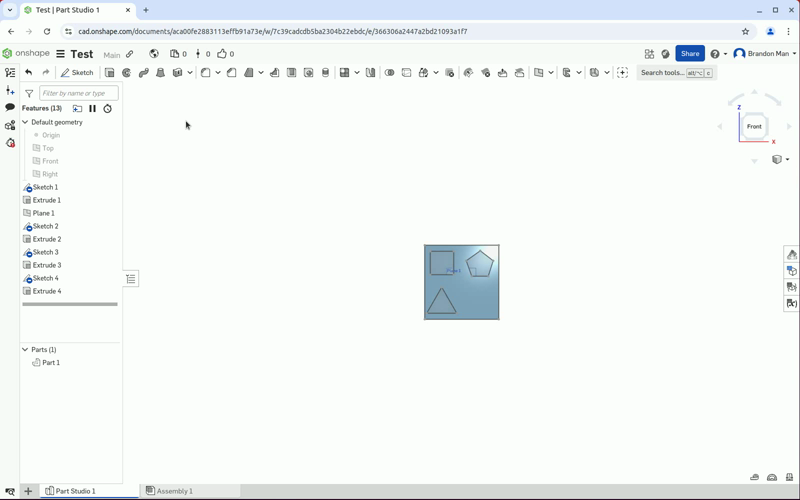
key(shift+h)
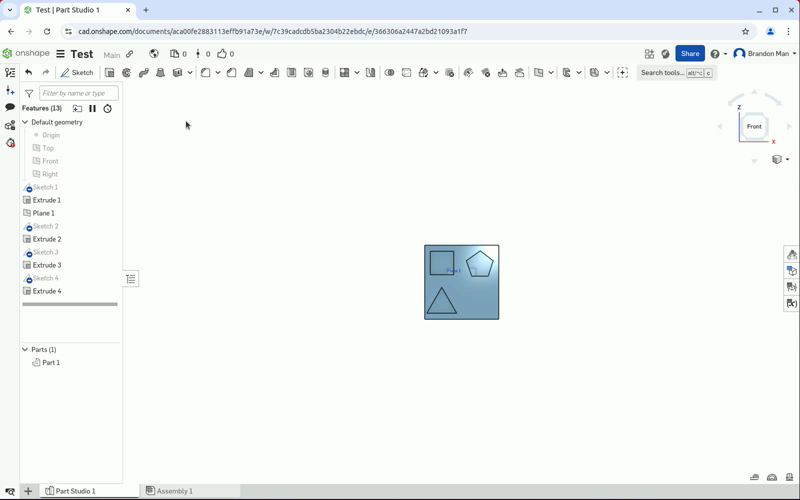
mouse_move(73, 189)
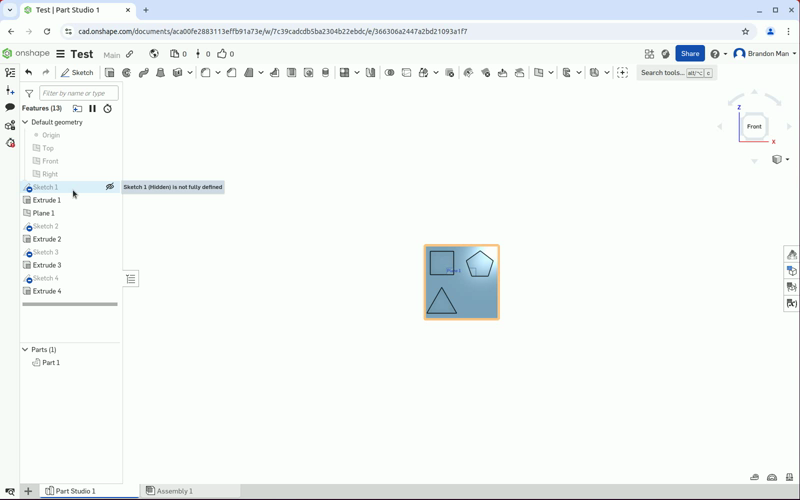
click(73, 189)
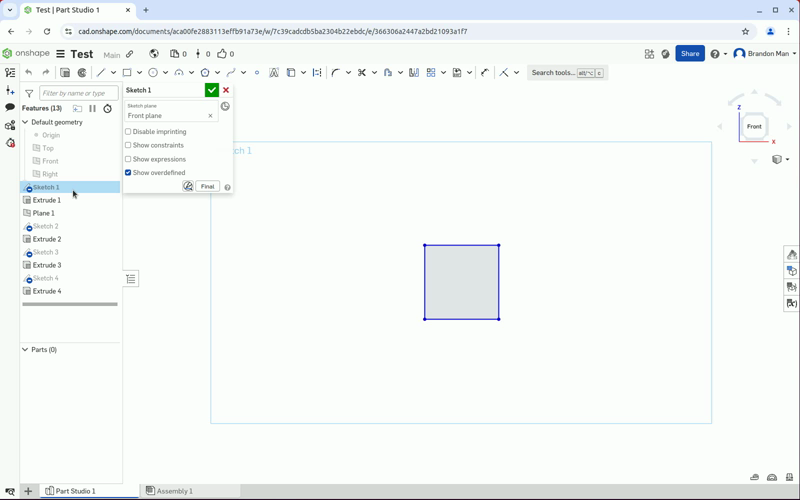
mouse_move(229, 92)
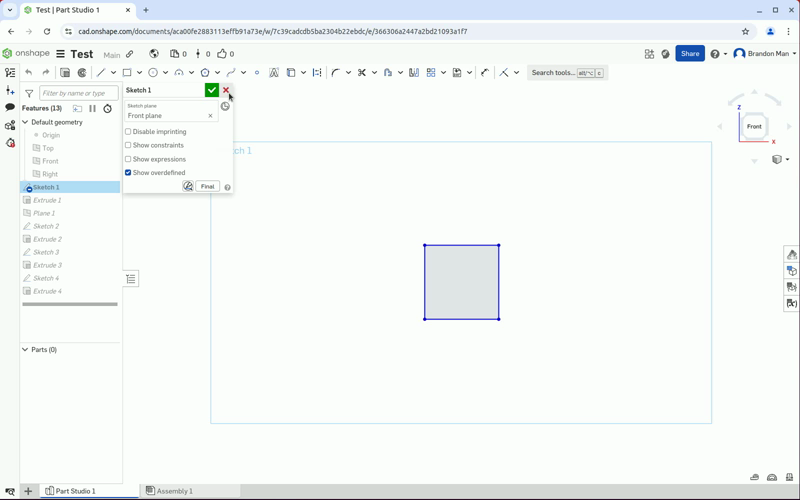
click(229, 92)
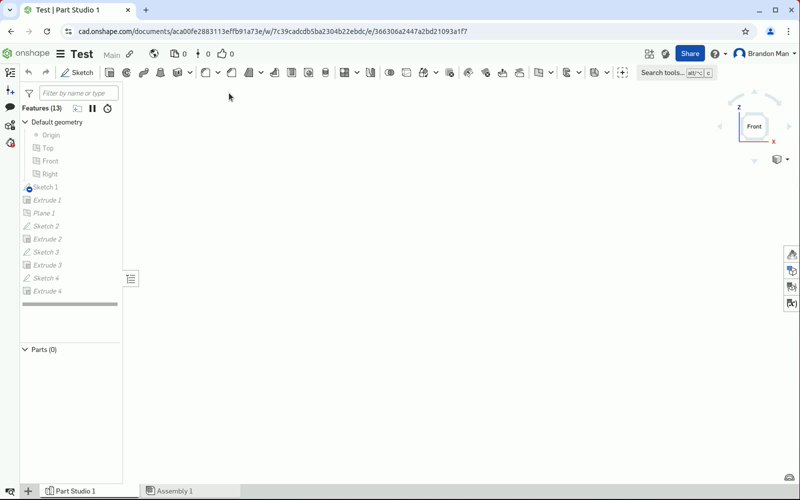
key(shift+s)
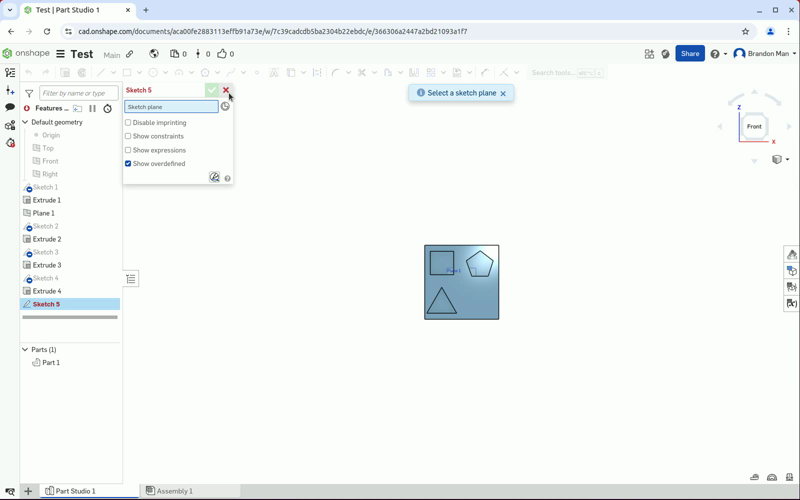
mouse_move(73, 215)
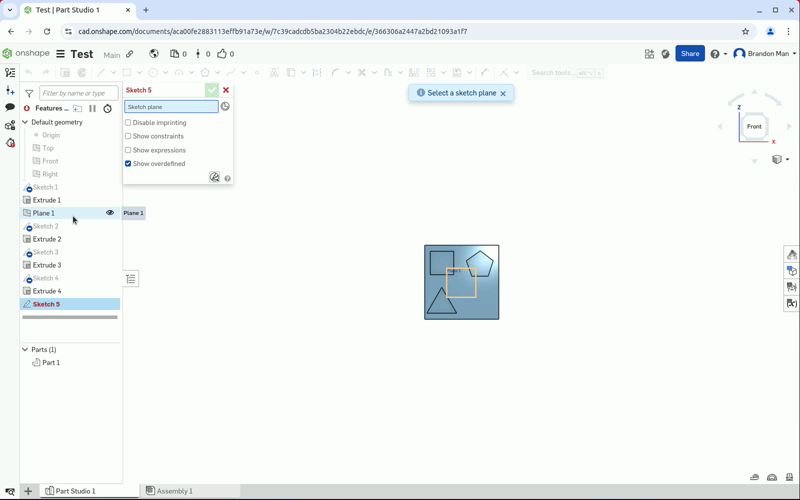
click(73, 215)
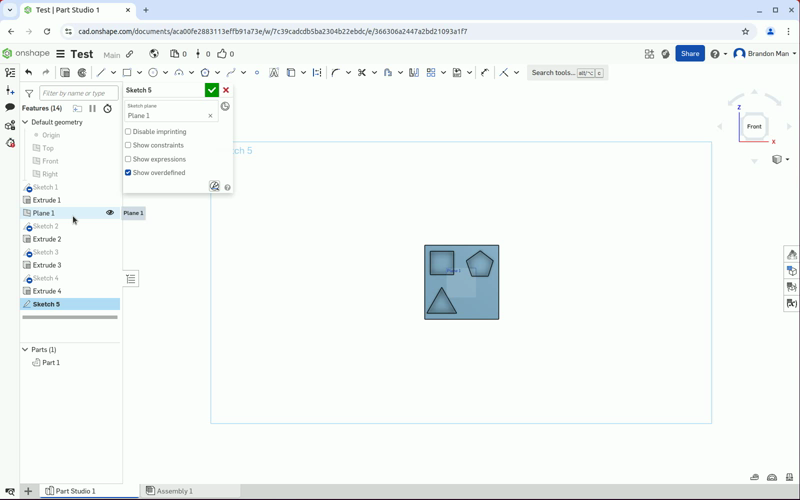
mouse_move(73, 352)
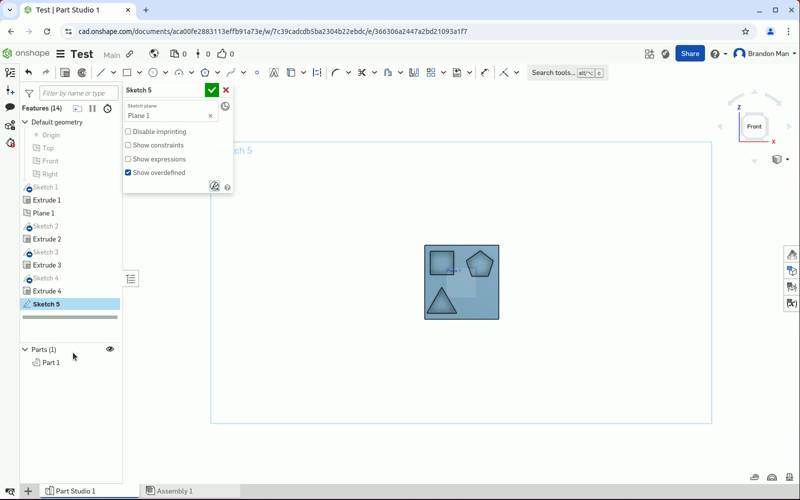
key(y)
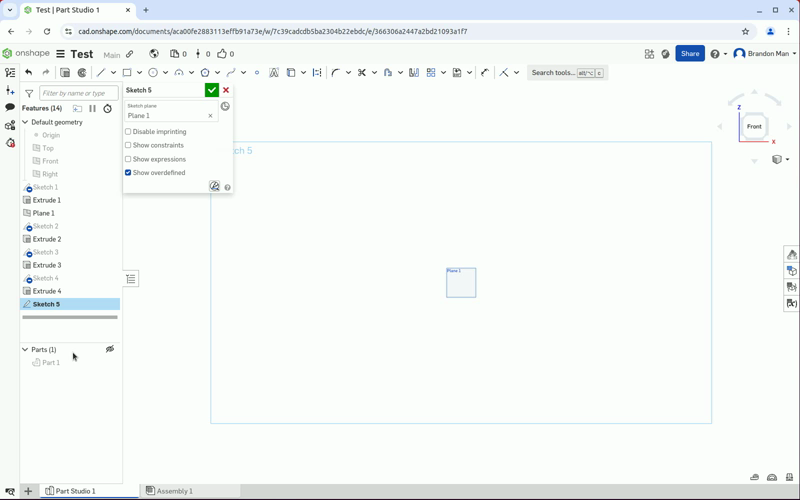
key(c)
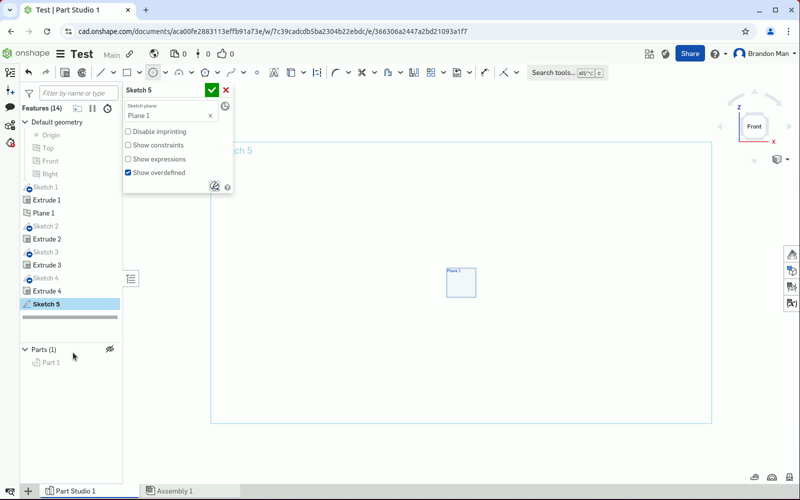
key_down(shift)
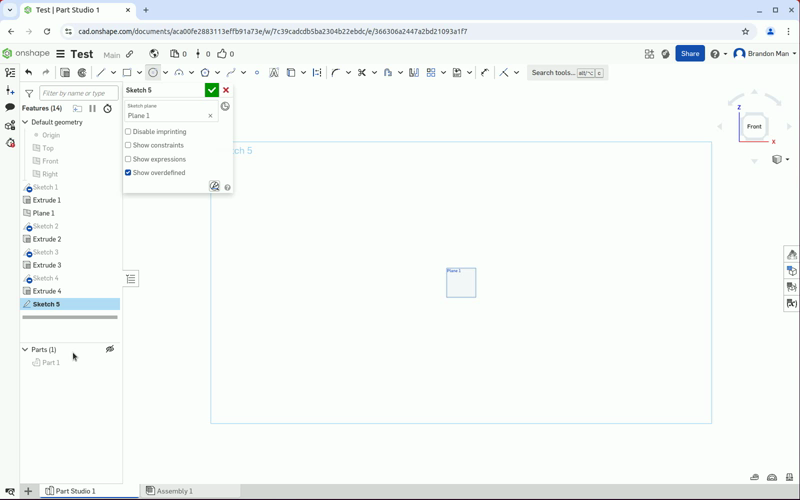
mouse_move(478, 300)
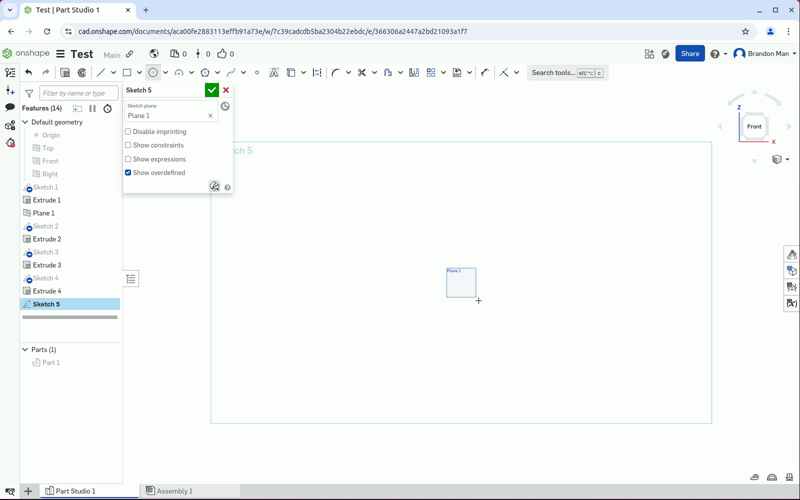
click(478, 300)
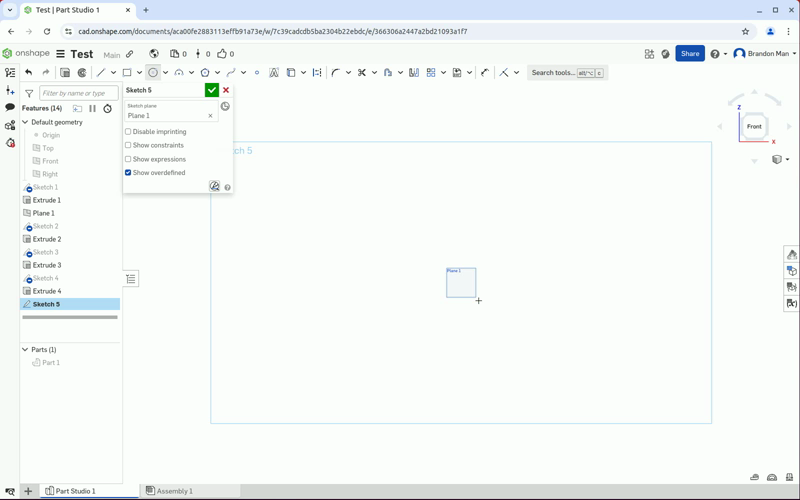
key_up(shift)
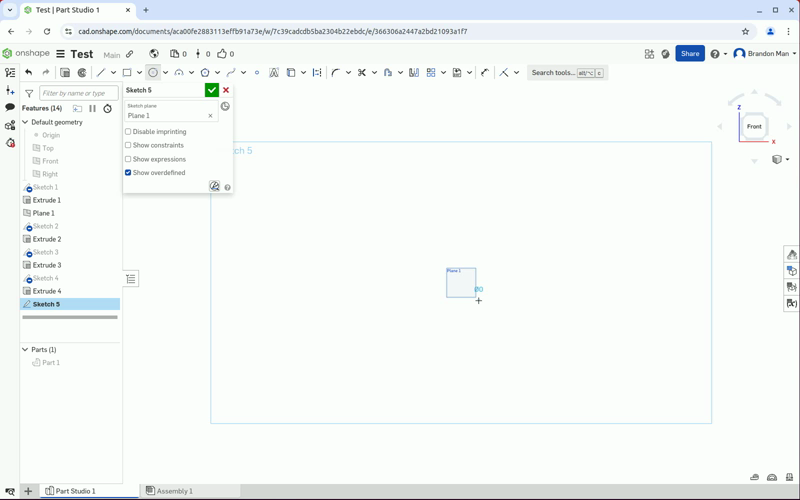
mouse_move(492, 300)
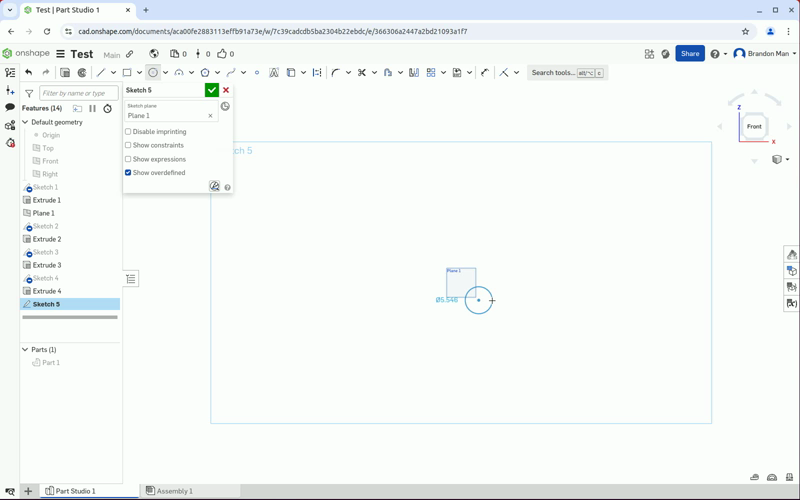
click(492, 300)
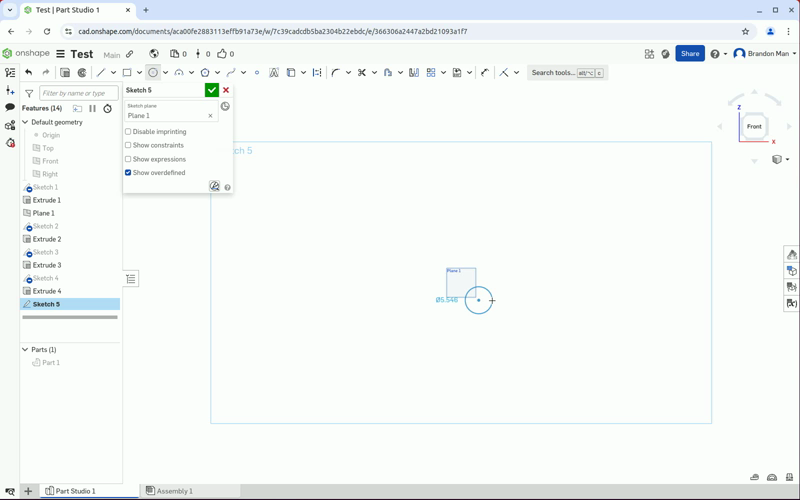
key(esc)
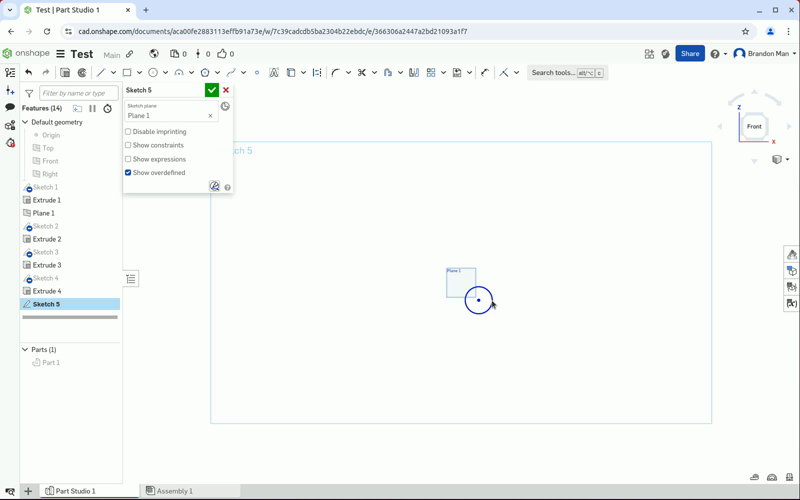
mouse_move(477, 303)
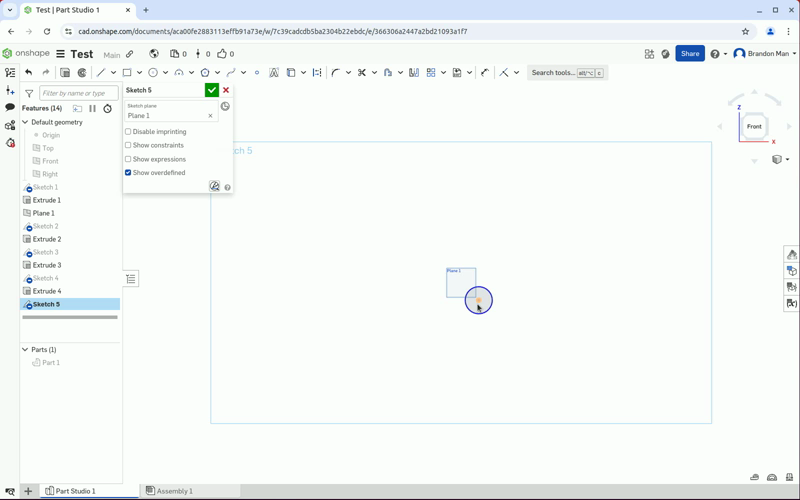
scroll(6)
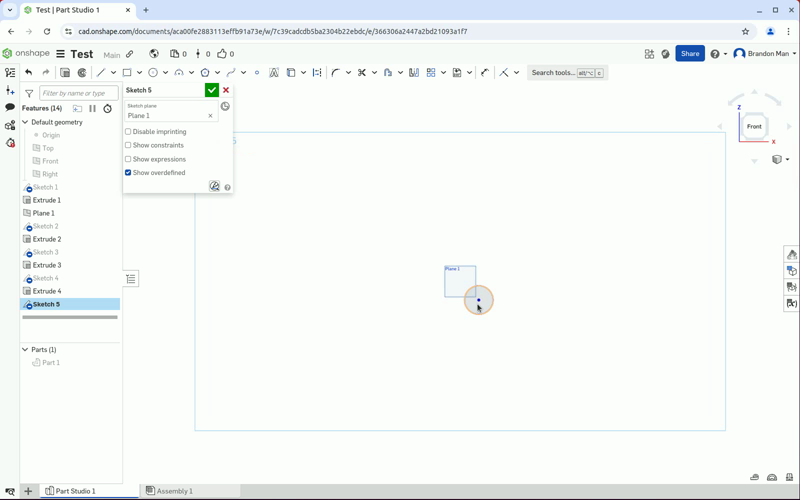
scroll(6)
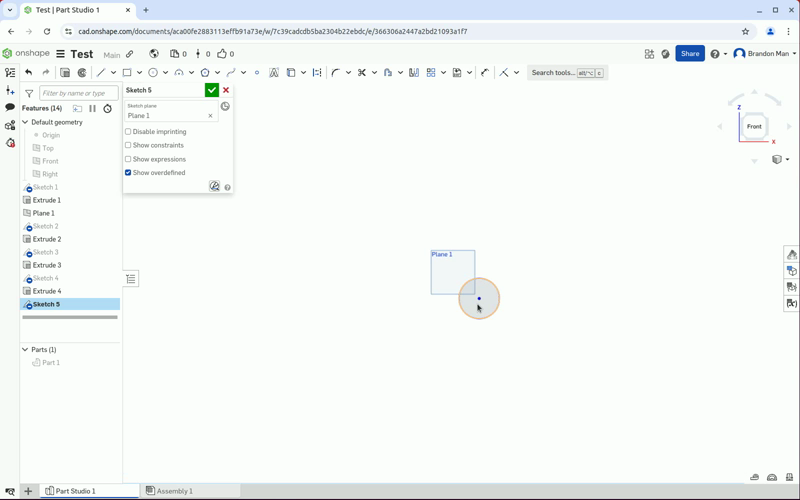
scroll(6)
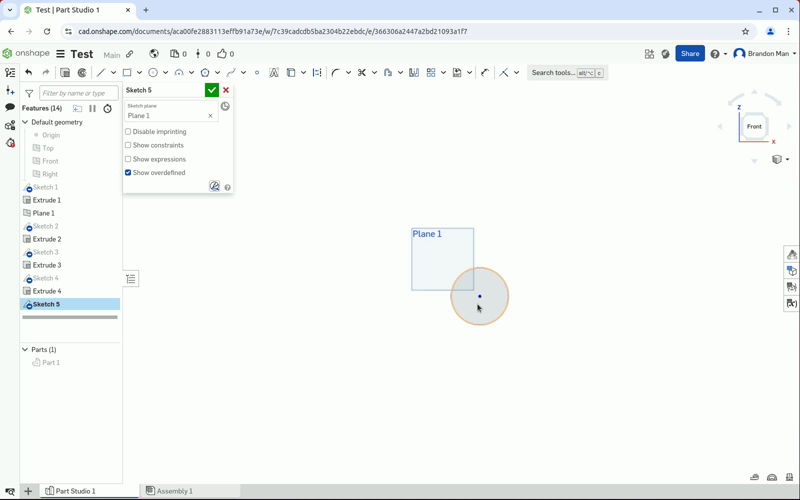
scroll(6)
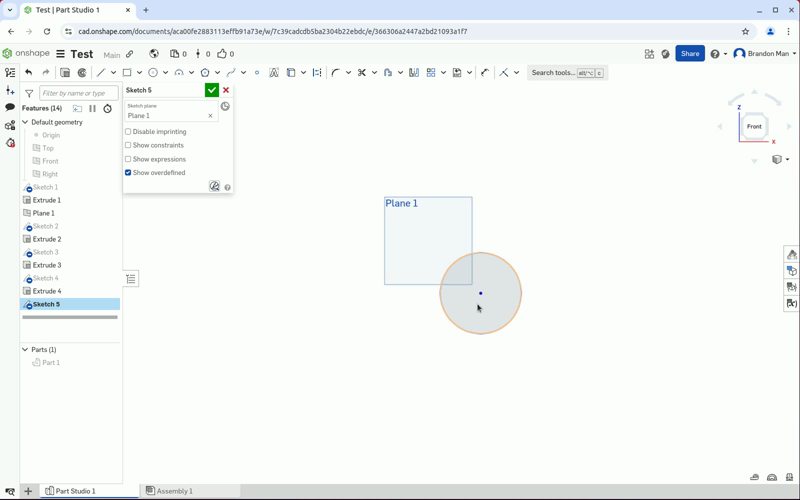
scroll(6)
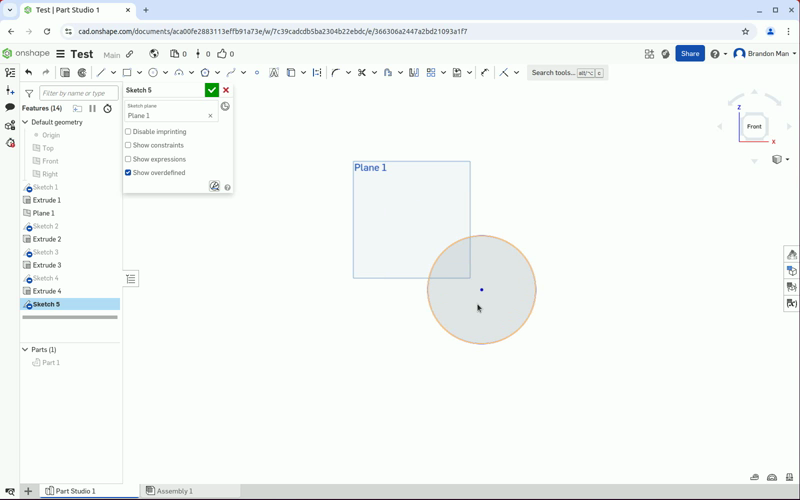
scroll(6)
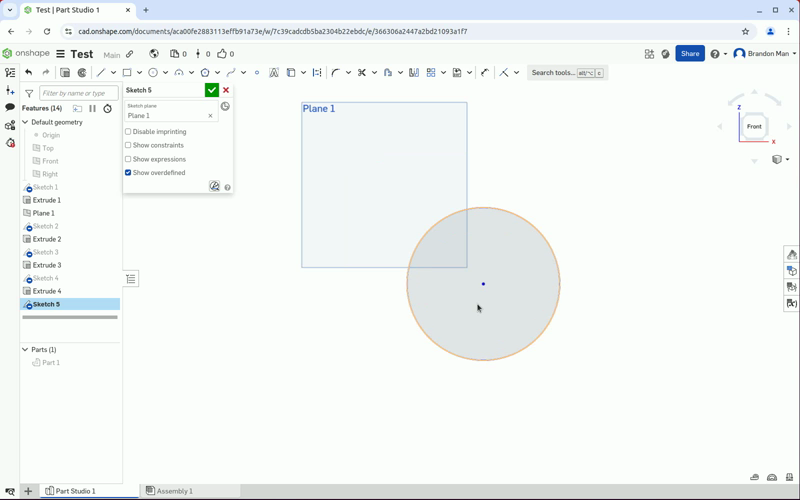
scroll(6)
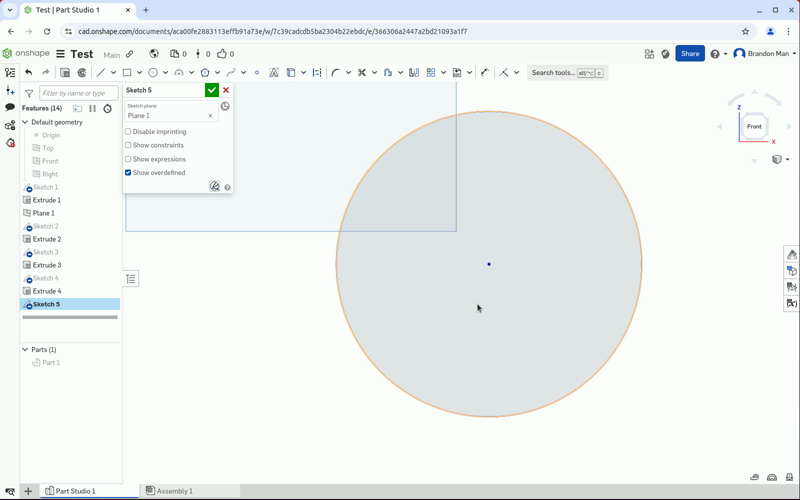
click(477, 303)
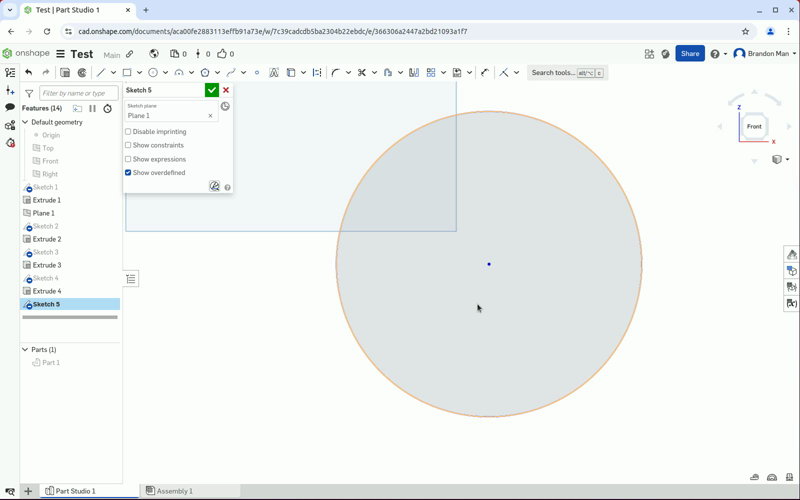
scroll(-6)
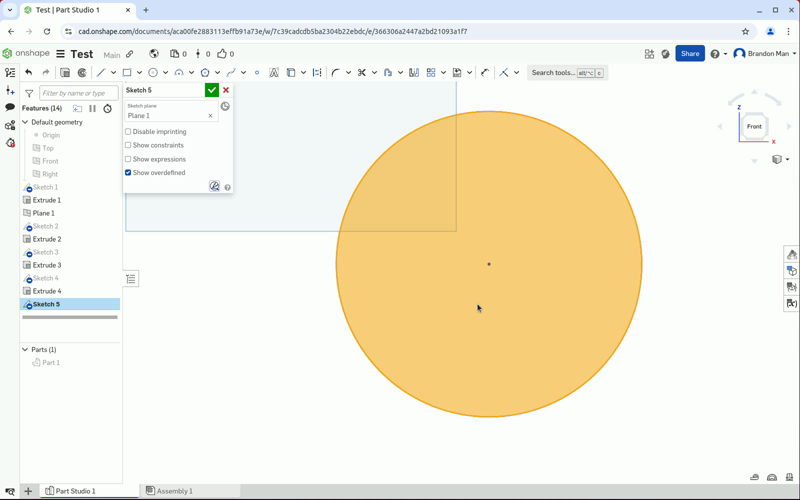
scroll(-6)
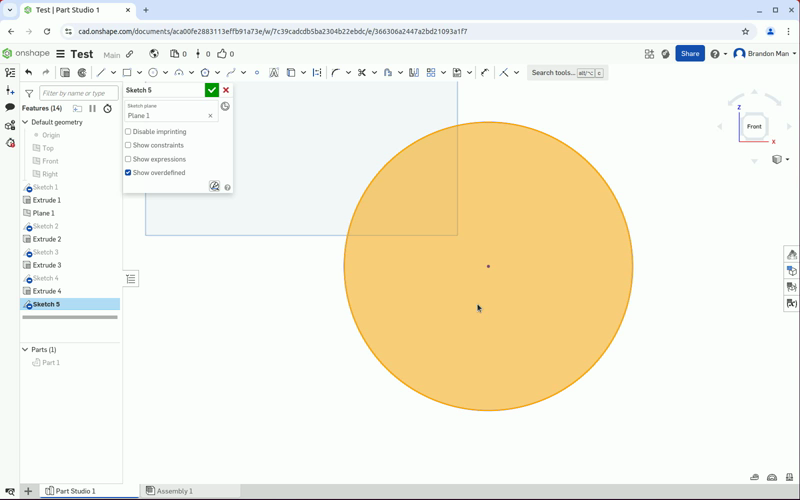
scroll(-6)
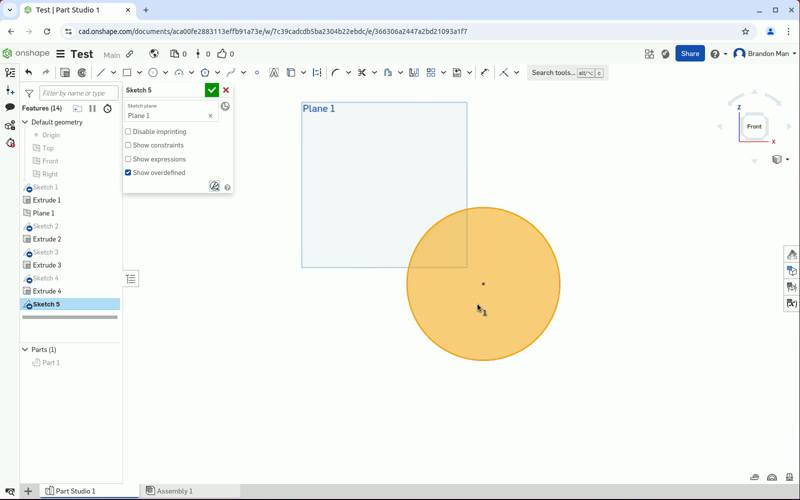
scroll(-6)
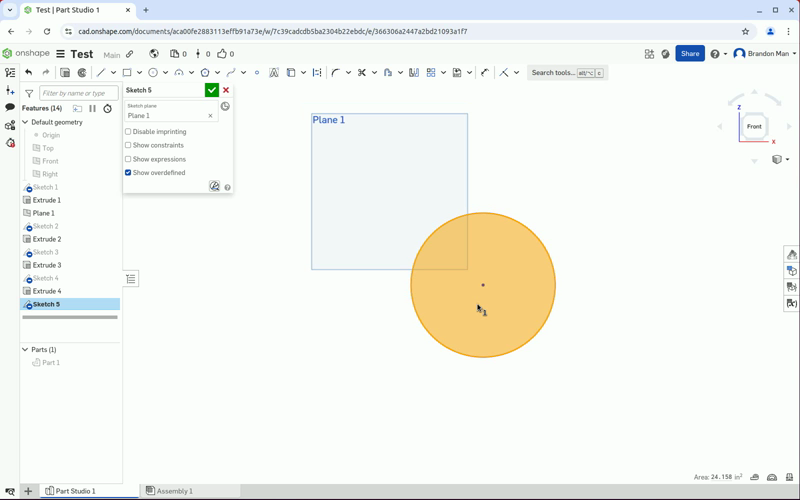
scroll(-6)
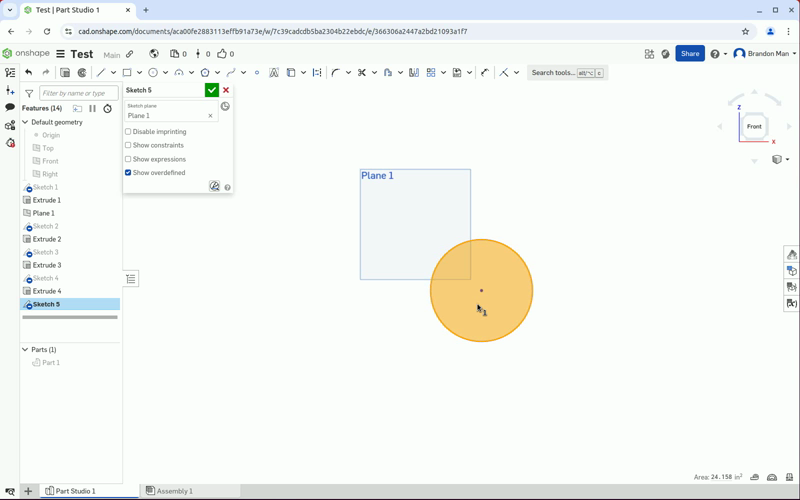
scroll(-6)
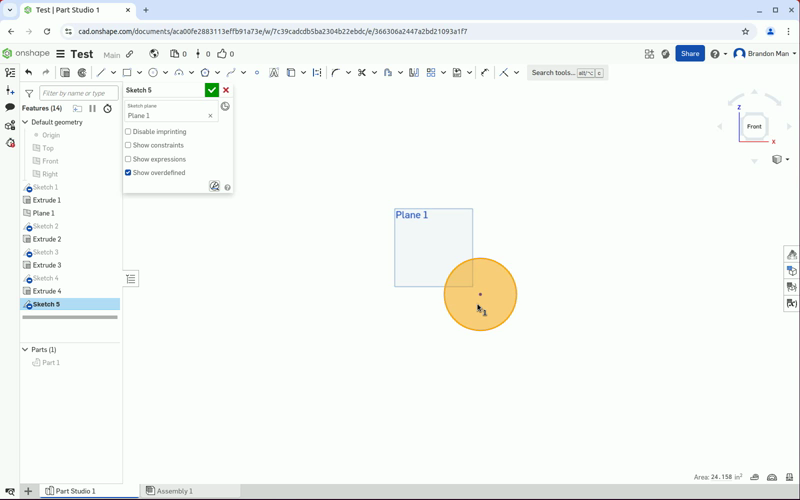
scroll(-6)
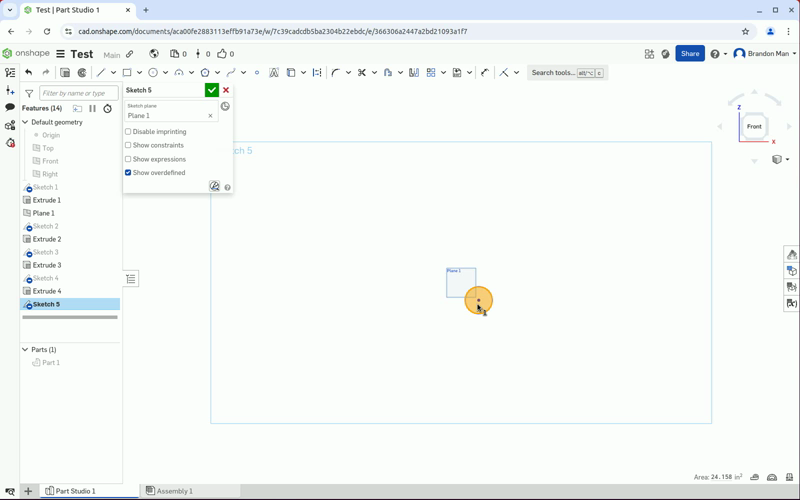
mouse_move(73, 352)
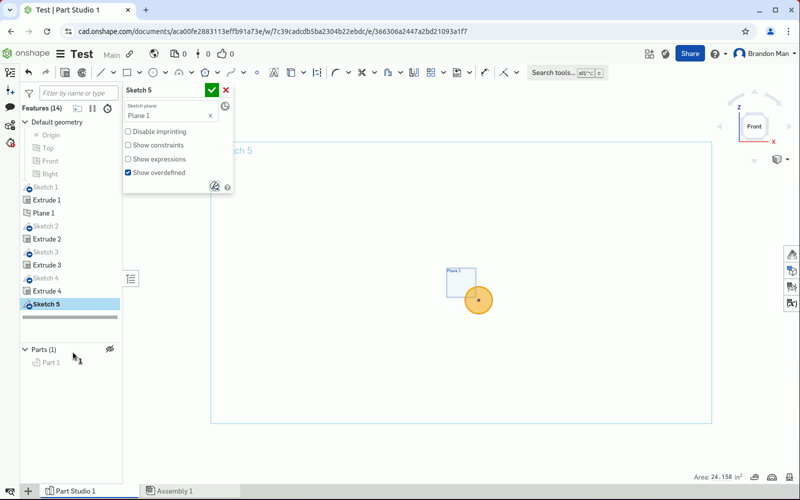
key(shift+y)
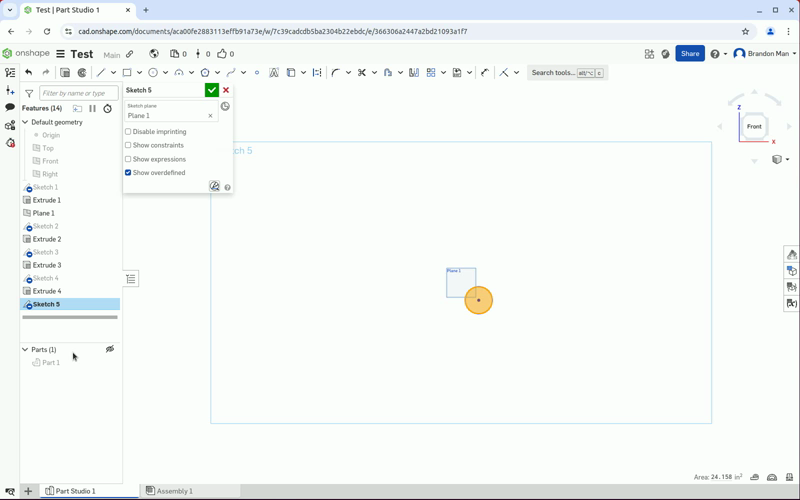
key(shift+e)
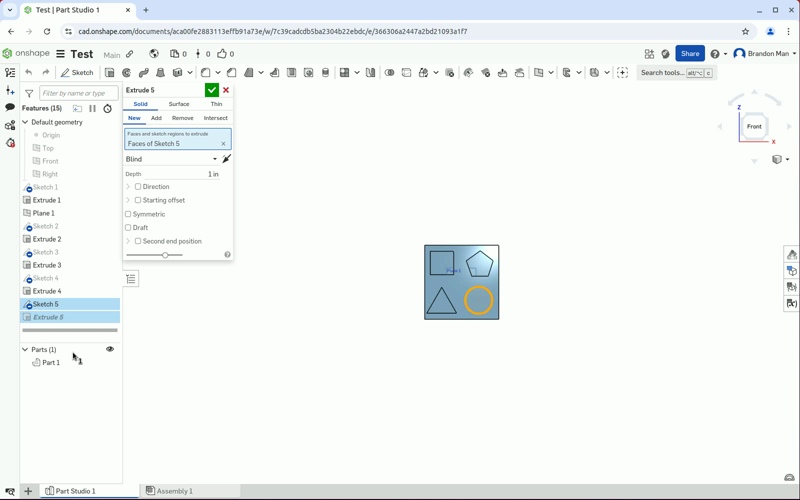
mouse_move(143, 106)
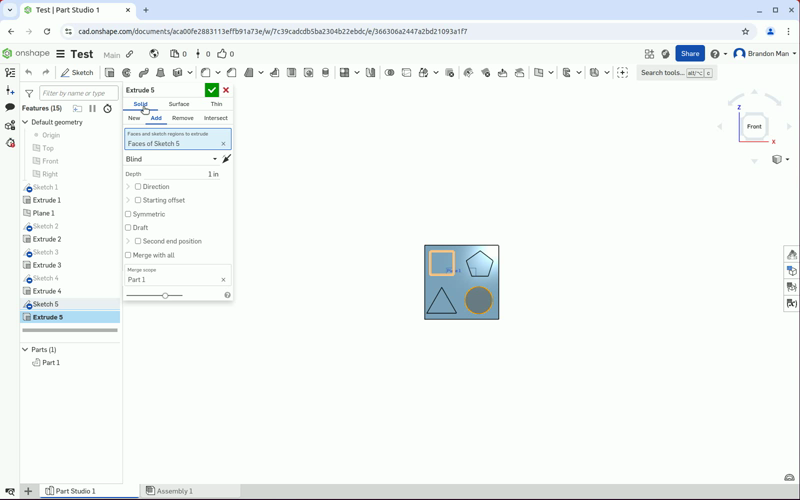
click(143, 106)
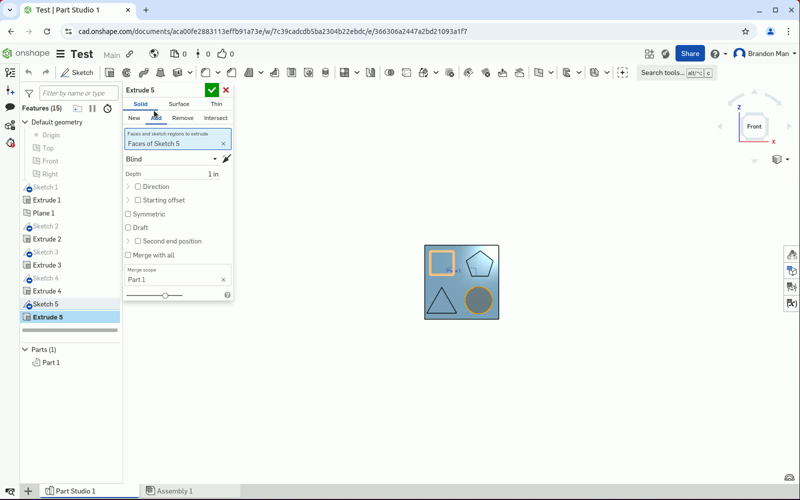
mouse_move(186, 120)
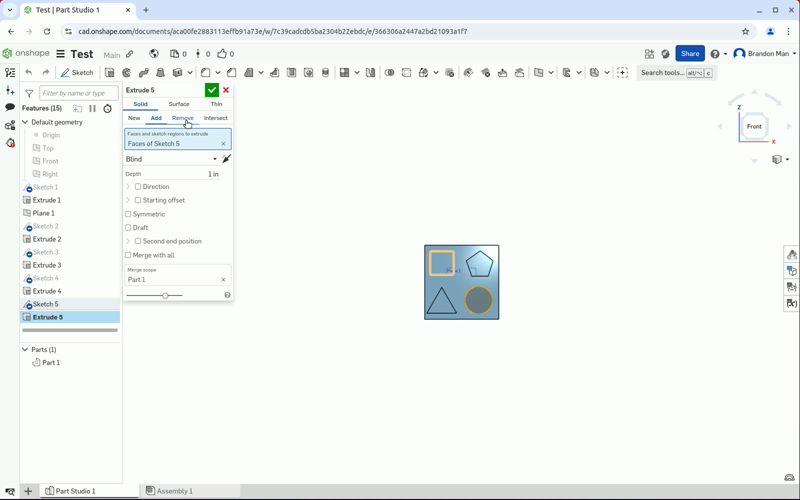
click(186, 120)
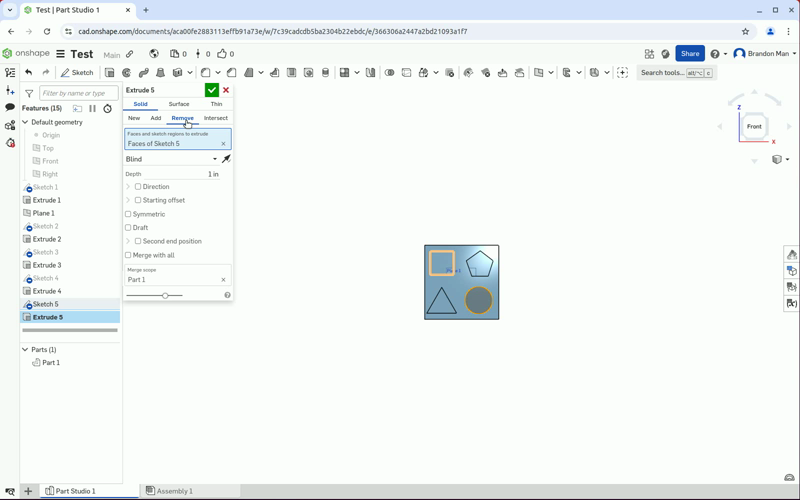
key(tab, 4)
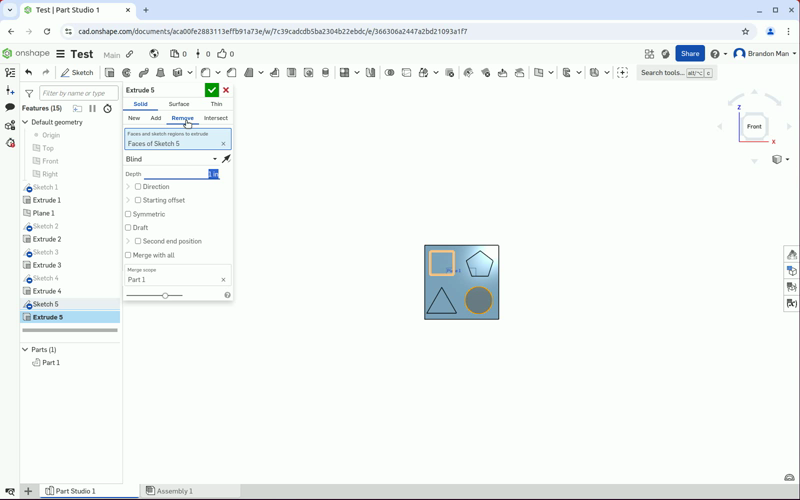
text(4.574)
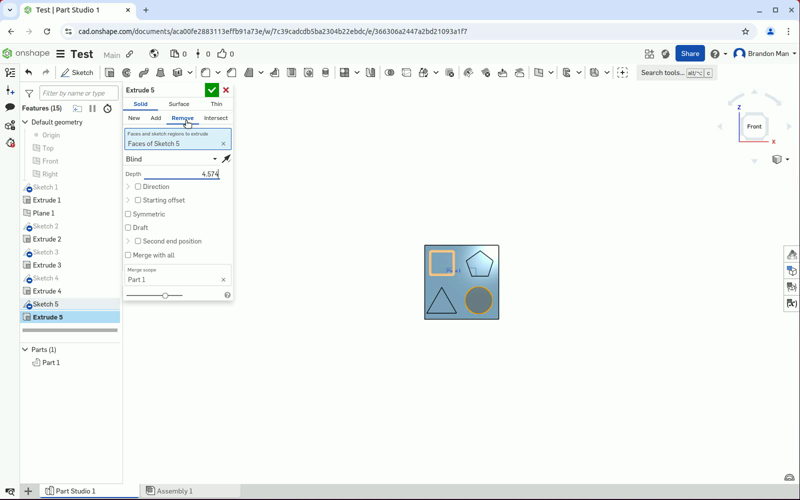
key(tab, 6)
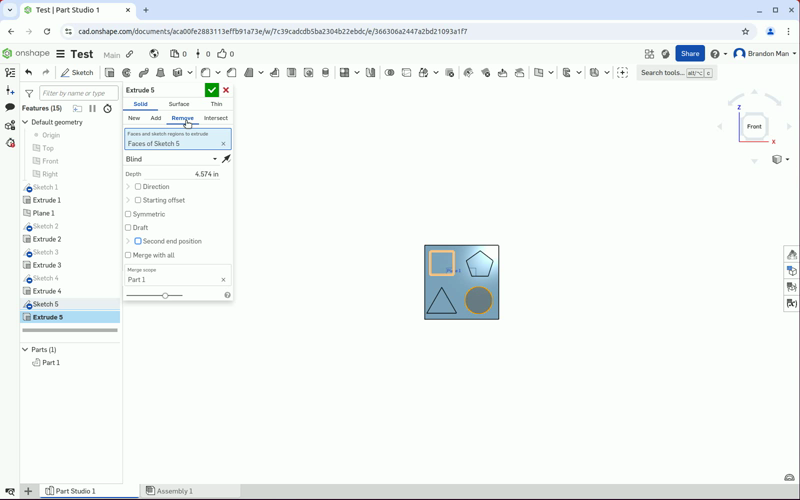
key(space)
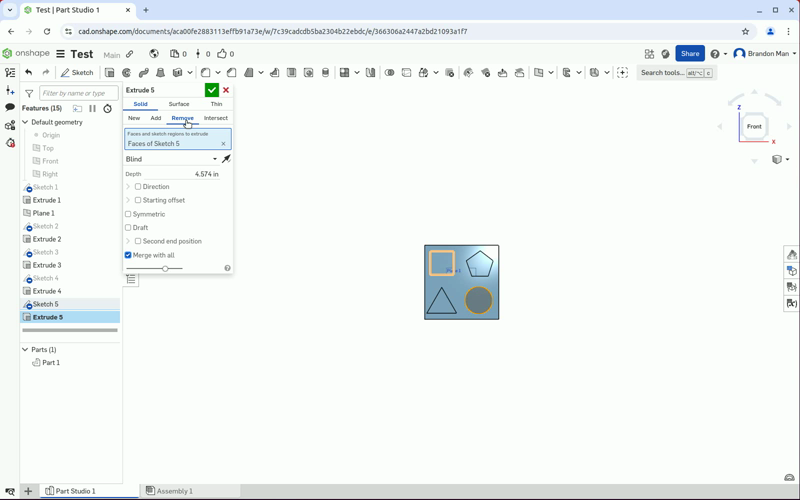
key(enter)
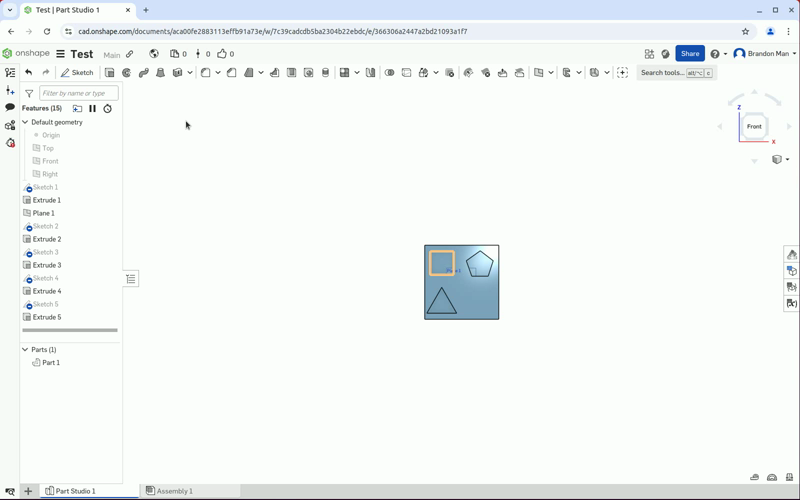
key(shift+h)
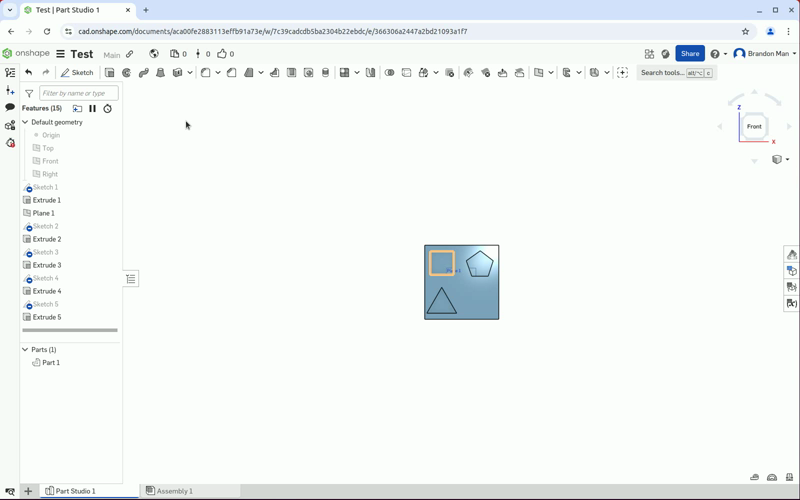
key(shift+h)
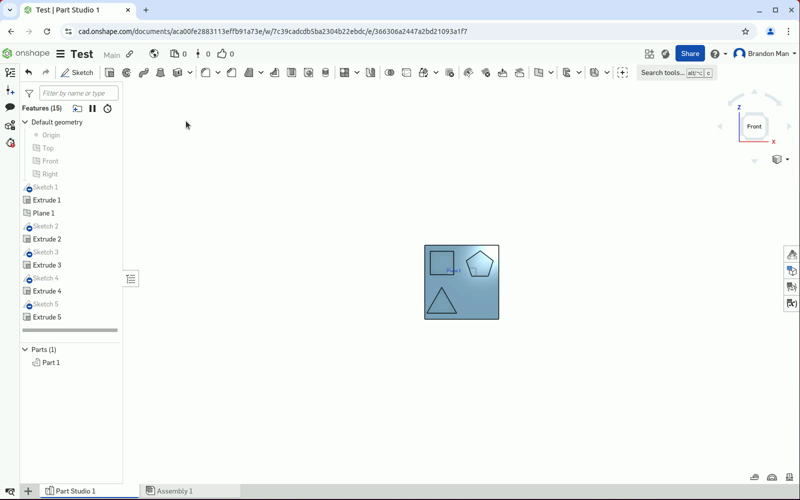
mouse_move(73, 189)
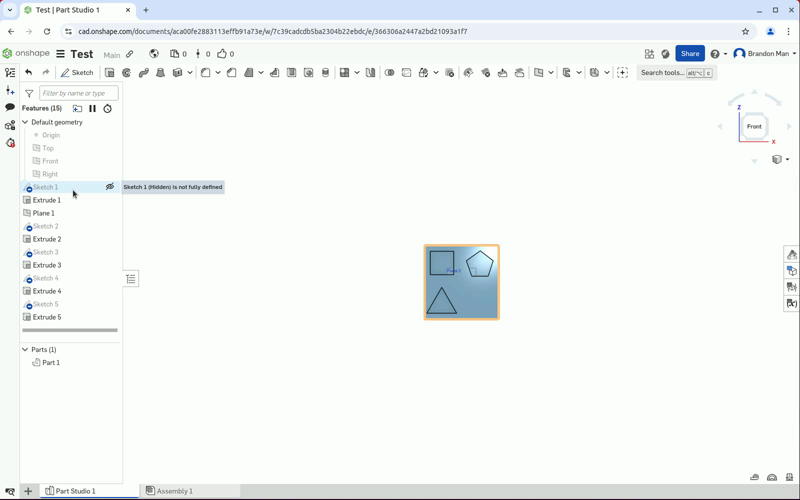
click(73, 189)
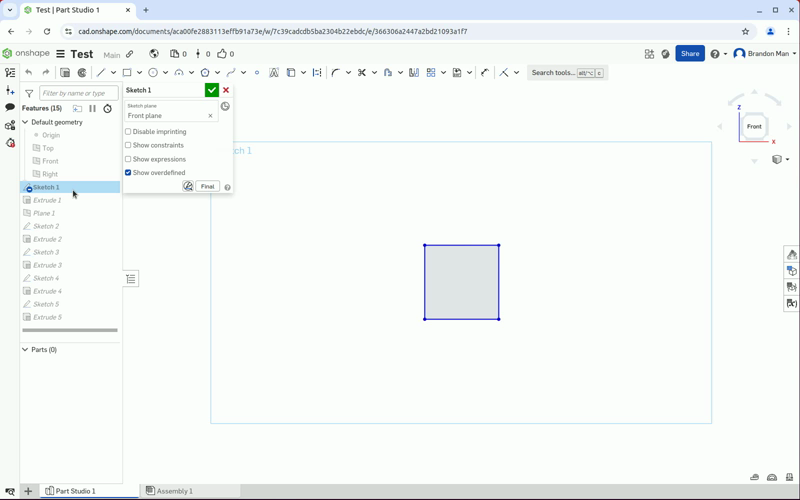
mouse_move(229, 92)
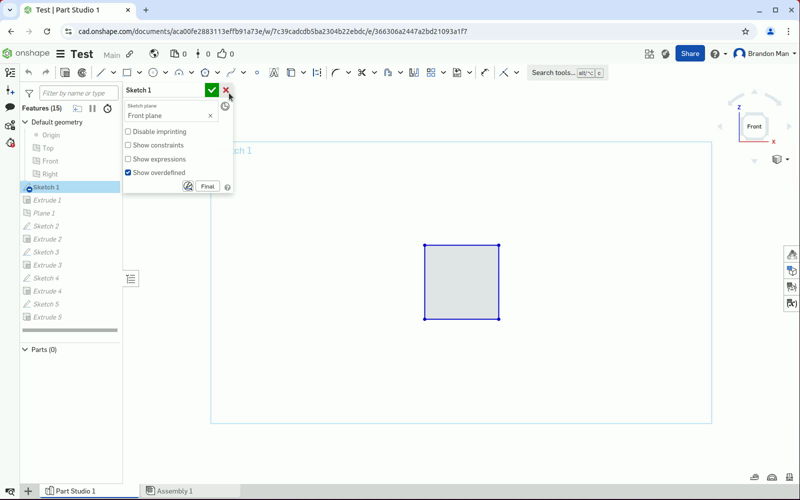
click(229, 92)
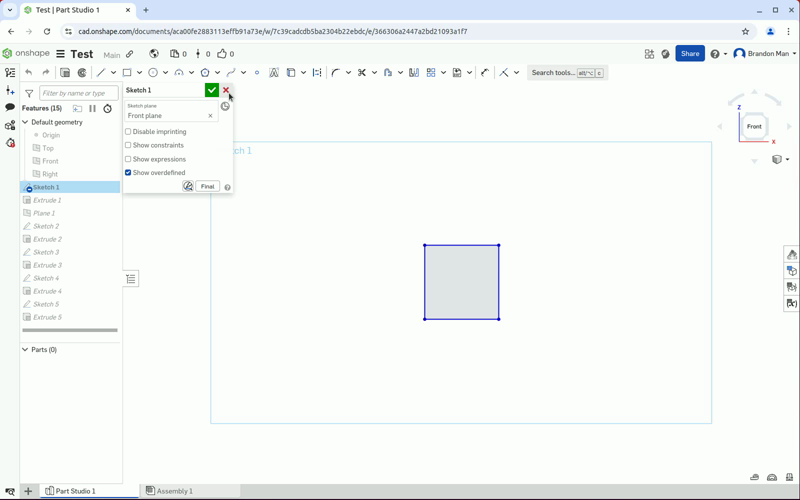
key(shift+s)
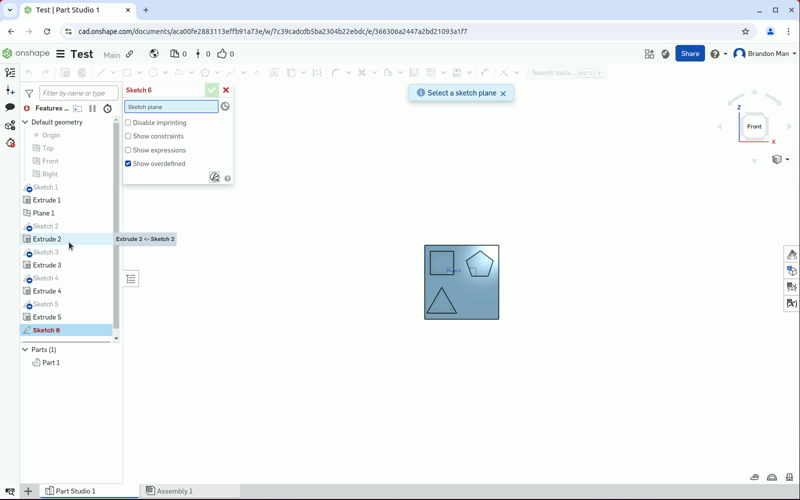
scroll(3)
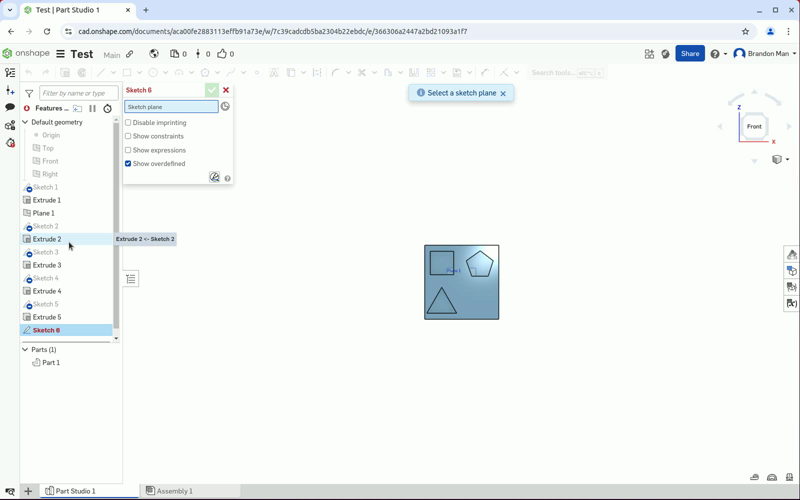
mouse_move(69, 163)
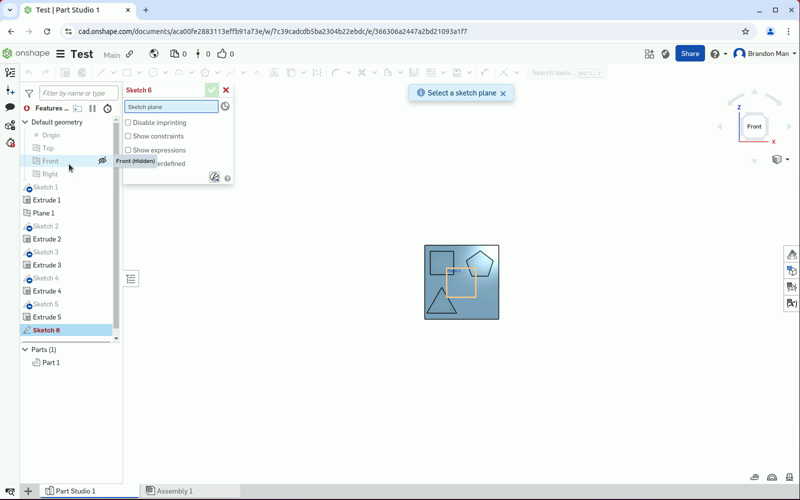
click(69, 163)
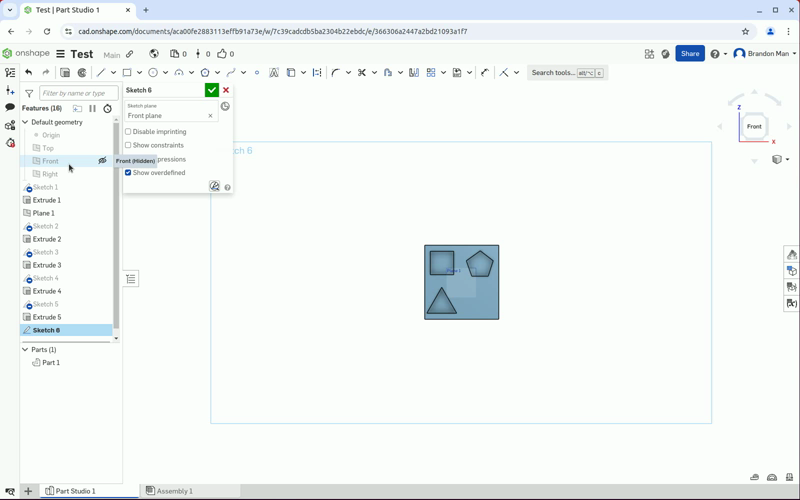
mouse_move(73, 352)
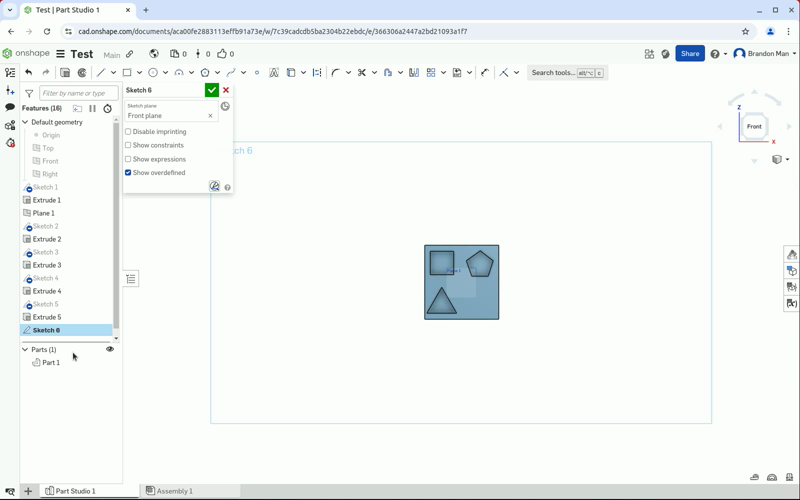
key(y)
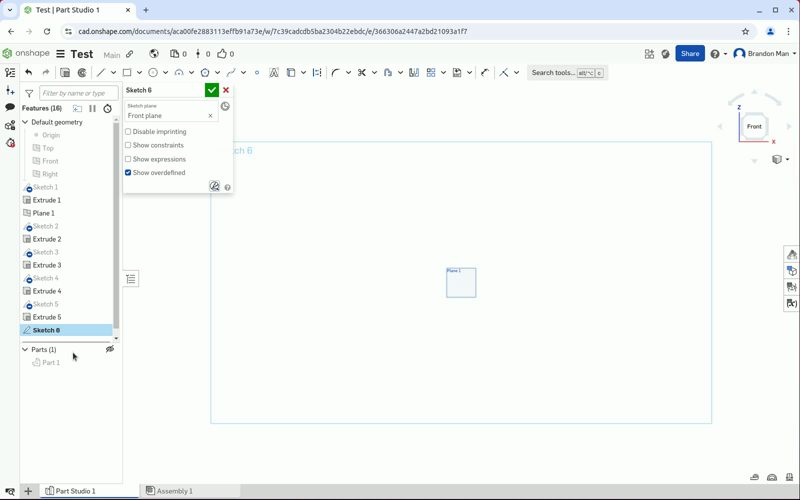
key(l)
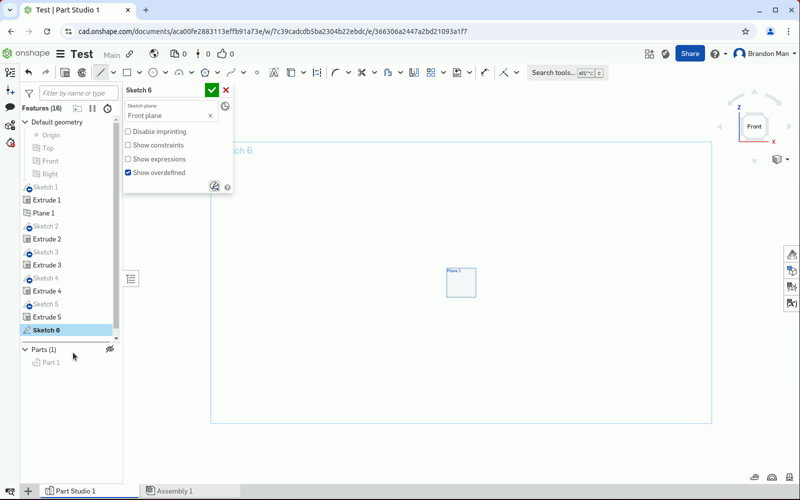
key_down(shift)
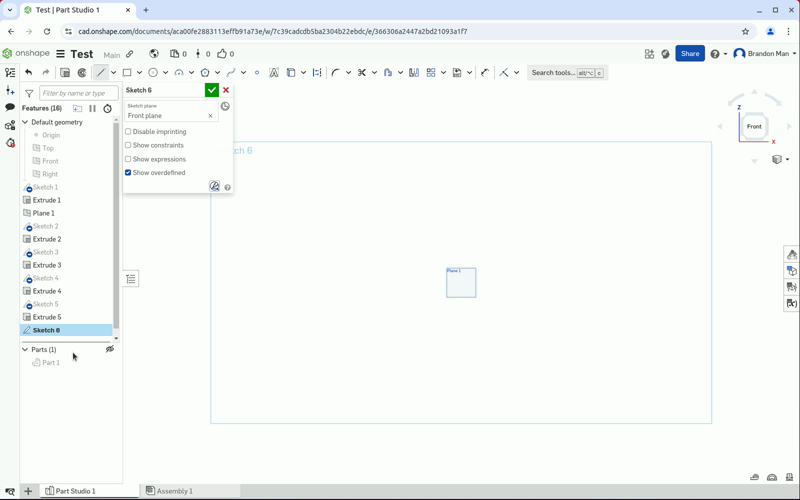
mouse_move(392, 278)
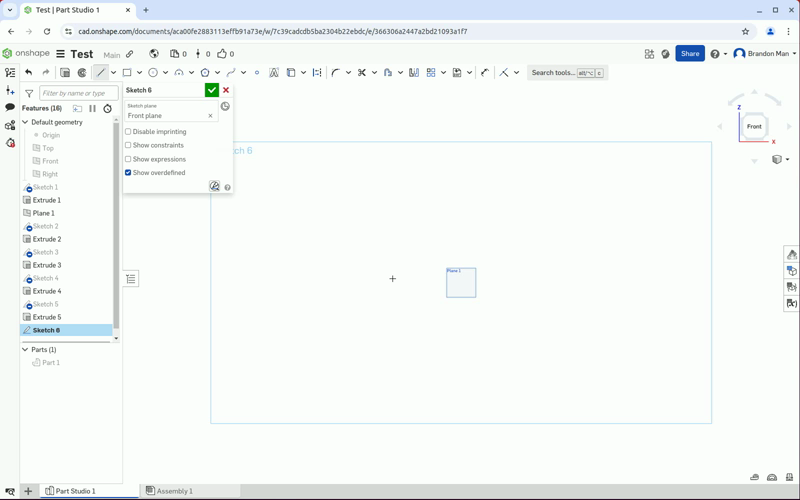
click(392, 278)
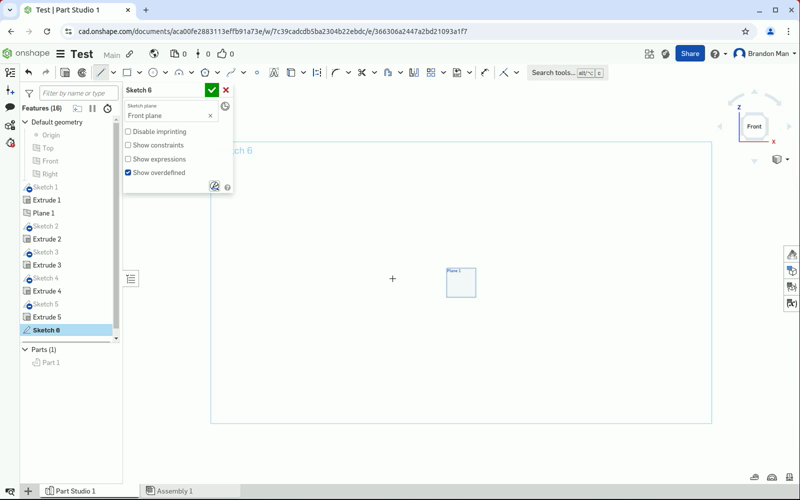
key_up(shift)
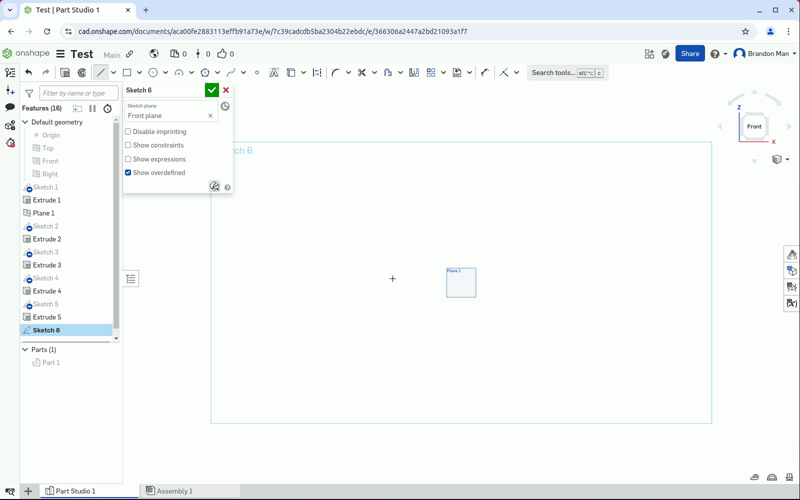
key_down(shift)
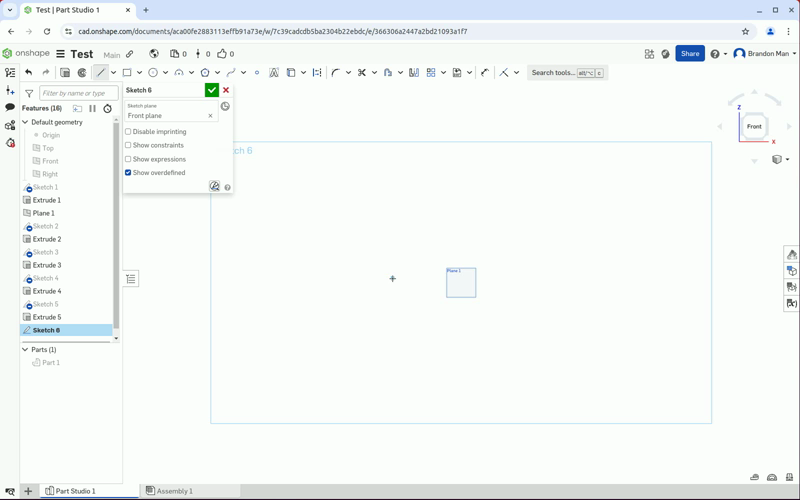
mouse_move(422, 278)
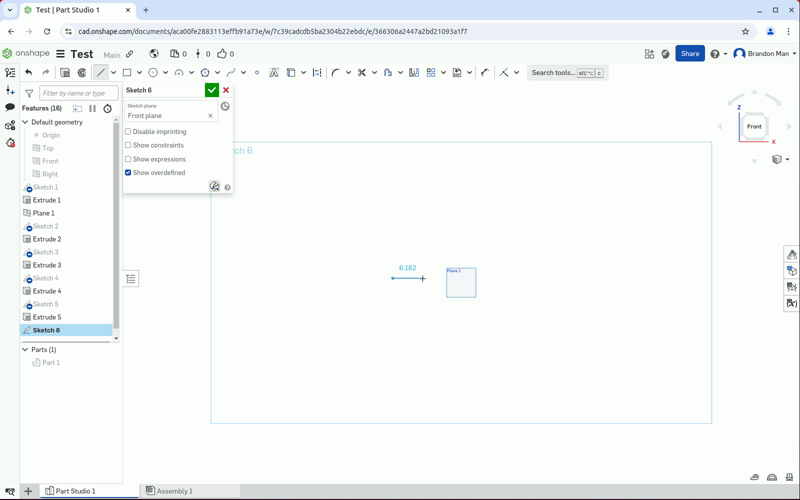
mouse_move(416, 278)
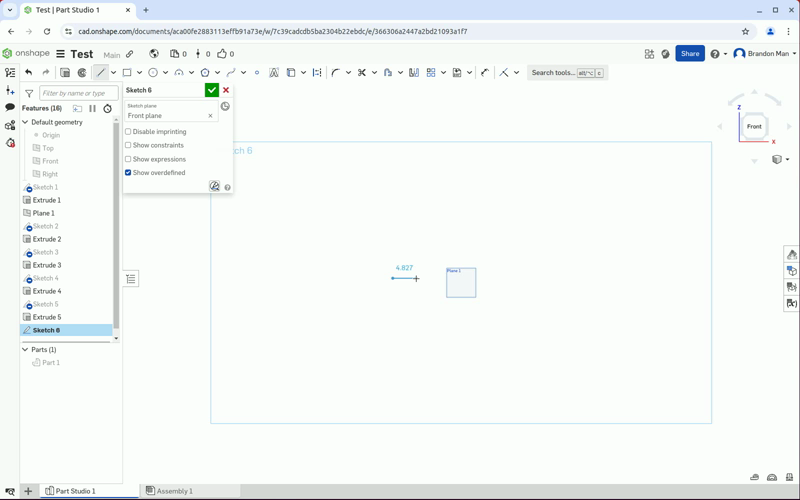
click(416, 278)
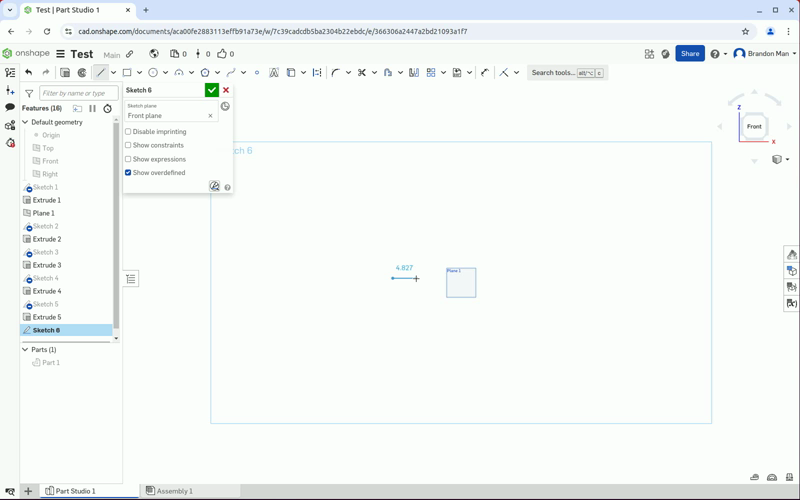
key_up(shift)
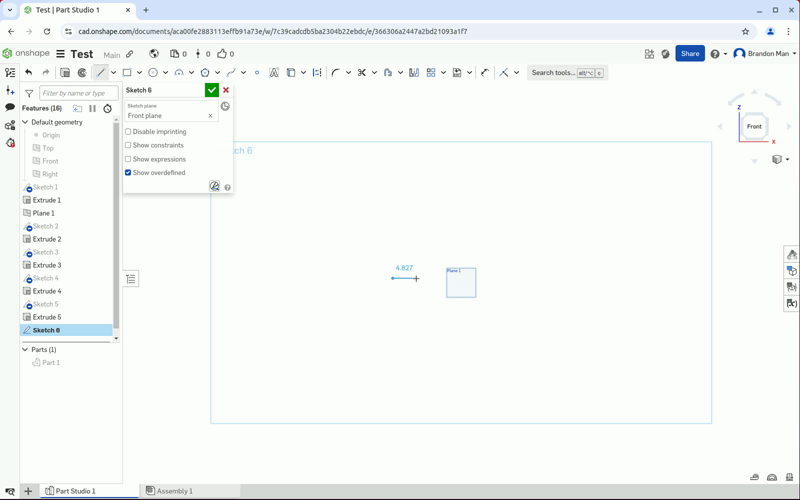
key_down(shift)
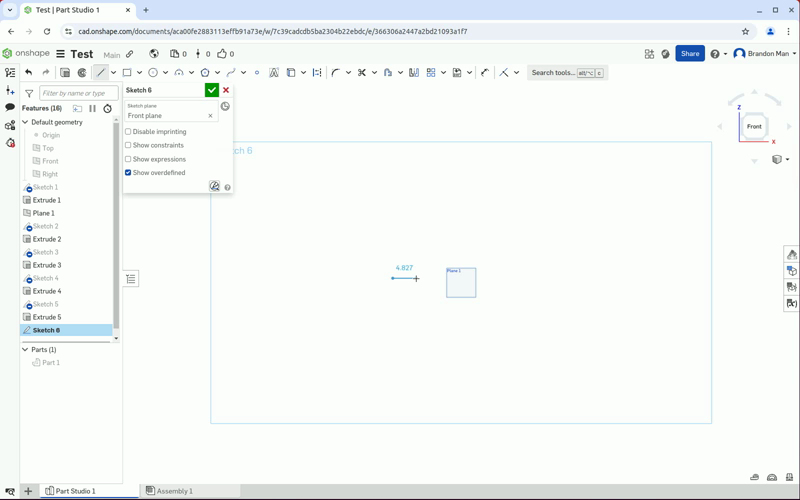
mouse_move(446, 278)
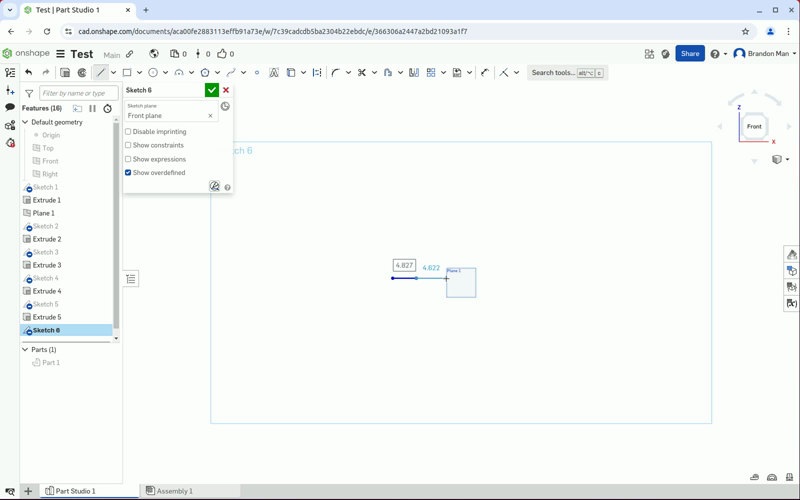
mouse_move(416, 255)
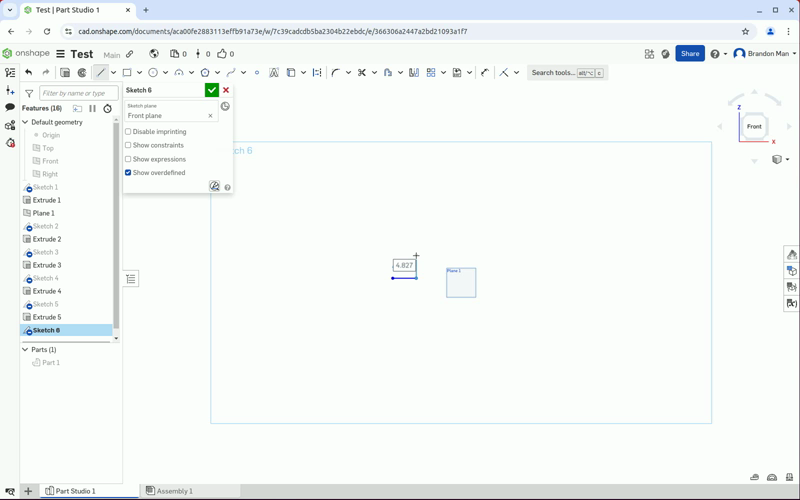
click(416, 255)
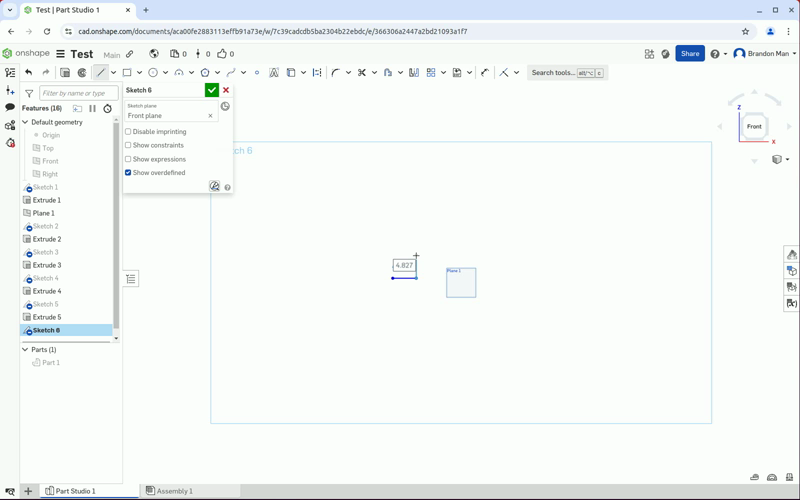
key_up(shift)
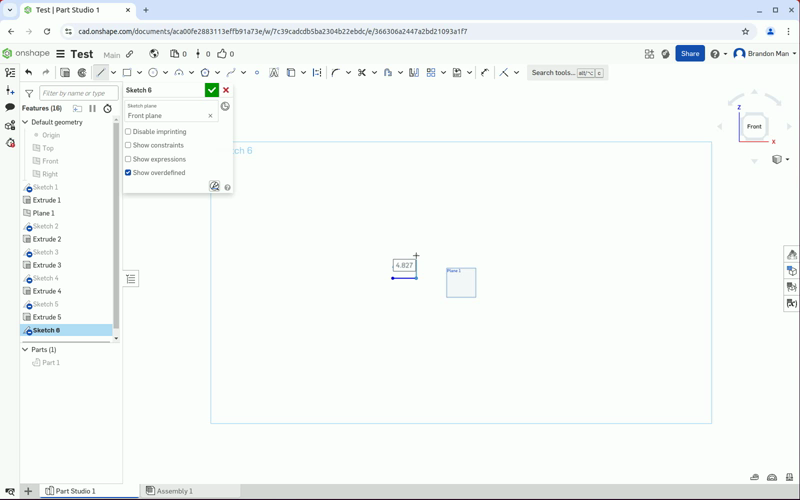
key_down(shift)
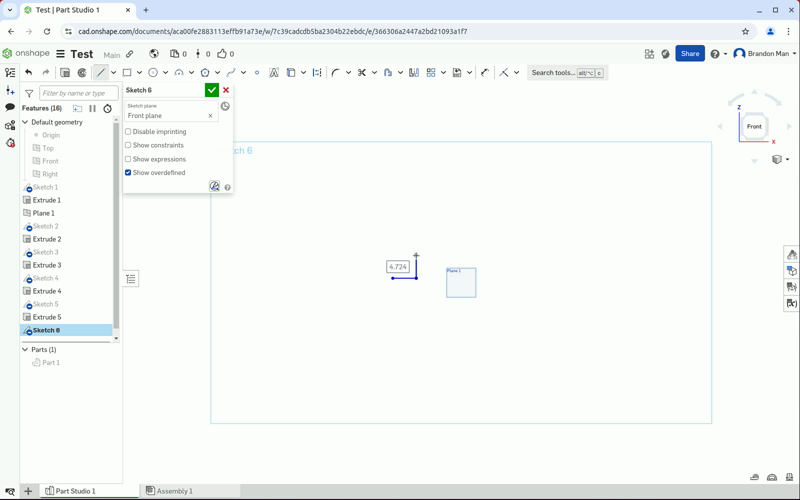
mouse_move(446, 255)
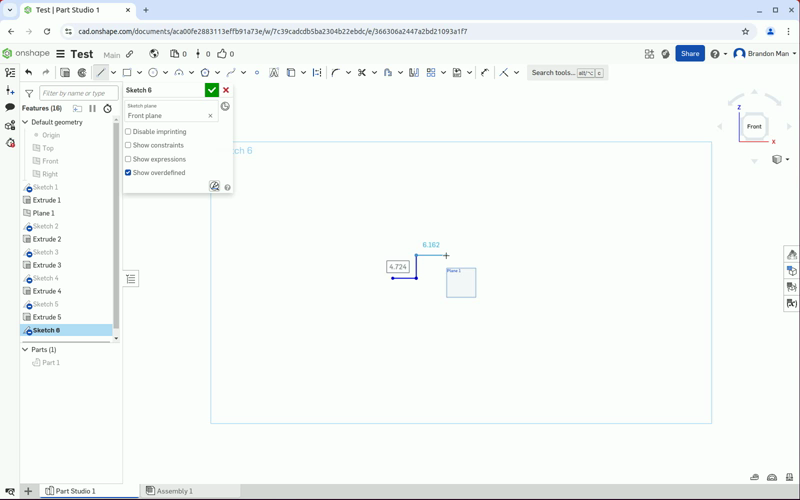
mouse_move(392, 255)
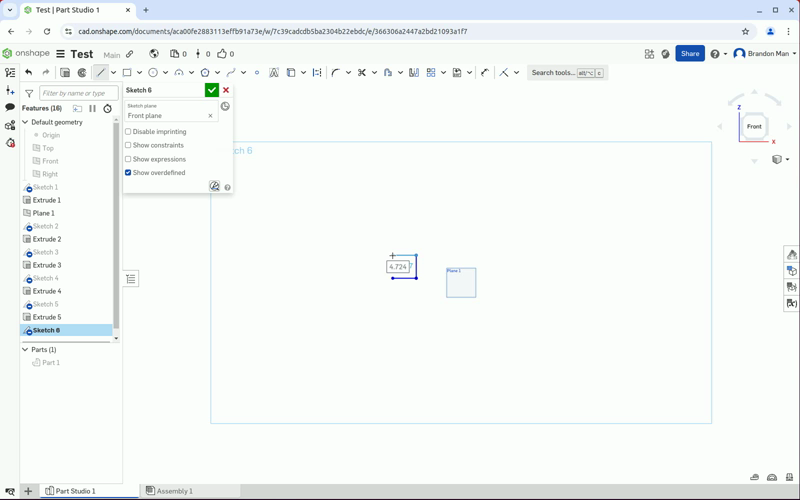
click(392, 255)
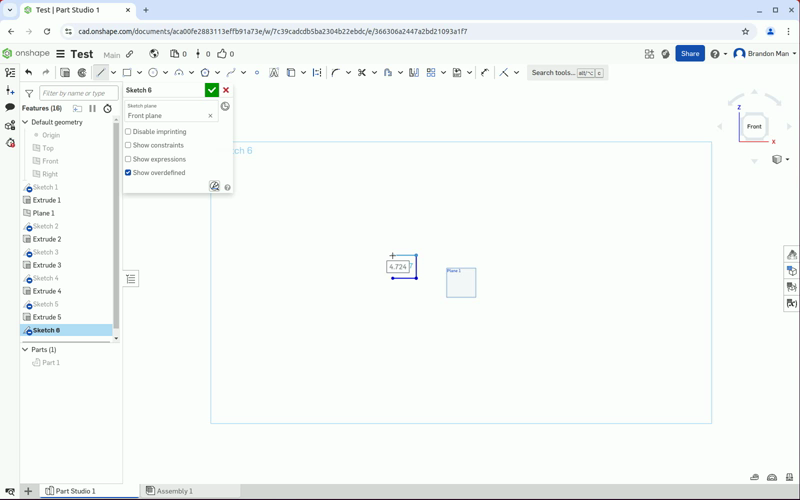
key_up(shift)
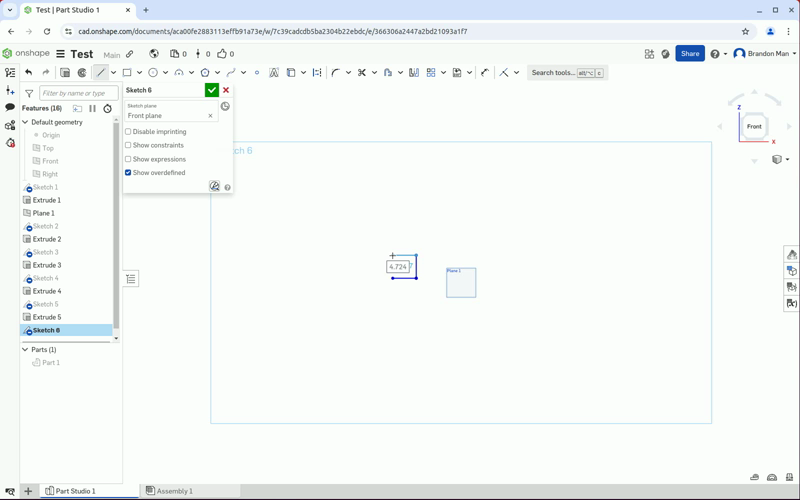
mouse_move(422, 255)
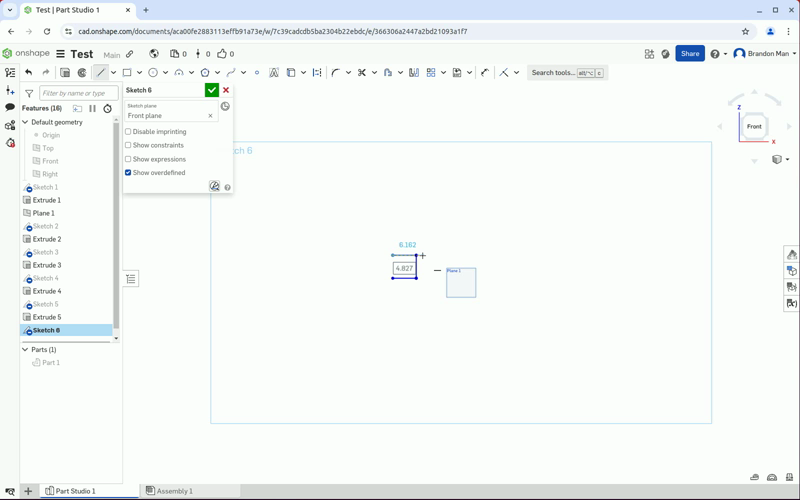
key_down(shift)
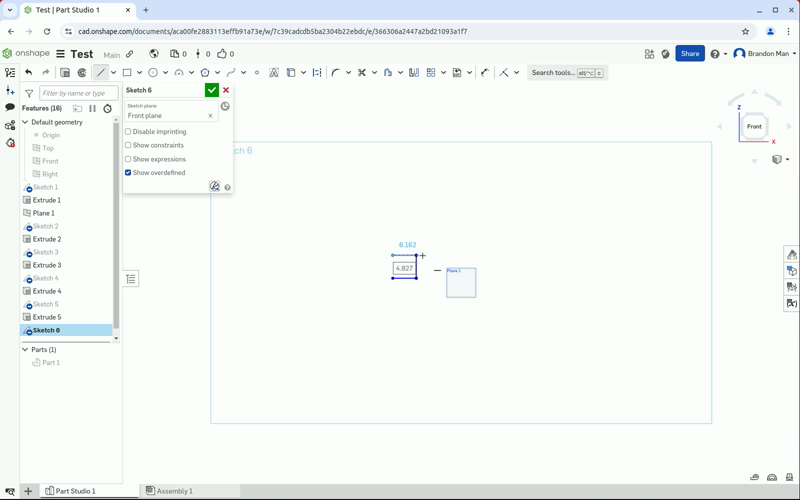
mouse_move(392, 278)
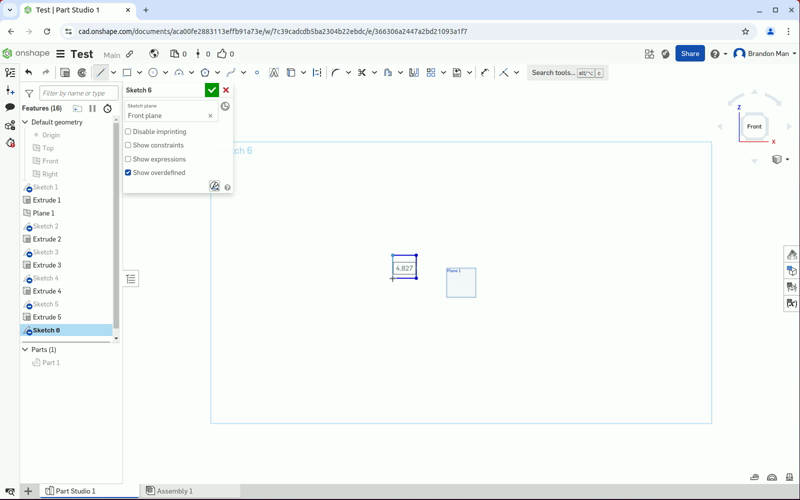
key_up(shift)
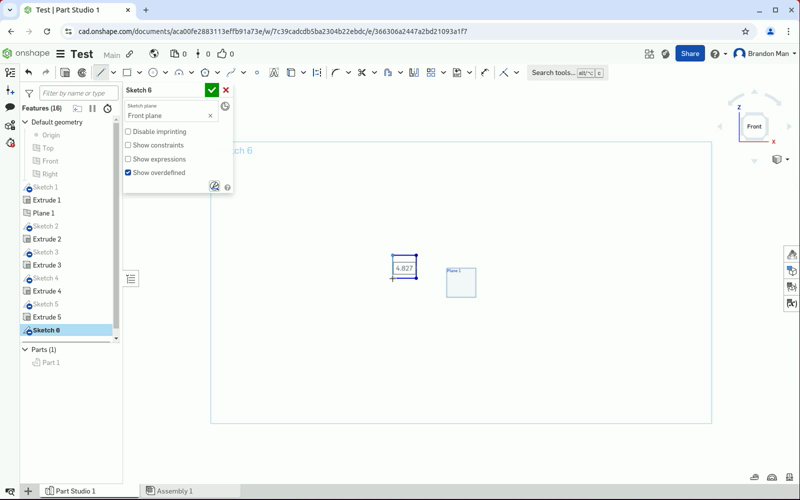
click(392, 278)
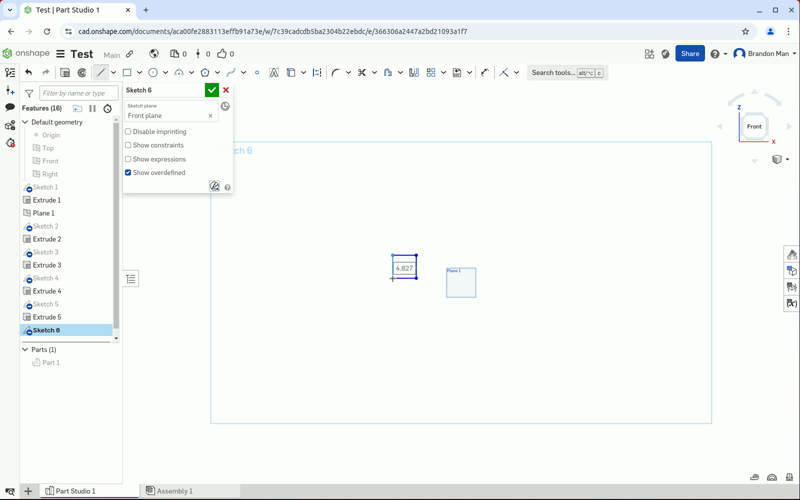
key(esc)
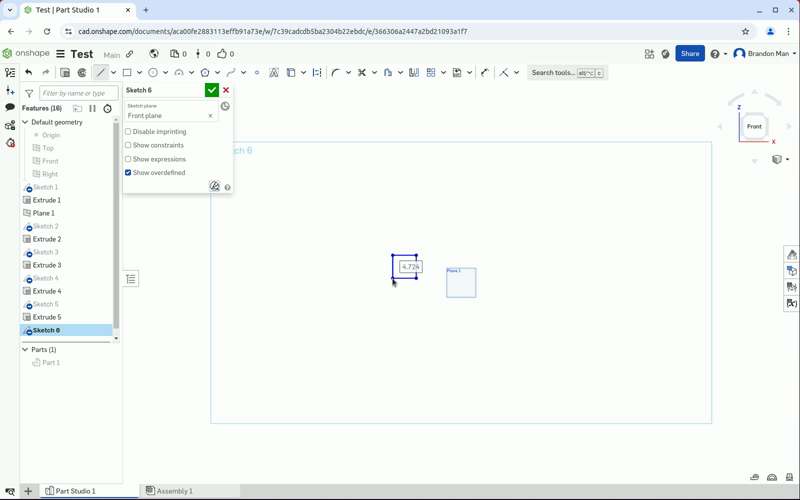
mouse_move(414, 261)
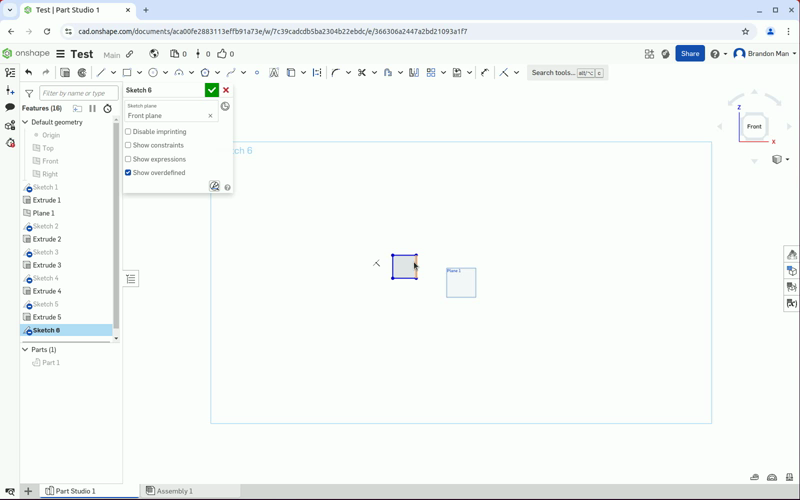
scroll(6)
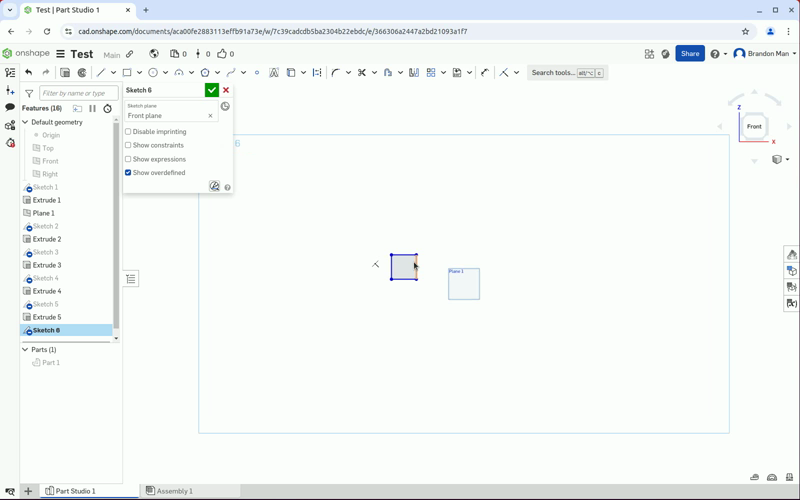
scroll(6)
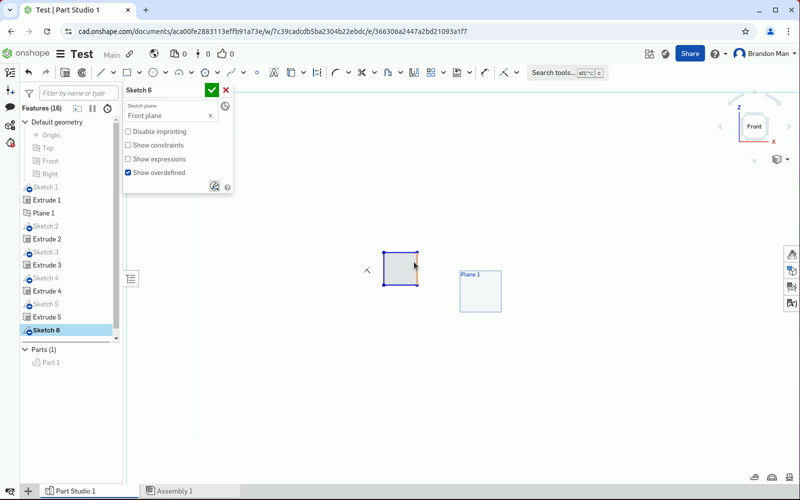
scroll(6)
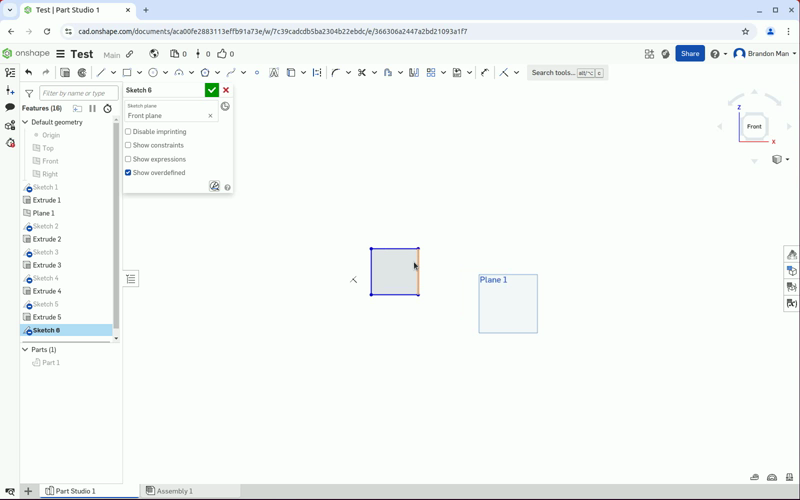
scroll(6)
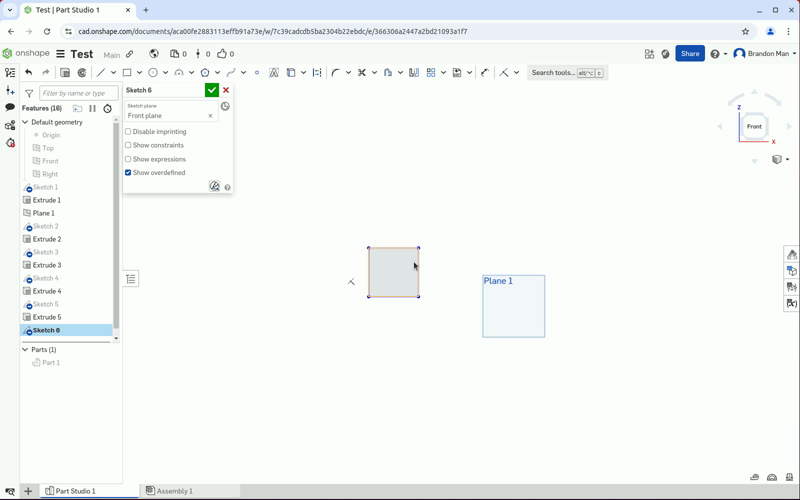
scroll(6)
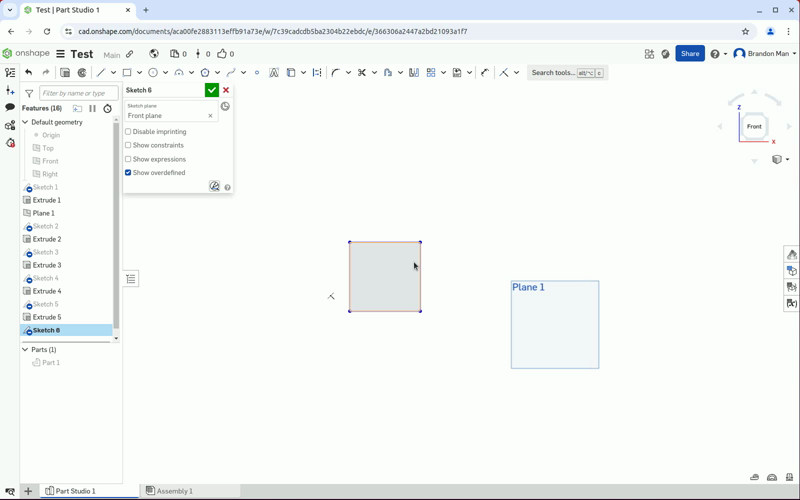
scroll(6)
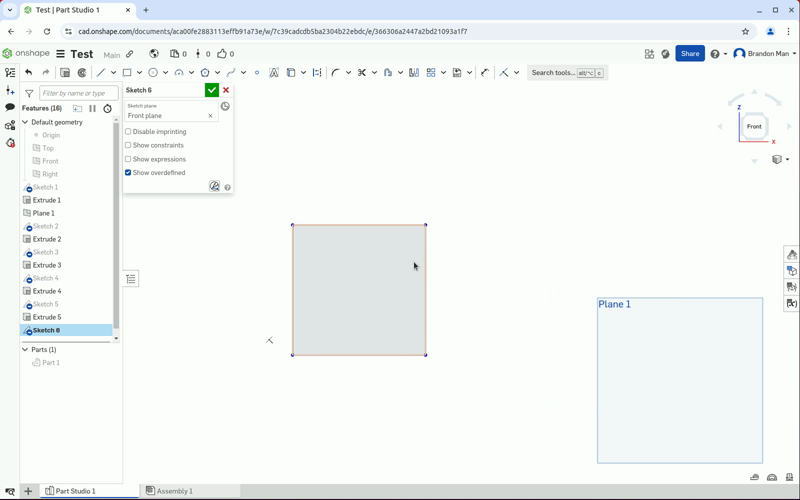
scroll(6)
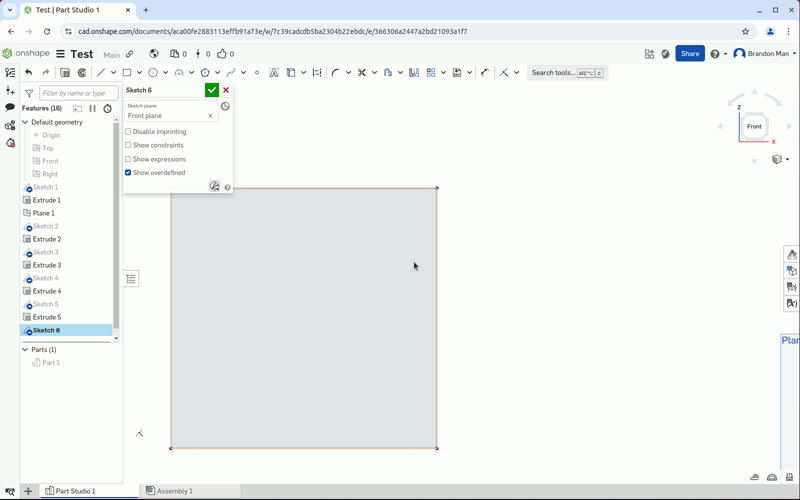
click(414, 261)
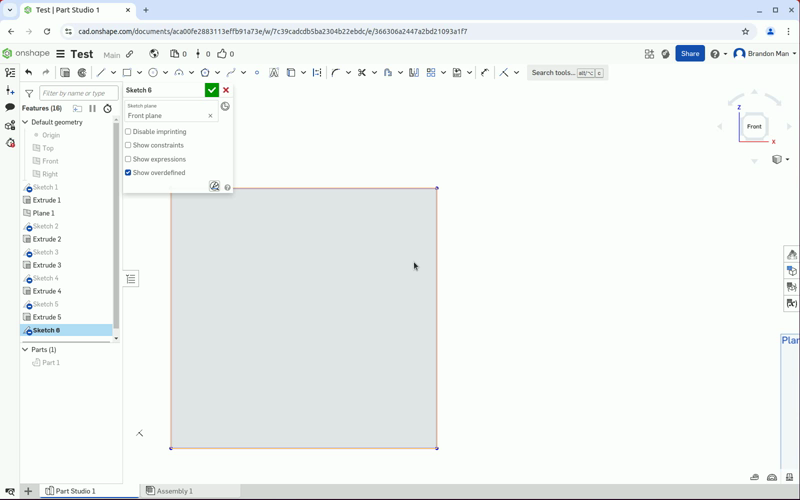
scroll(-6)
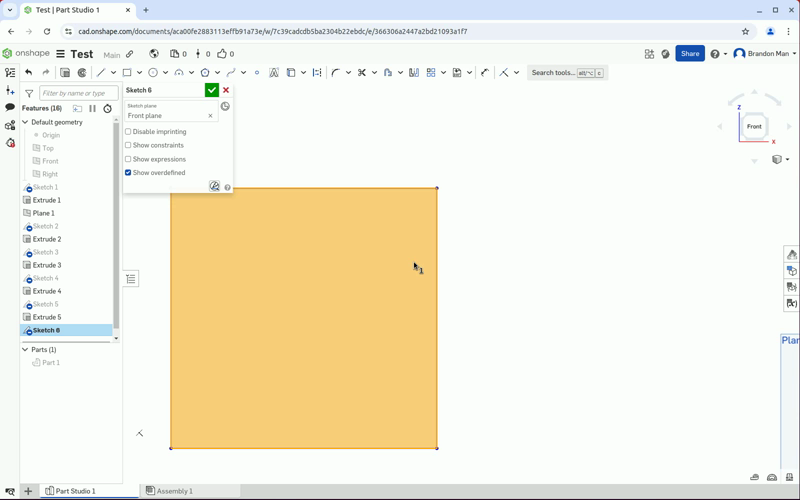
scroll(-6)
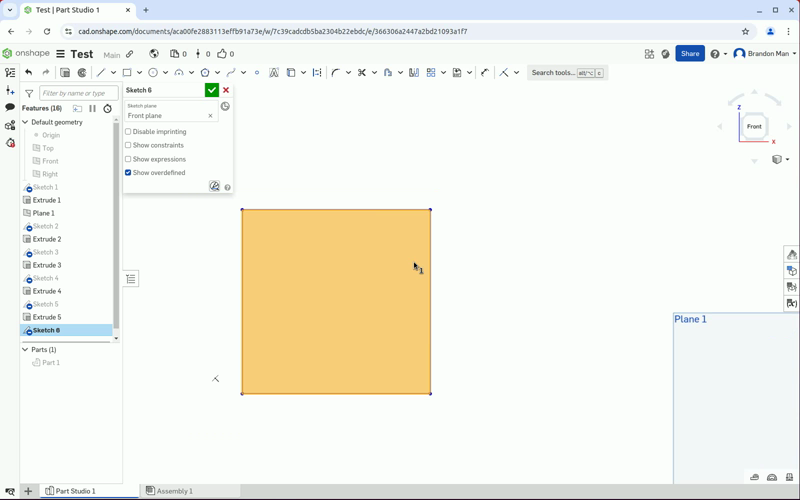
scroll(-6)
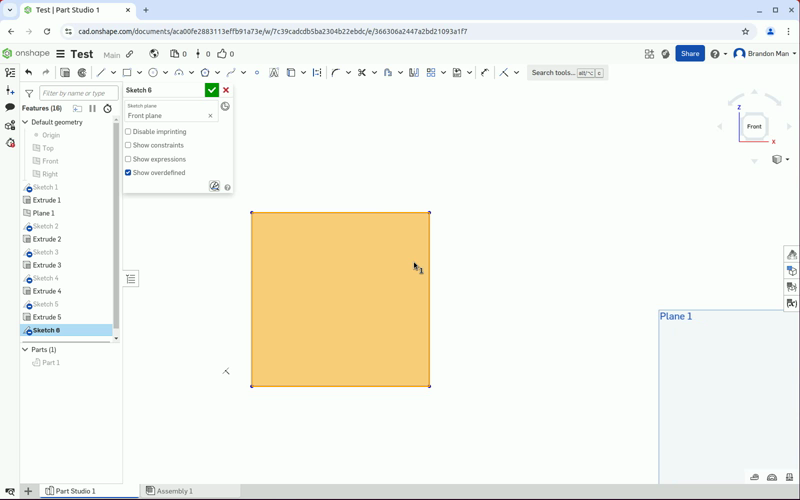
scroll(-6)
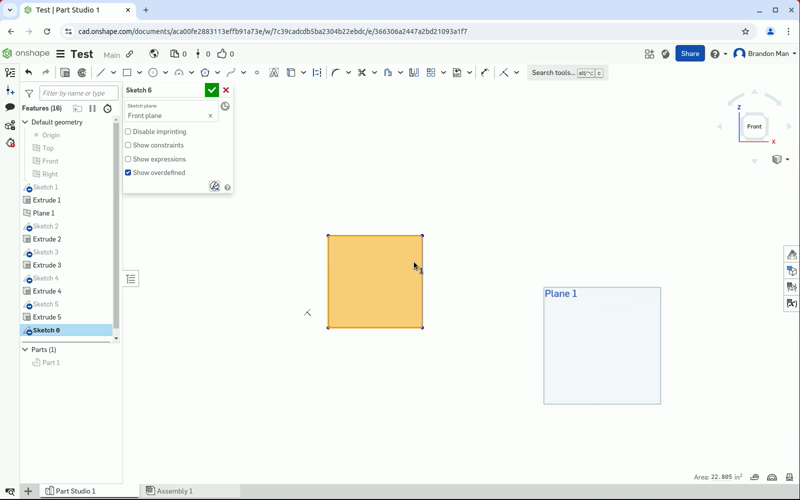
scroll(-6)
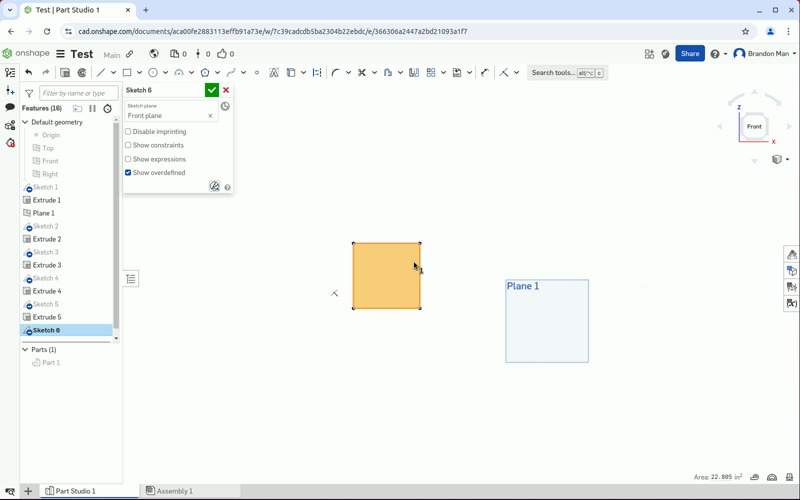
scroll(-6)
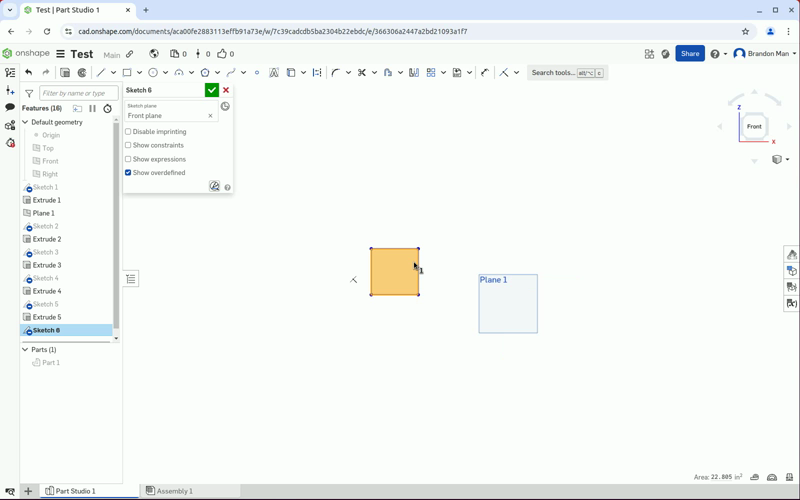
scroll(-6)
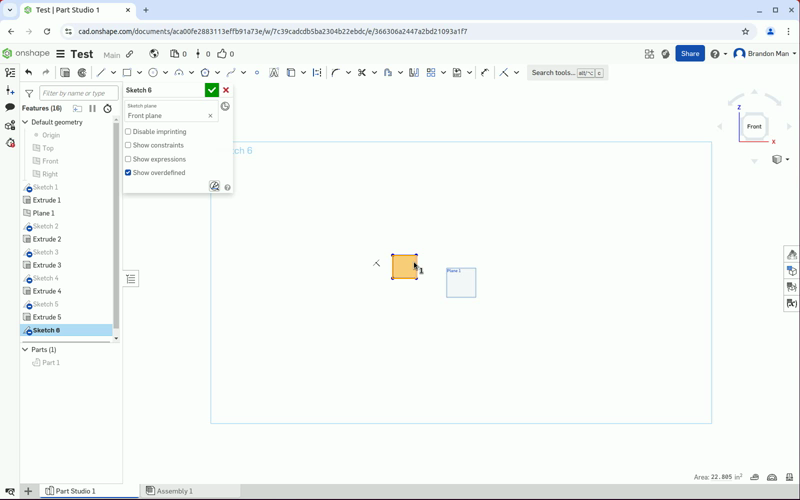
mouse_move(73, 352)
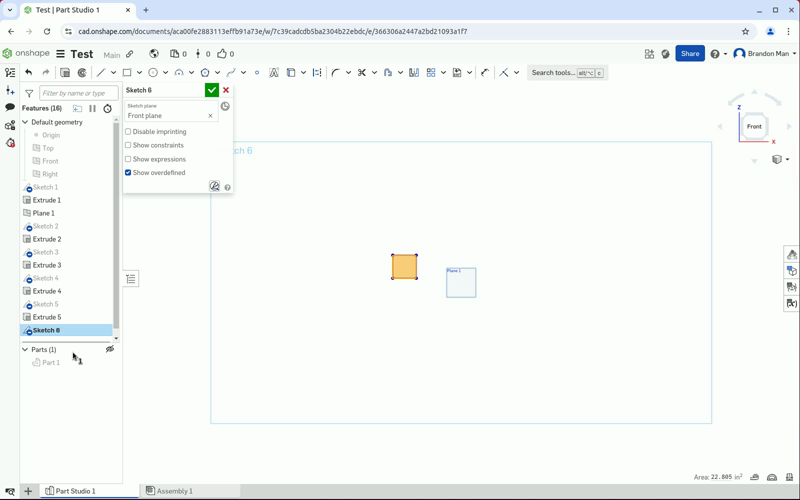
key(shift+y)
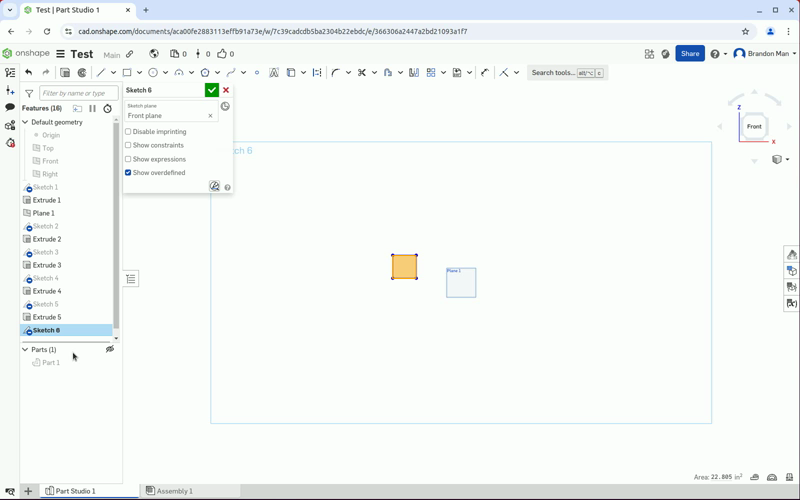
key(shift+e)
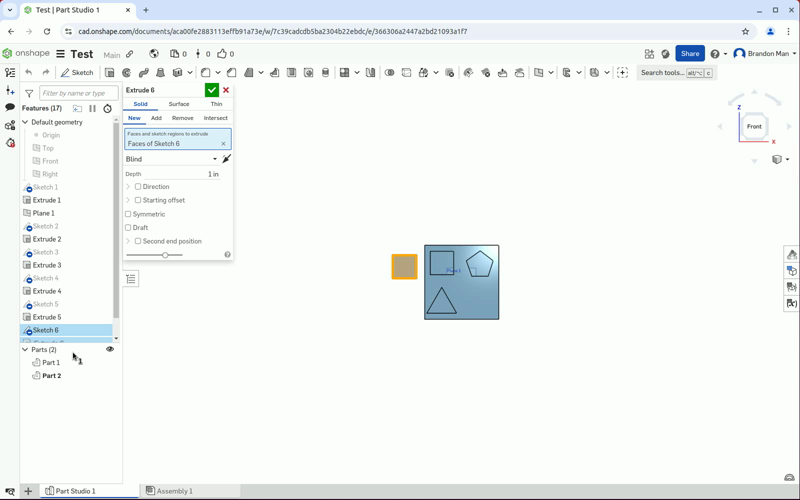
mouse_move(143, 106)
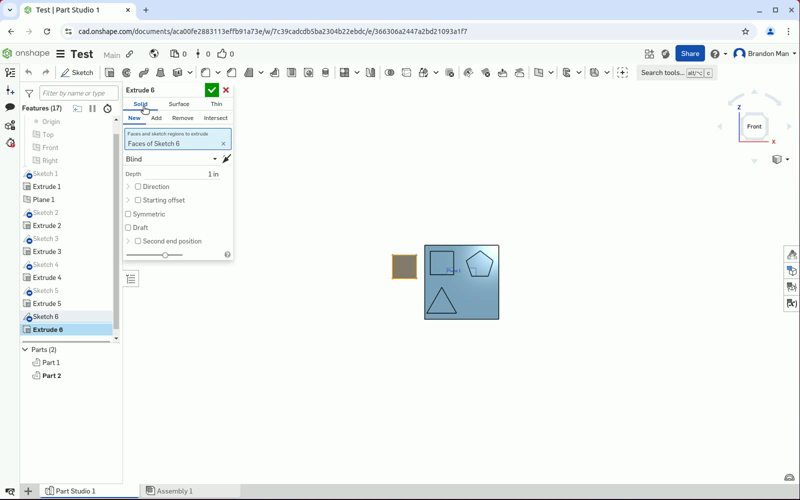
click(143, 106)
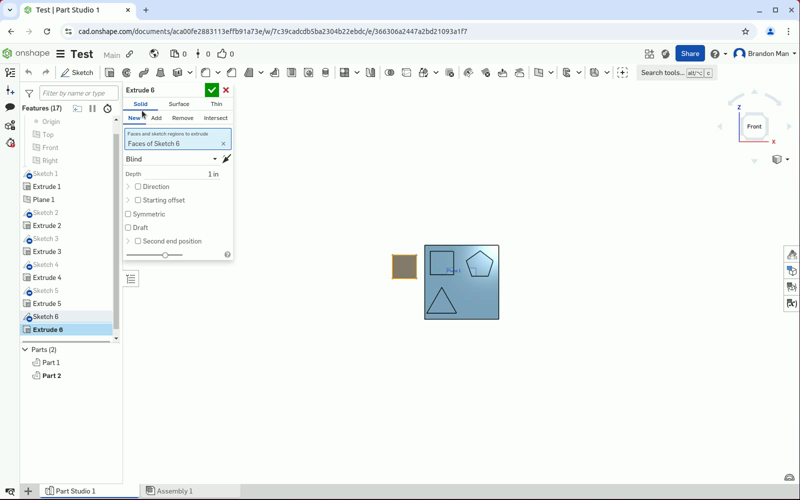
mouse_move(137, 120)
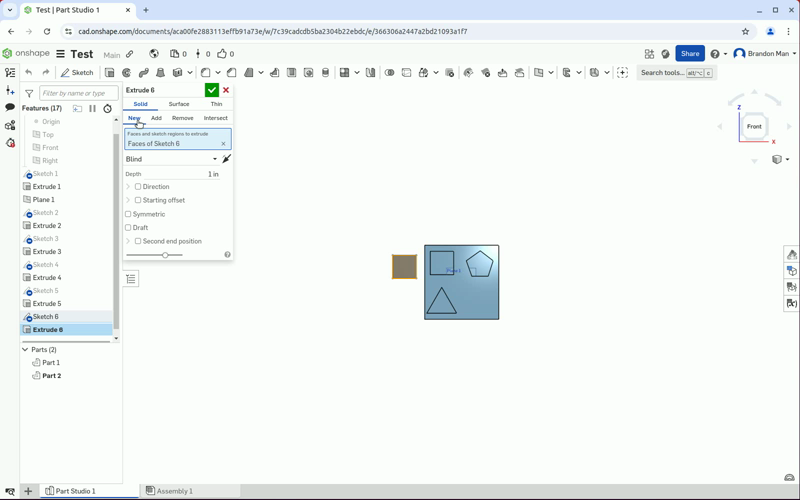
click(137, 120)
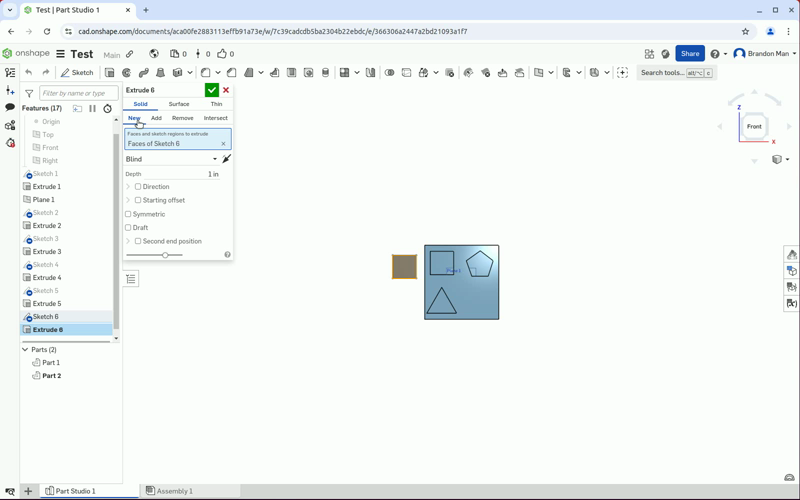
key(tab, 4)
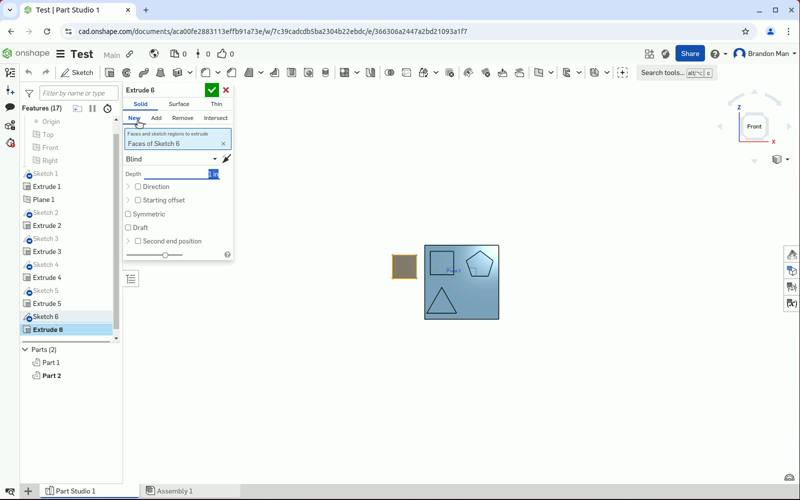
text(3.129)
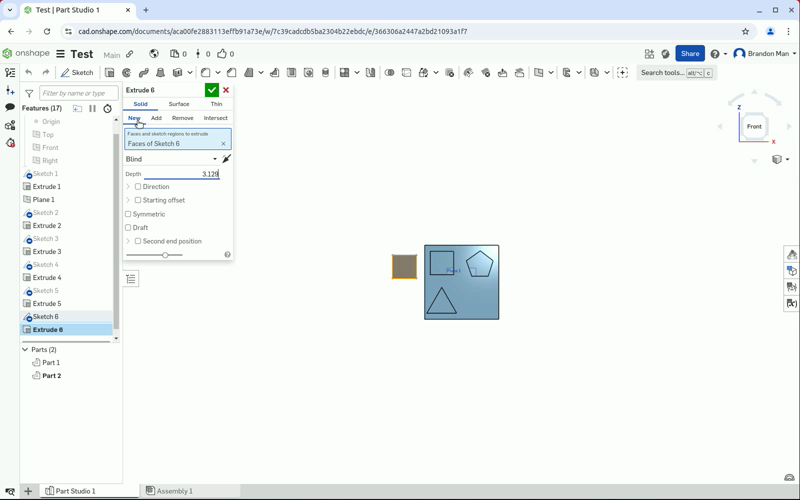
key(enter)
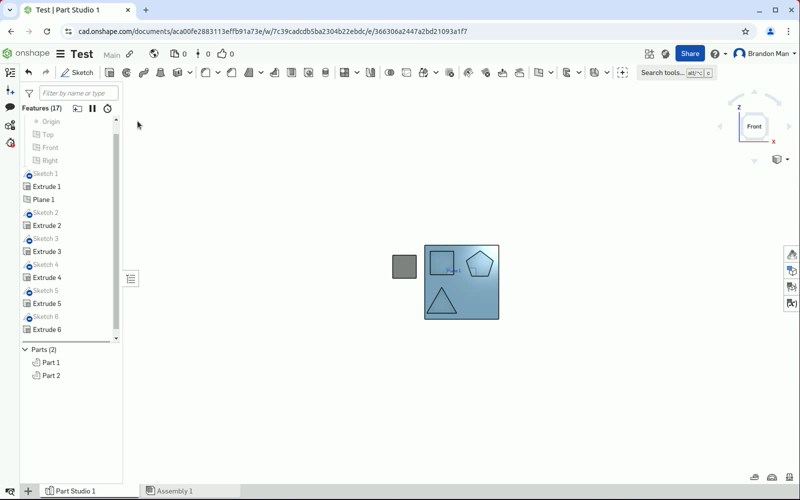
key(shift+h)
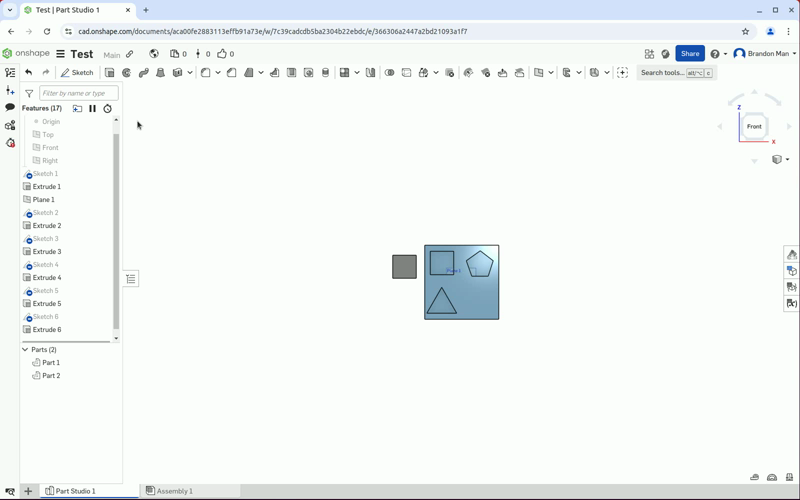
key(shift+h)
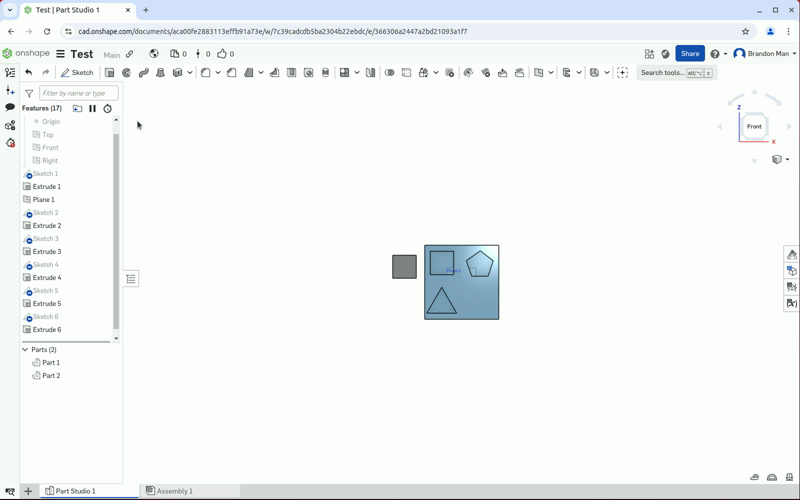
mouse_move(69, 176)
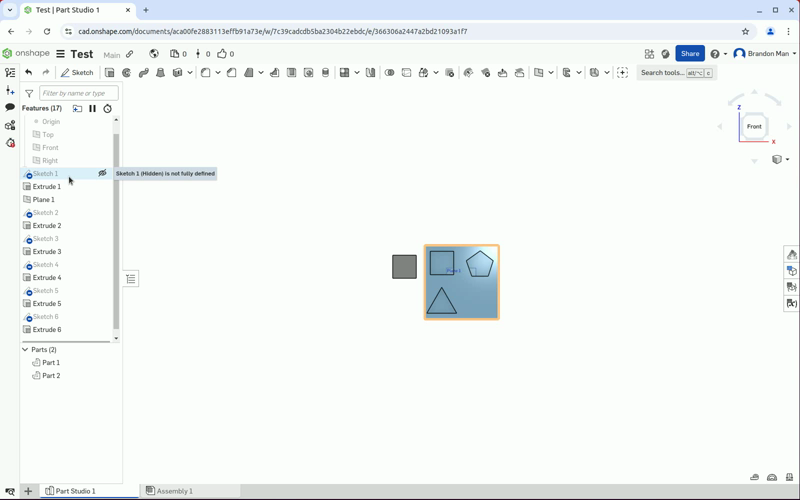
click(69, 176)
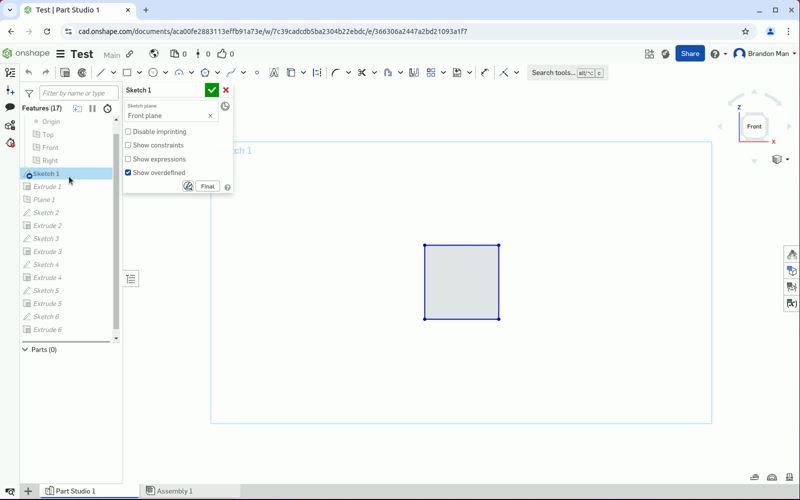
mouse_move(229, 92)
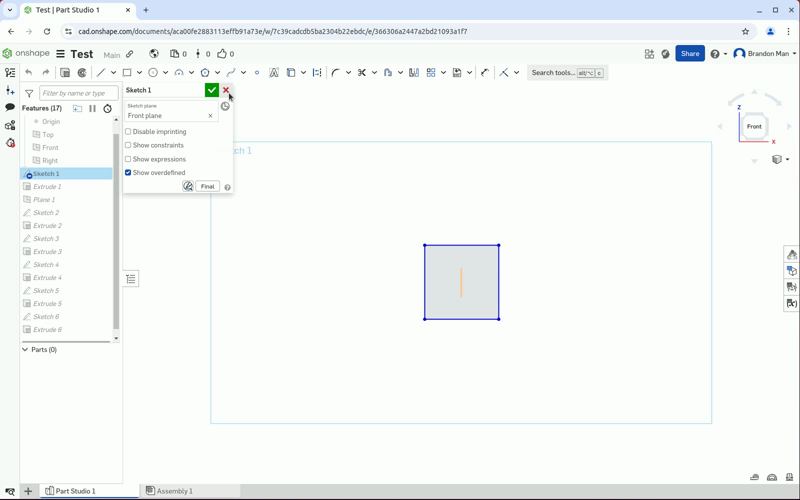
click(229, 92)
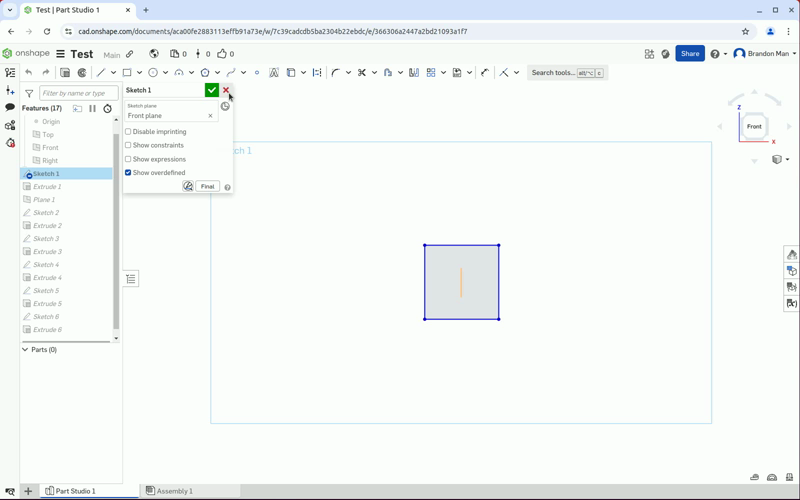
key(shift+s)
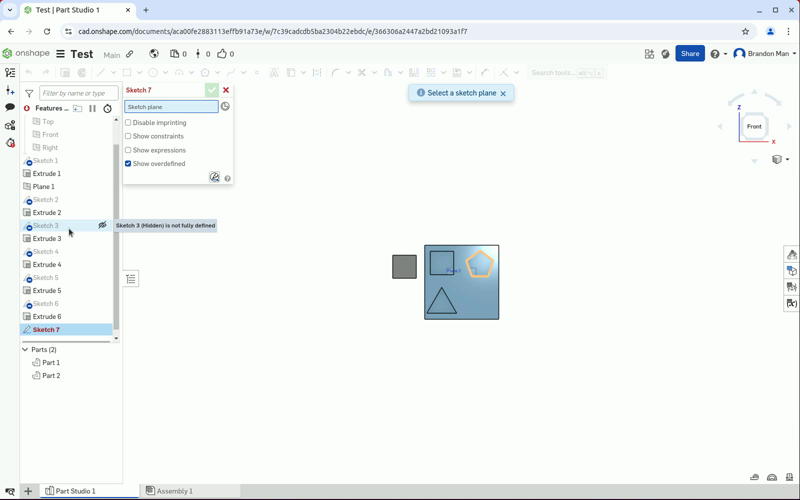
scroll(3)
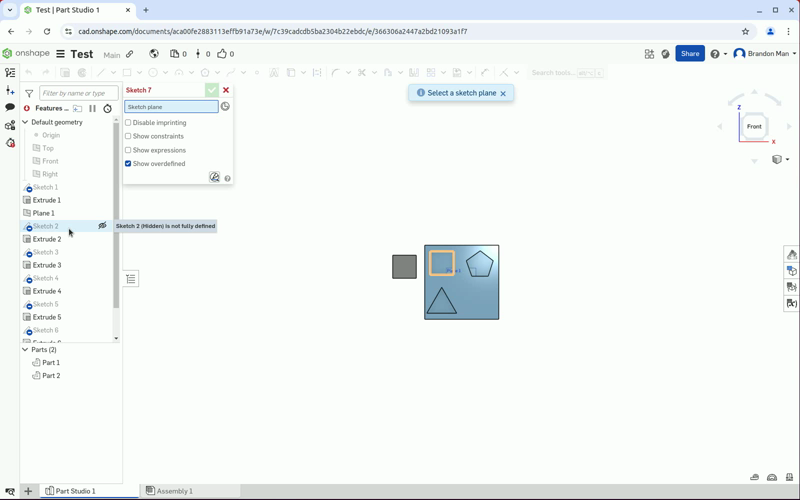
mouse_move(69, 163)
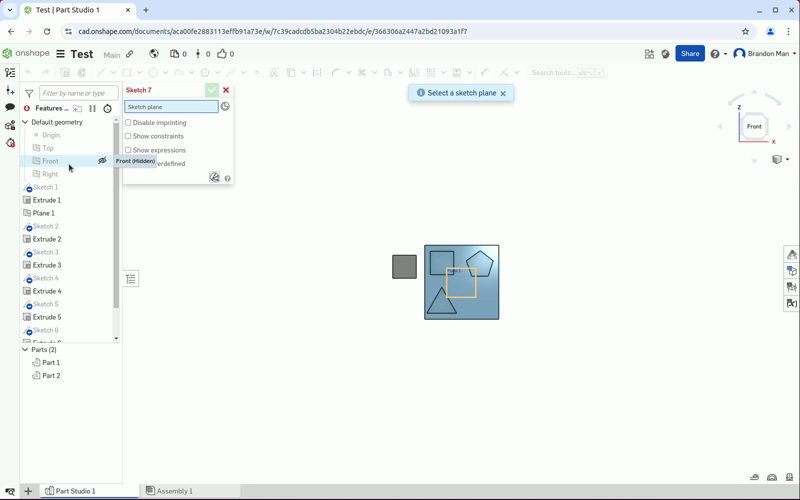
click(69, 163)
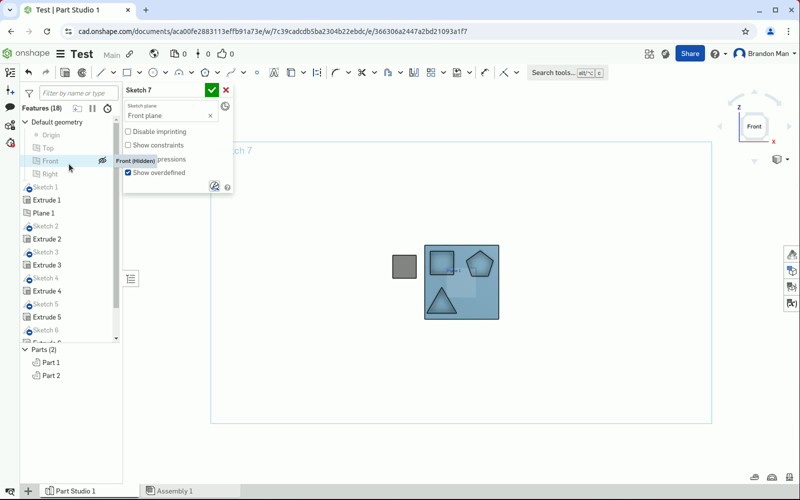
mouse_move(73, 352)
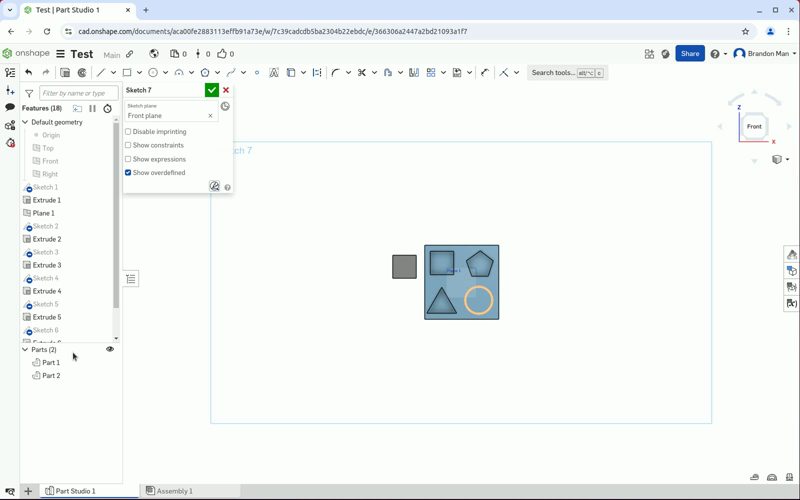
key(y)
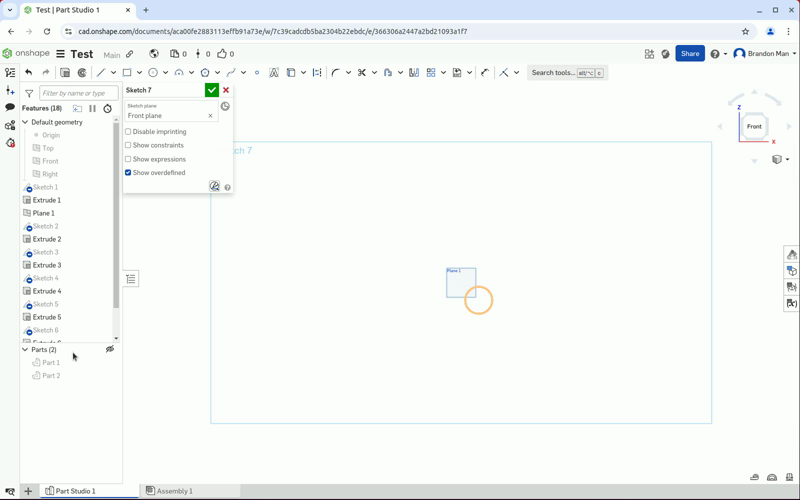
key(l)
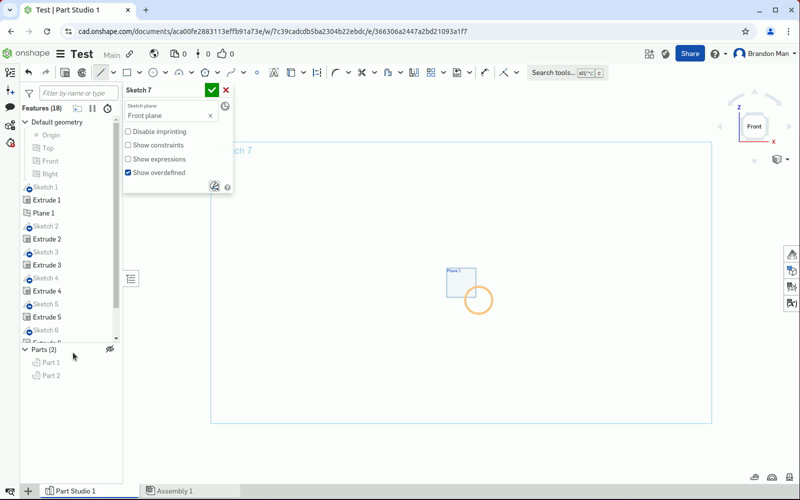
key_down(shift)
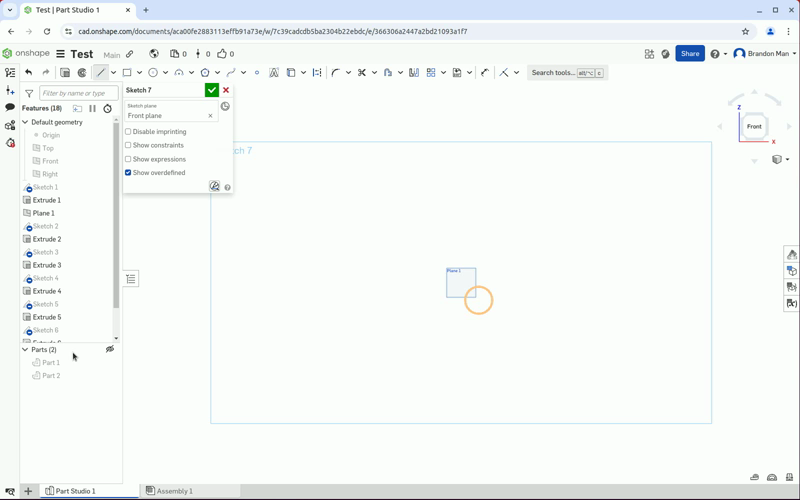
mouse_move(379, 318)
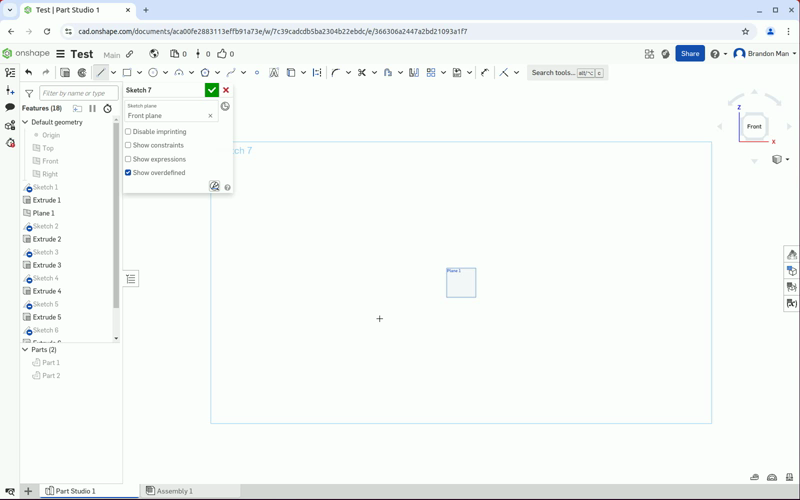
click(379, 318)
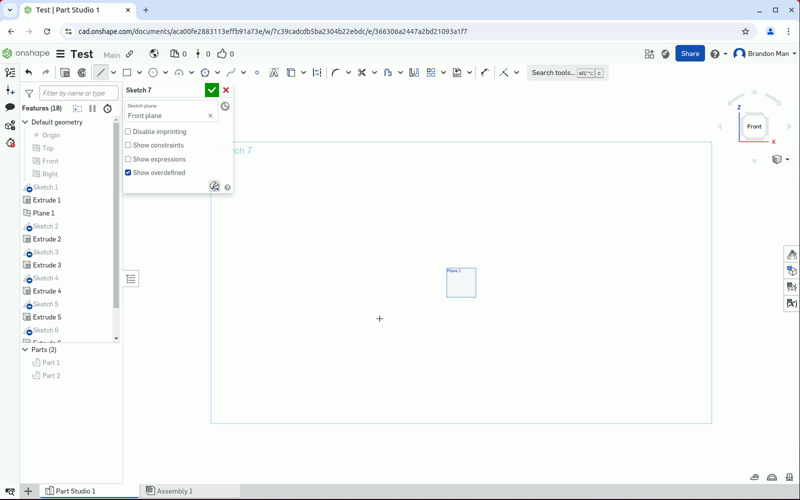
key_up(shift)
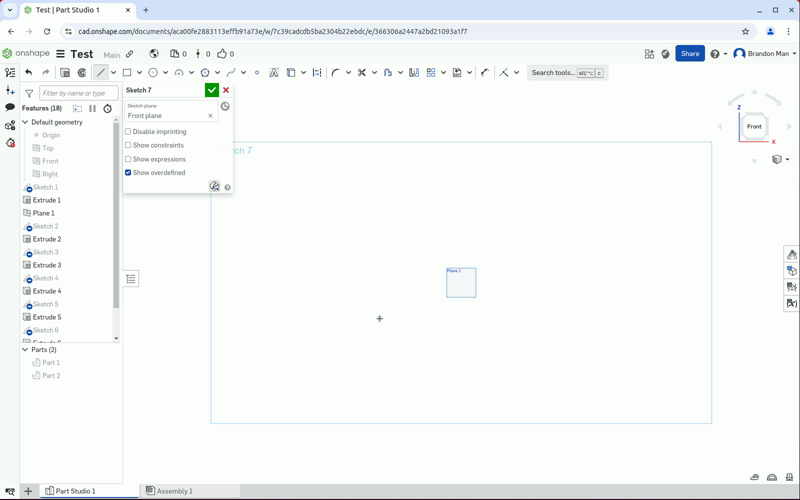
key_down(shift)
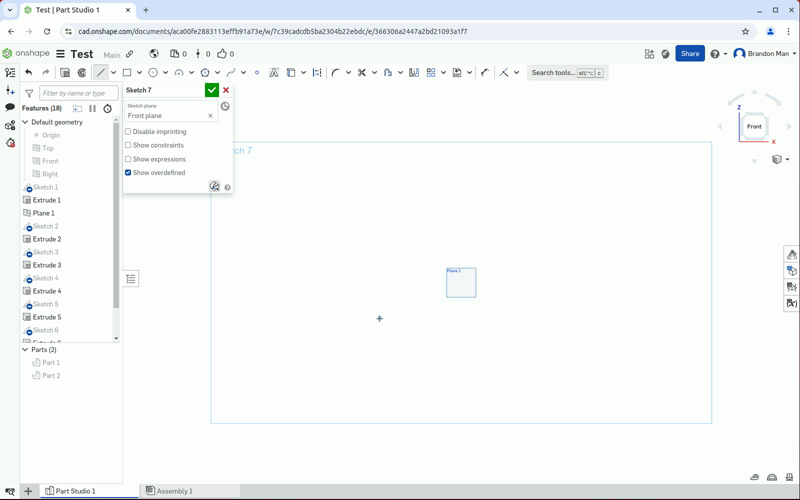
mouse_move(409, 318)
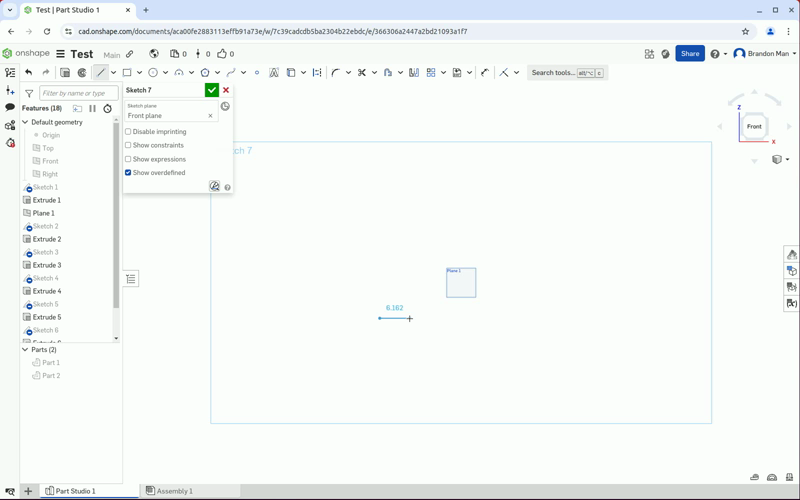
mouse_move(410, 317)
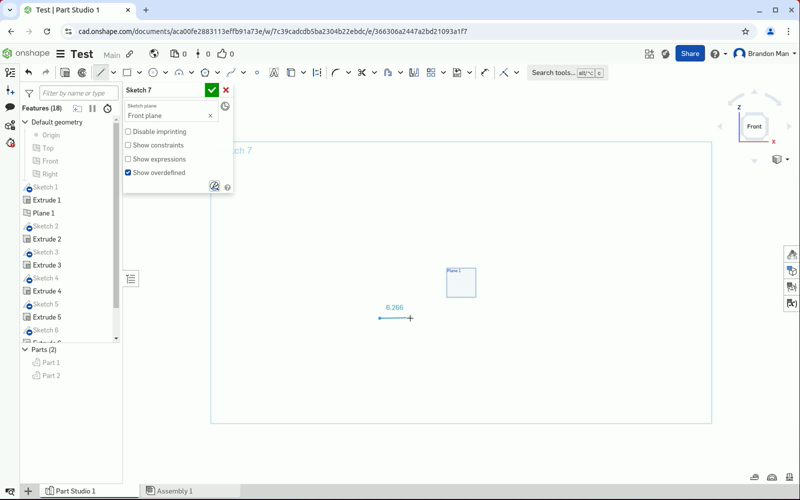
click(410, 317)
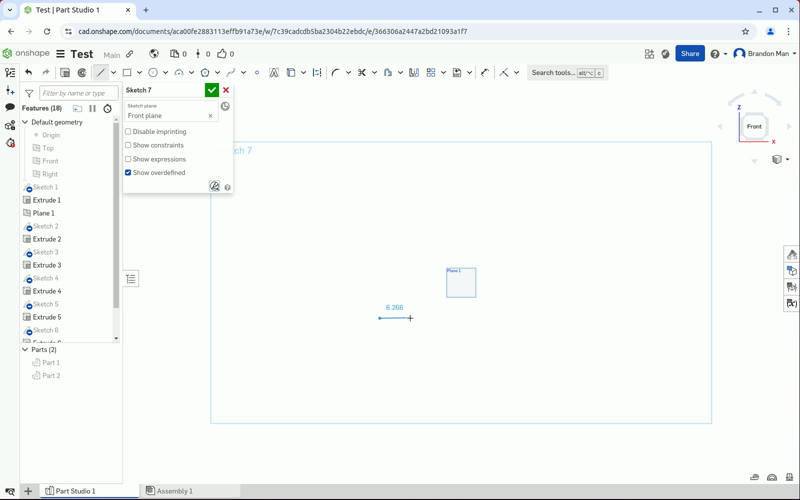
key_up(shift)
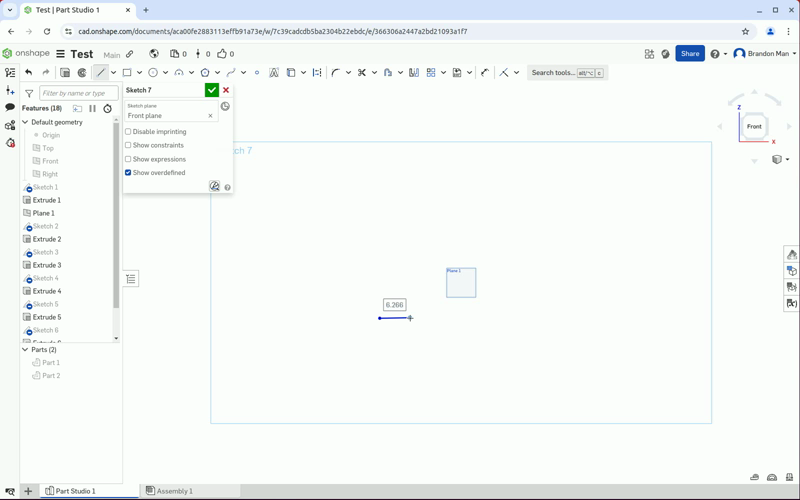
key_down(shift)
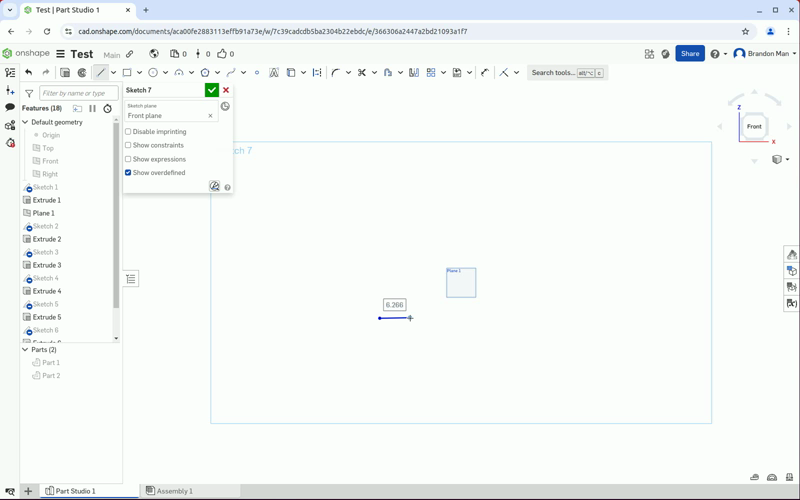
mouse_move(440, 317)
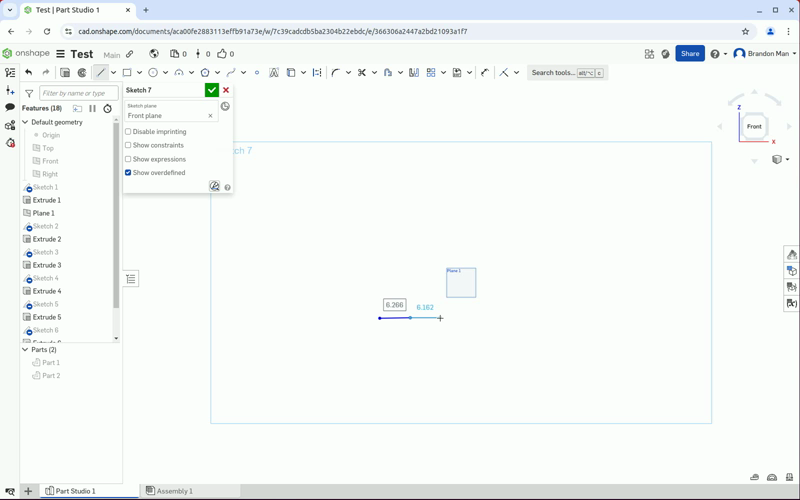
mouse_move(394, 291)
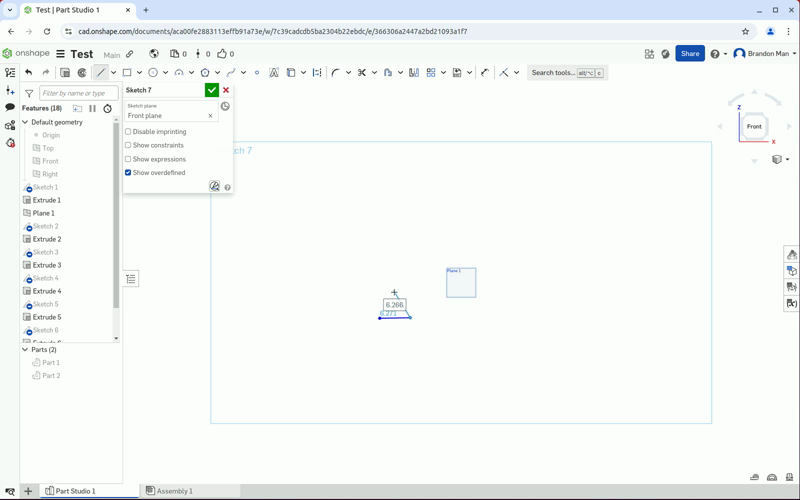
click(394, 291)
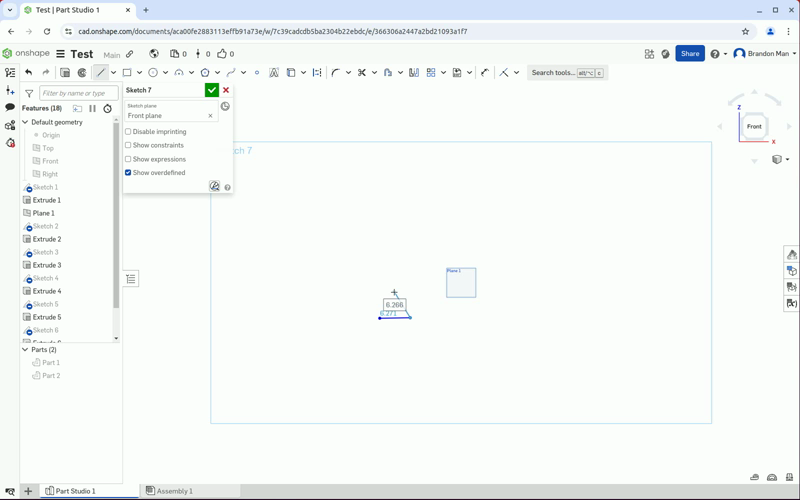
key_up(shift)
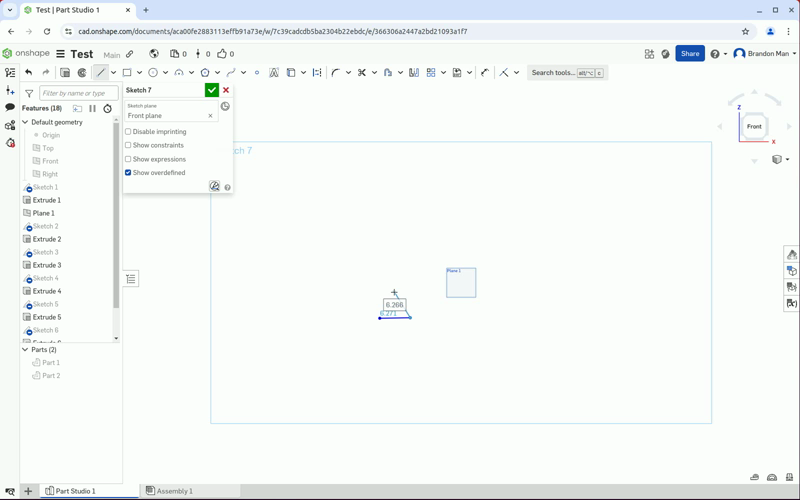
mouse_move(424, 291)
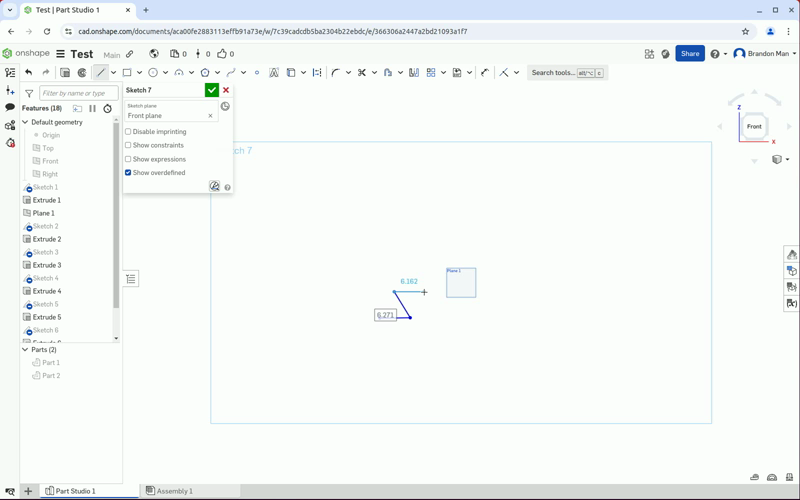
key_down(shift)
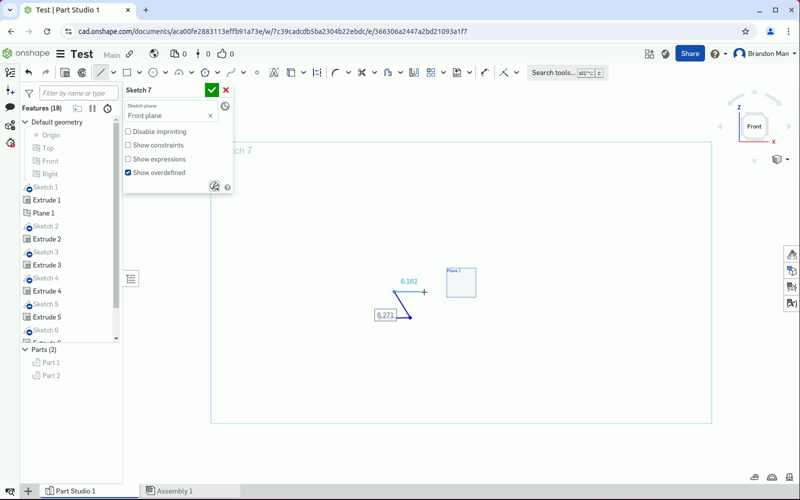
mouse_move(379, 318)
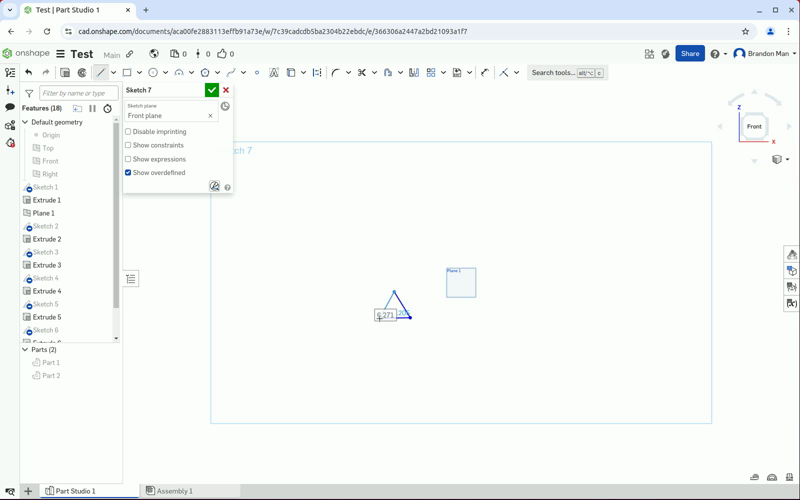
key_up(shift)
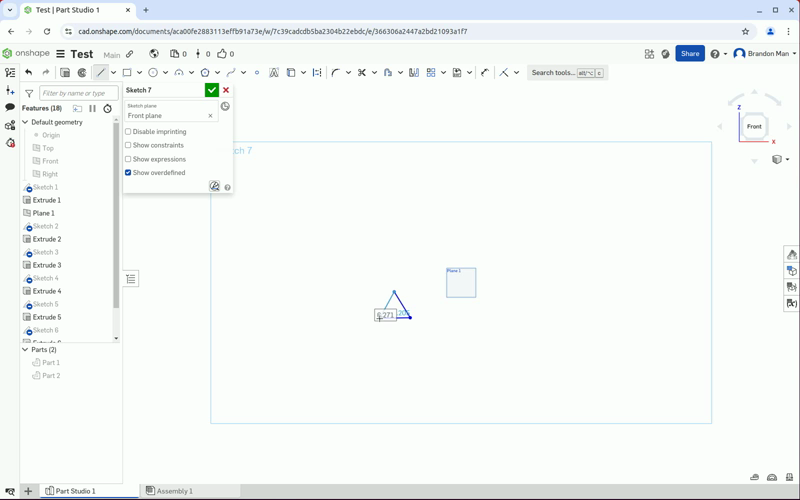
click(379, 318)
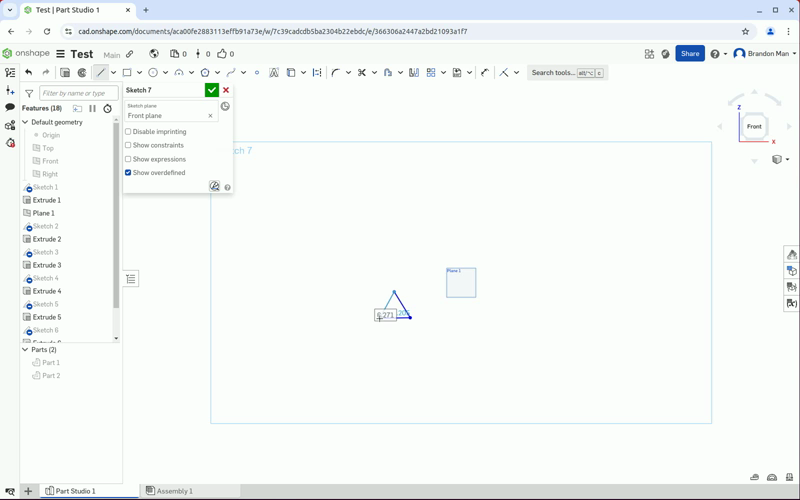
key(esc)
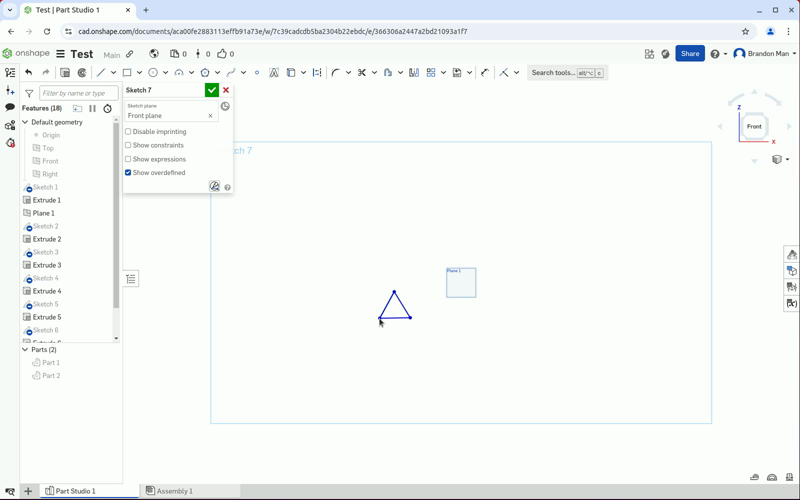
mouse_move(398, 313)
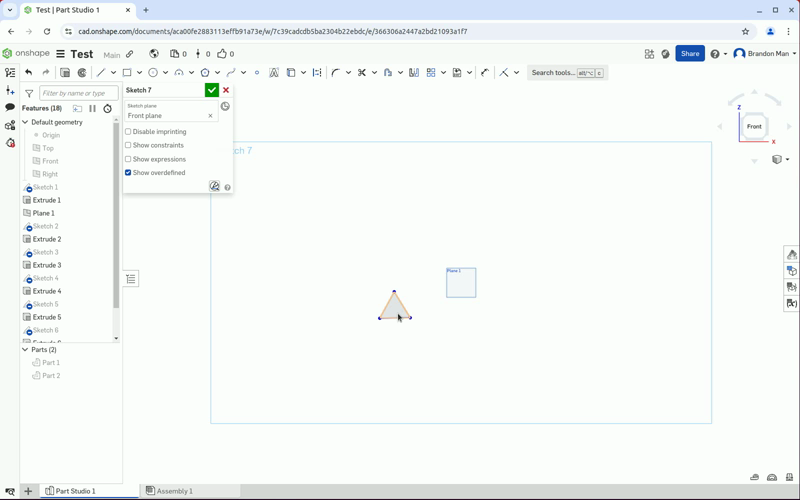
scroll(6)
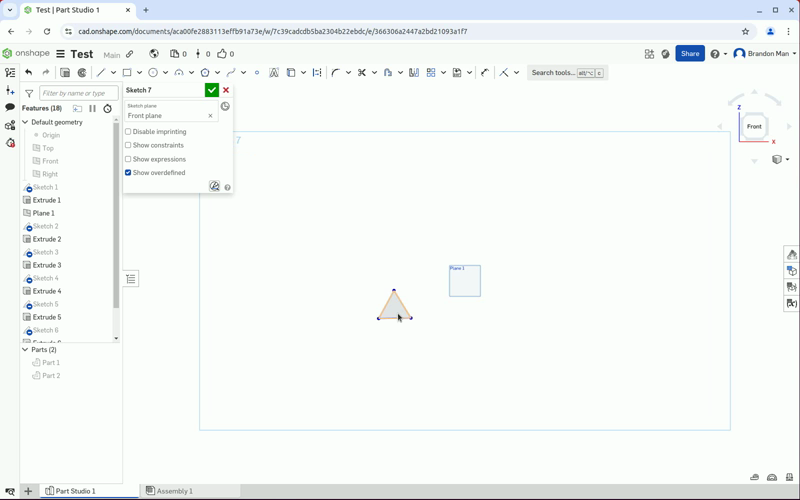
scroll(6)
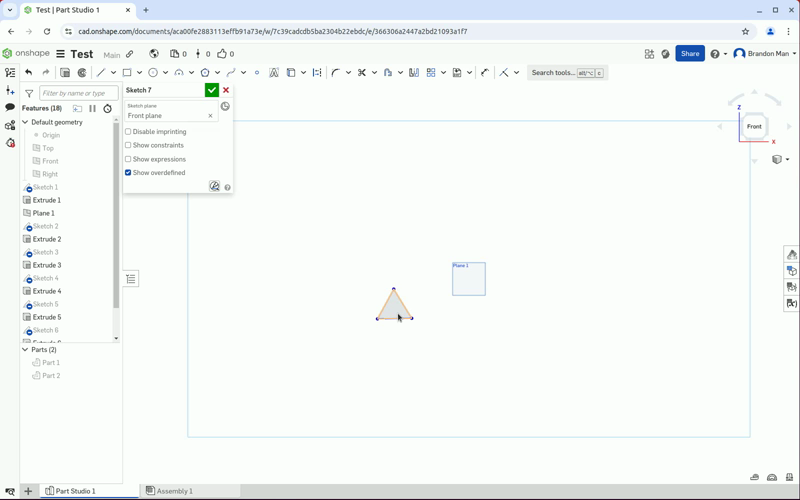
scroll(6)
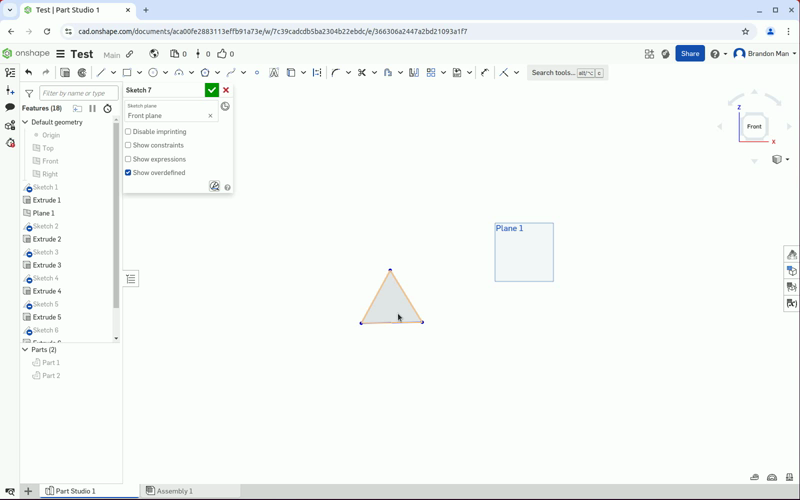
scroll(6)
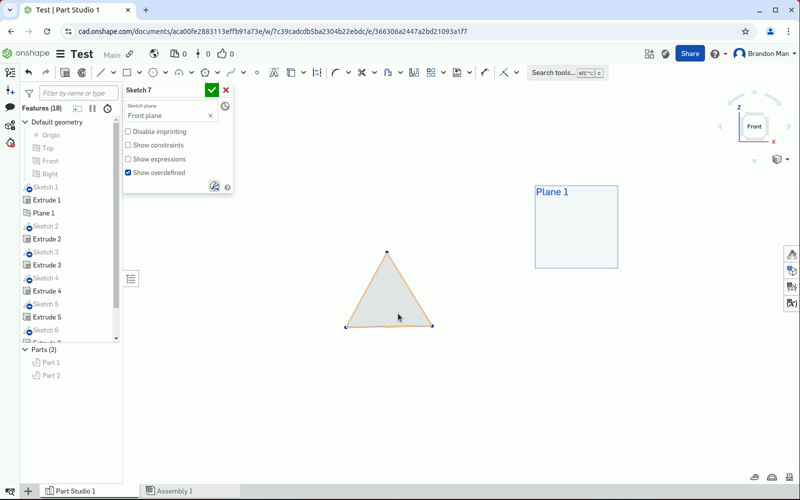
scroll(6)
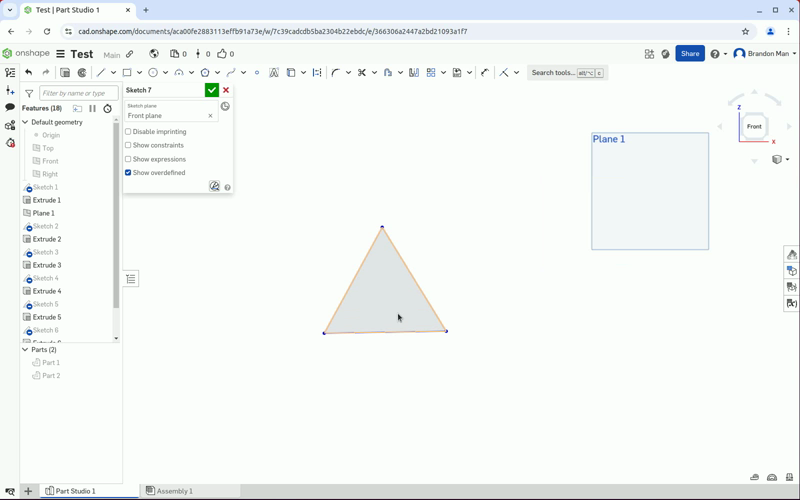
scroll(6)
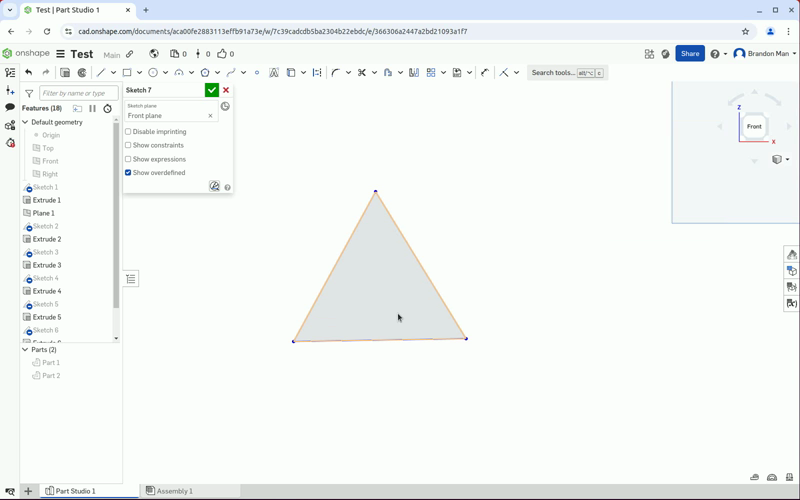
scroll(6)
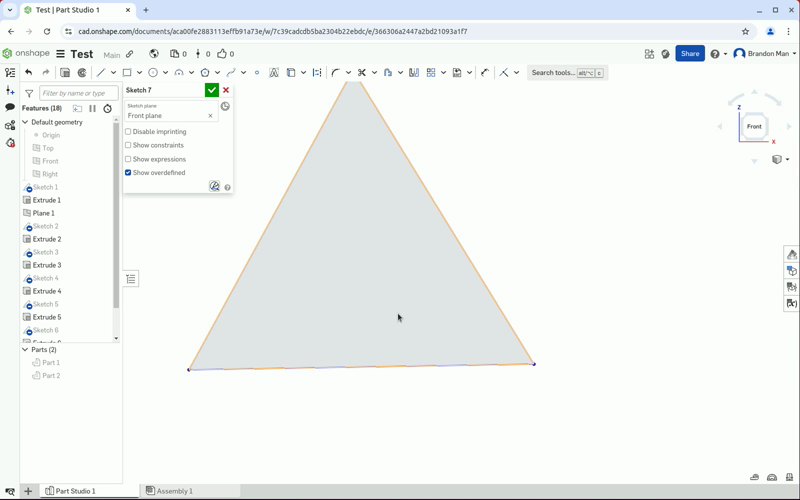
click(398, 313)
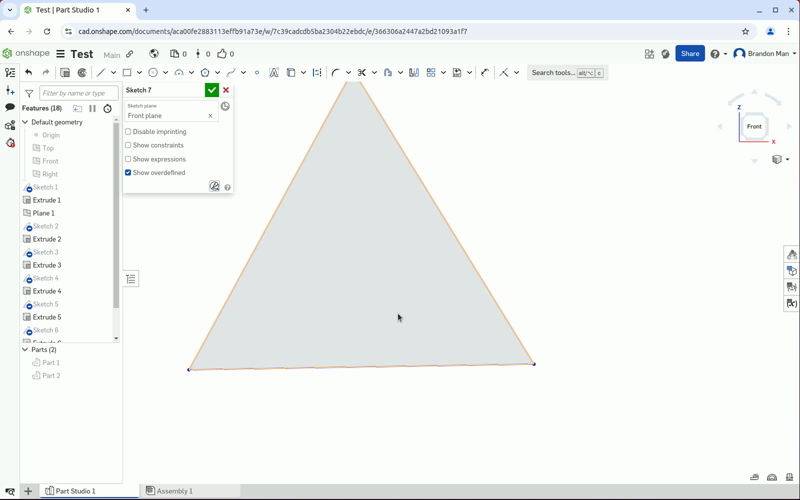
scroll(-6)
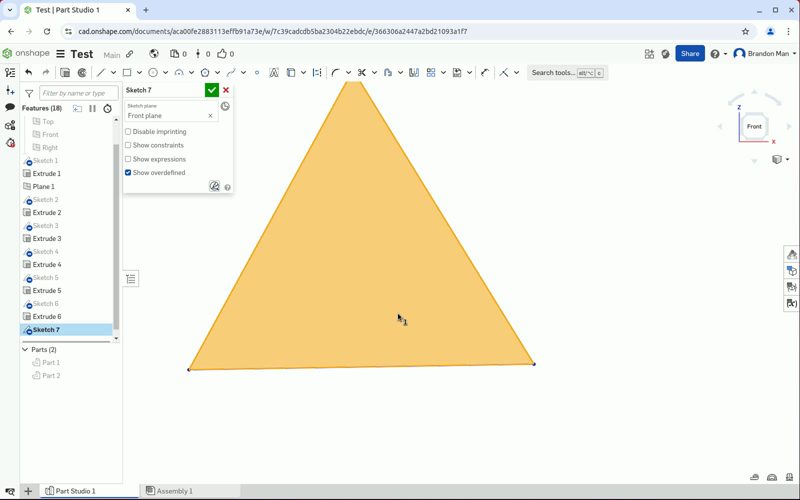
scroll(-6)
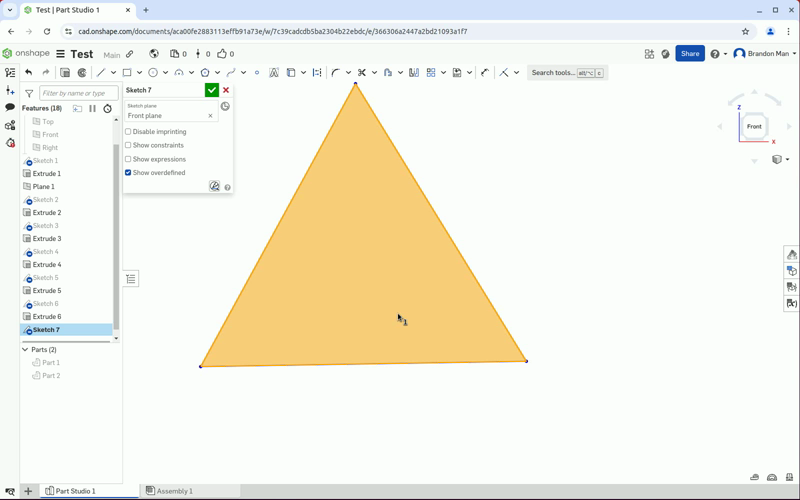
scroll(-6)
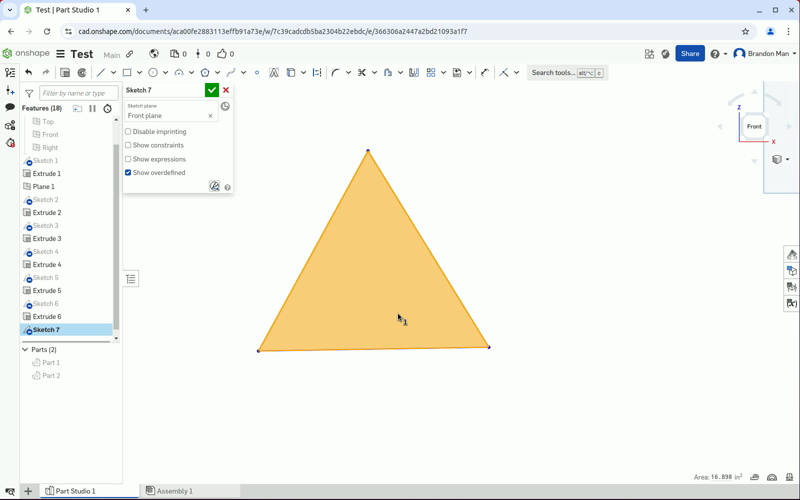
scroll(-6)
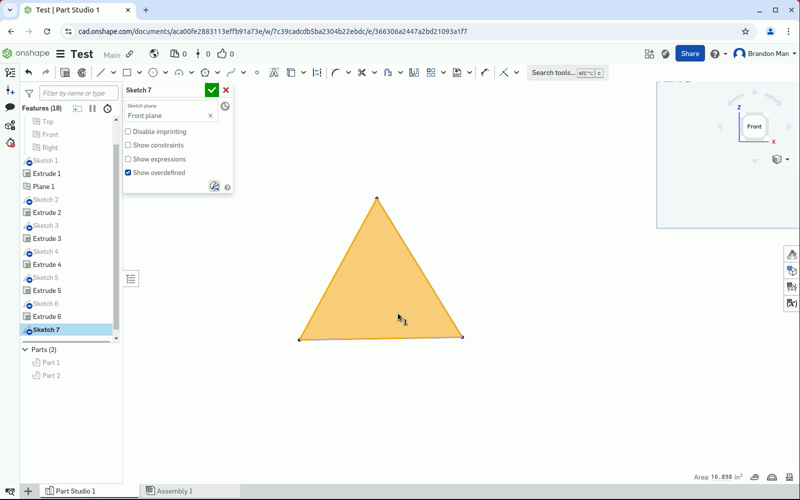
scroll(-6)
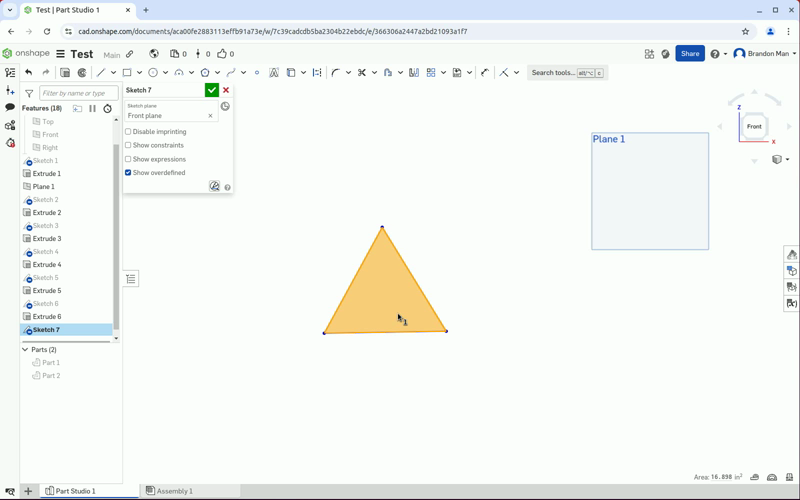
scroll(-6)
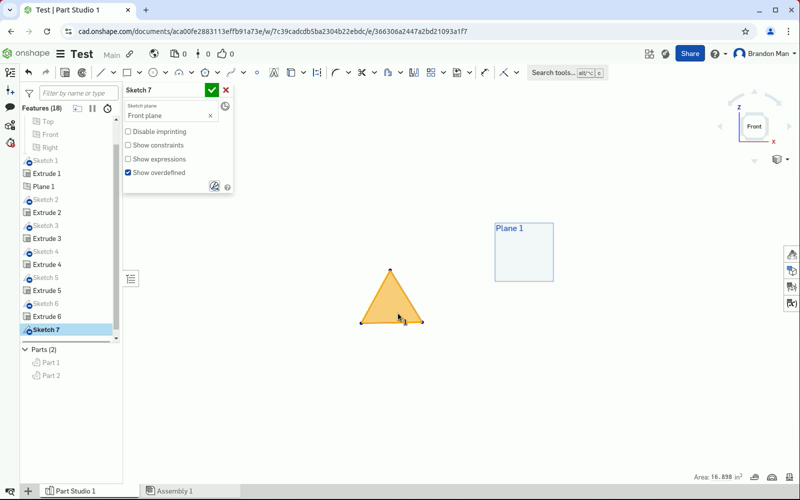
scroll(-6)
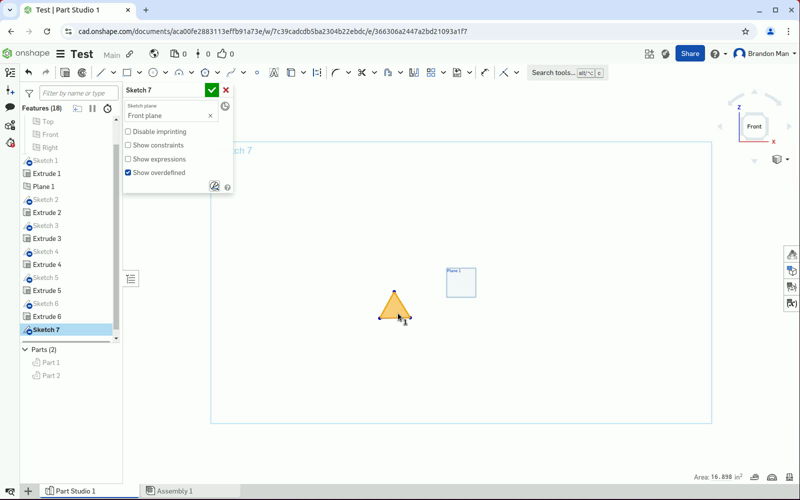
mouse_move(73, 352)
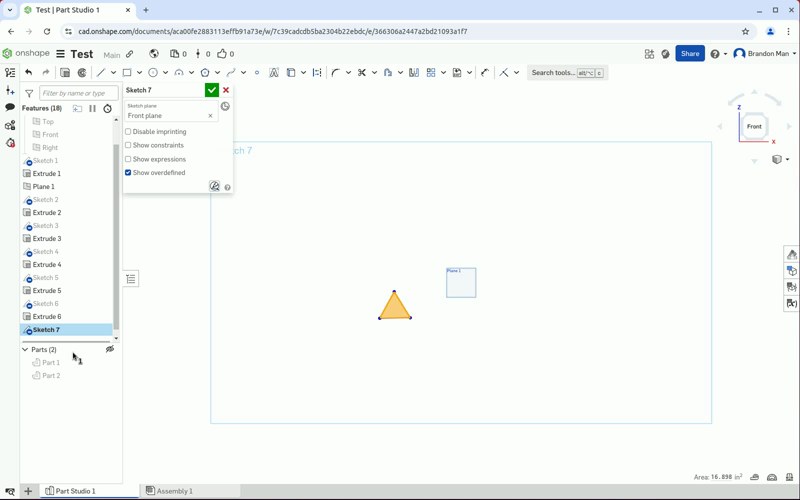
key(shift+y)
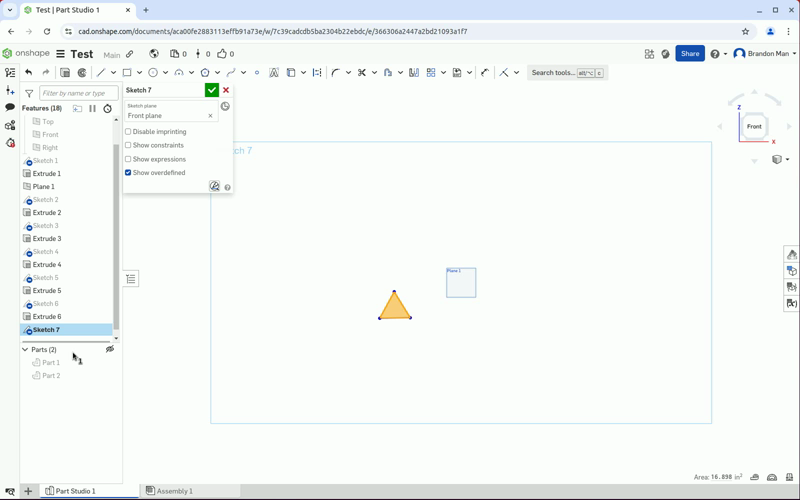
key(shift+e)
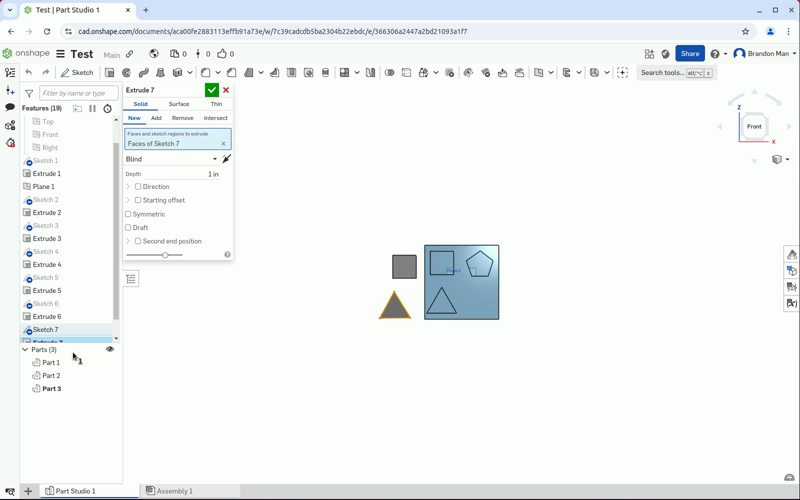
mouse_move(143, 106)
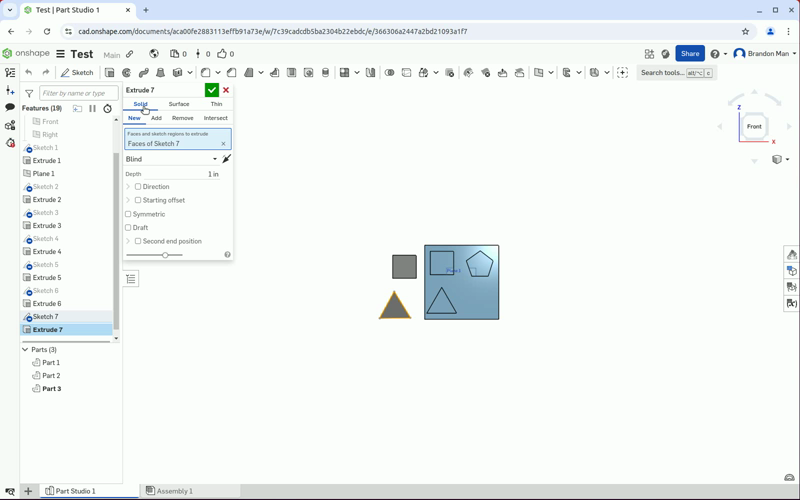
click(143, 106)
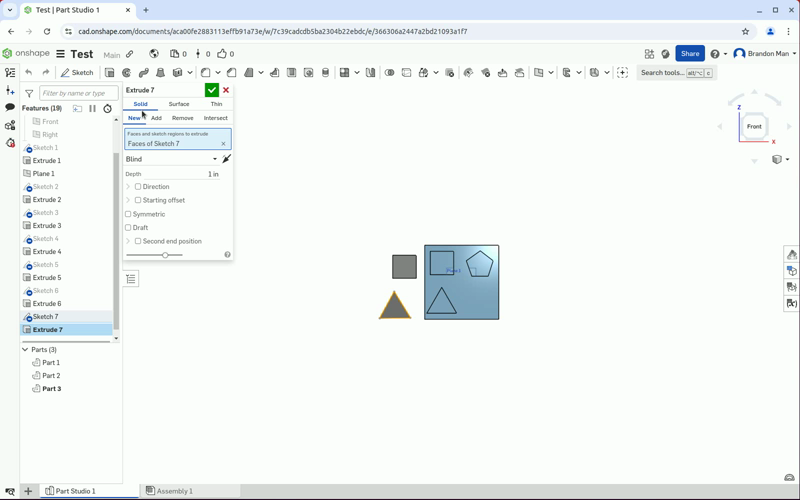
mouse_move(137, 120)
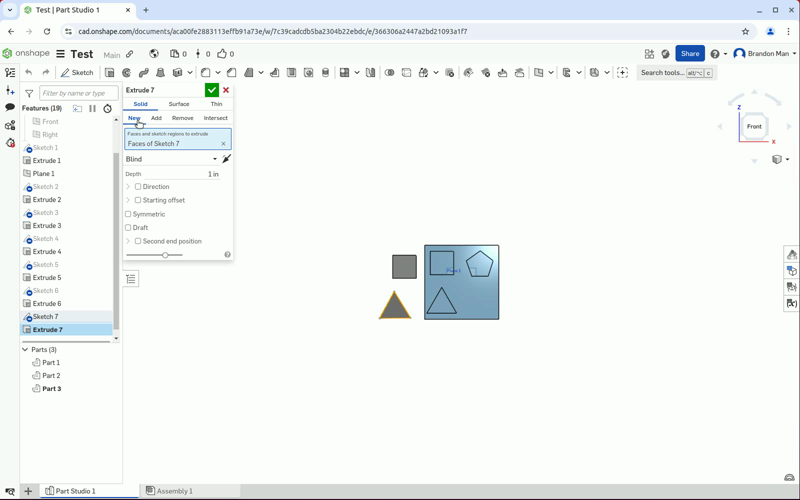
click(137, 120)
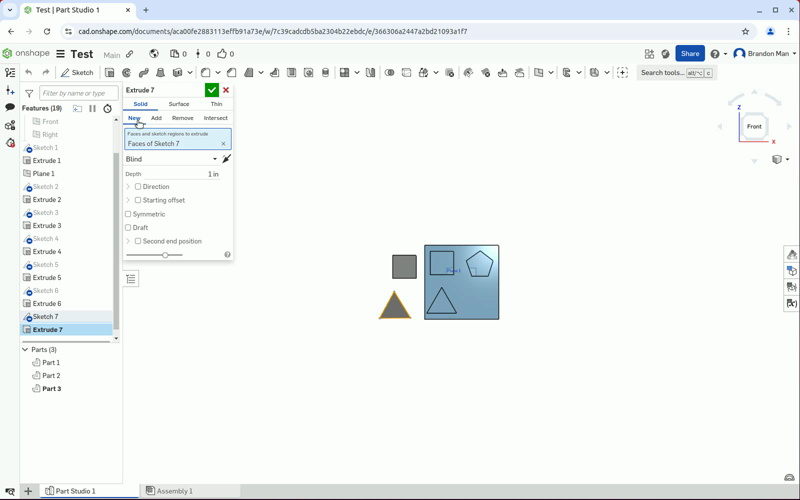
key(tab, 4)
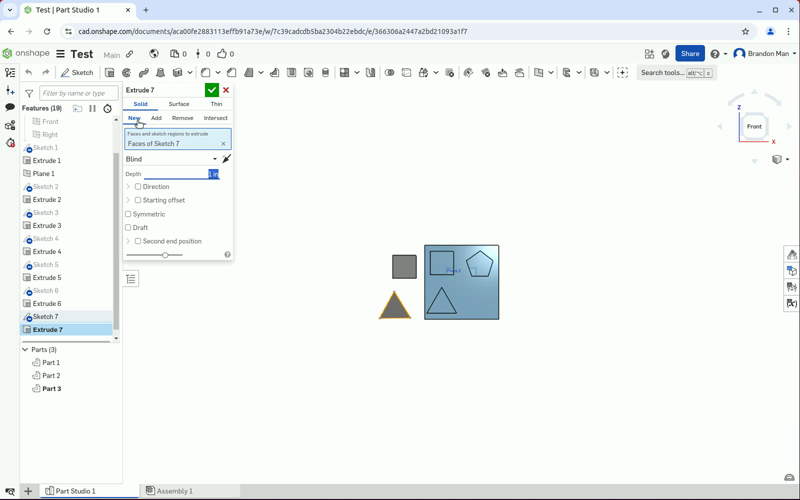
text(4.574)
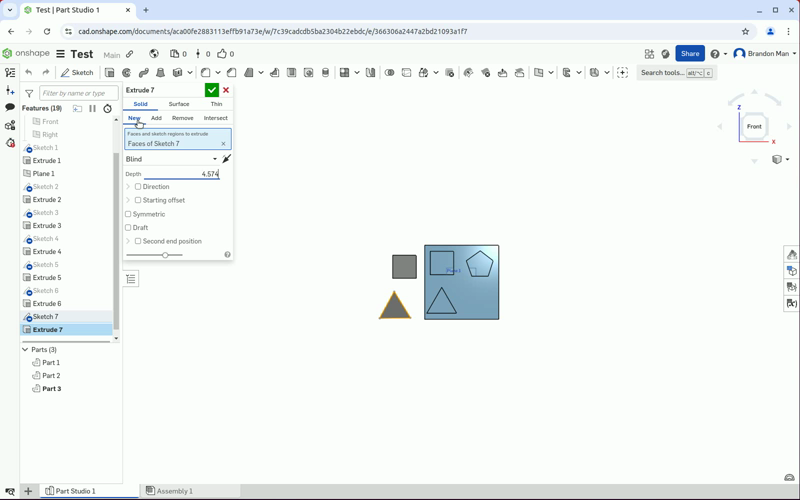
key(enter)
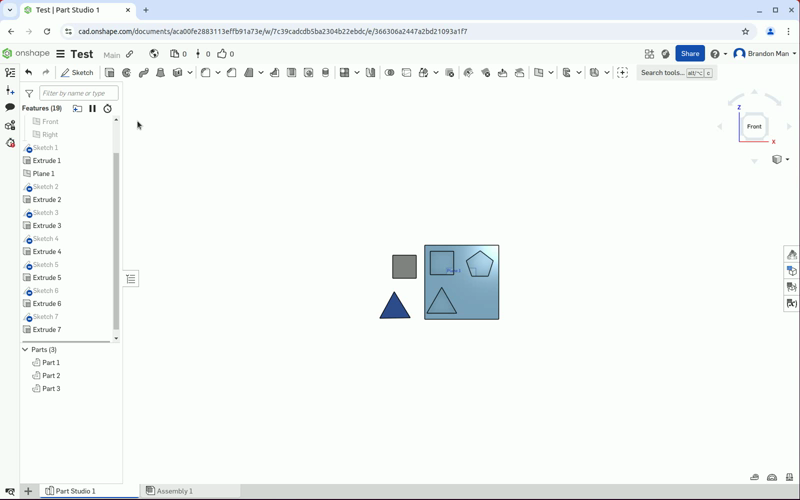
key(shift+h)
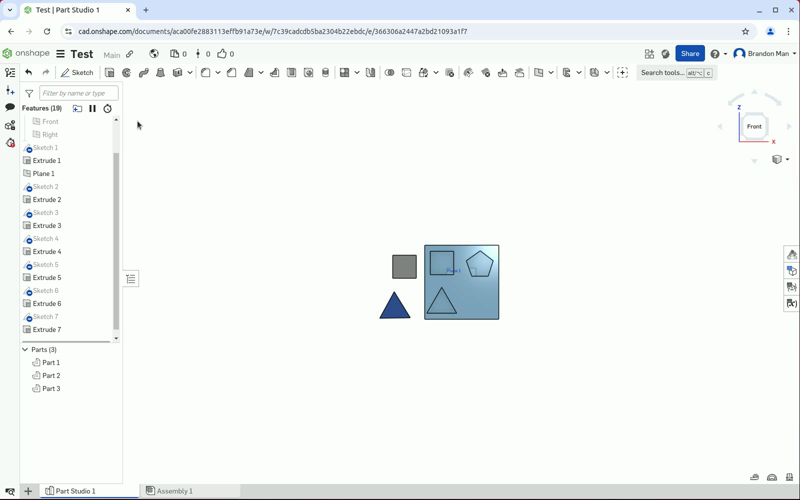
key(shift+h)
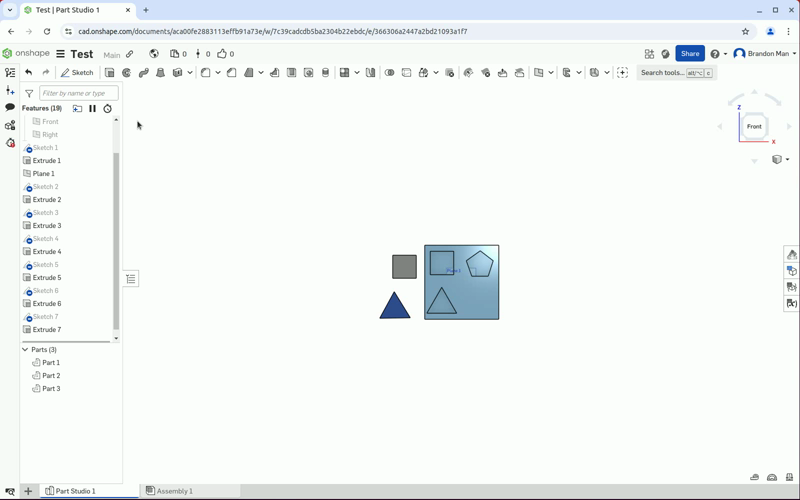
mouse_move(69, 150)
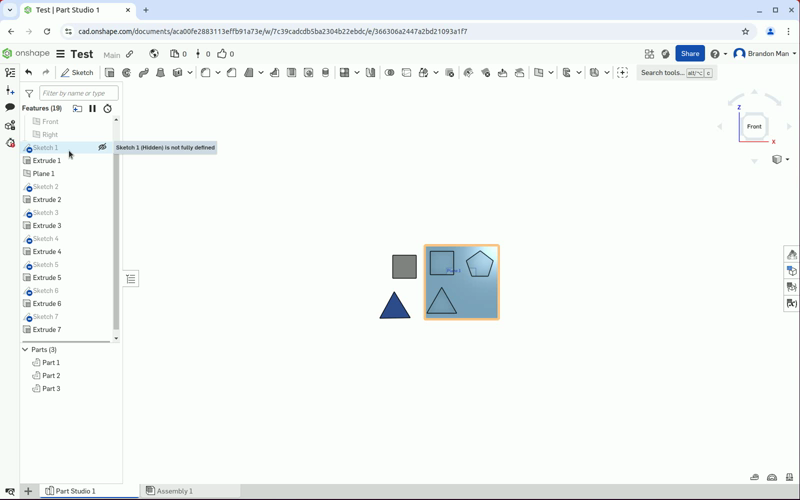
click(69, 150)
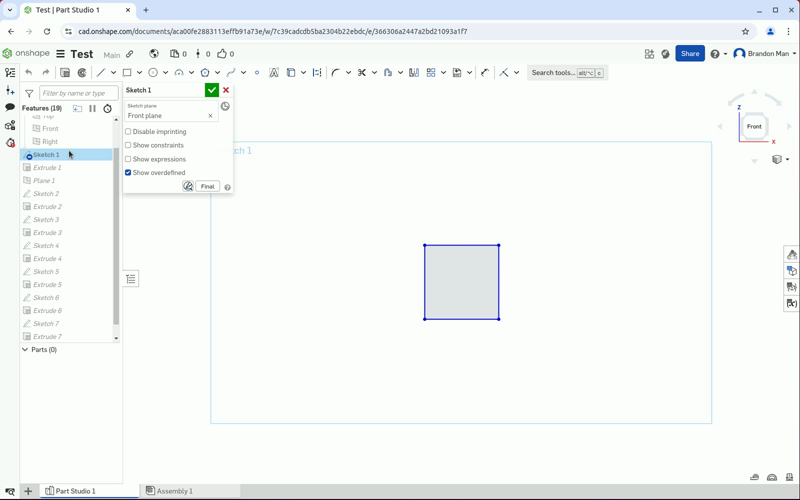
mouse_move(229, 92)
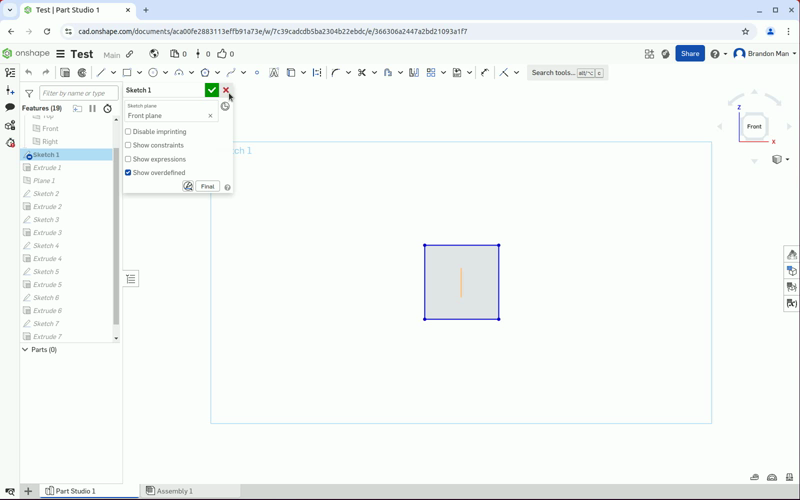
click(229, 92)
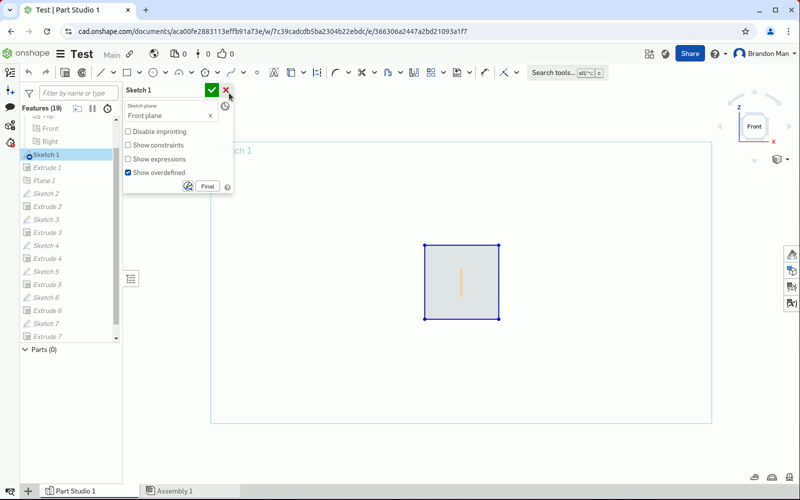
key(shift+s)
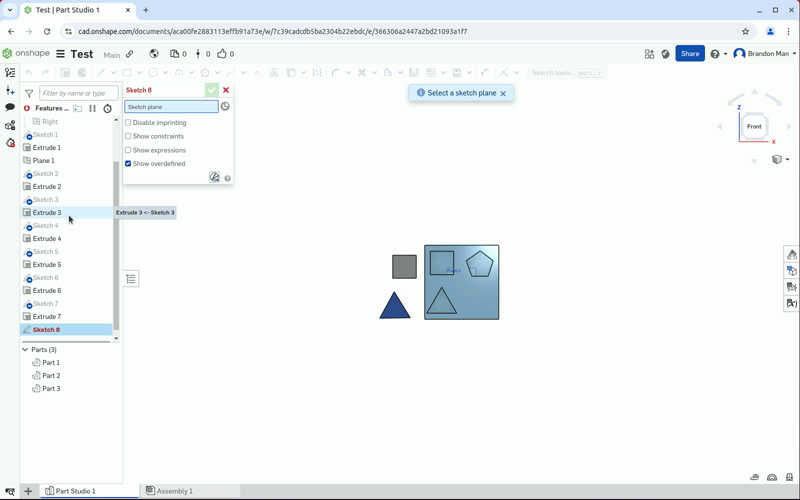
scroll(3)
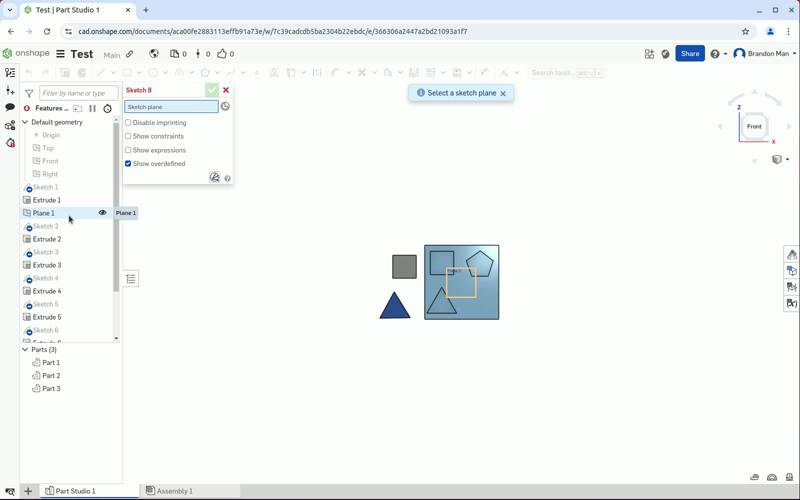
mouse_move(69, 163)
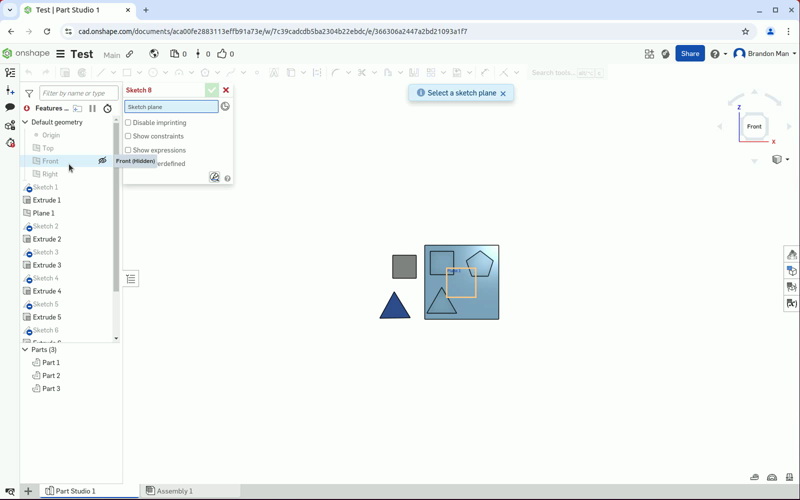
click(69, 163)
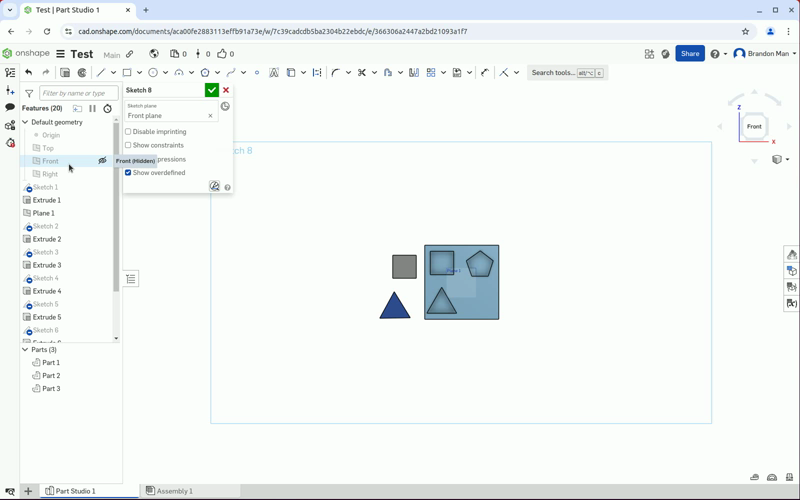
mouse_move(73, 352)
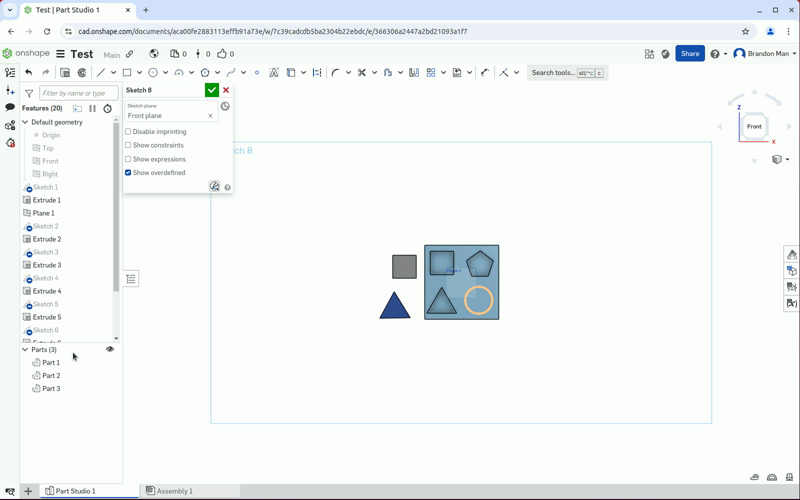
key(y)
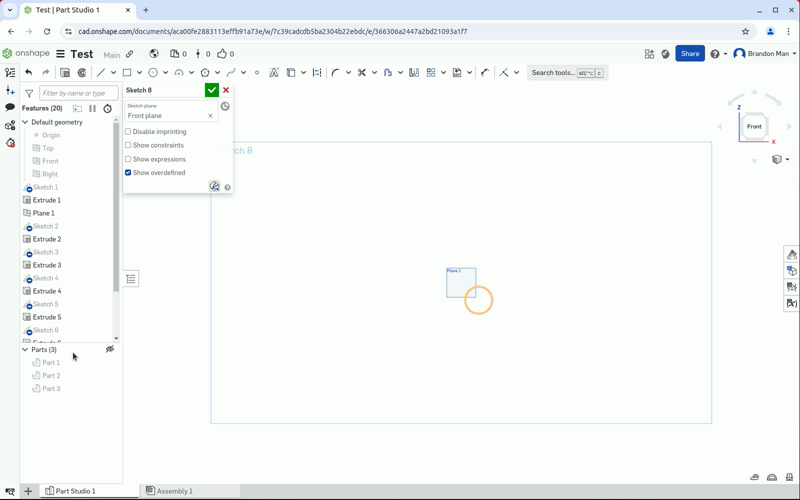
key(l)
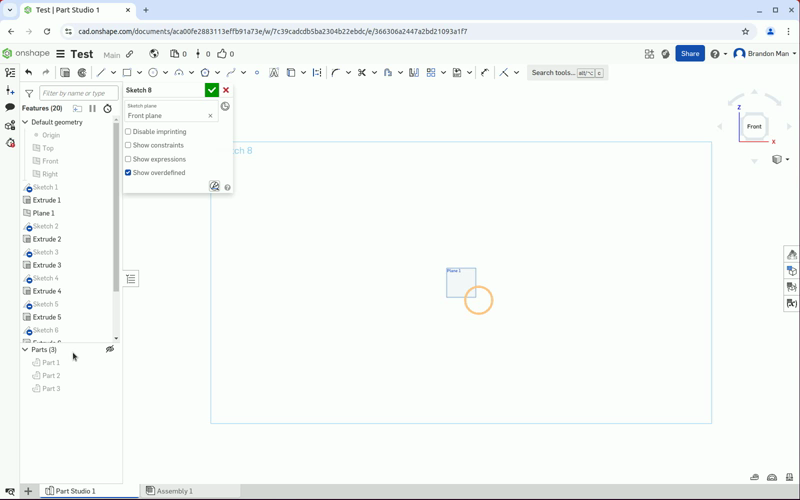
key_down(shift)
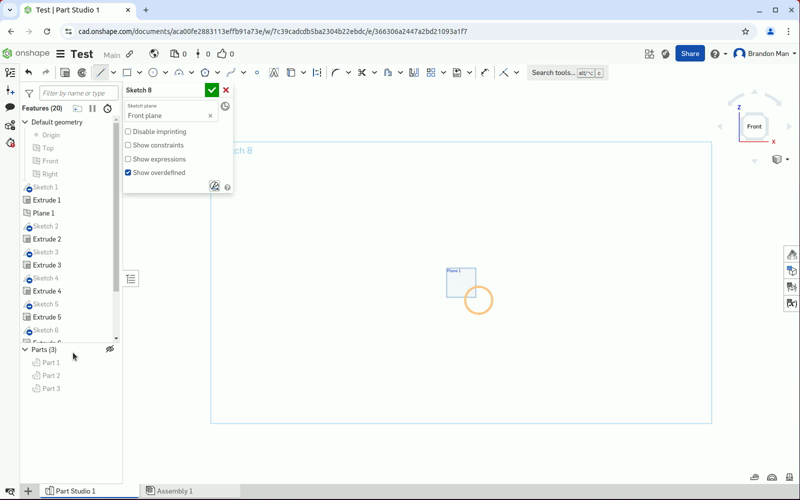
mouse_move(361, 262)
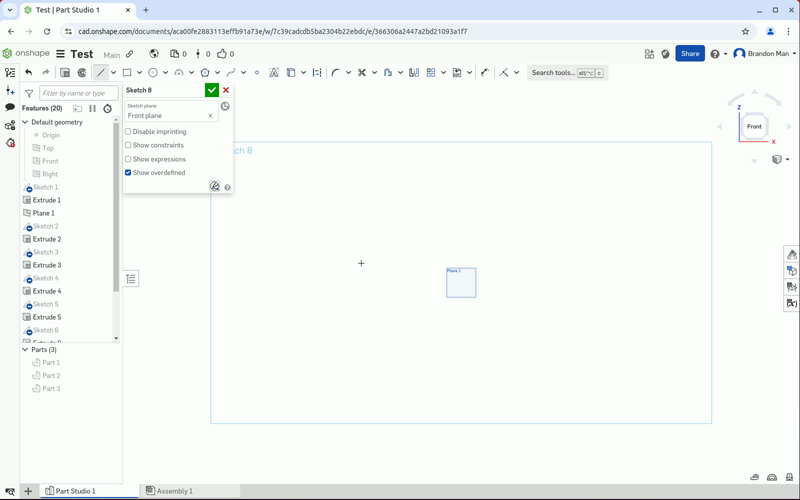
click(361, 262)
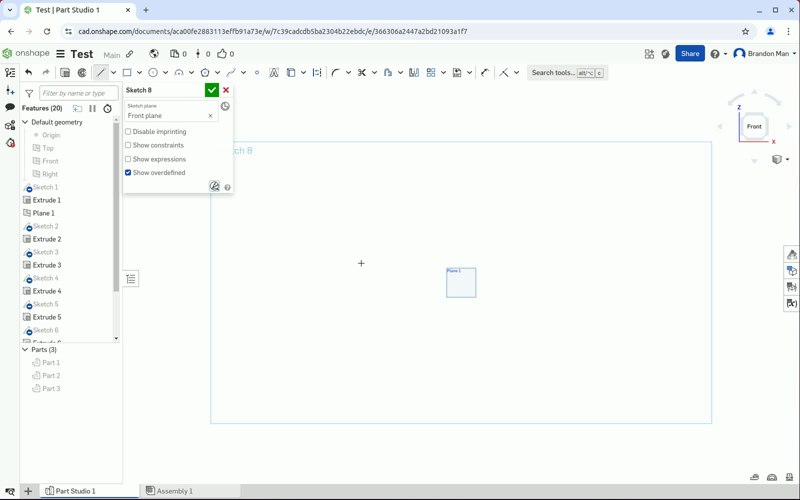
key_up(shift)
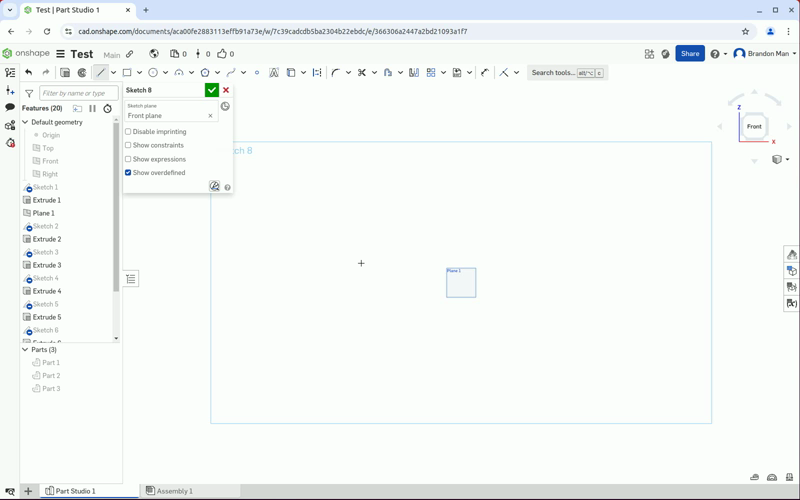
key_down(shift)
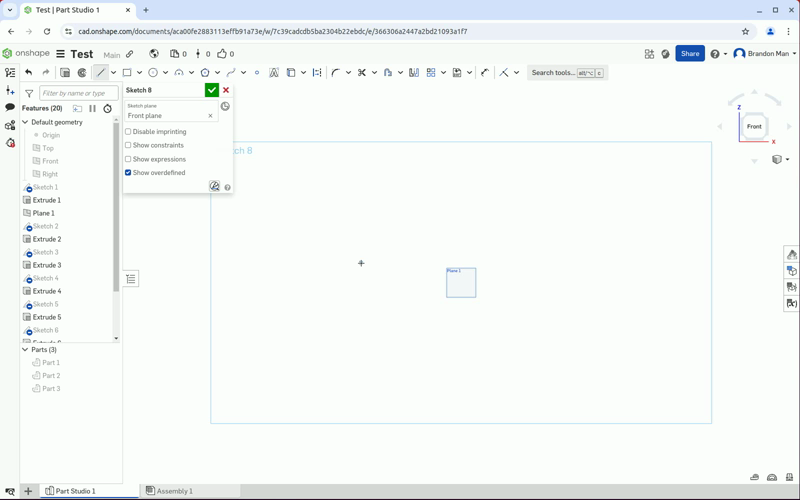
mouse_move(391, 262)
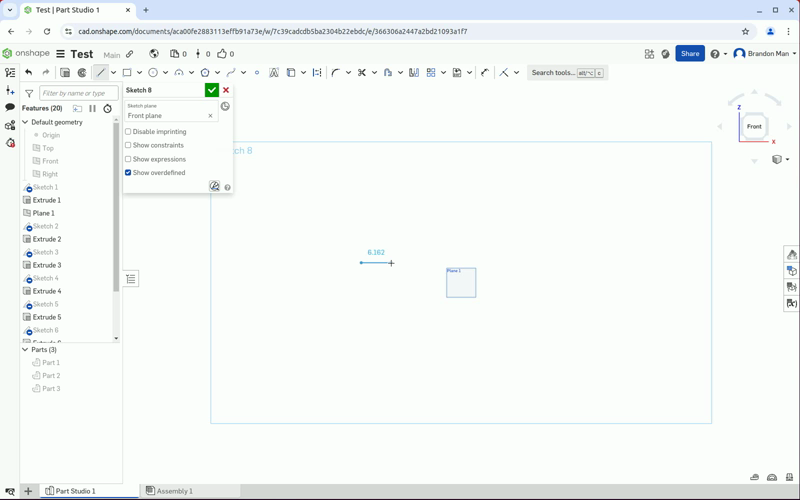
mouse_move(366, 278)
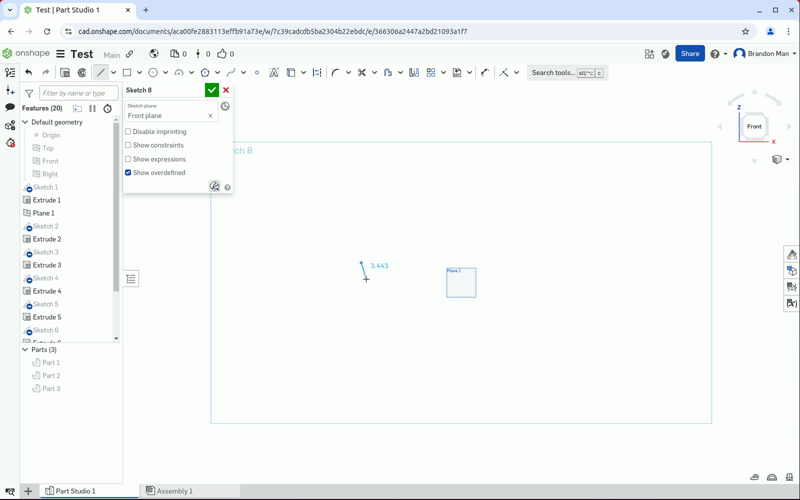
click(366, 278)
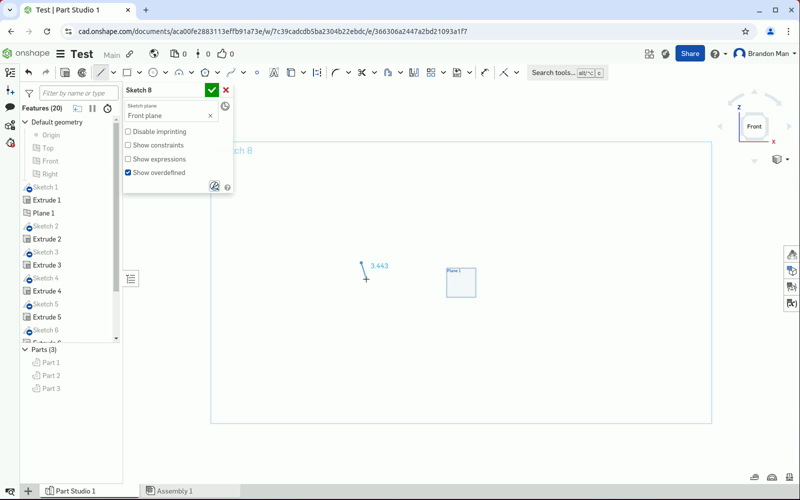
key_up(shift)
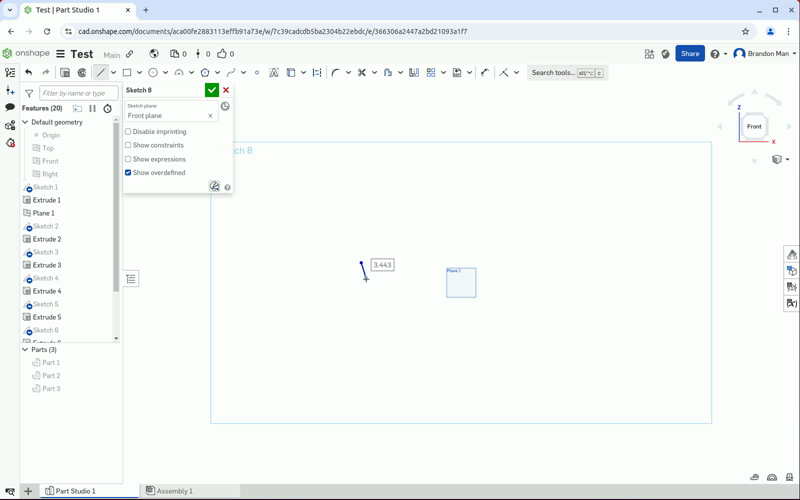
key_down(shift)
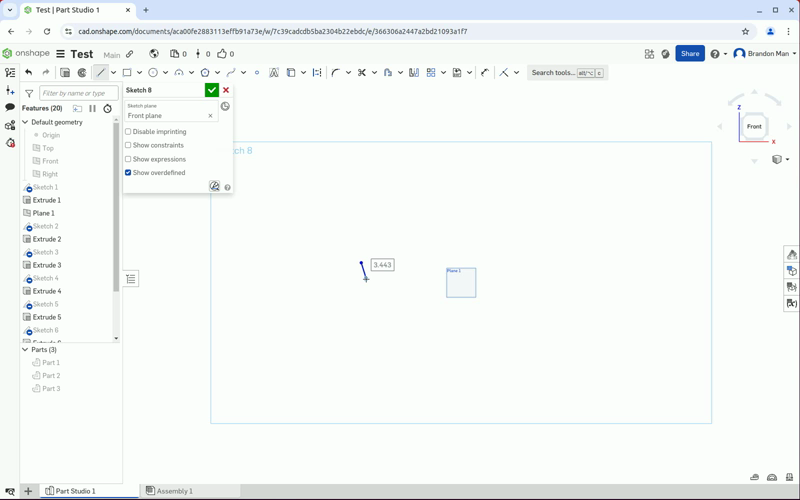
mouse_move(396, 278)
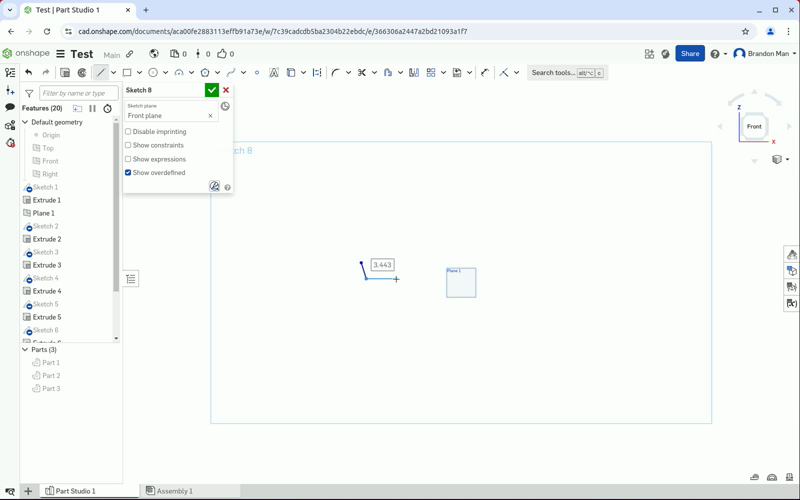
mouse_move(382, 278)
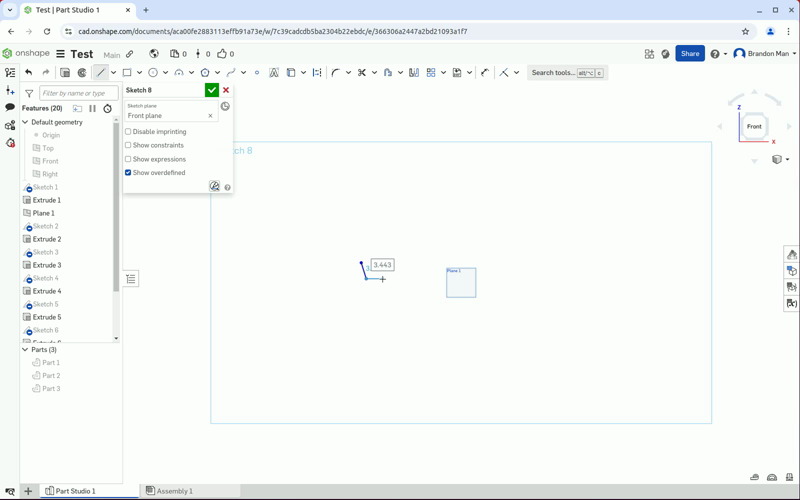
click(382, 278)
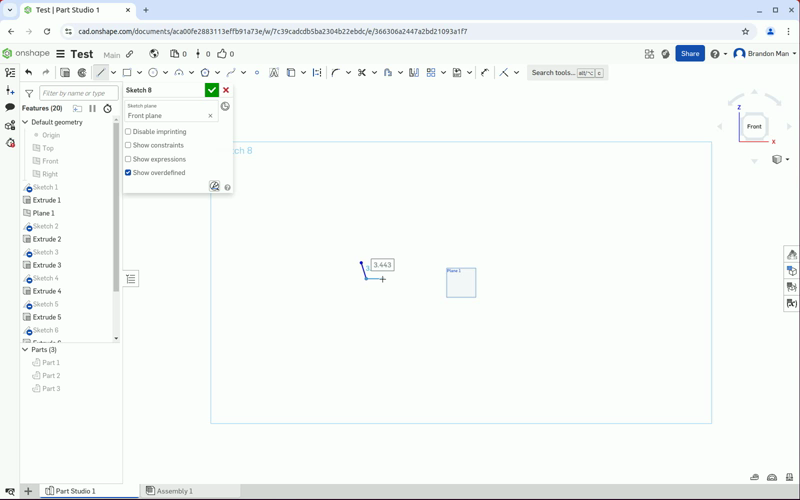
key_up(shift)
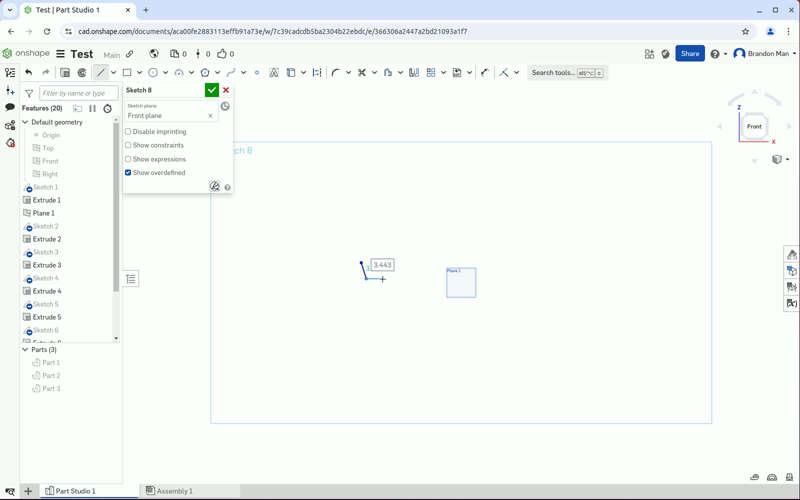
key_down(shift)
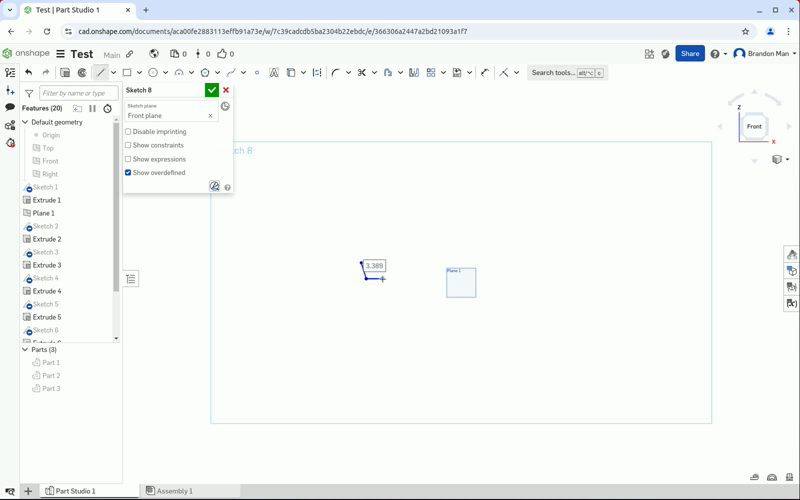
mouse_move(412, 278)
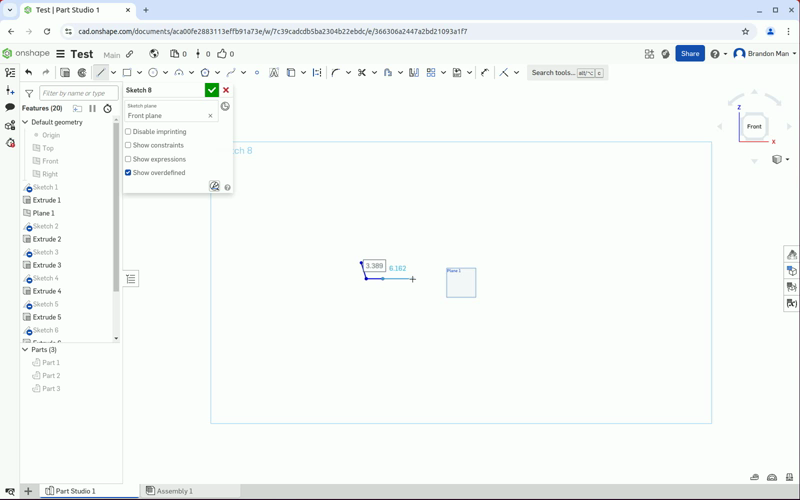
mouse_move(387, 262)
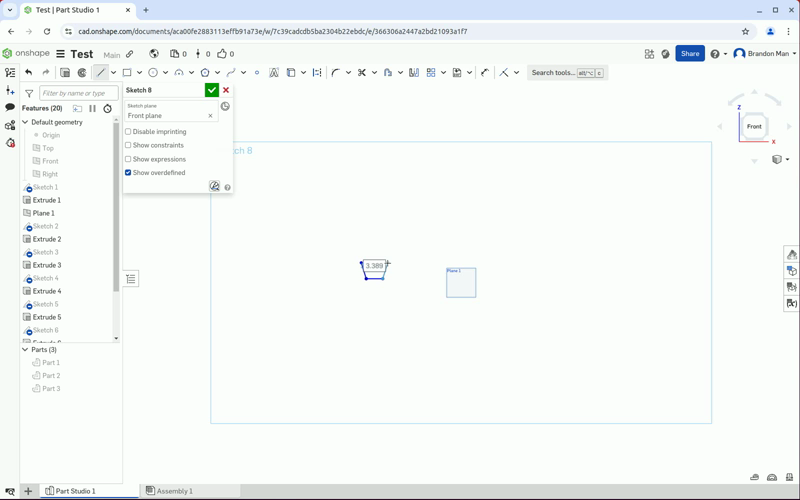
click(387, 262)
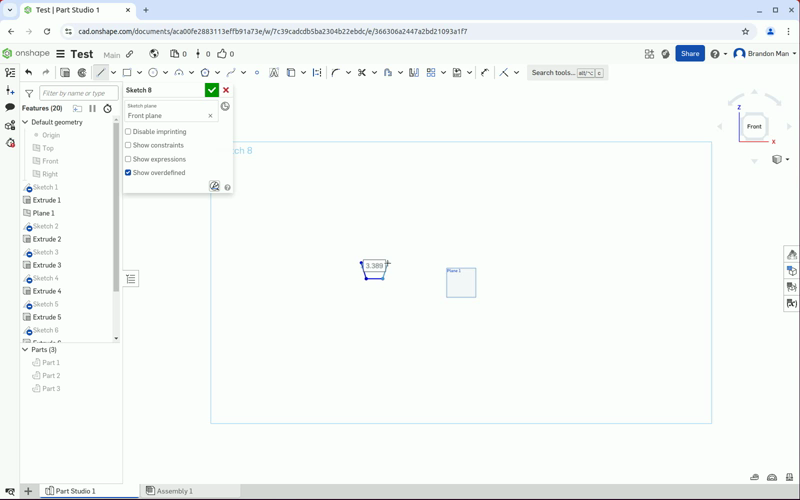
key_up(shift)
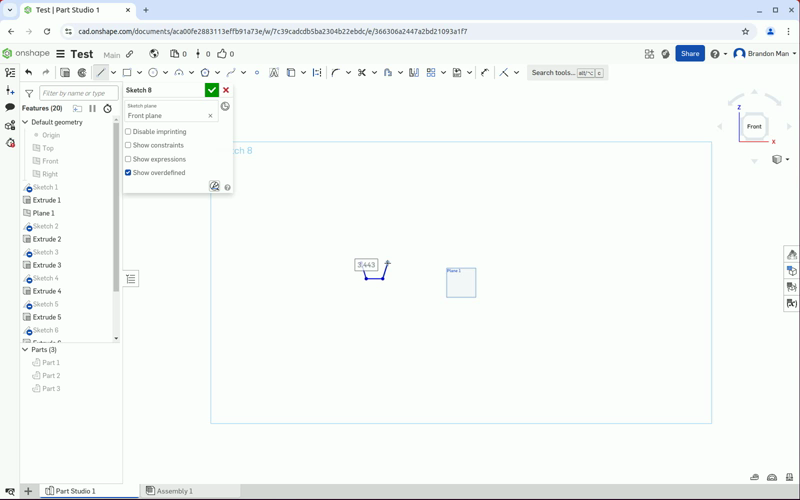
key_down(shift)
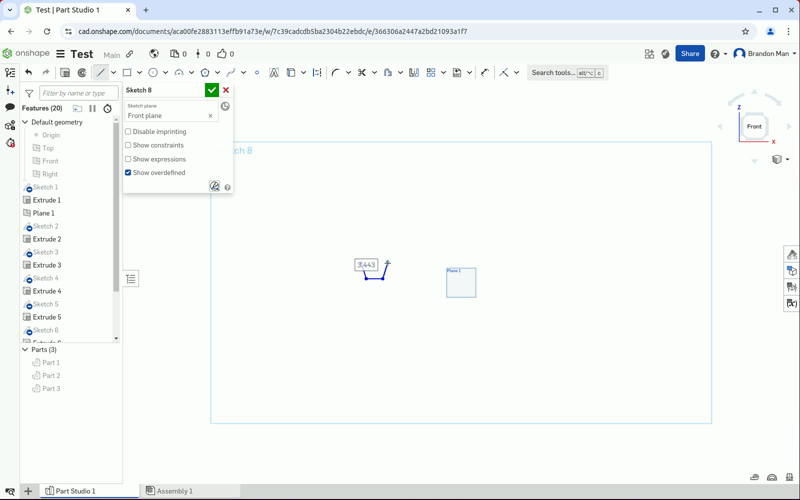
mouse_move(417, 262)
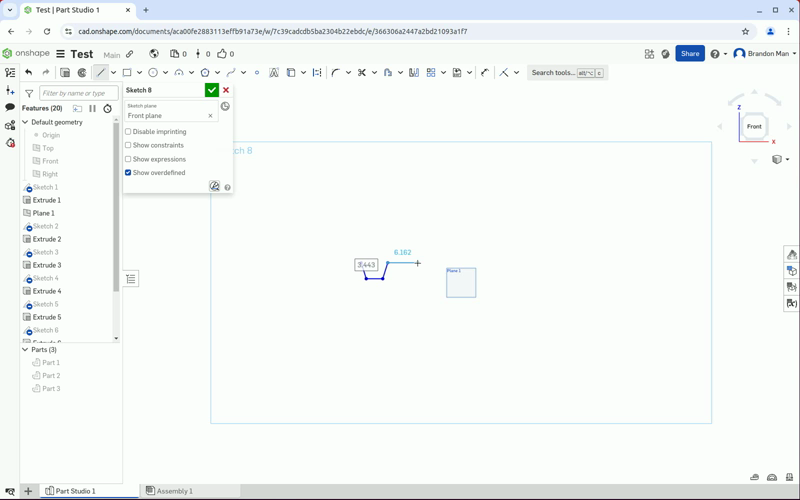
mouse_move(374, 253)
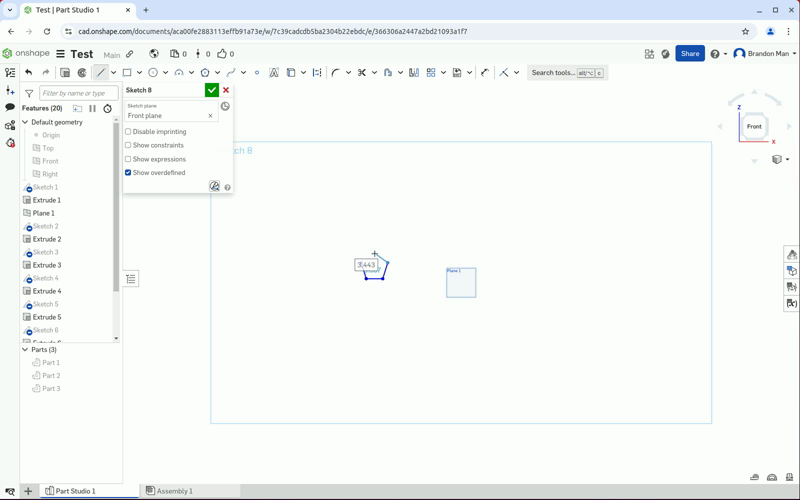
click(374, 253)
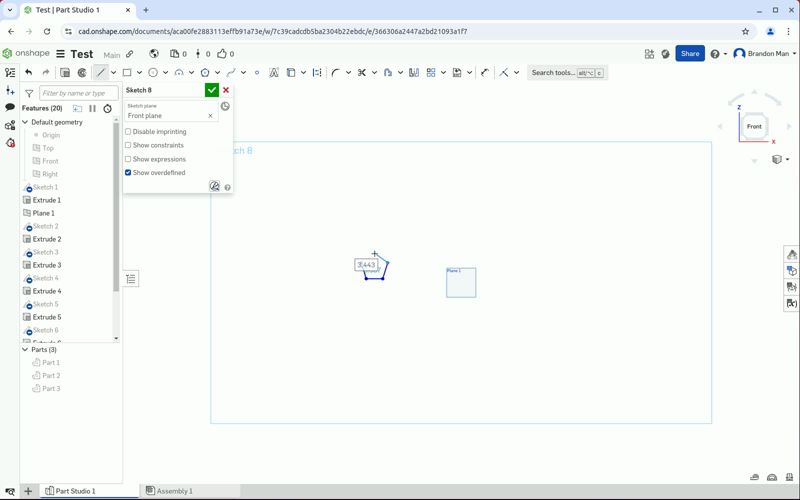
key_up(shift)
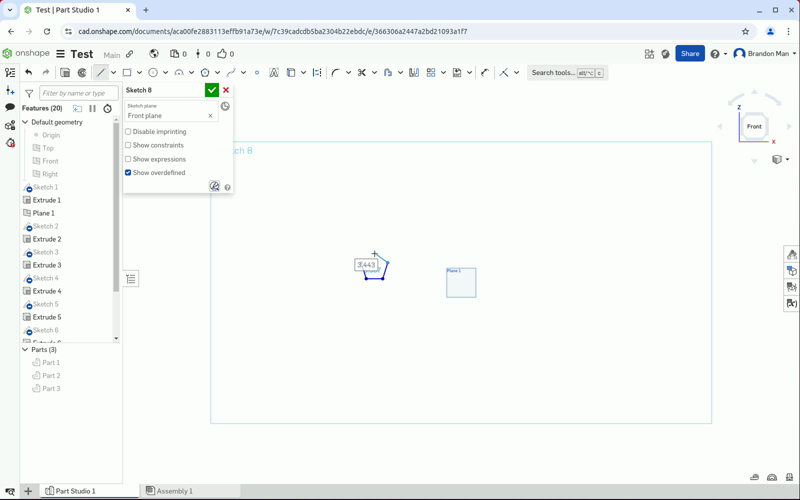
mouse_move(404, 253)
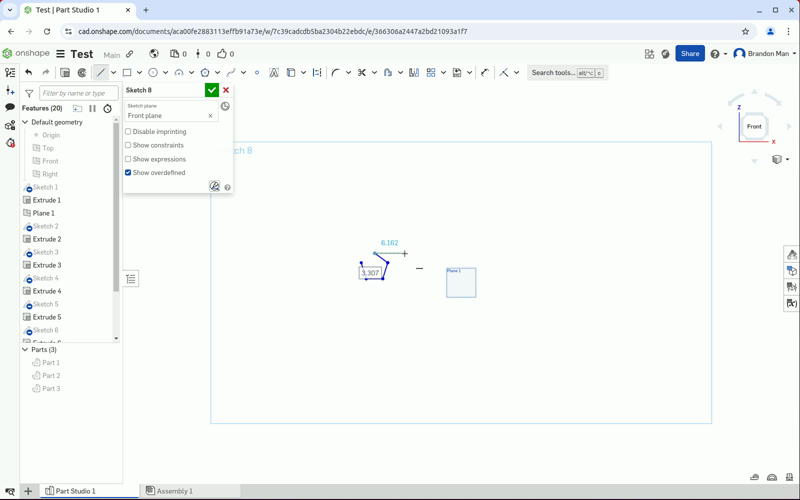
key_down(shift)
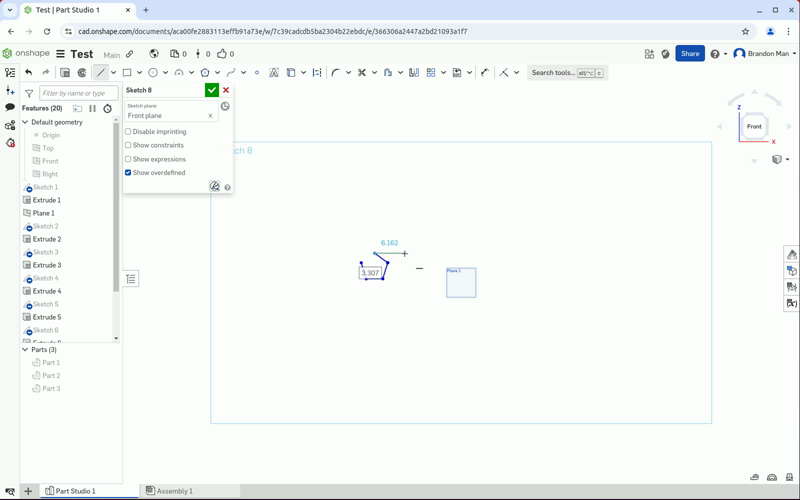
mouse_move(361, 262)
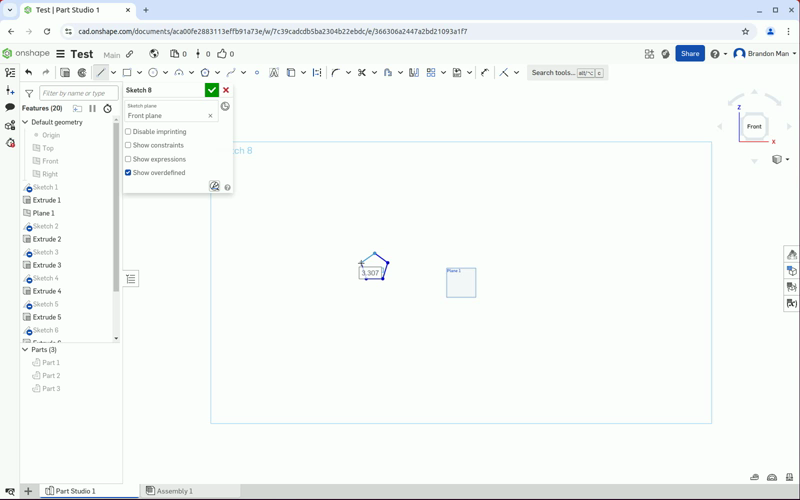
key_up(shift)
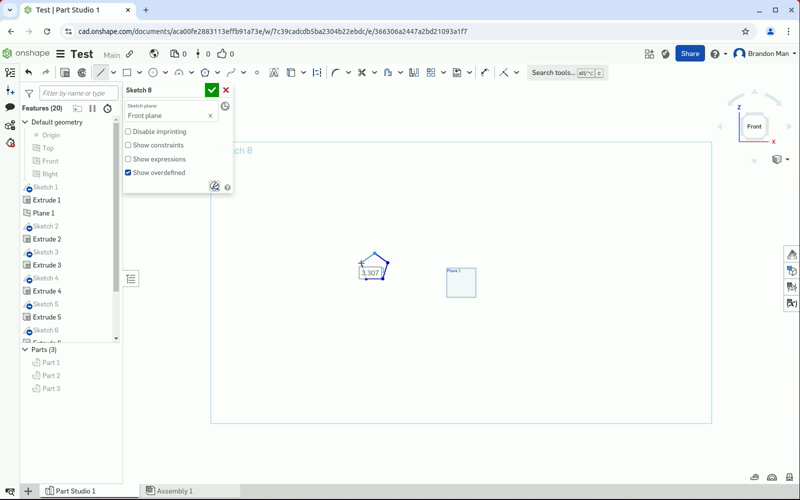
click(361, 262)
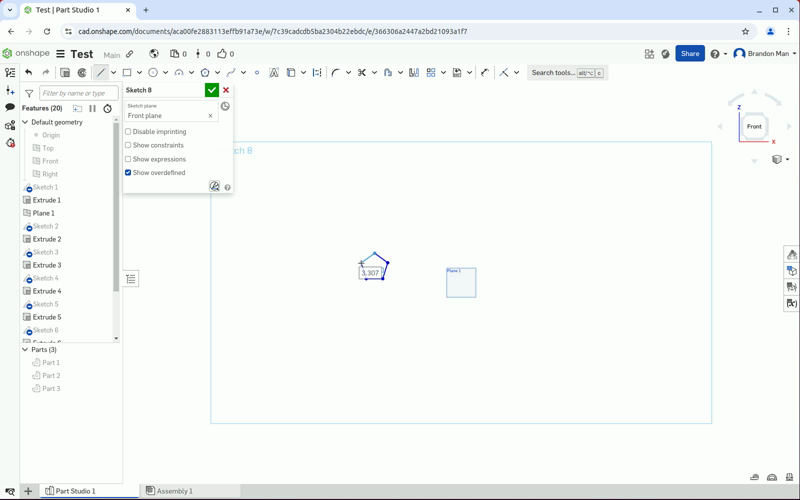
key(esc)
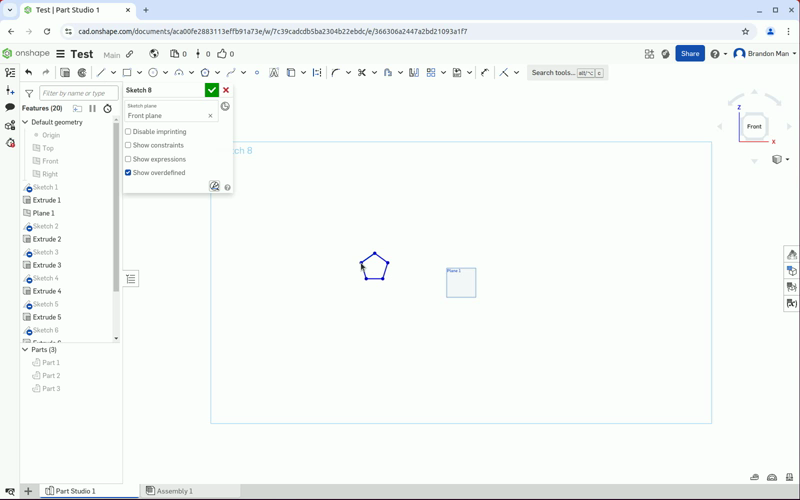
mouse_move(367, 263)
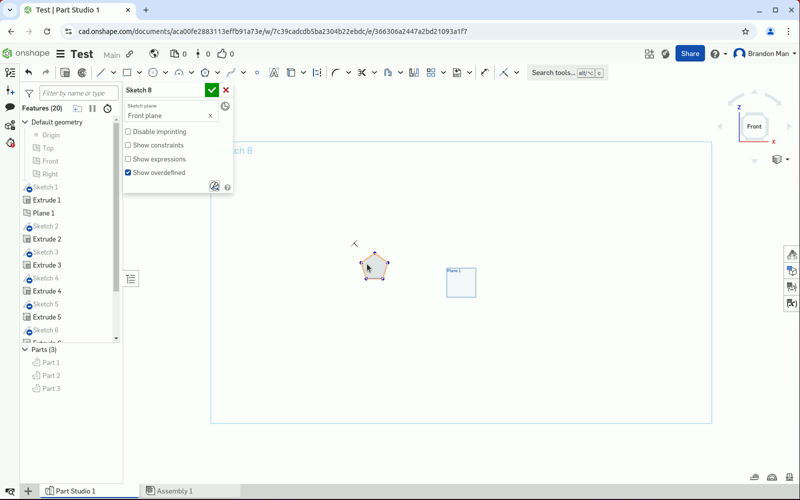
scroll(6)
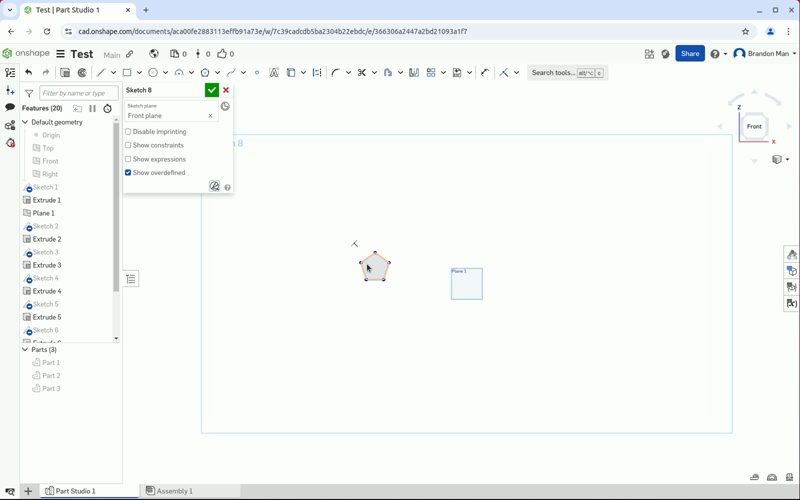
scroll(6)
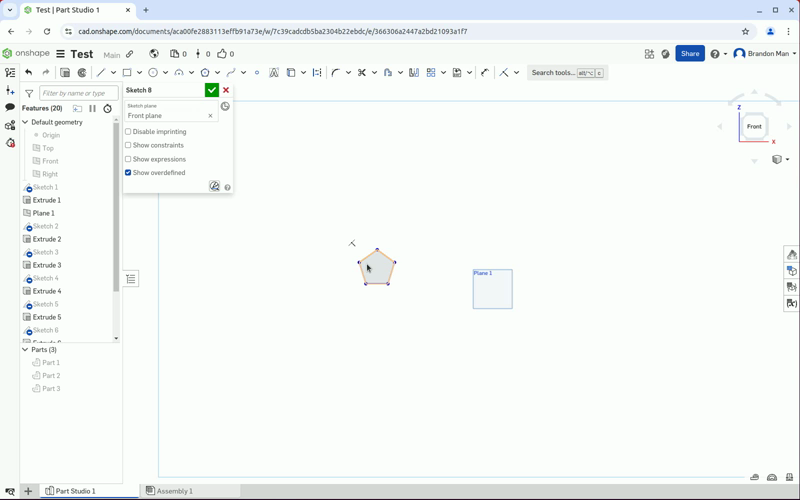
scroll(6)
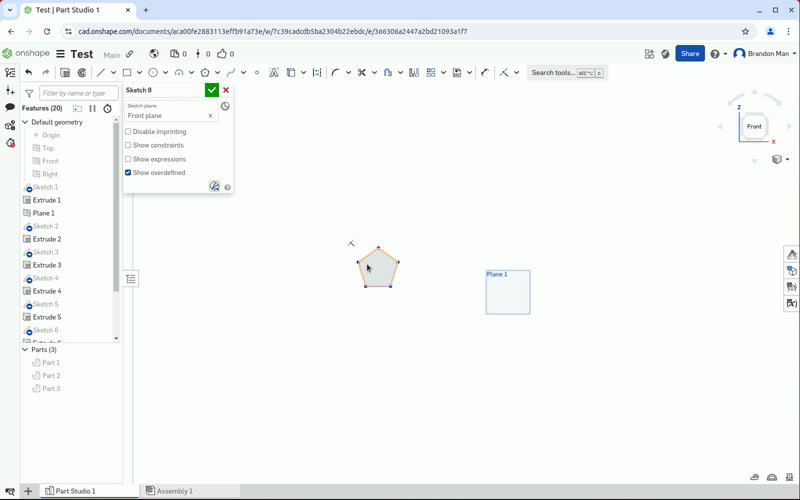
scroll(6)
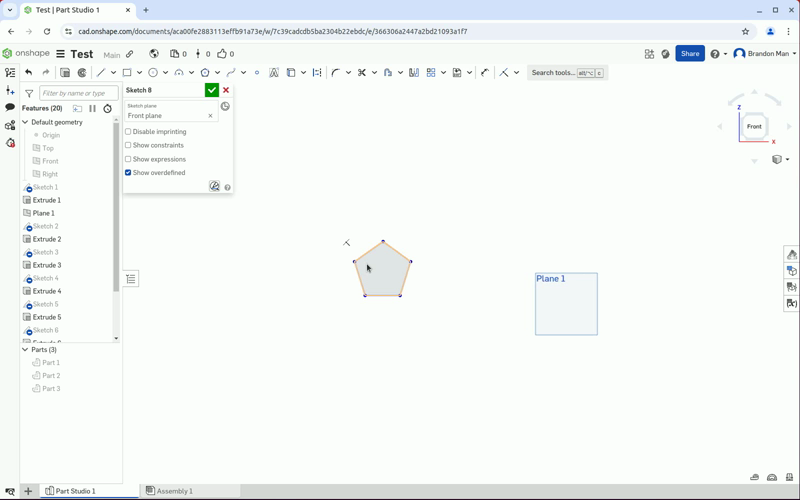
scroll(6)
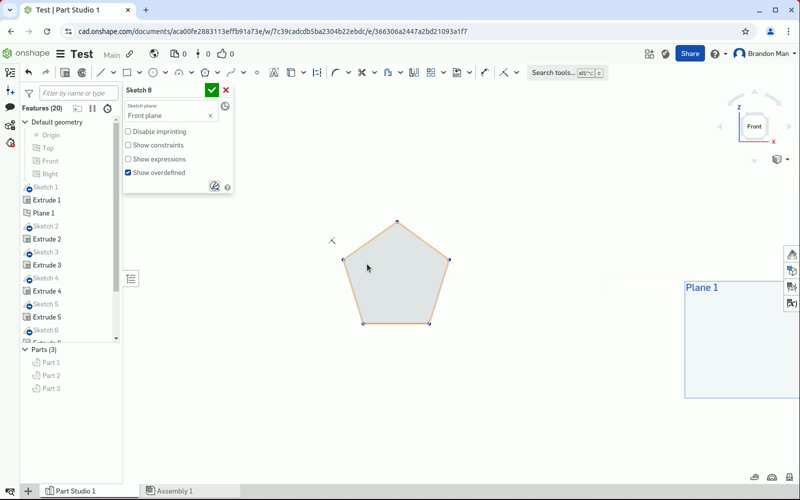
scroll(6)
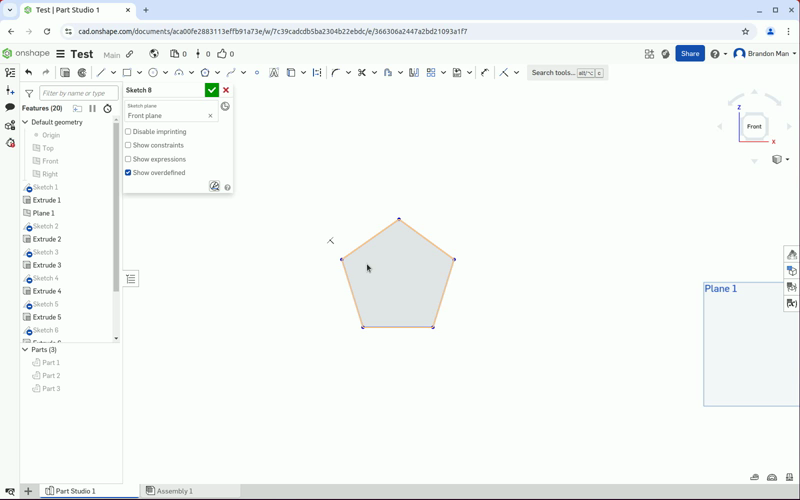
scroll(6)
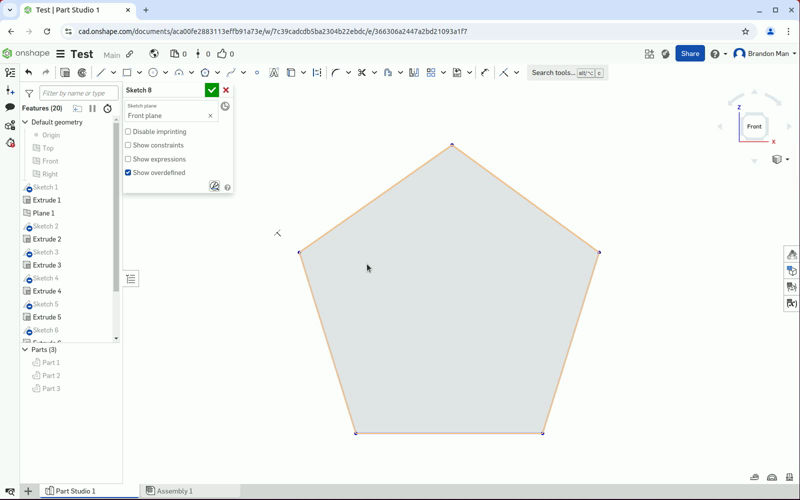
click(367, 263)
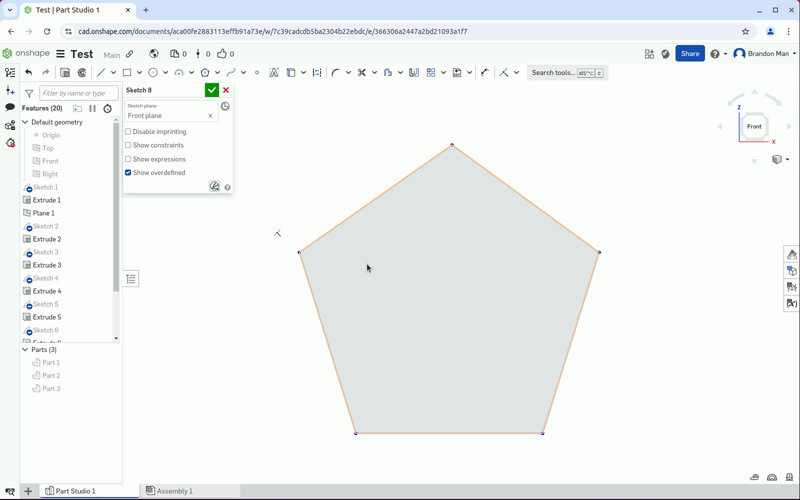
scroll(-6)
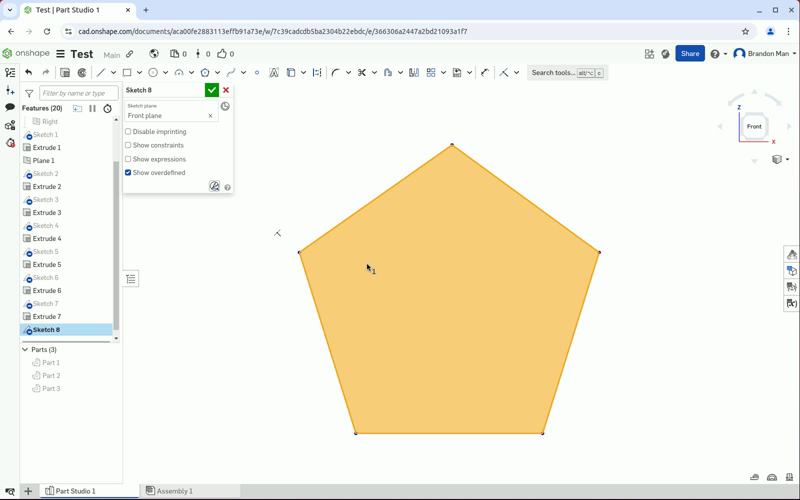
scroll(-6)
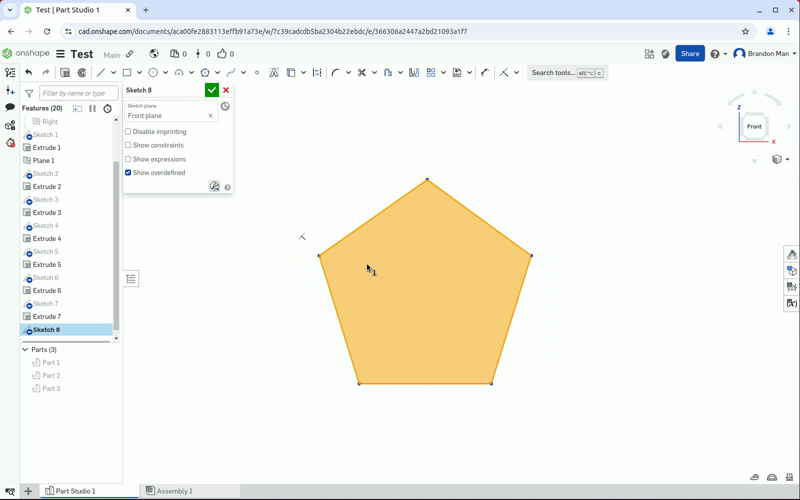
scroll(-6)
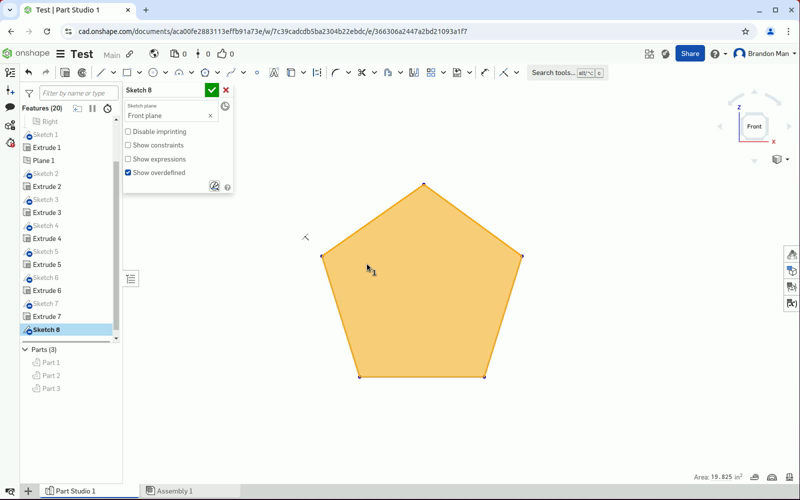
scroll(-6)
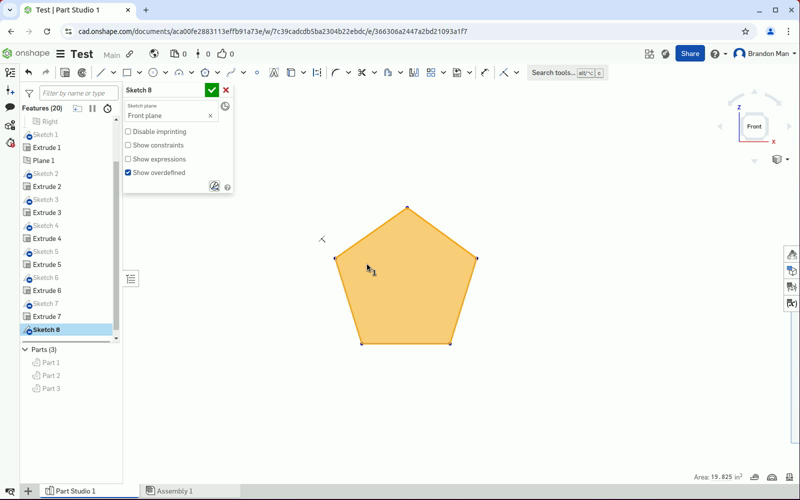
scroll(-6)
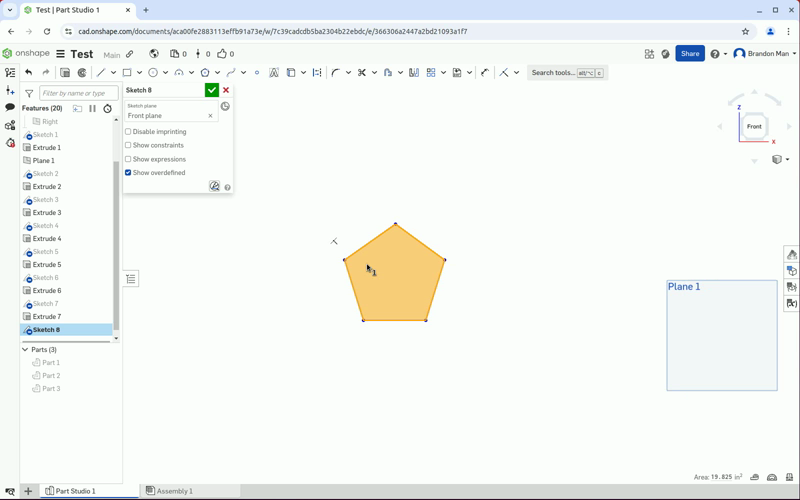
scroll(-6)
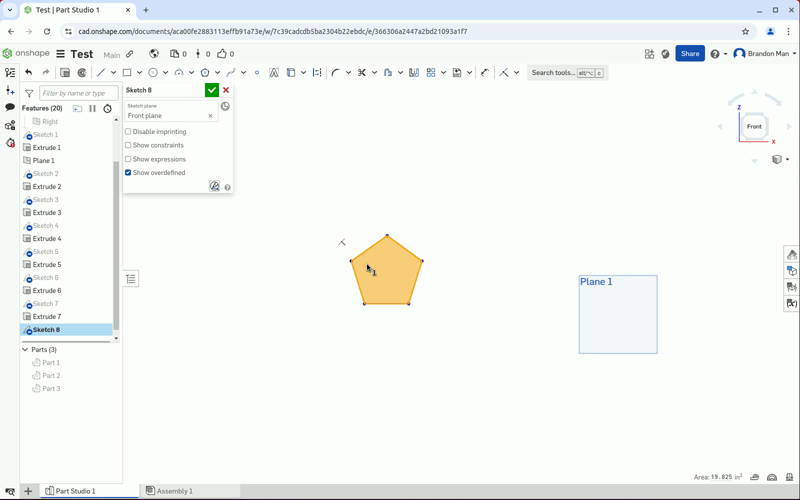
scroll(-6)
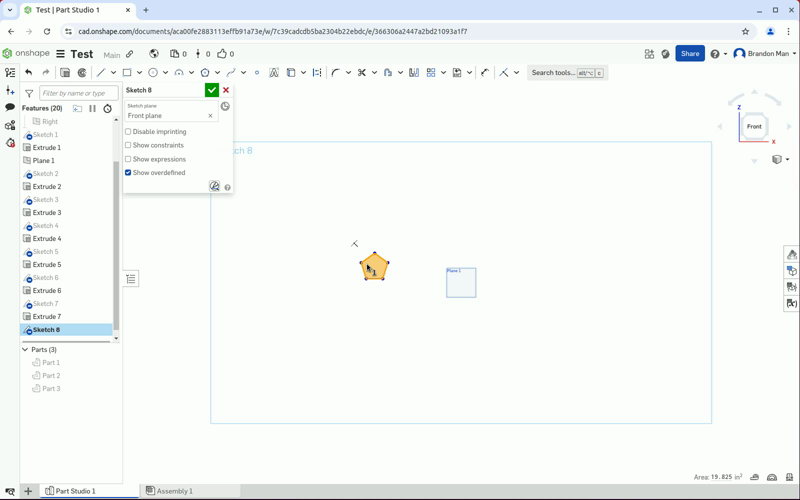
mouse_move(73, 352)
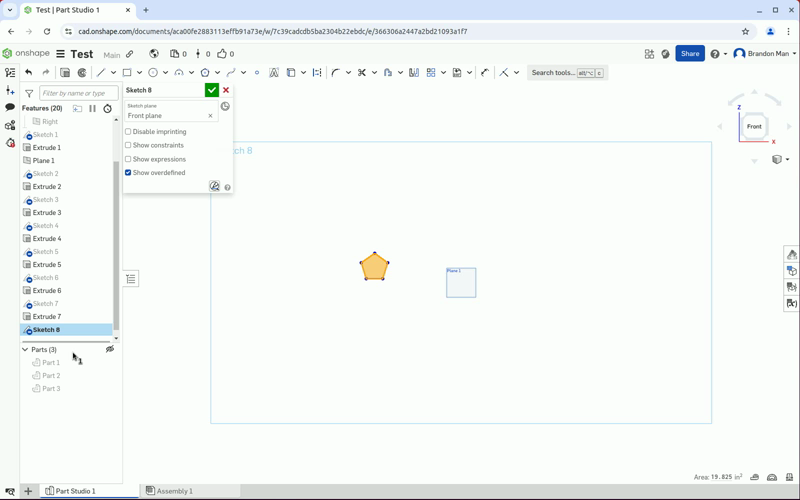
key(shift+y)
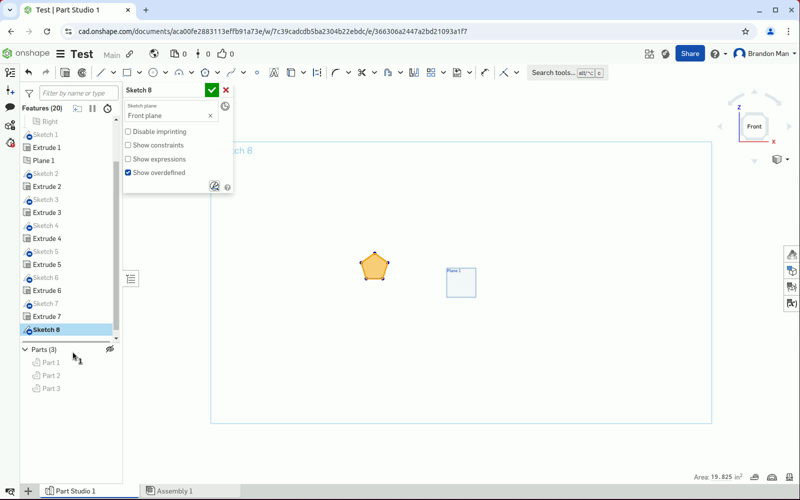
key(shift+e)
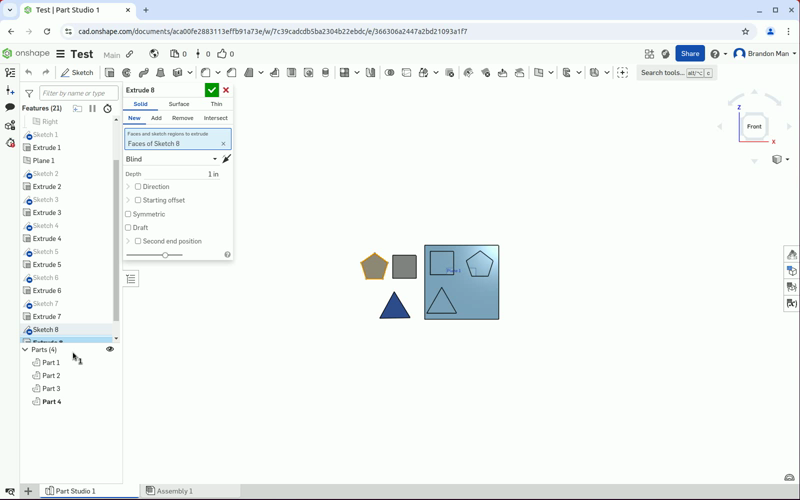
mouse_move(143, 106)
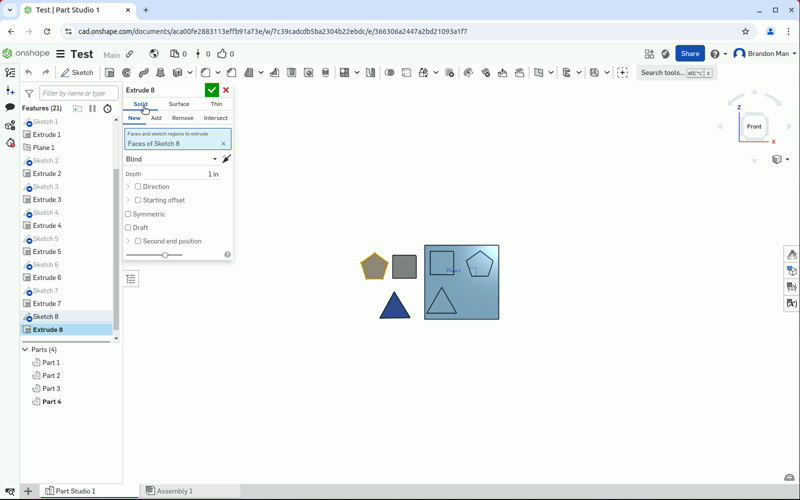
click(143, 106)
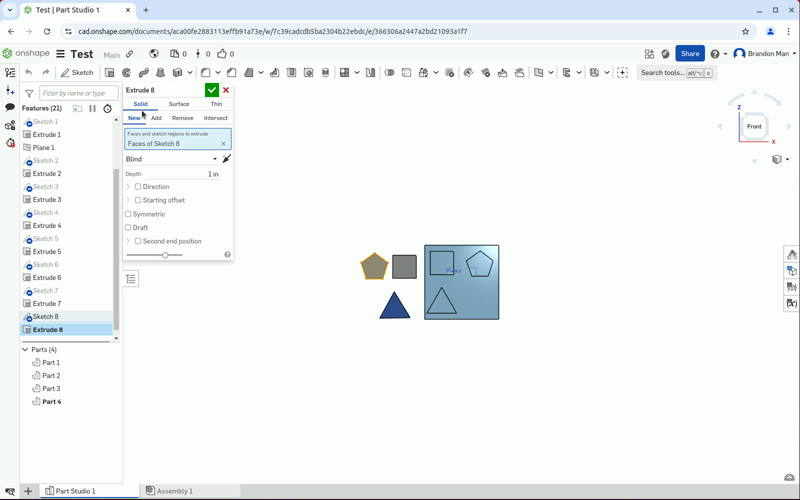
mouse_move(137, 120)
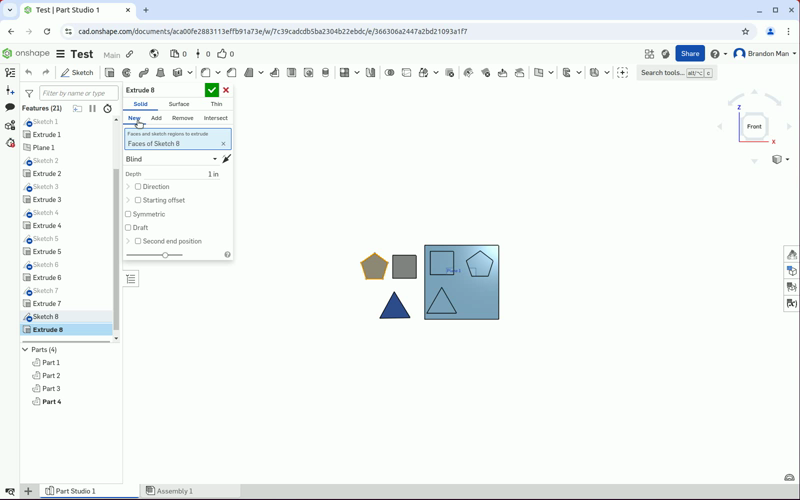
click(137, 120)
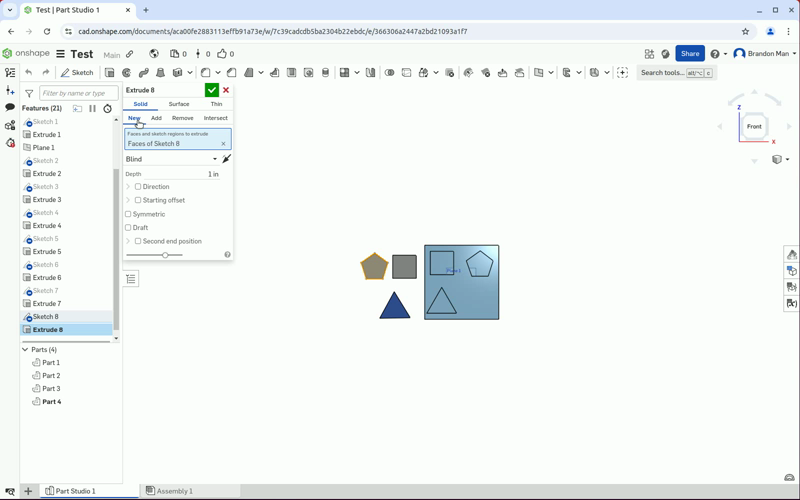
key(tab, 4)
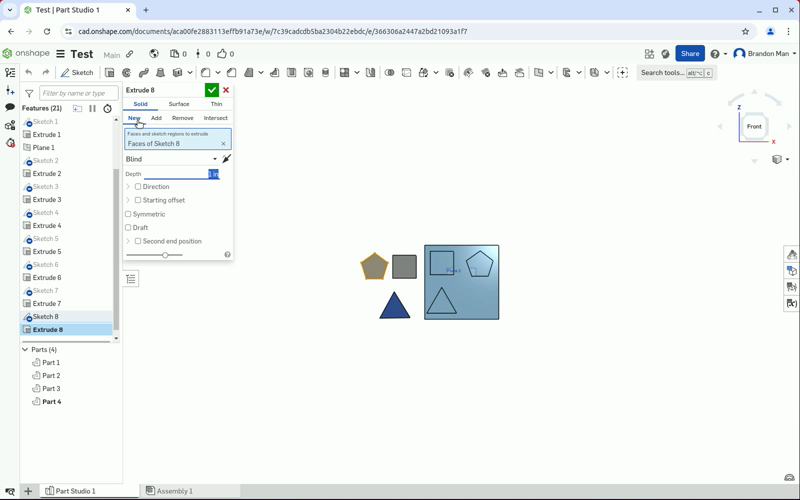
text(4.574)
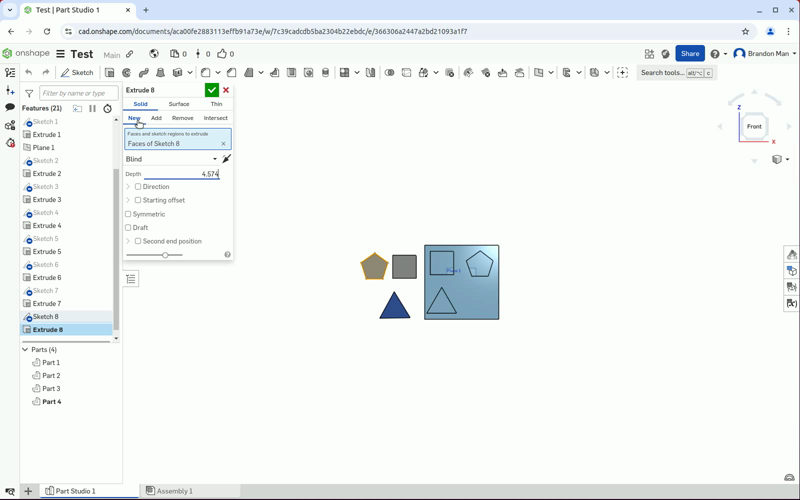
key(enter)
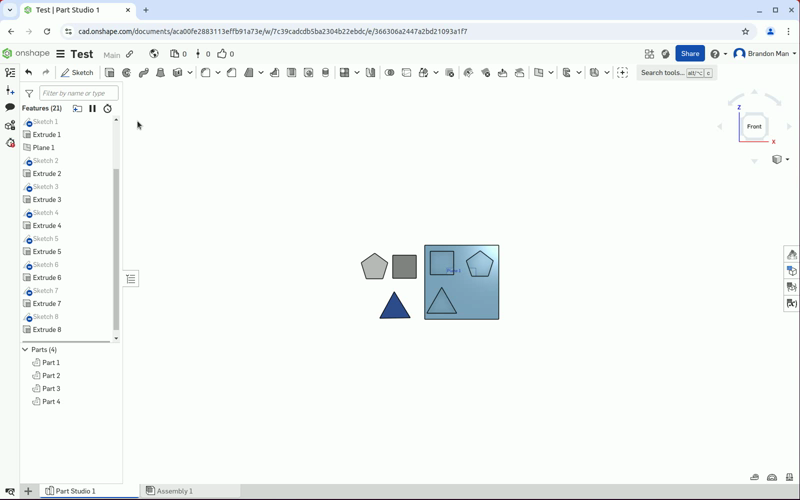
key(shift+h)
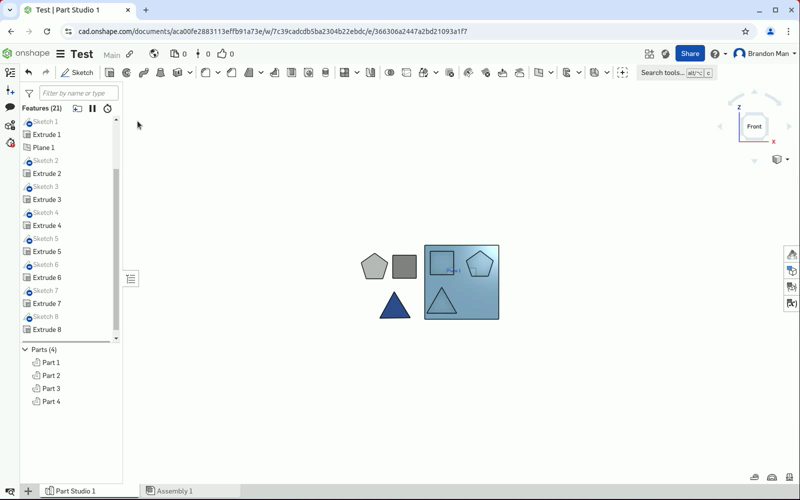
key(shift+h)
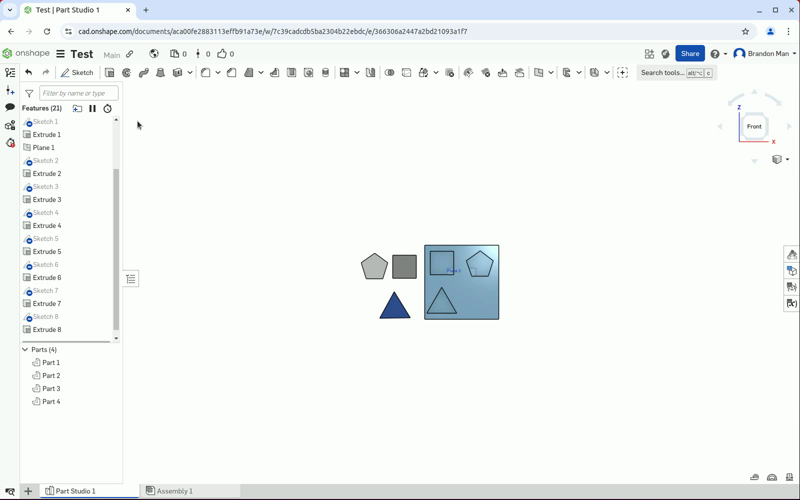
mouse_move(69, 124)
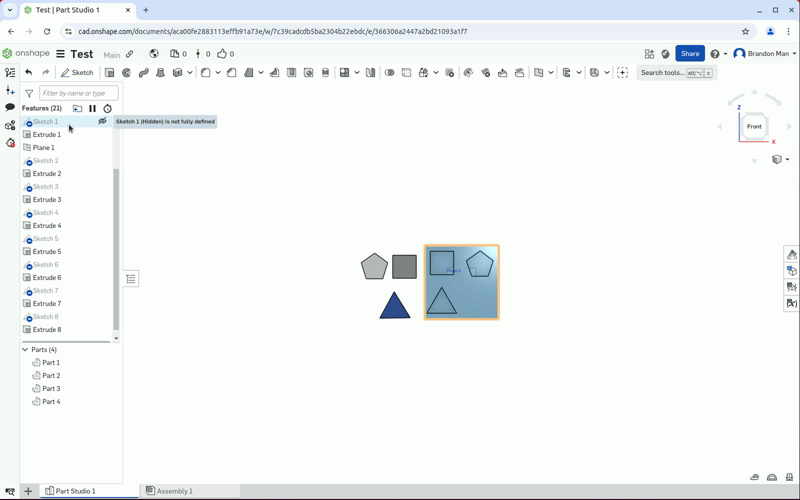
click(69, 124)
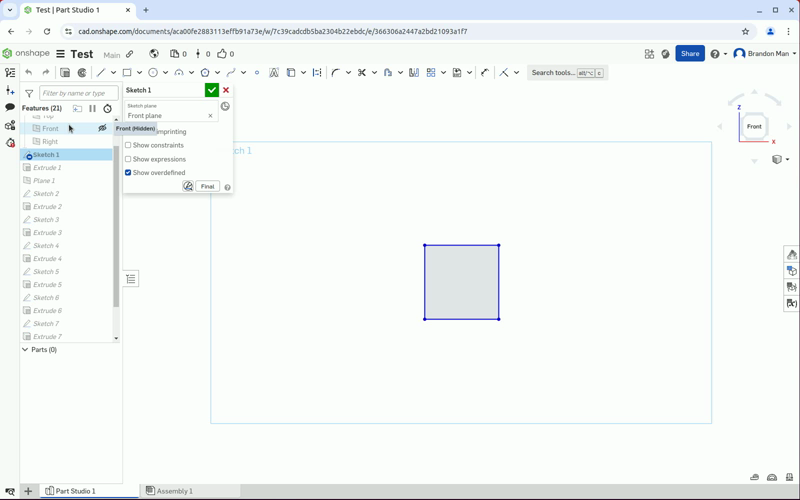
mouse_move(229, 92)
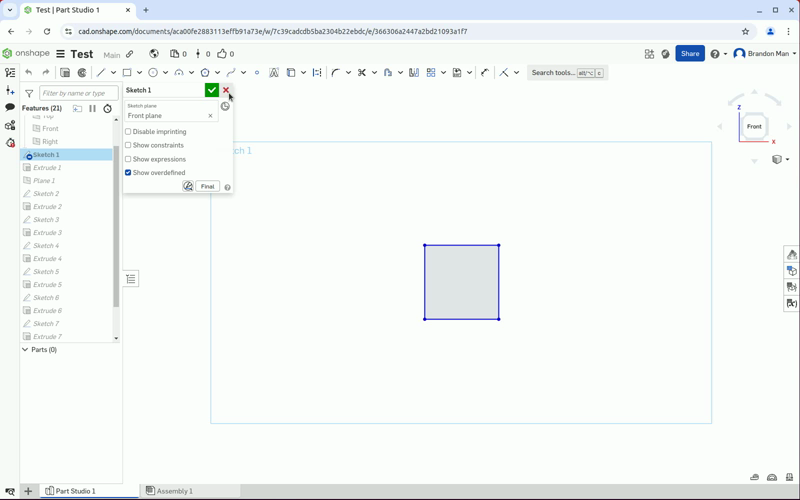
click(229, 92)
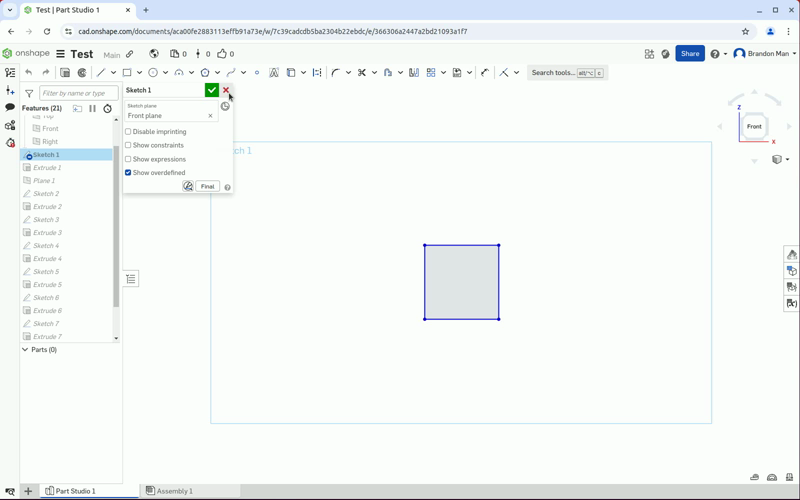
key(shift+s)
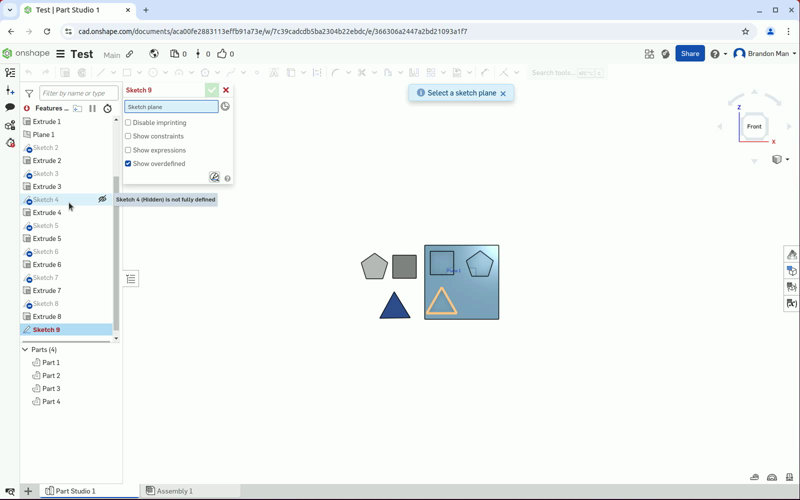
scroll(3)
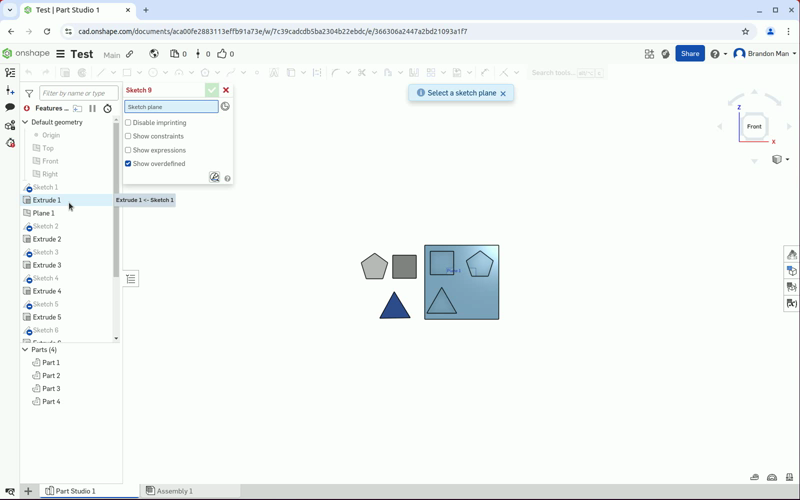
mouse_move(69, 163)
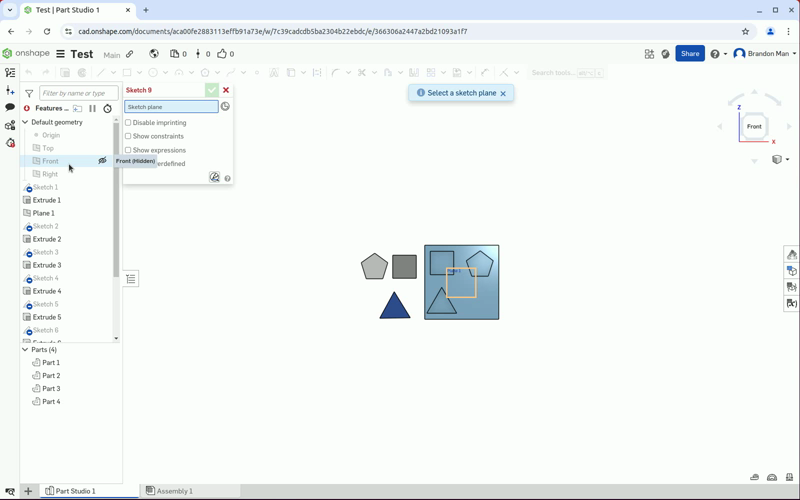
click(69, 163)
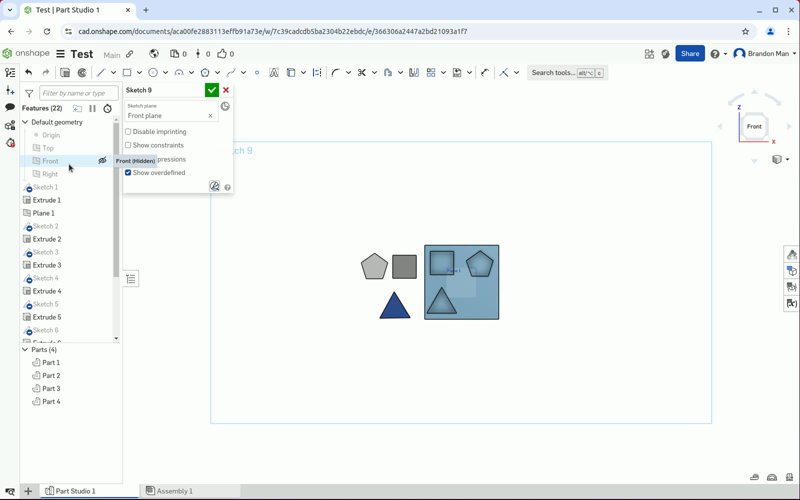
mouse_move(73, 352)
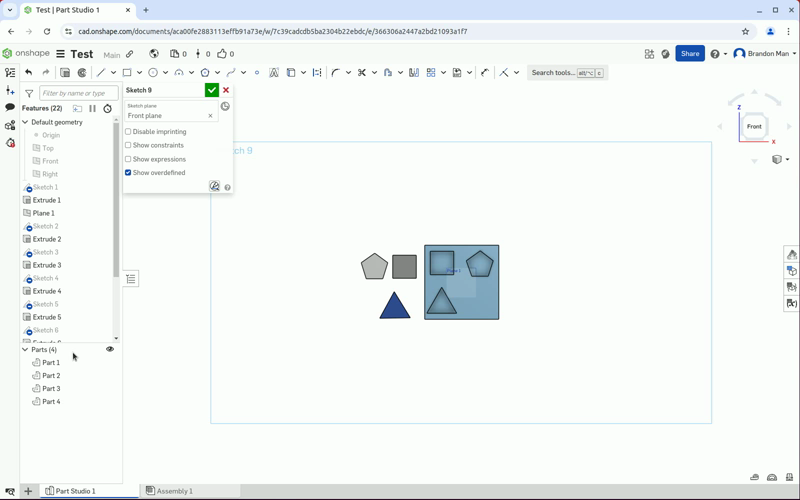
key(y)
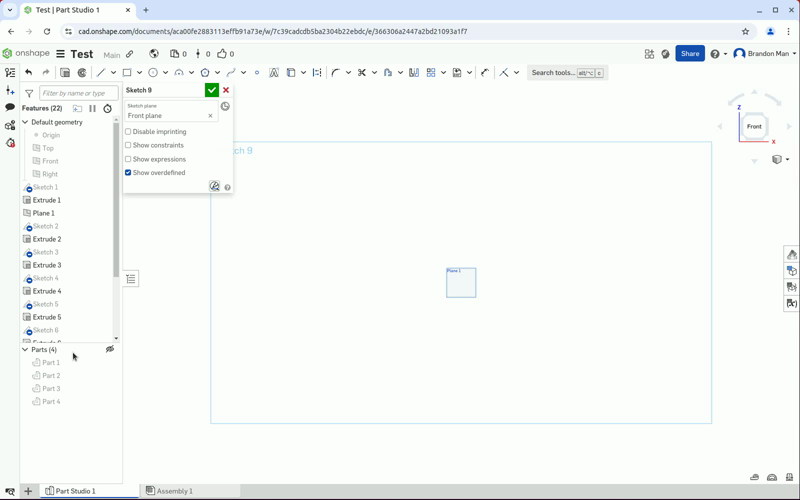
key(c)
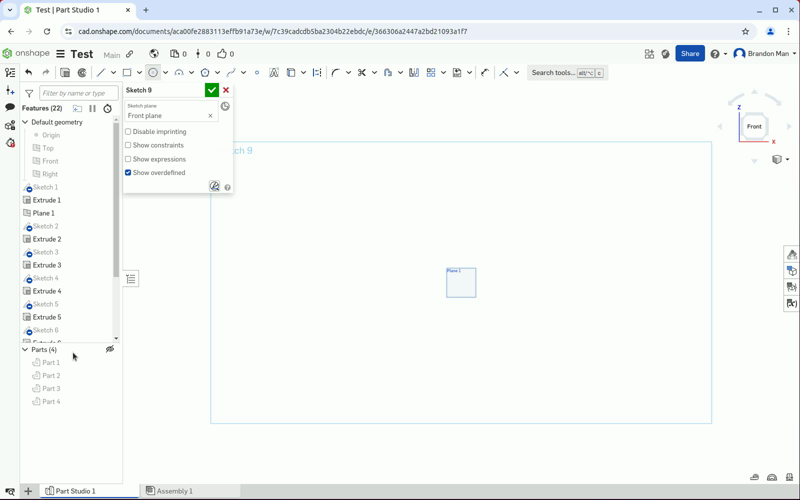
key_down(shift)
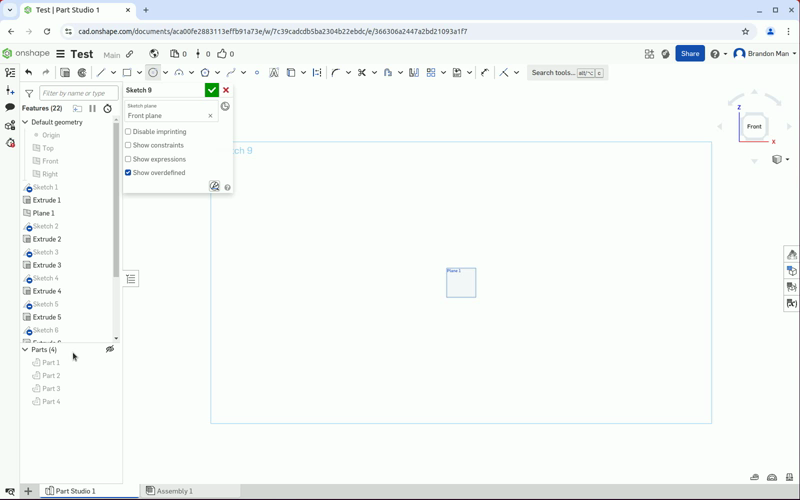
mouse_move(361, 303)
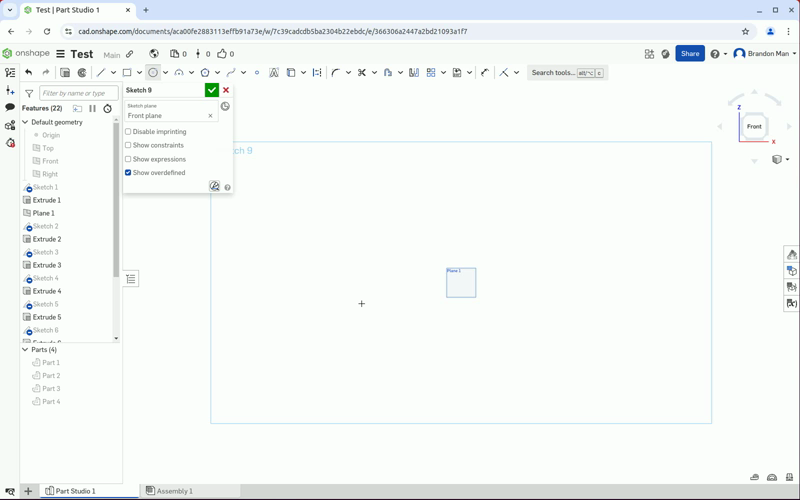
click(361, 303)
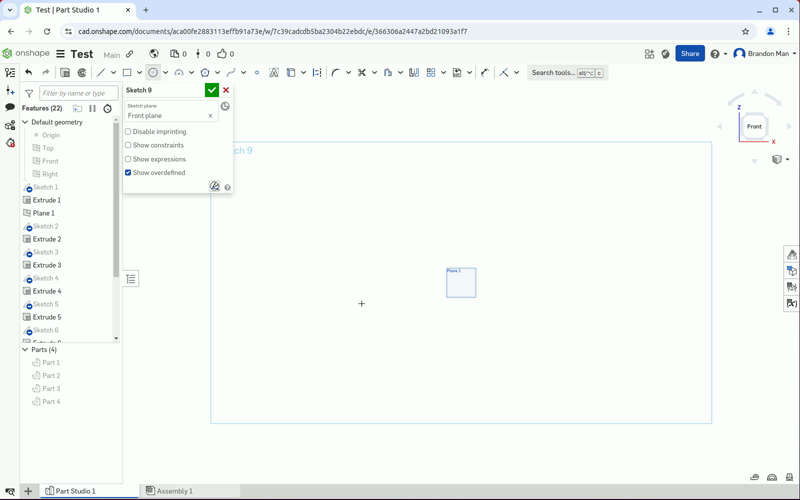
key_up(shift)
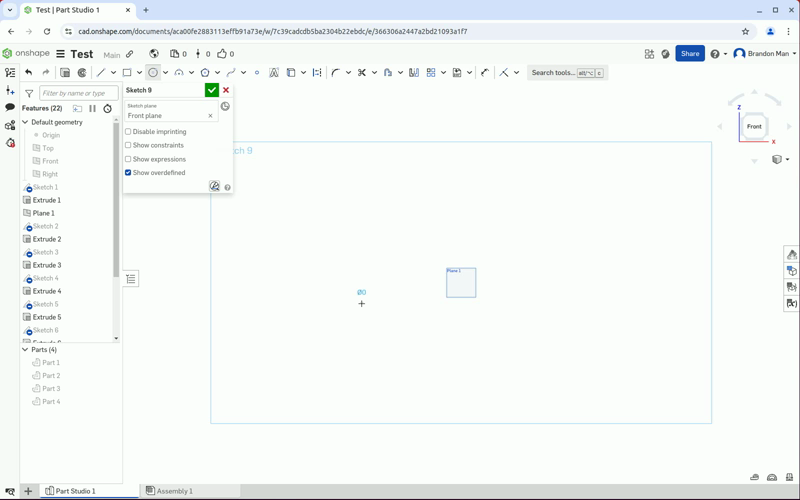
mouse_move(374, 303)
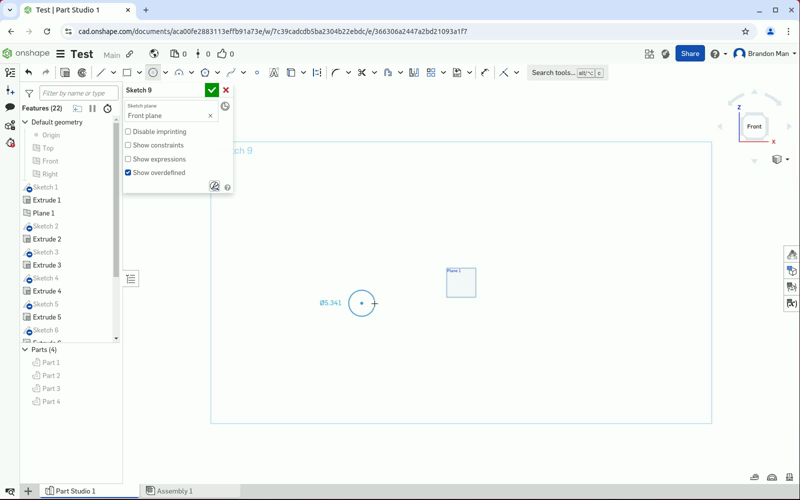
click(374, 303)
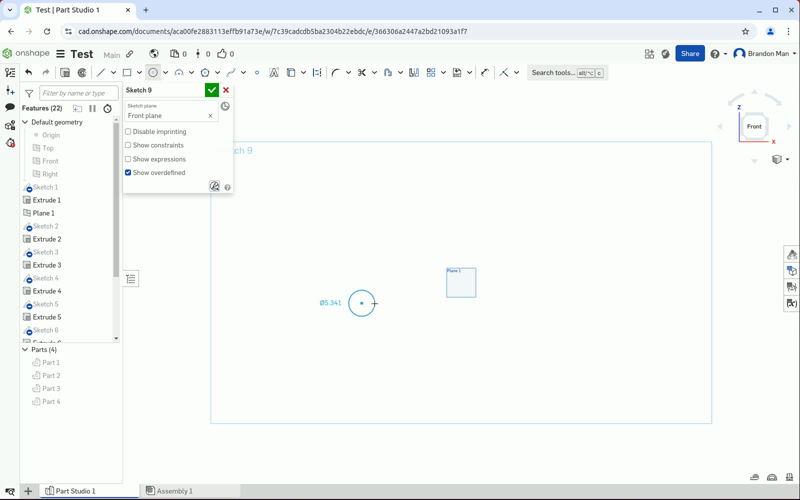
key(esc)
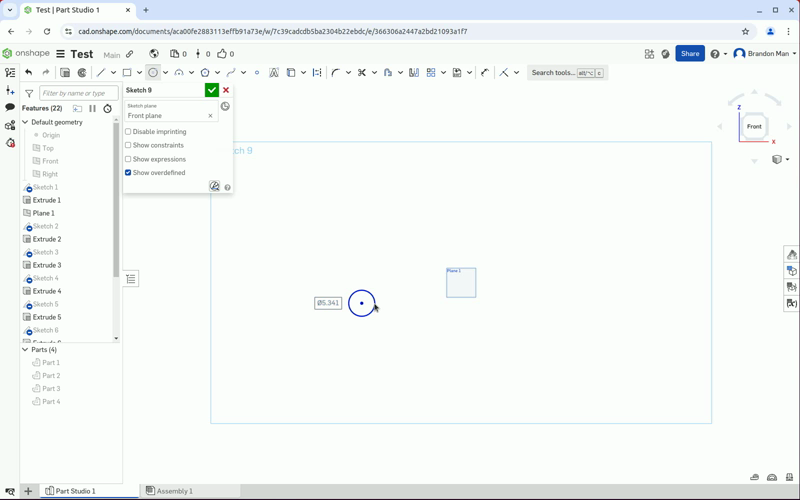
mouse_move(367, 300)
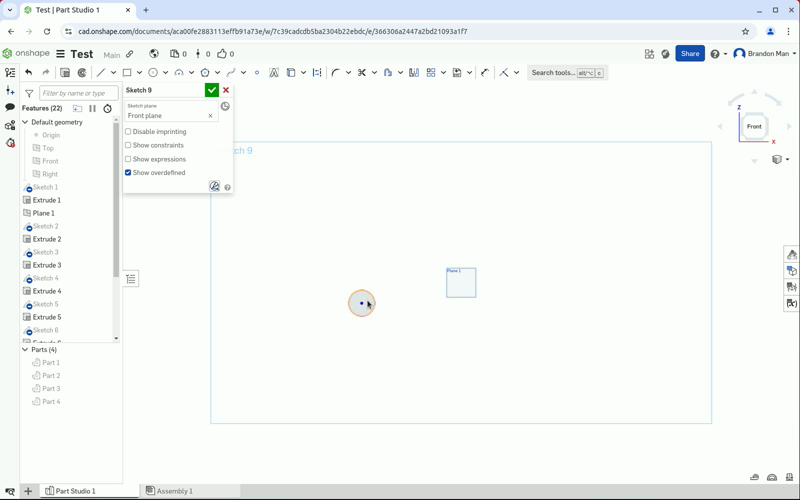
scroll(6)
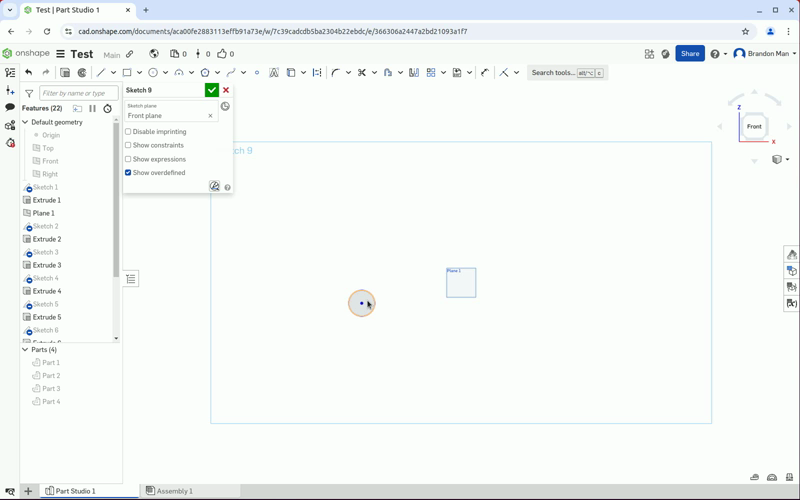
scroll(6)
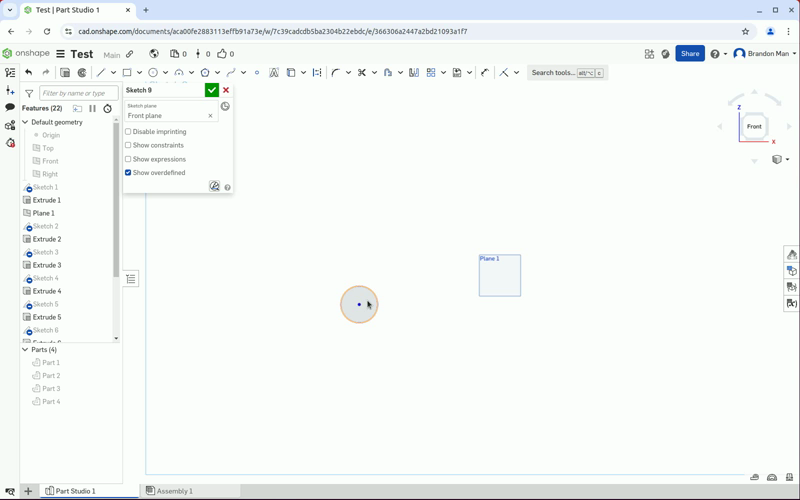
scroll(6)
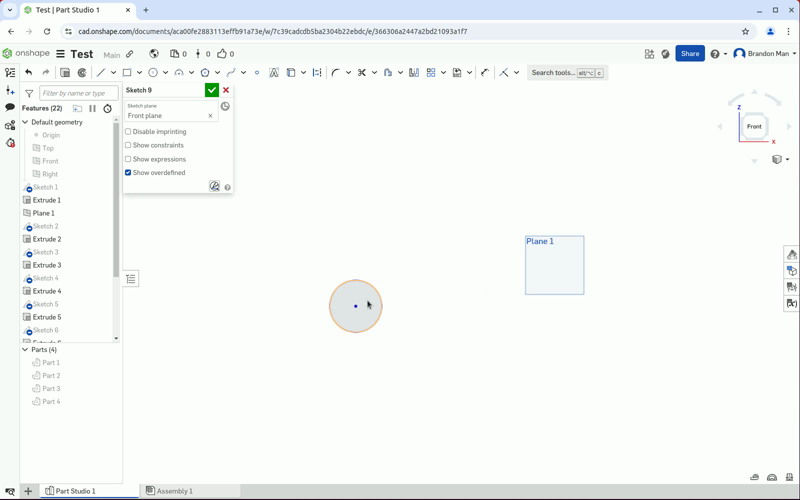
scroll(6)
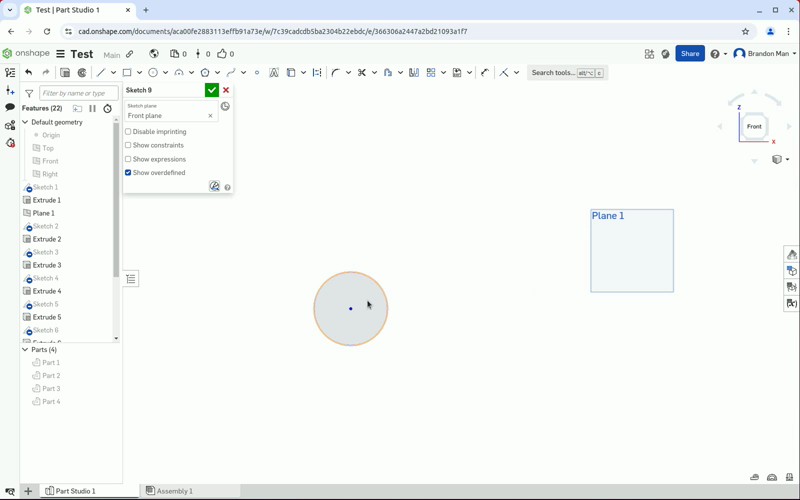
scroll(6)
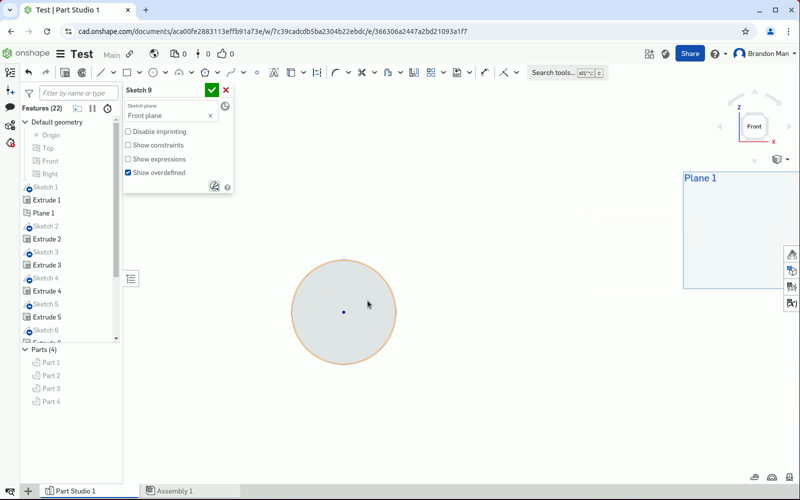
scroll(6)
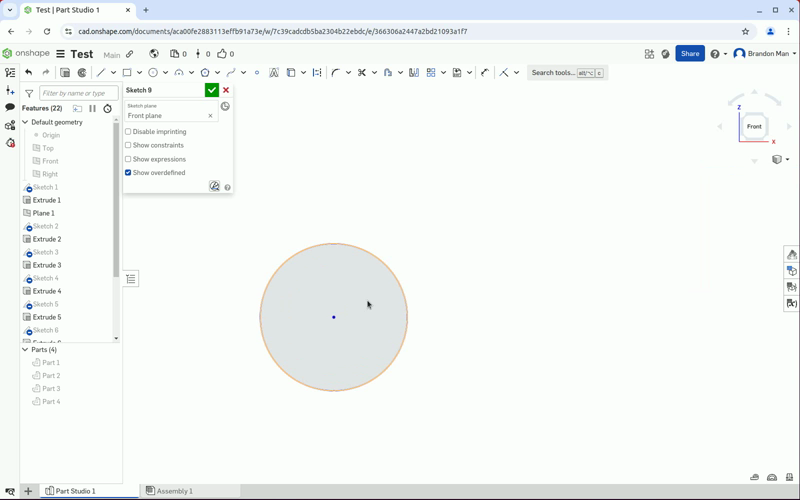
scroll(6)
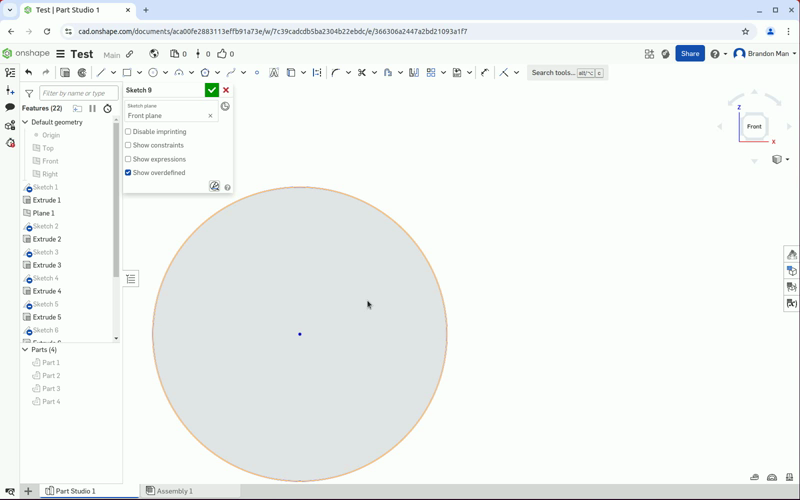
click(367, 300)
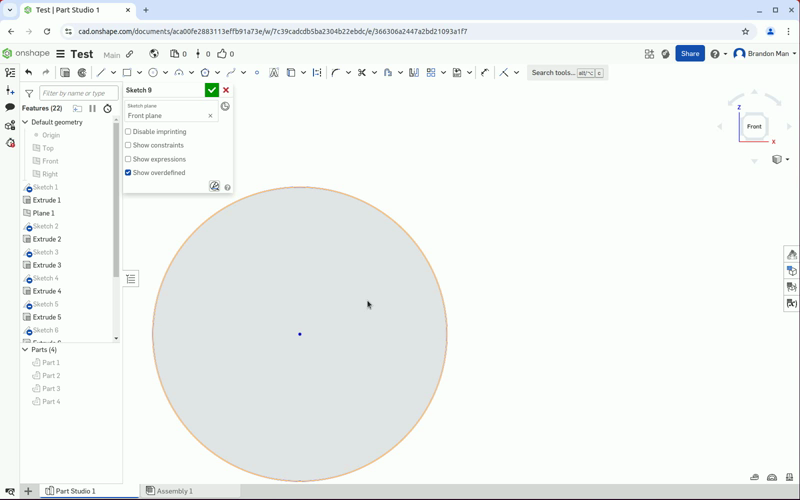
scroll(-6)
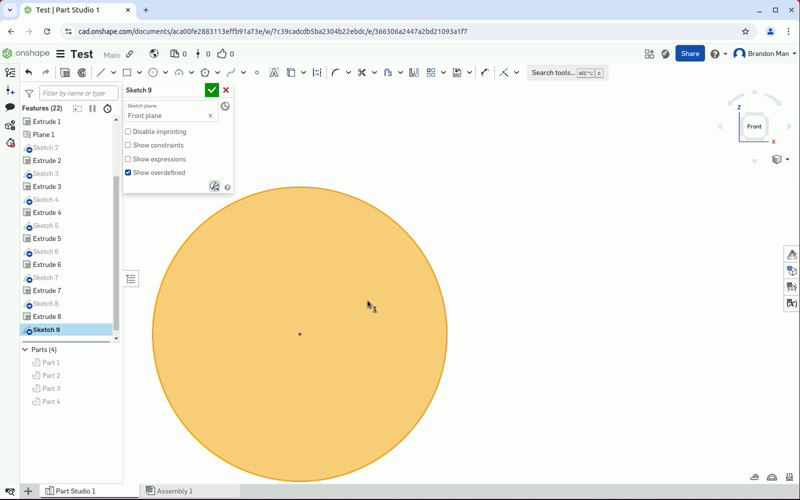
scroll(-6)
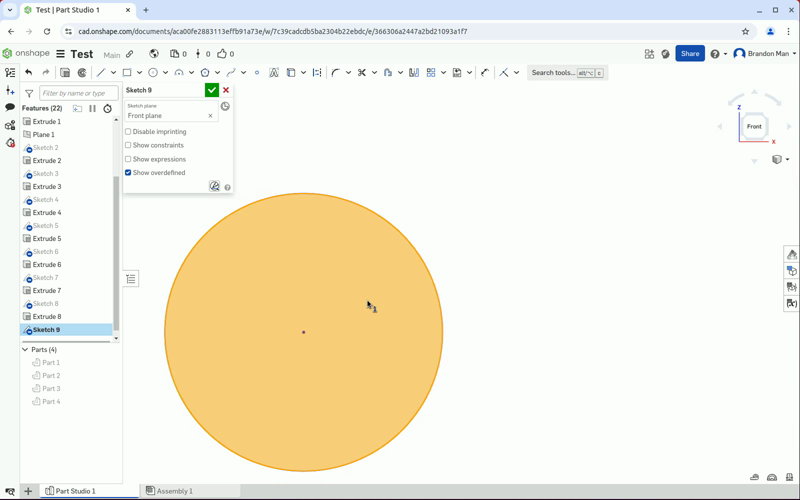
scroll(-6)
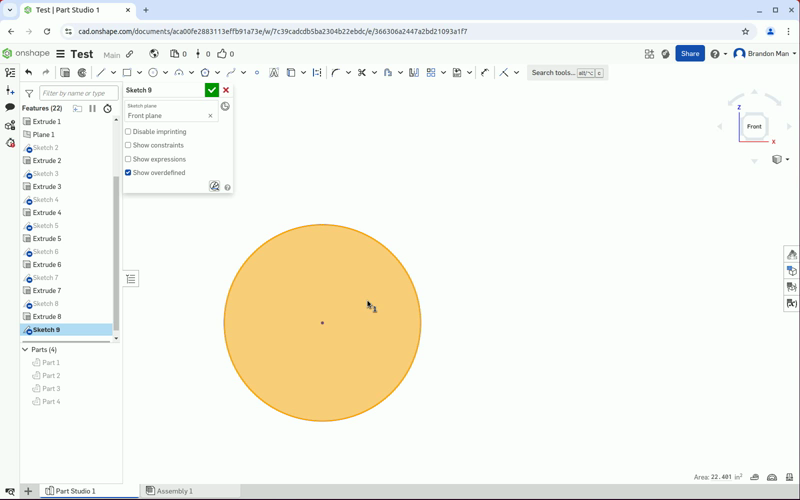
scroll(-6)
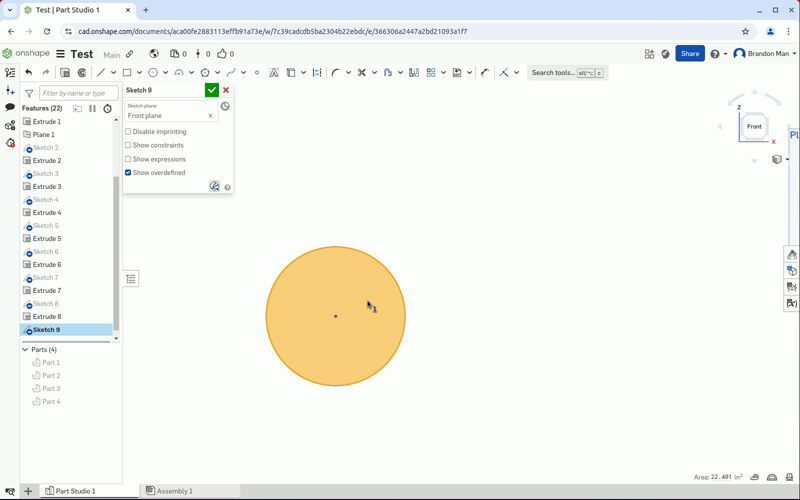
scroll(-6)
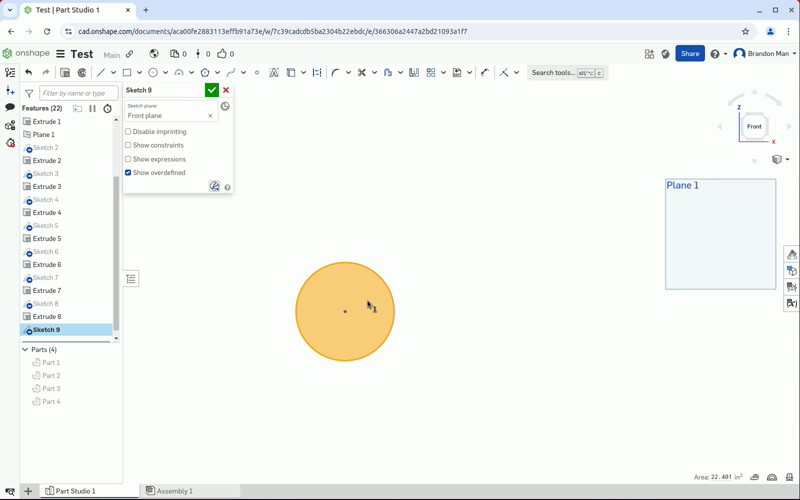
scroll(-6)
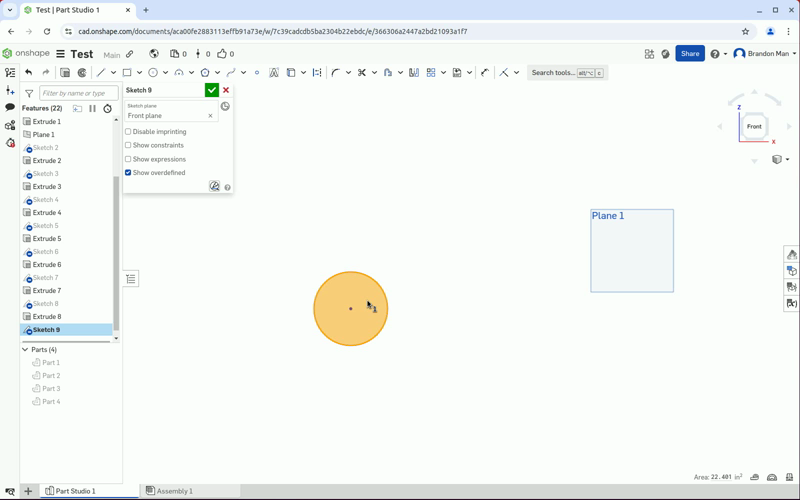
scroll(-6)
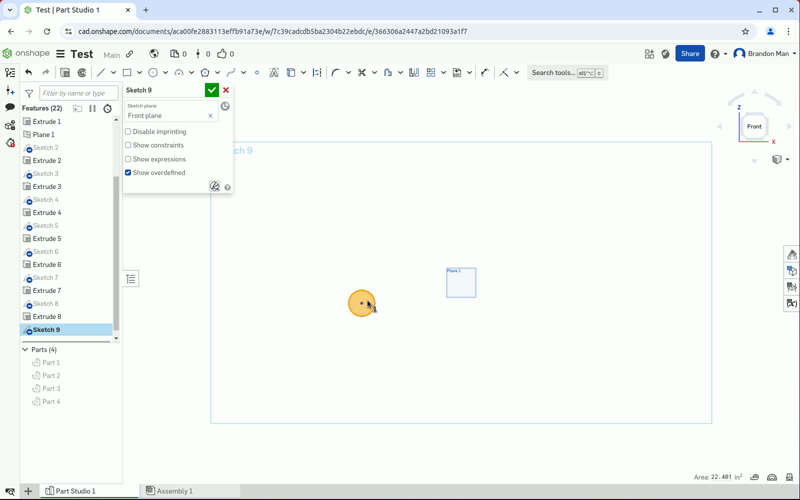
mouse_move(73, 352)
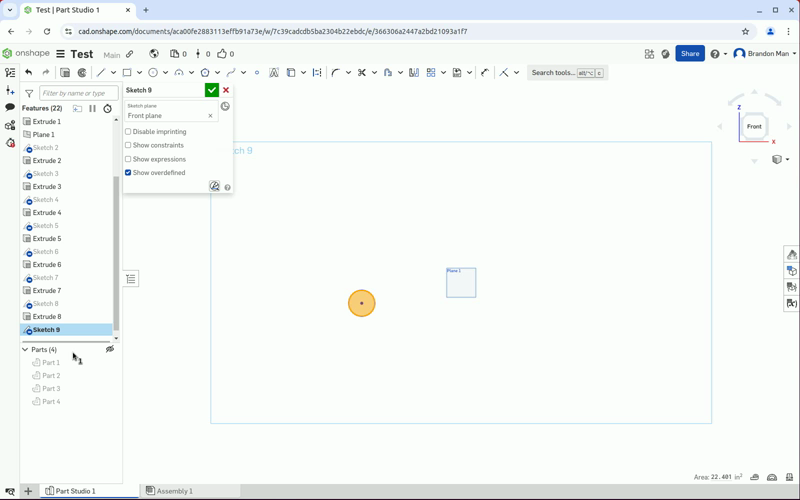
key(shift+y)
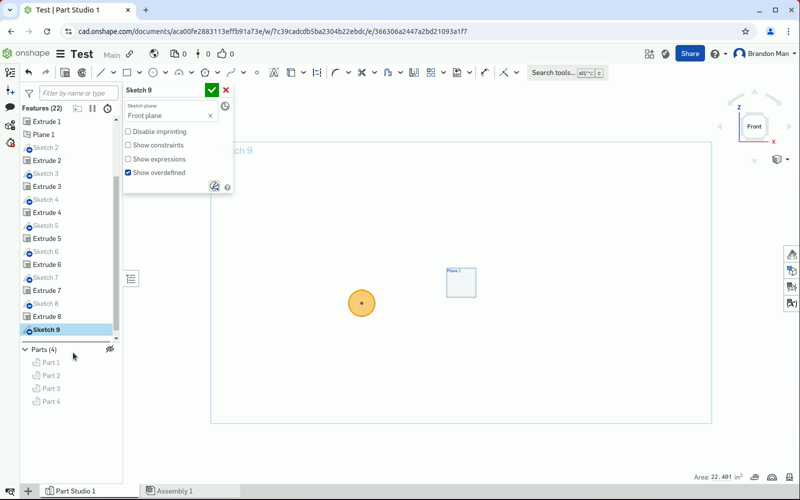
key(shift+e)
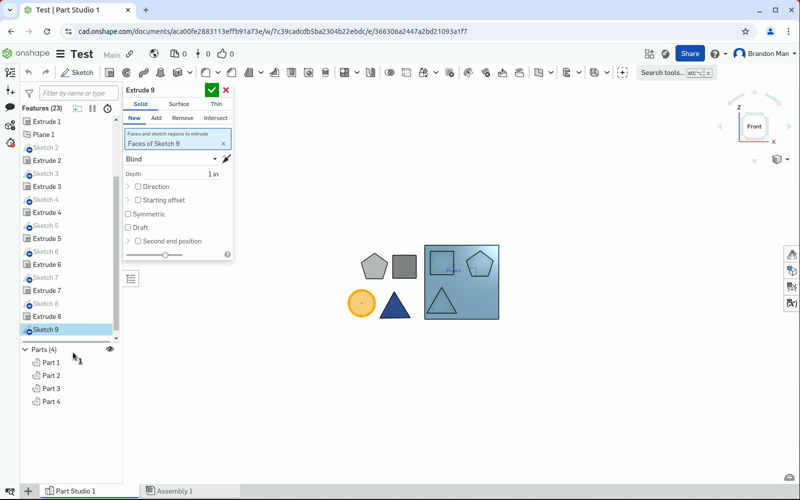
mouse_move(143, 106)
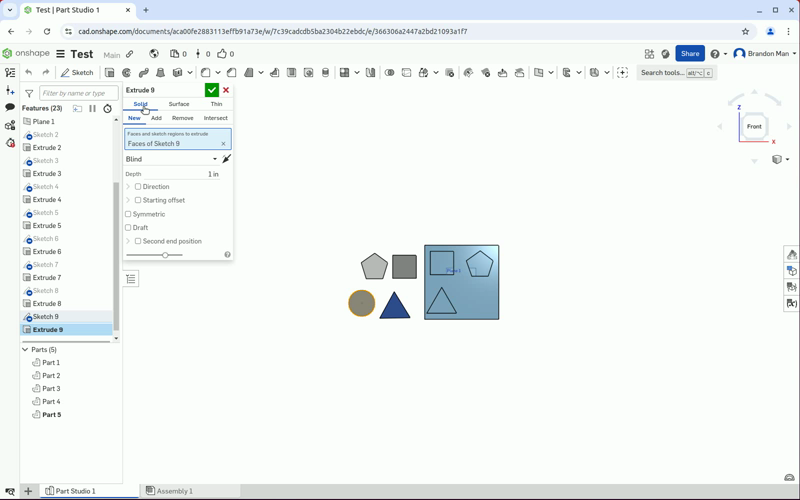
click(143, 106)
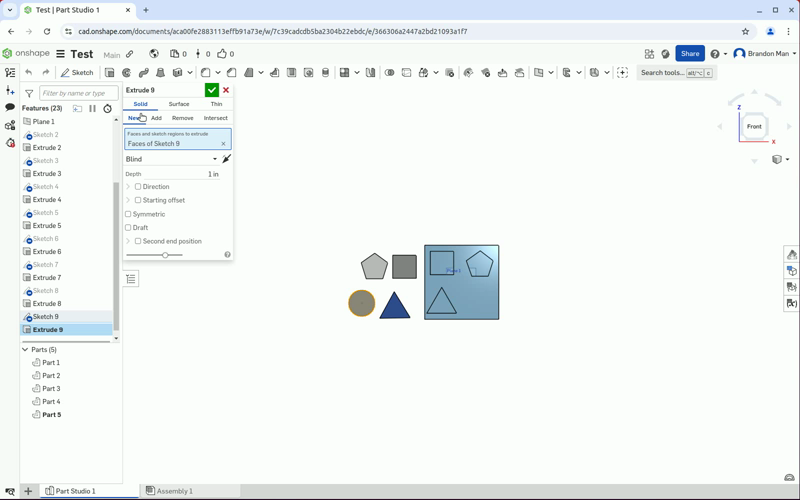
mouse_move(137, 120)
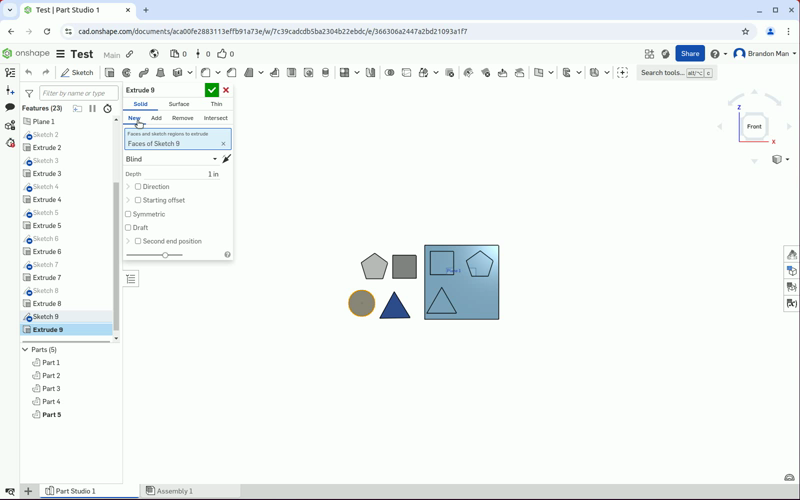
click(137, 120)
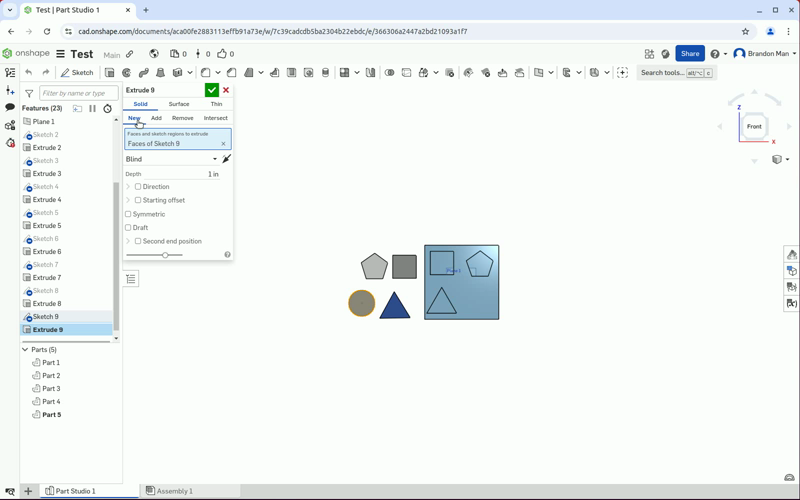
key(tab, 4)
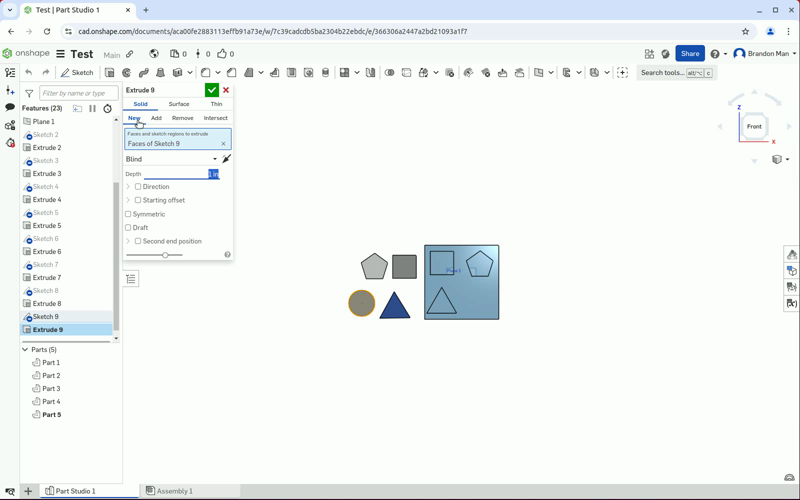
text(4.574)
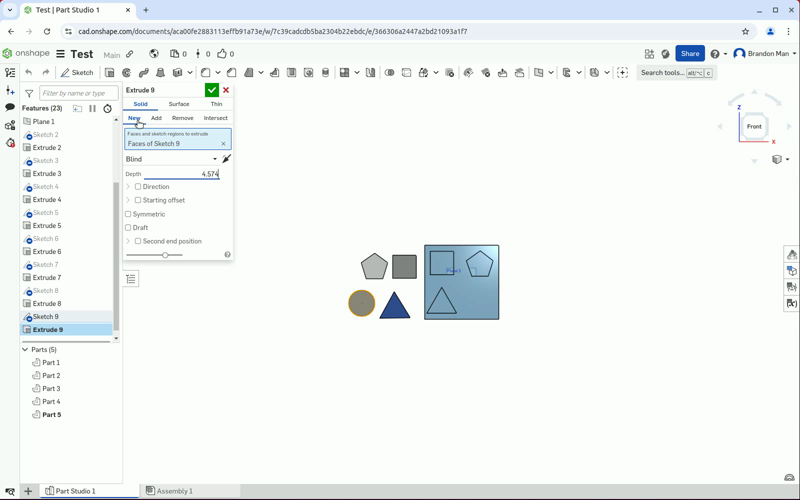
key(enter)
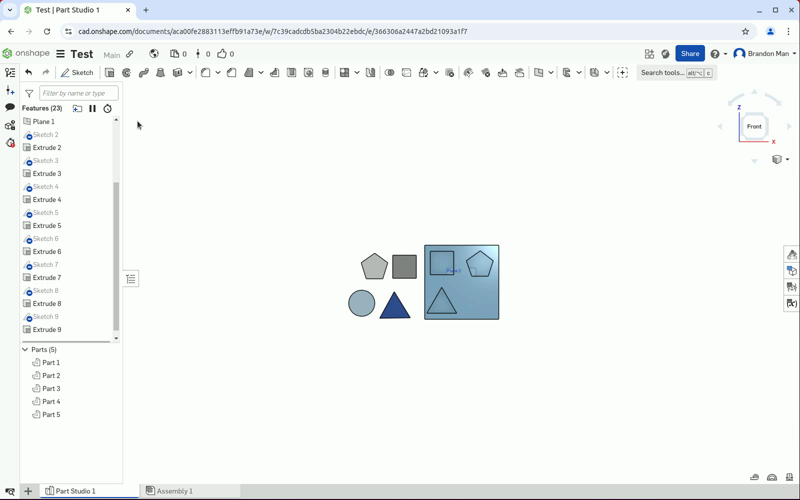
key(shift+h)
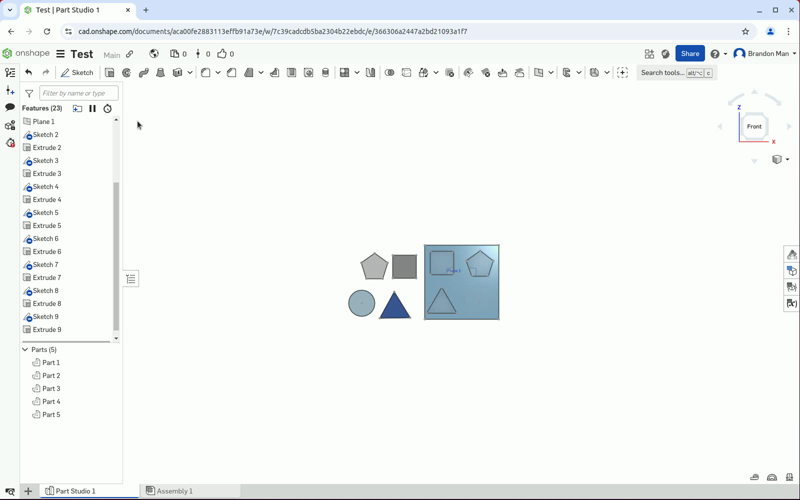
key(shift+h)
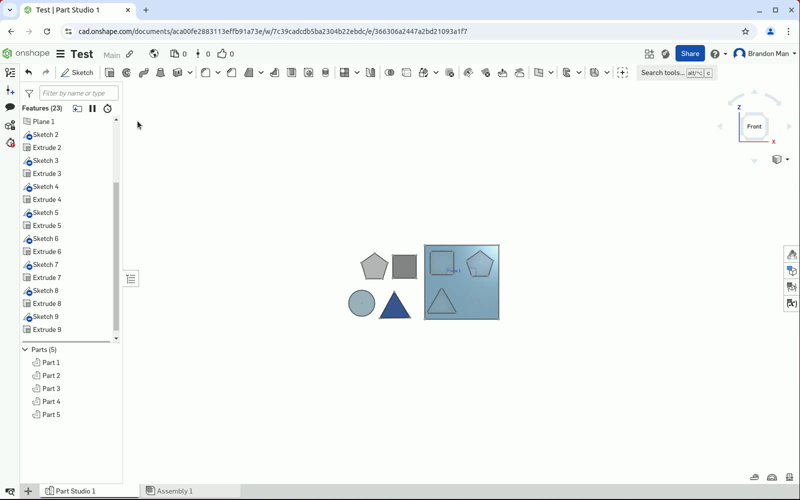
key(shift+7)
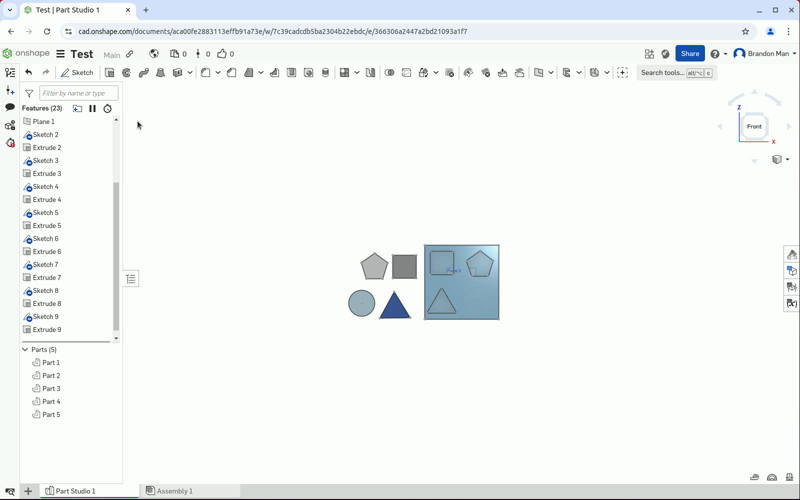
key(left, 2)
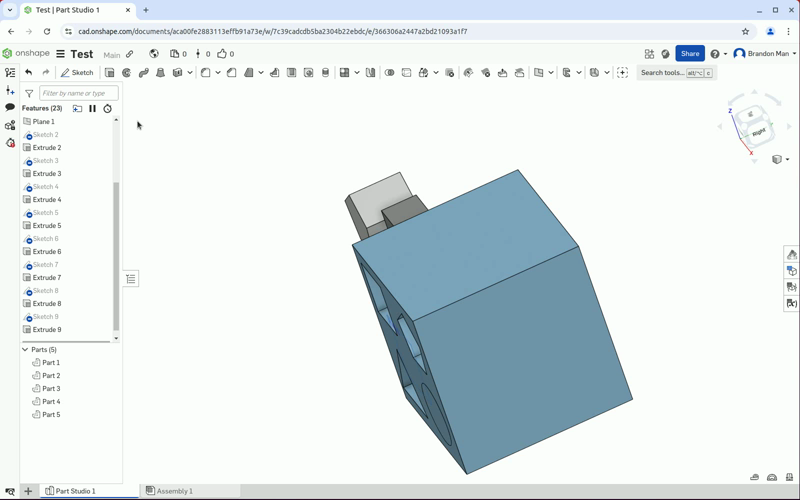
key(down, 2)
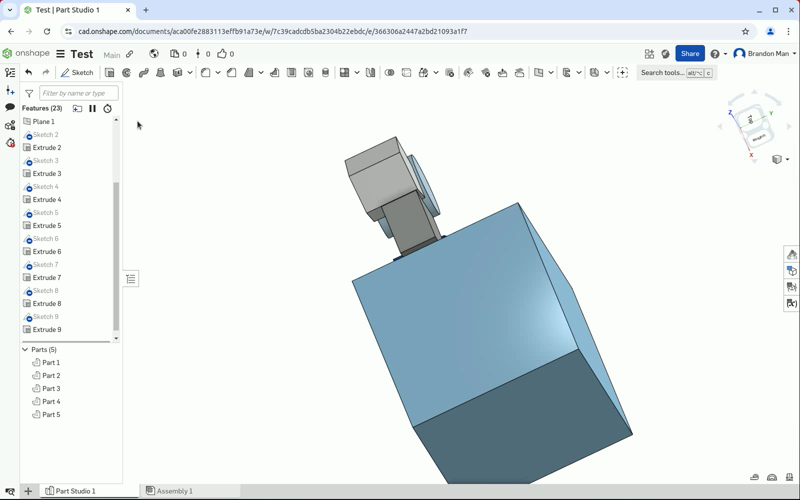
key(up, 2)
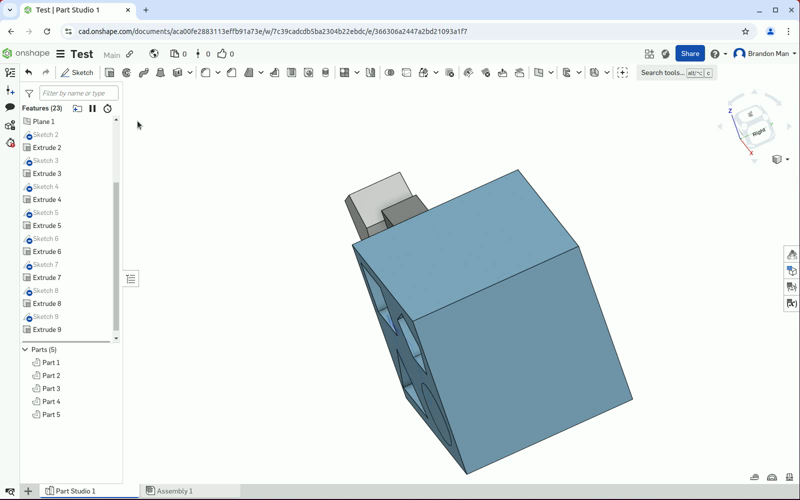
key(right, 2)
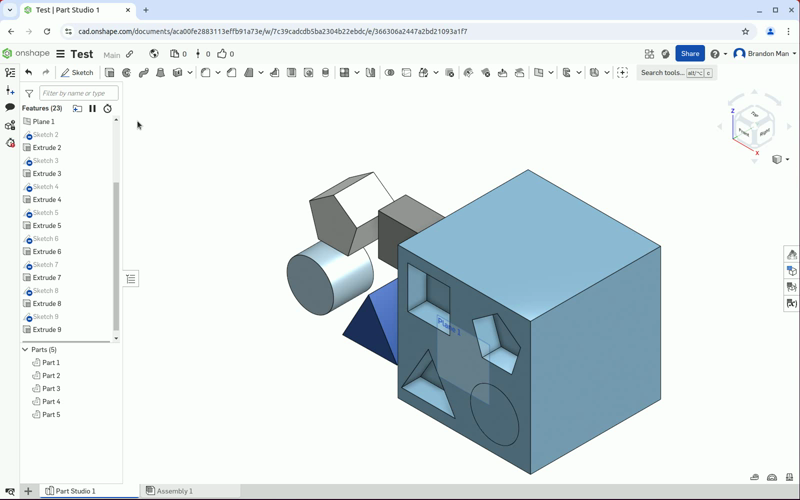
mouse_move(69, 98)
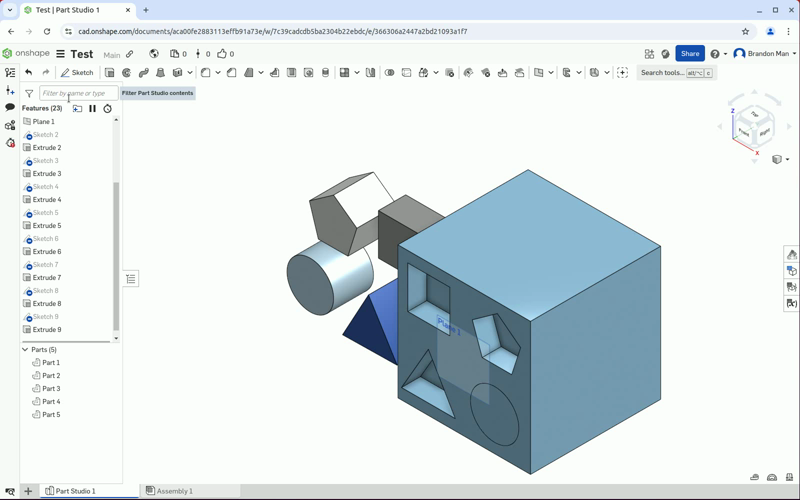
click(69, 98)